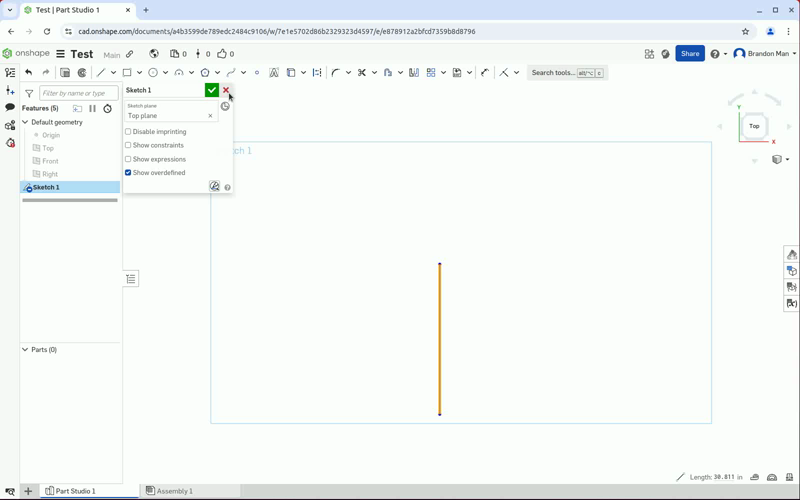
key(shift+h)
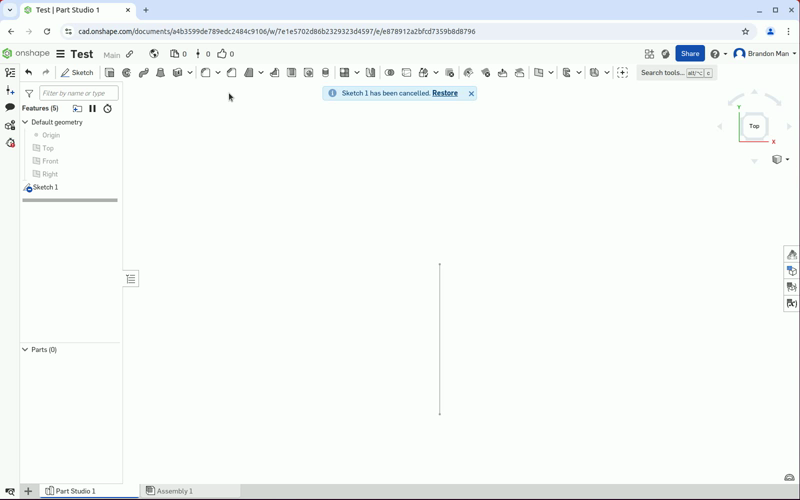
mouse_move(73, 352)
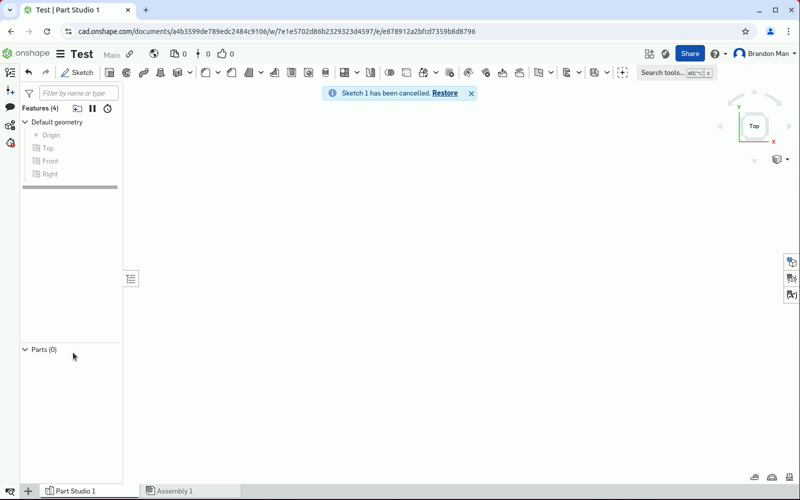
key(y)
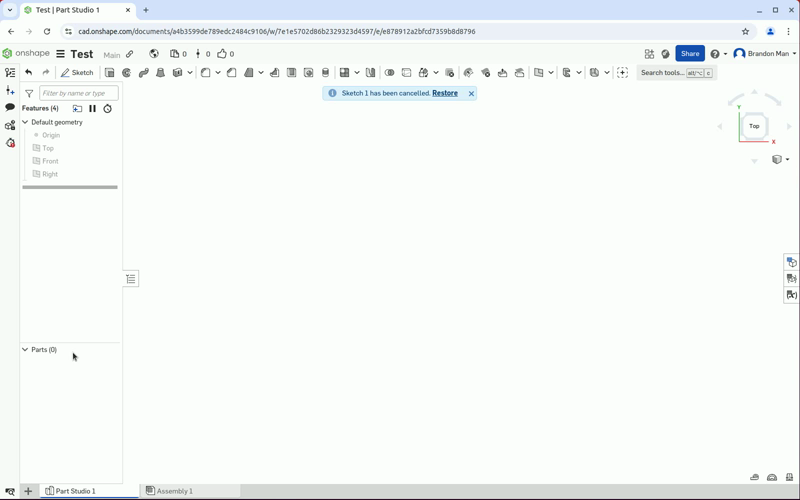
key(shift+p)
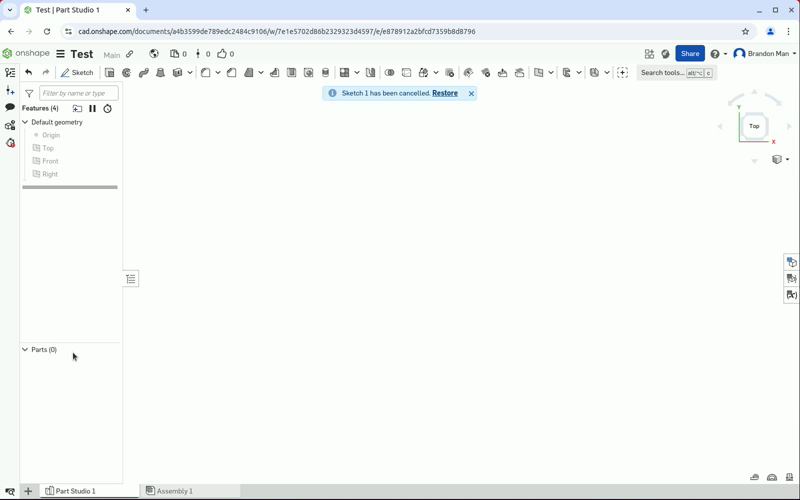
key(space)
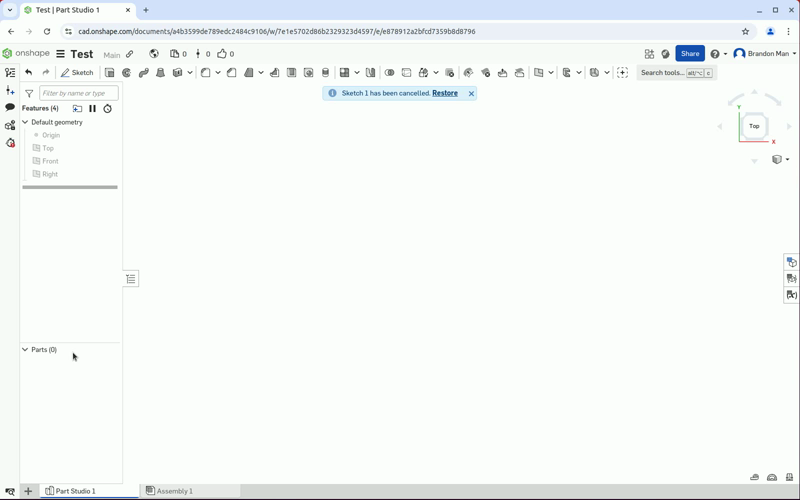
key_down(shift)
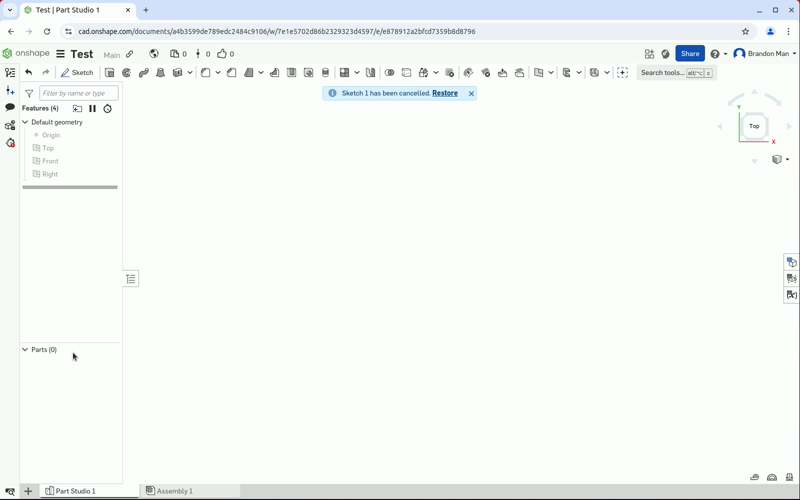
key(up)
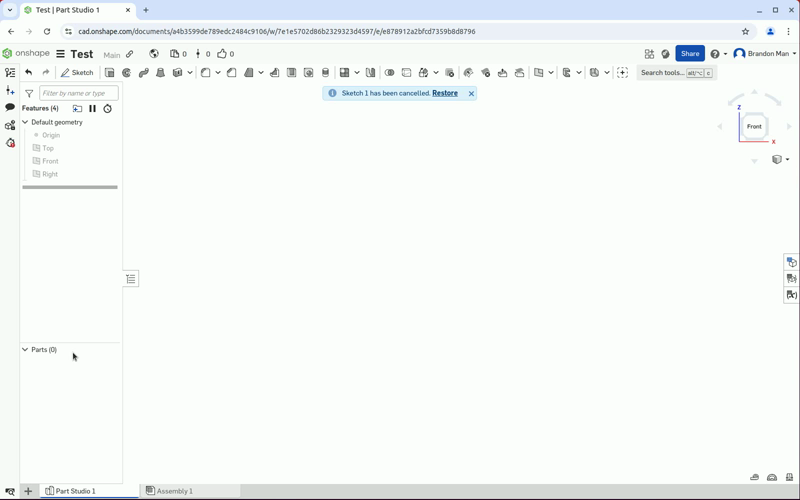
key_up(shift)
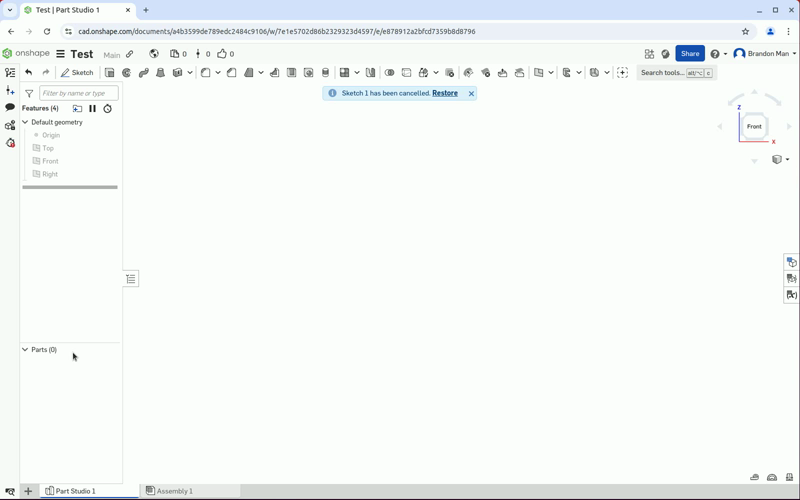
mouse_move(73, 352)
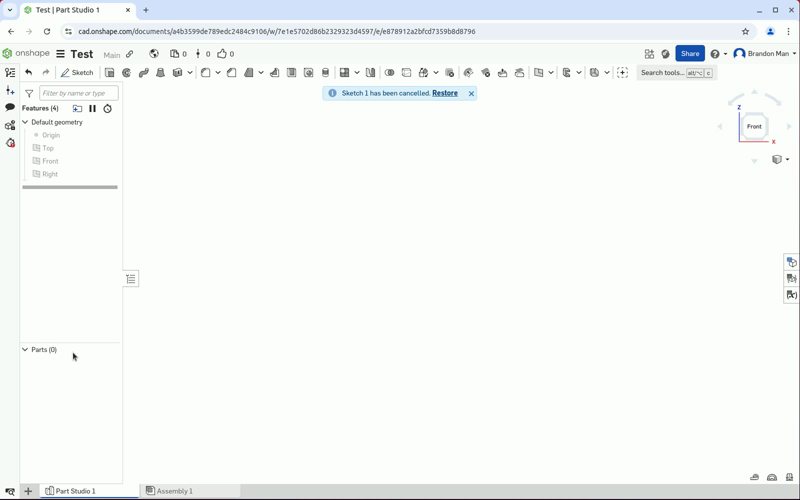
key(shift+y)
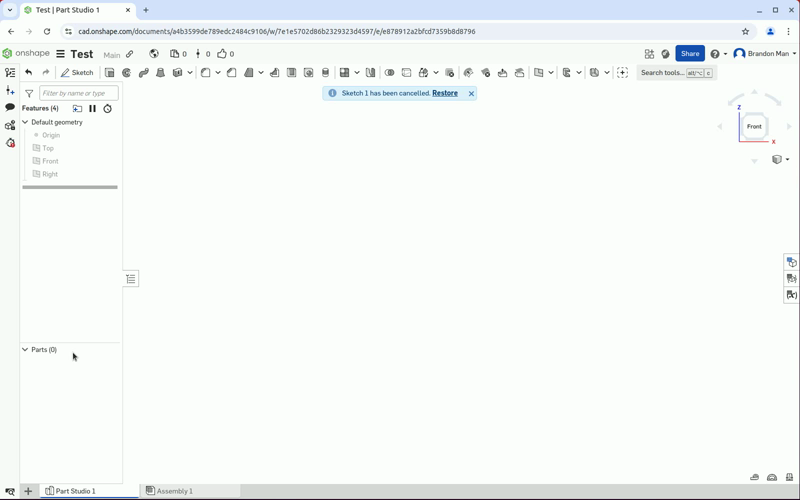
key(shift+s)
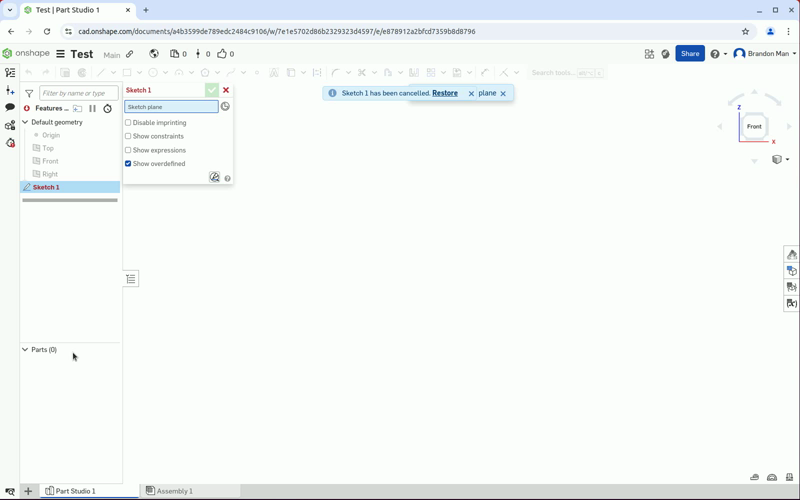
mouse_move(73, 163)
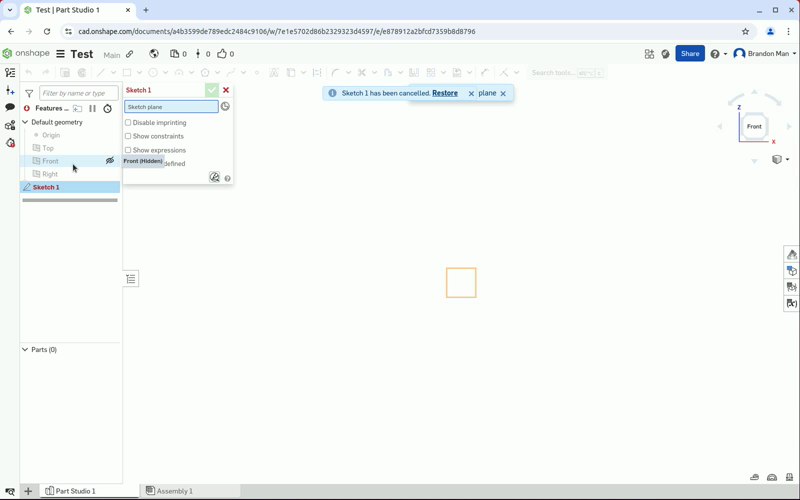
click(73, 163)
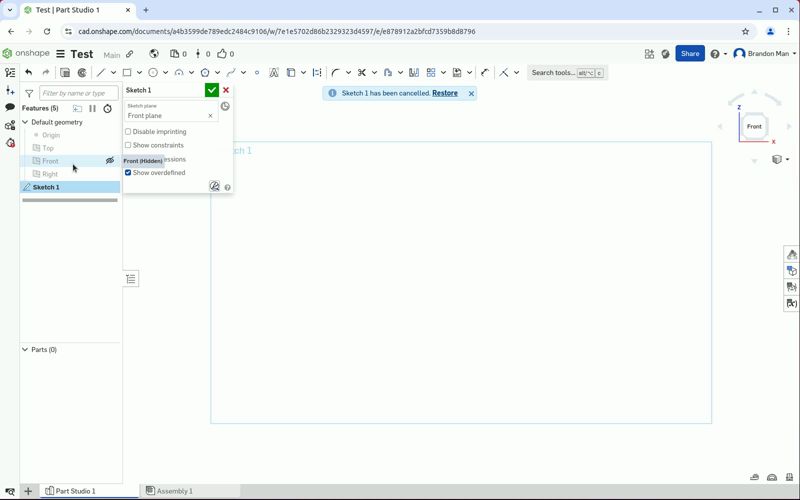
mouse_move(73, 352)
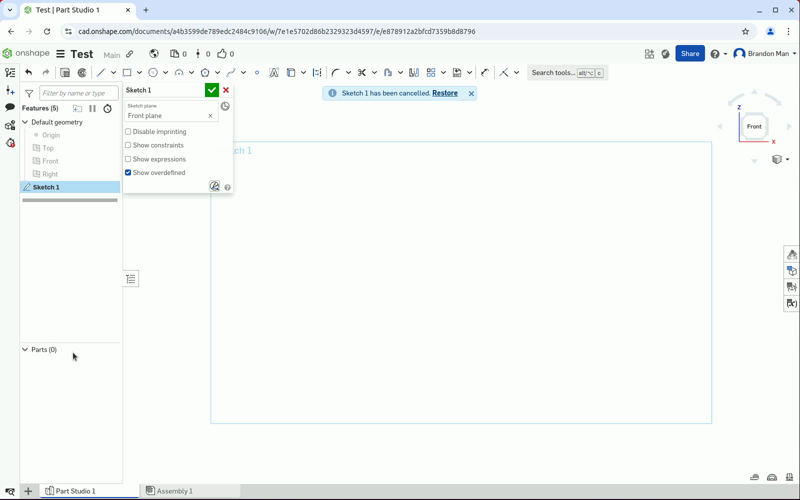
key(y)
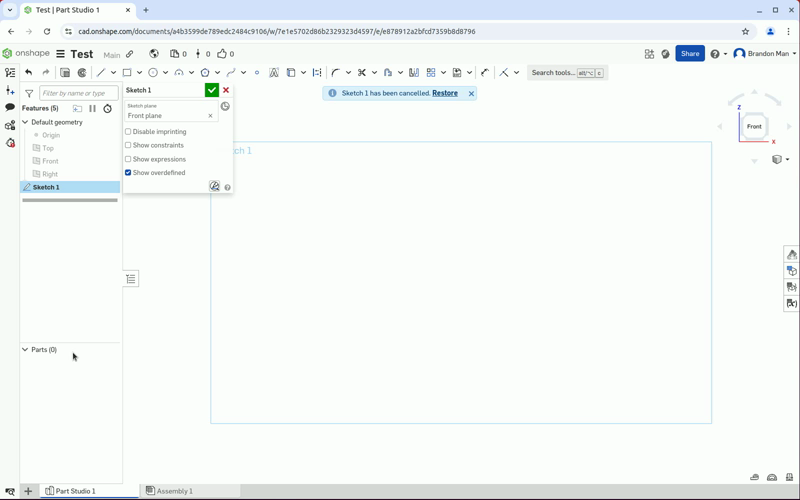
key(l)
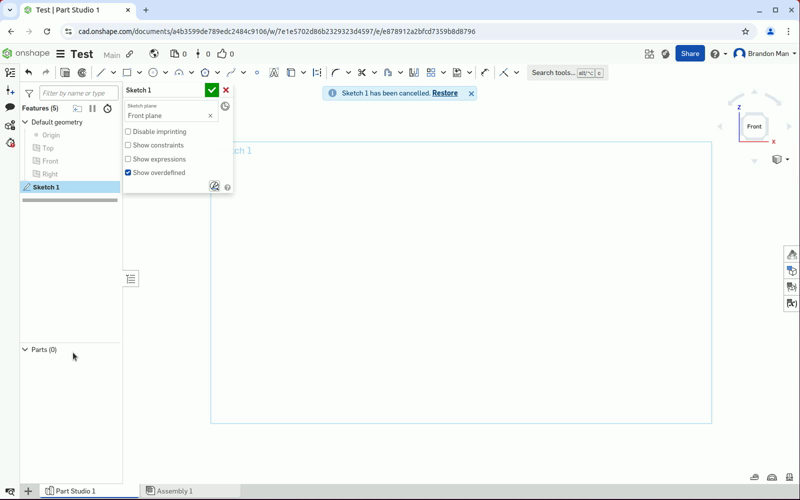
key_down(shift)
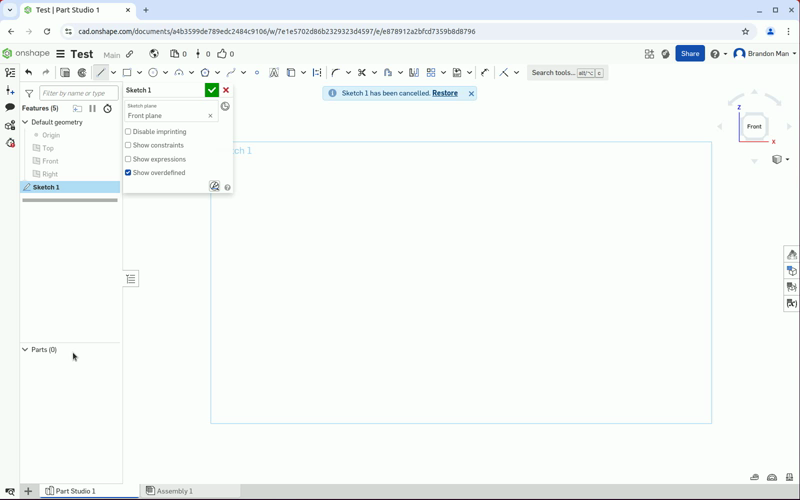
mouse_move(460, 292)
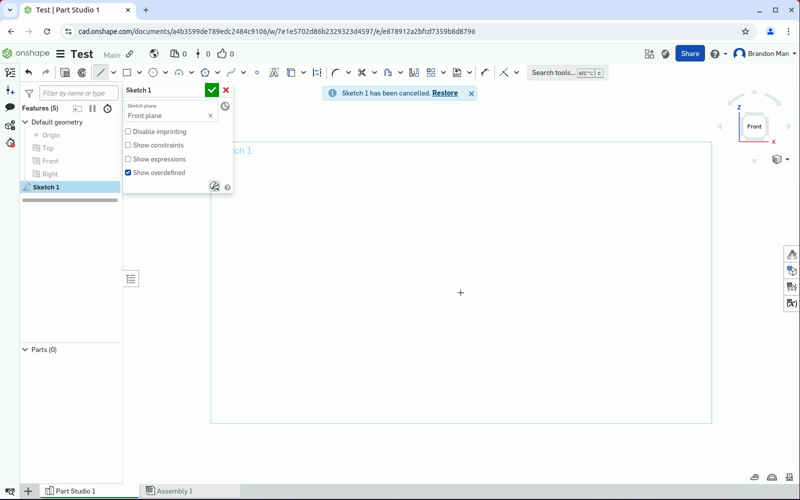
click(460, 292)
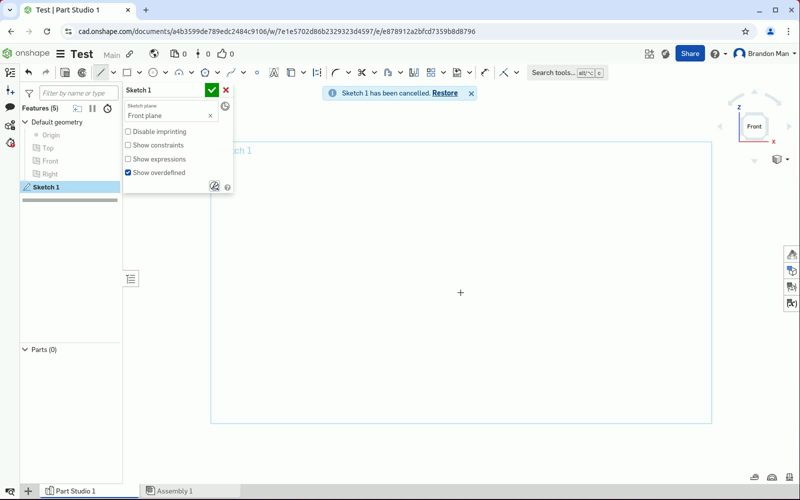
key_up(shift)
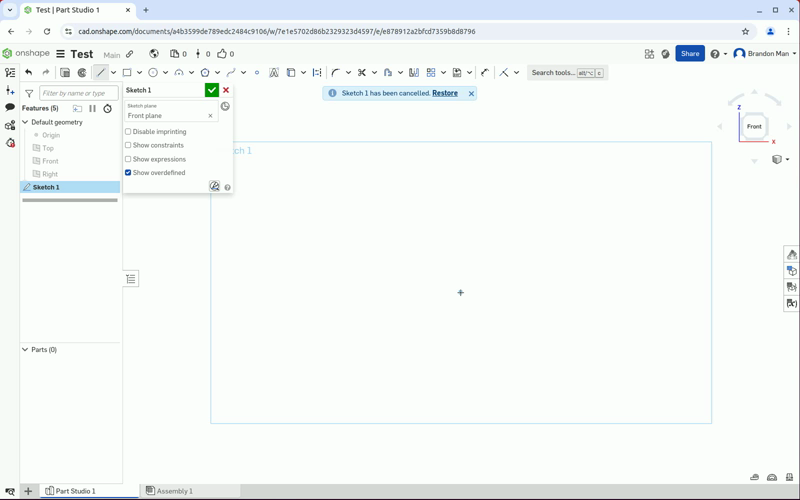
key_down(shift)
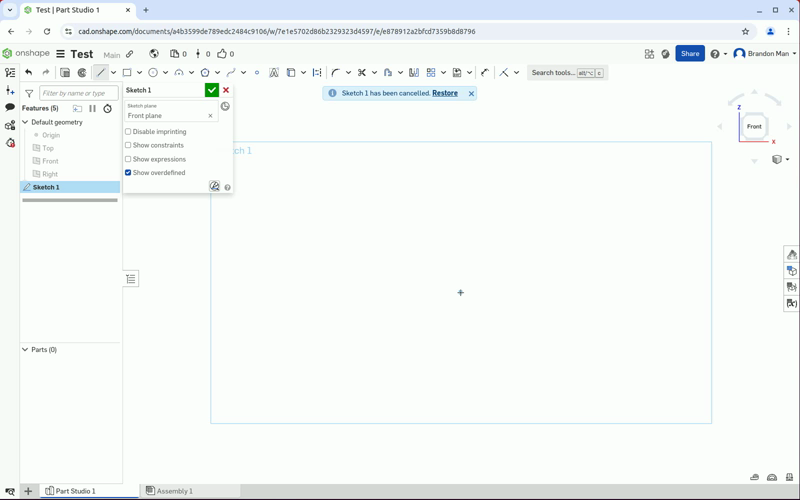
mouse_move(490, 292)
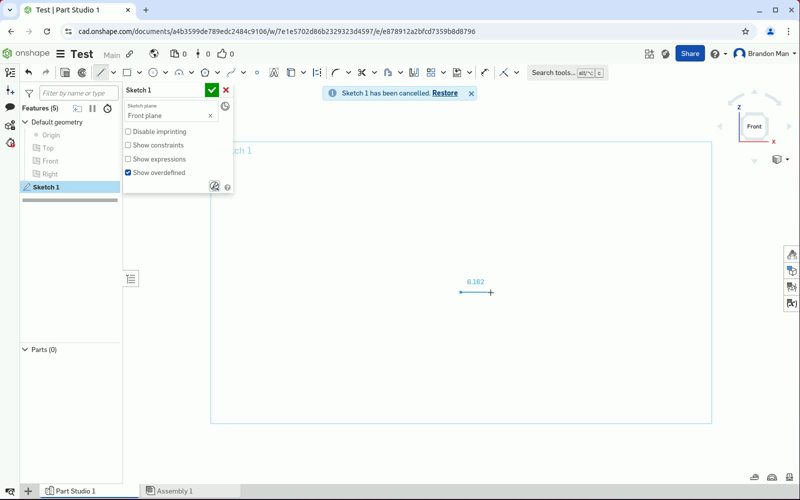
mouse_move(461, 292)
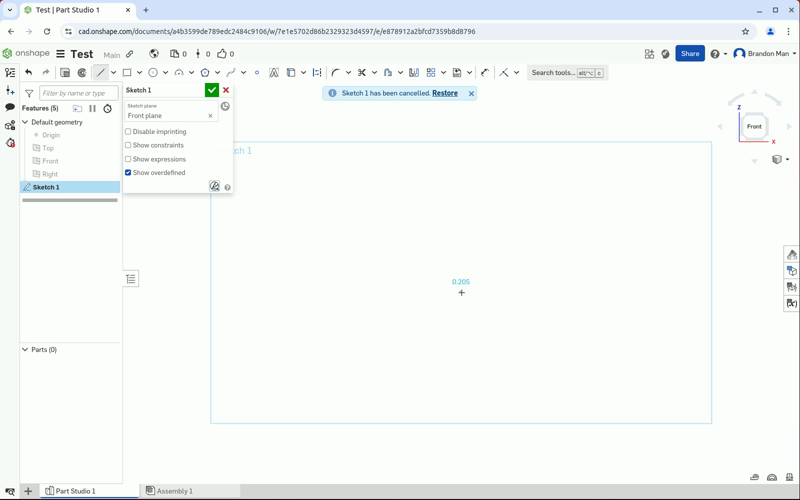
scroll(6)
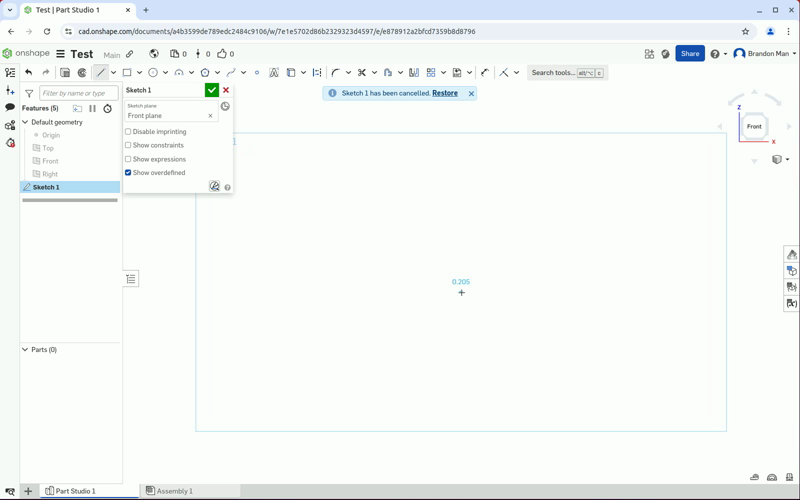
scroll(6)
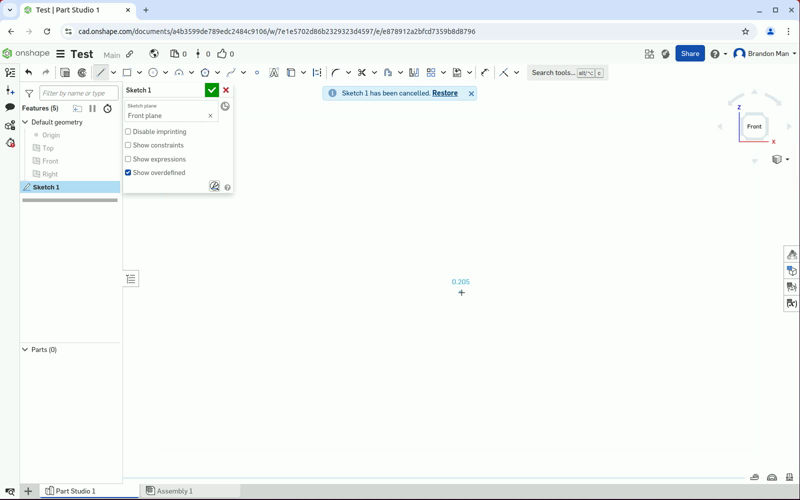
scroll(6)
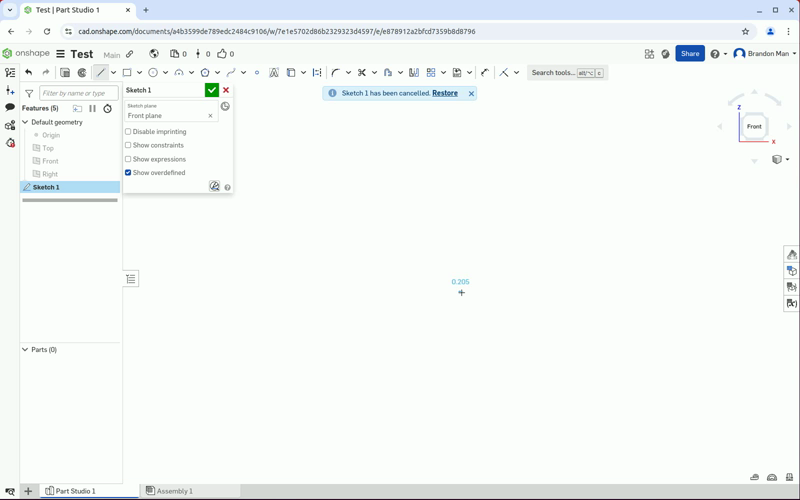
scroll(6)
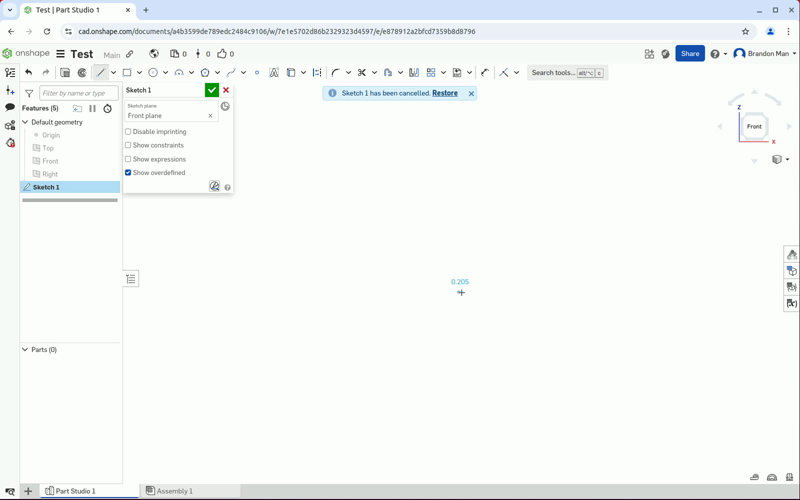
scroll(6)
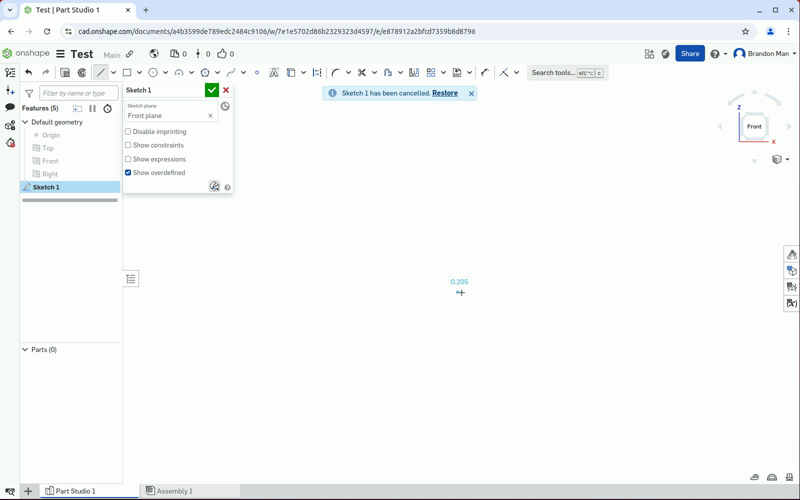
scroll(6)
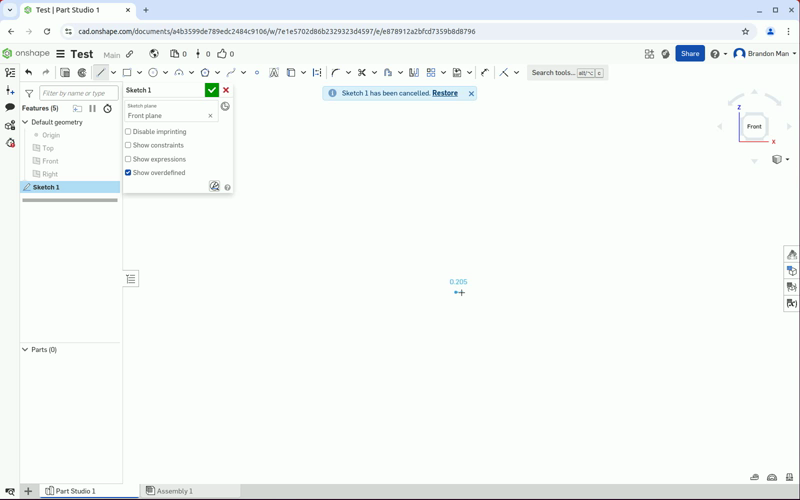
scroll(6)
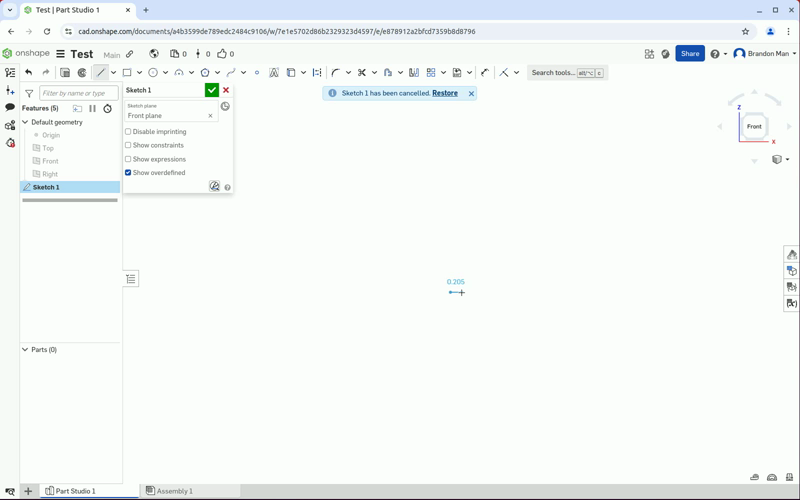
click(461, 292)
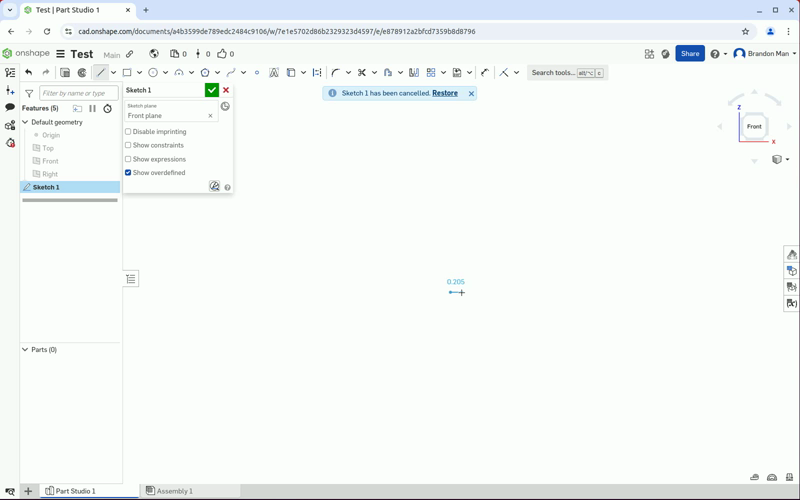
scroll(-6)
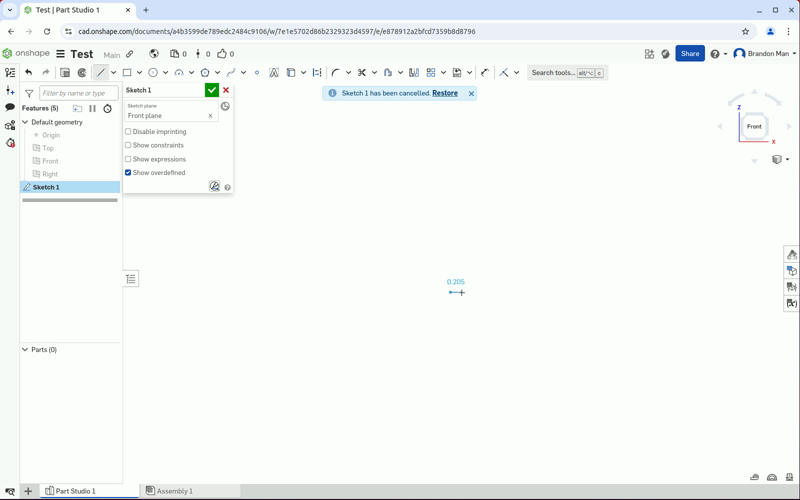
scroll(-6)
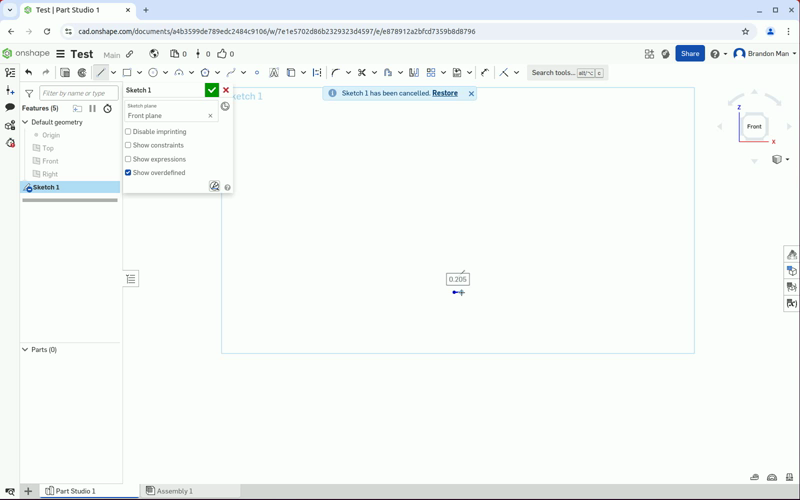
scroll(-6)
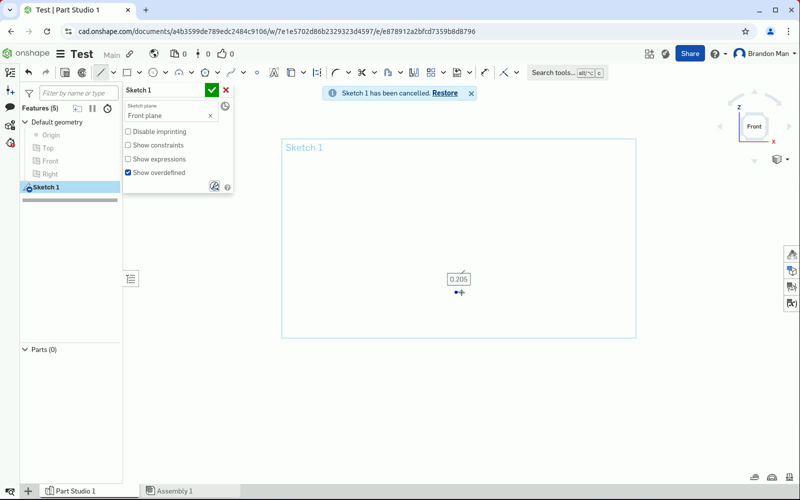
scroll(-6)
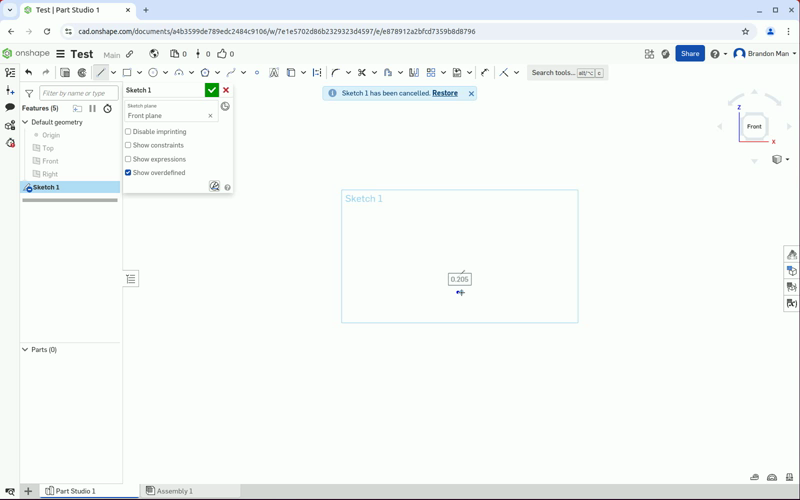
scroll(-6)
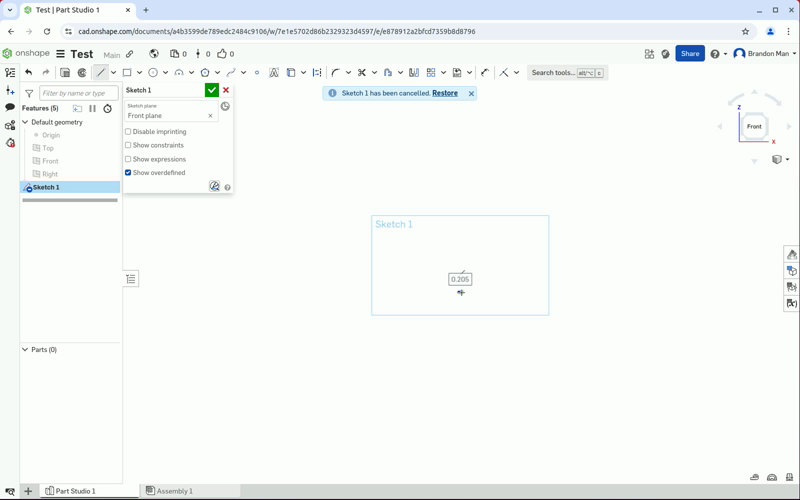
scroll(-6)
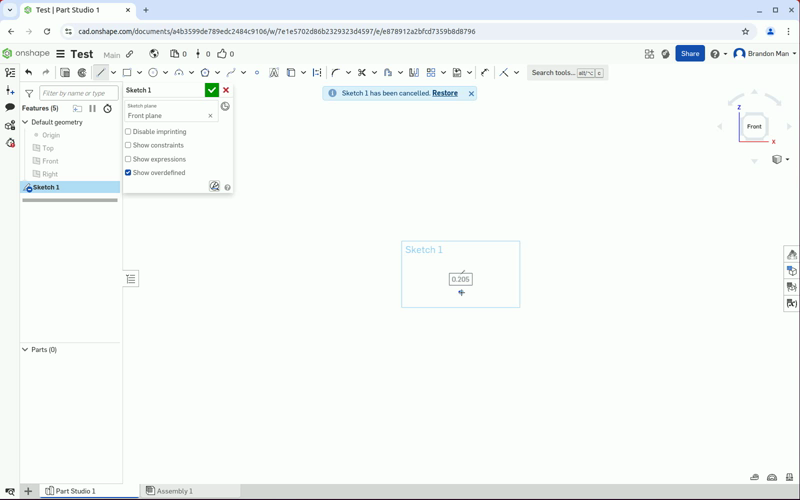
scroll(-6)
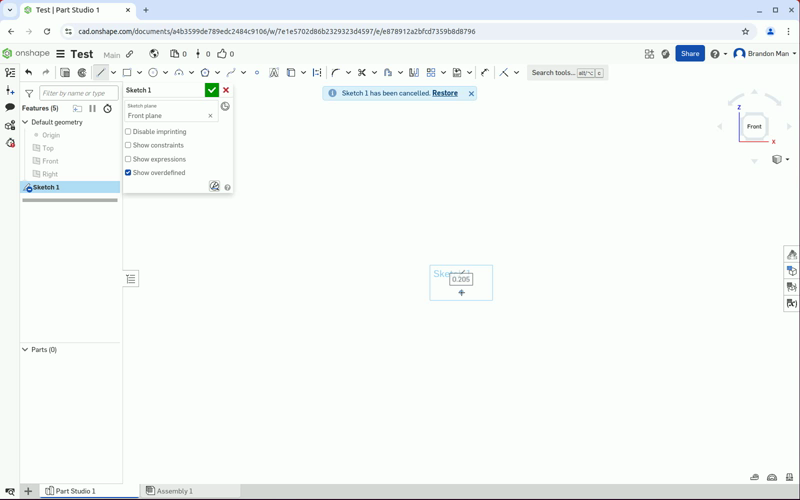
key_up(shift)
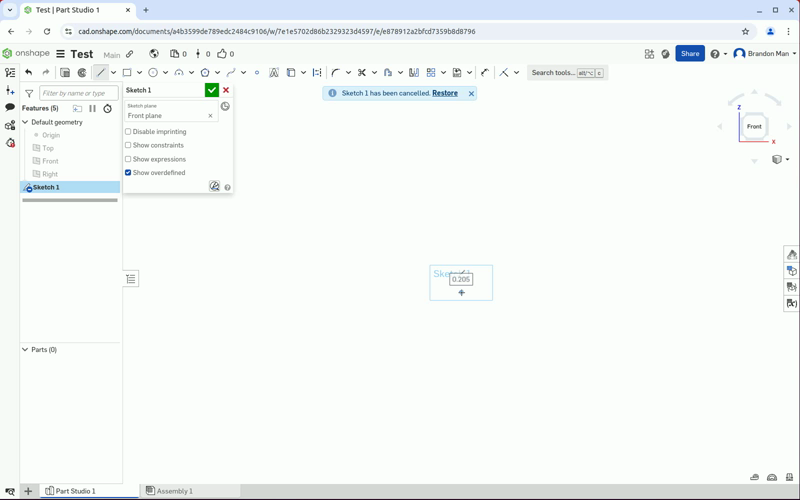
key_down(shift)
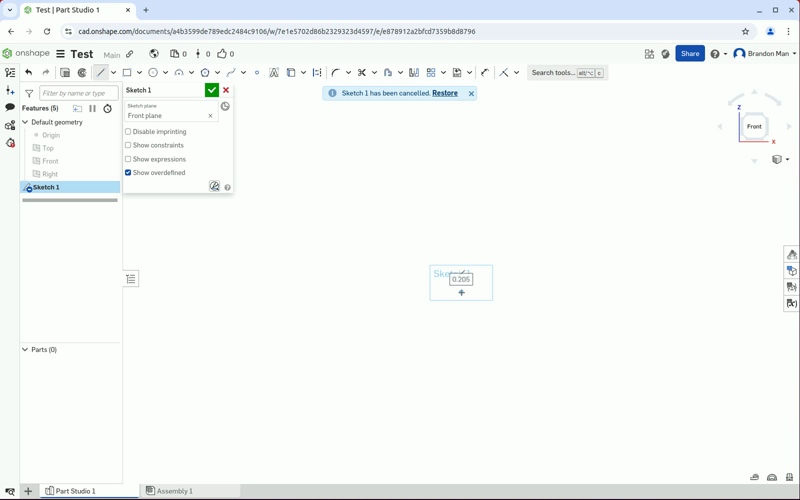
mouse_move(492, 292)
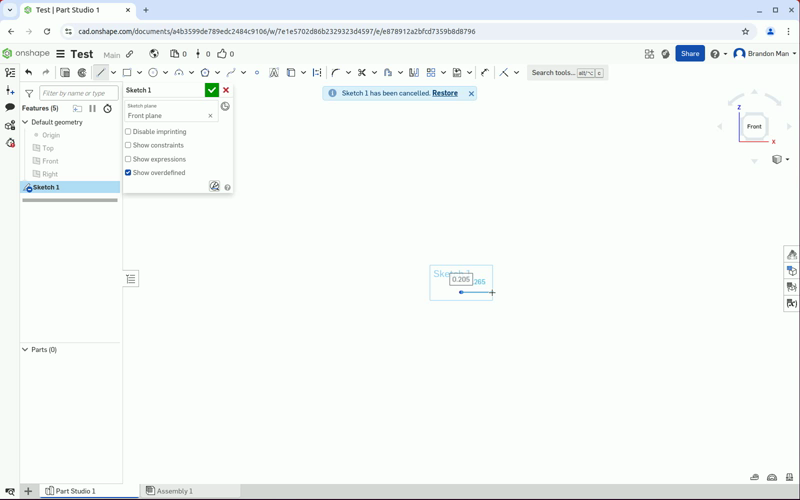
mouse_move(461, 282)
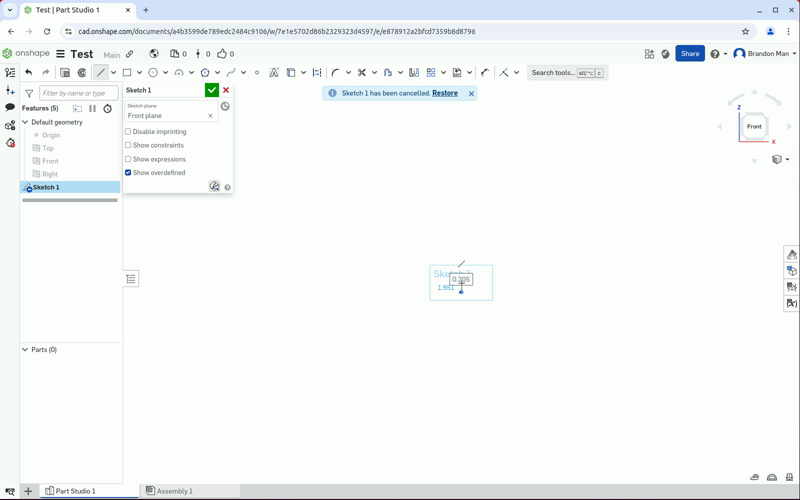
click(461, 282)
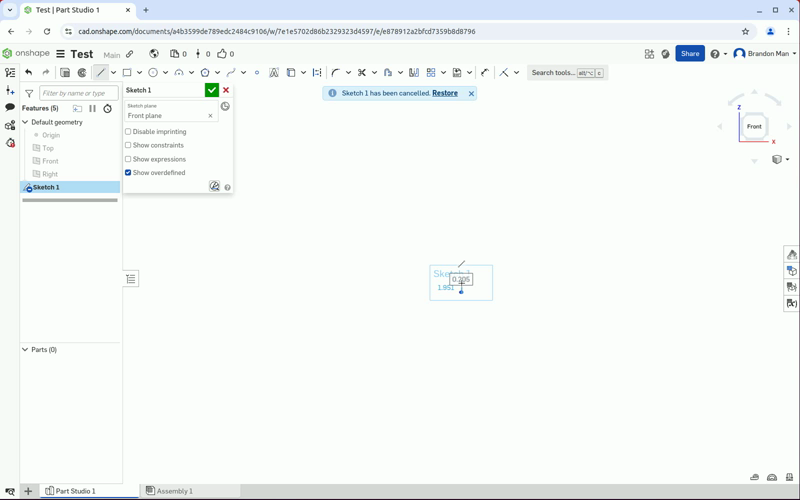
key_up(shift)
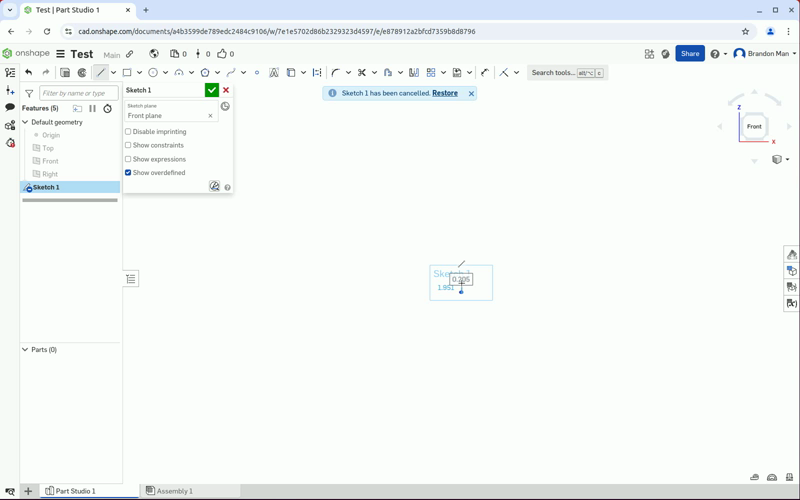
key_down(shift)
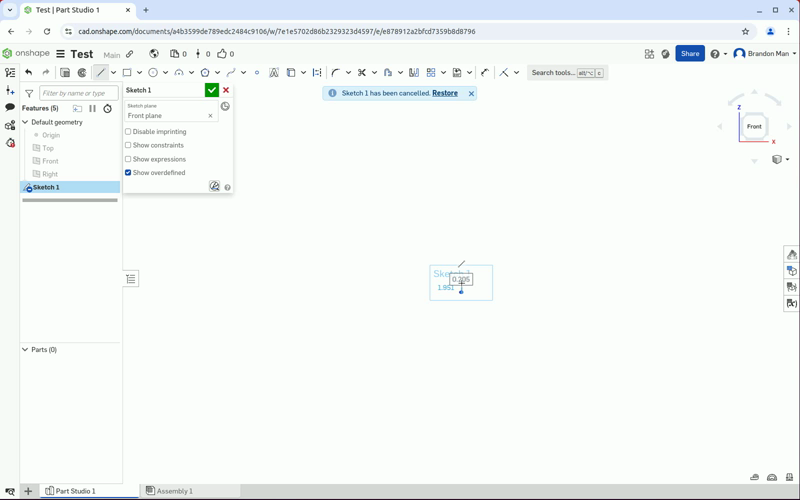
mouse_move(492, 282)
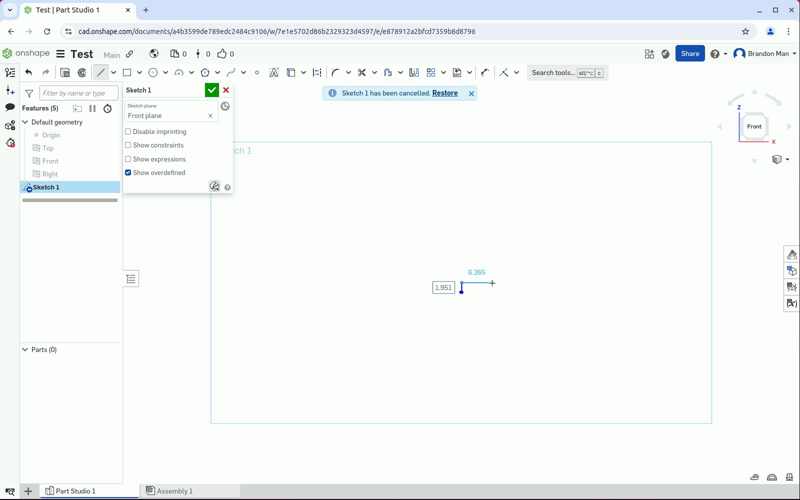
mouse_move(471, 282)
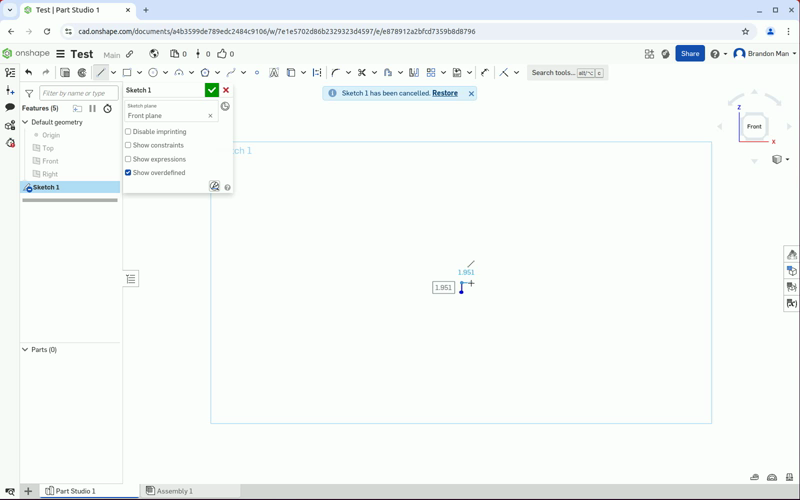
click(471, 282)
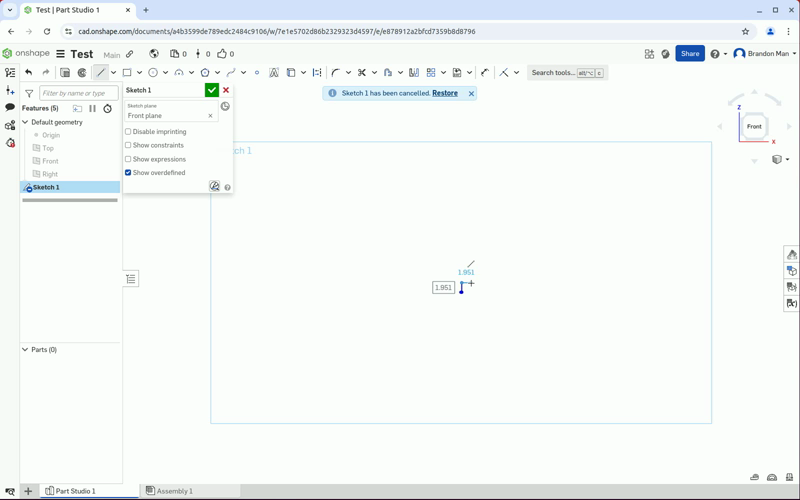
key_up(shift)
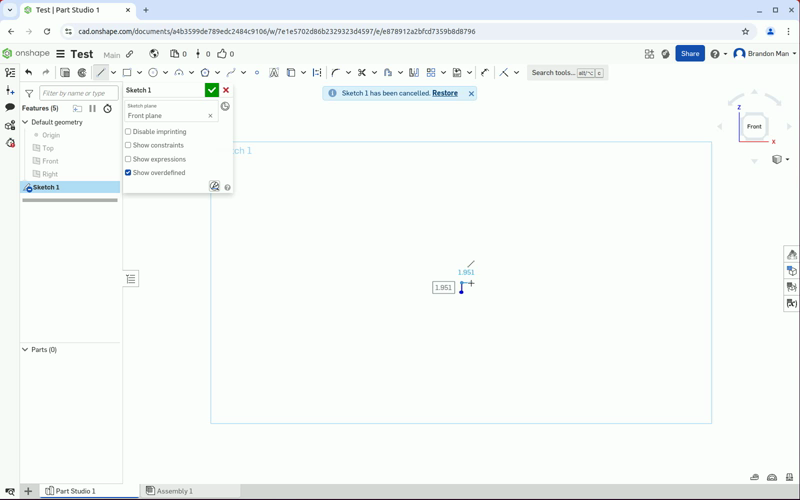
key_down(shift)
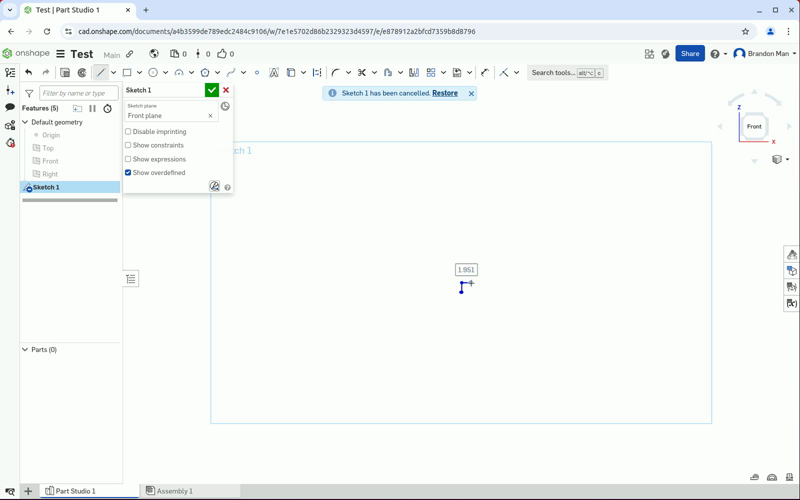
mouse_move(501, 282)
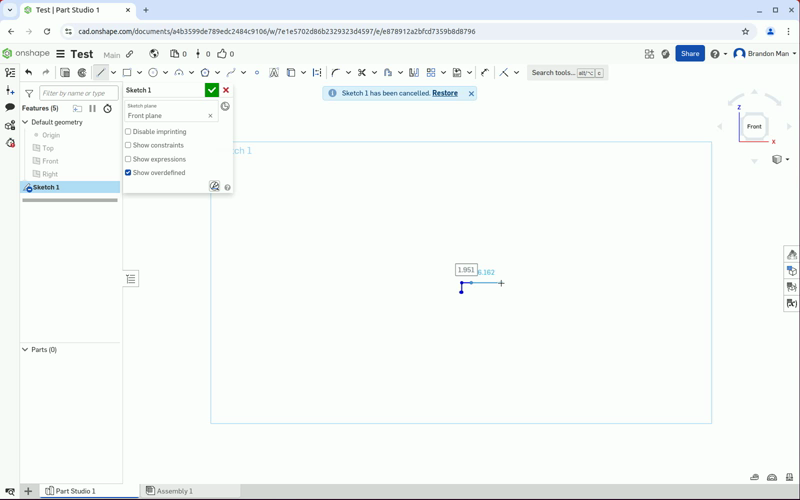
mouse_move(471, 281)
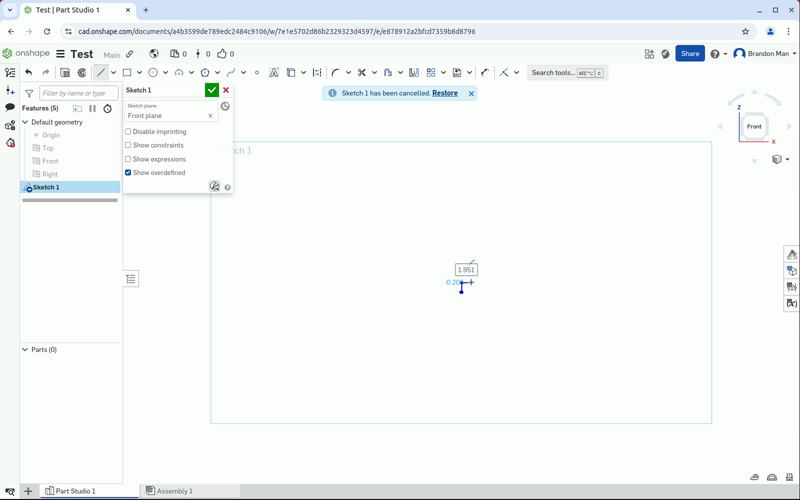
scroll(6)
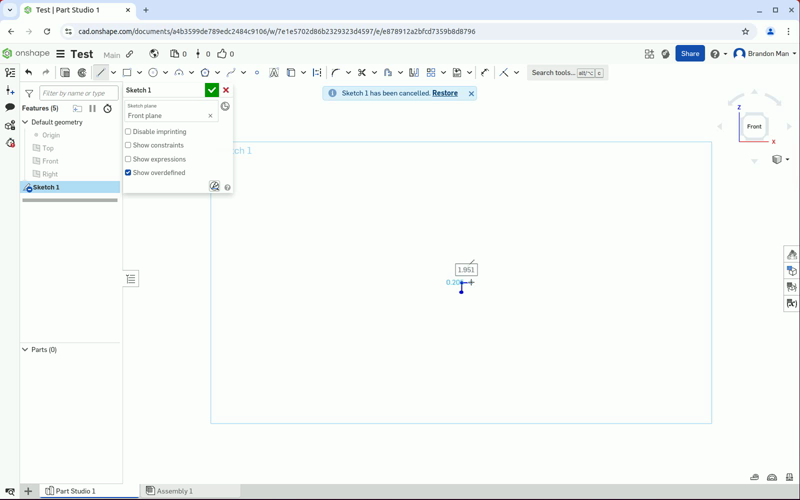
scroll(6)
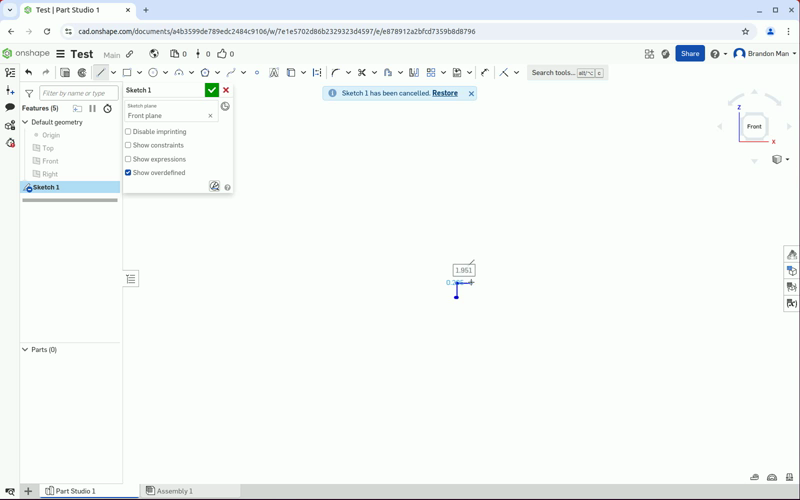
scroll(6)
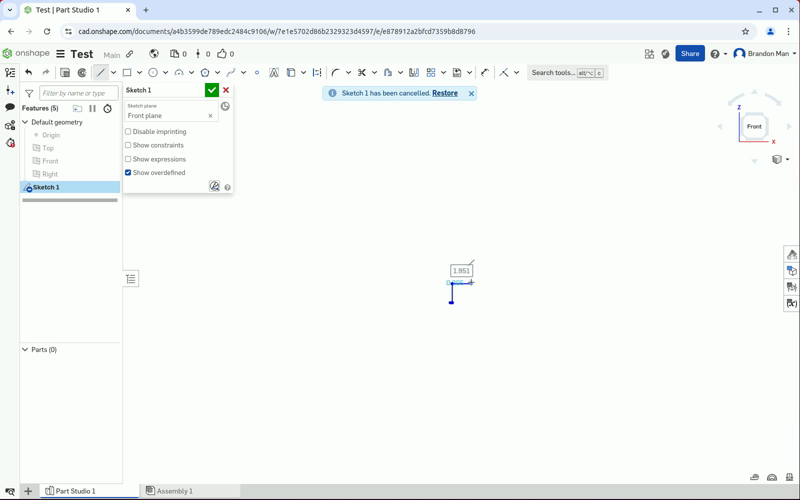
scroll(6)
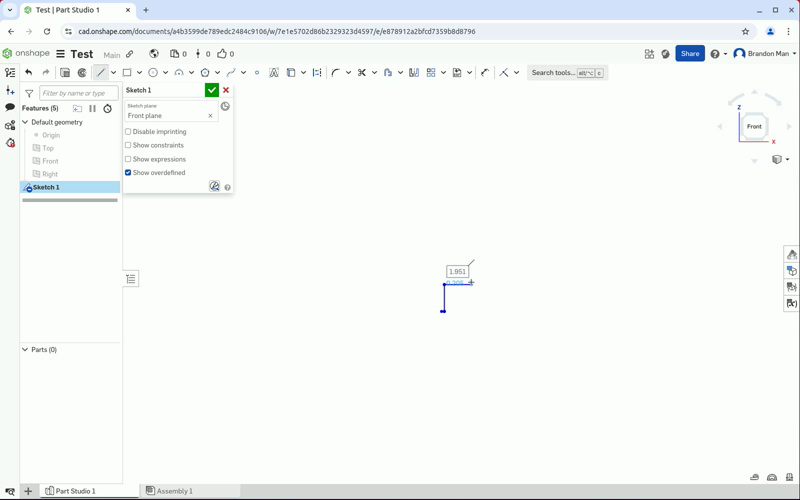
scroll(6)
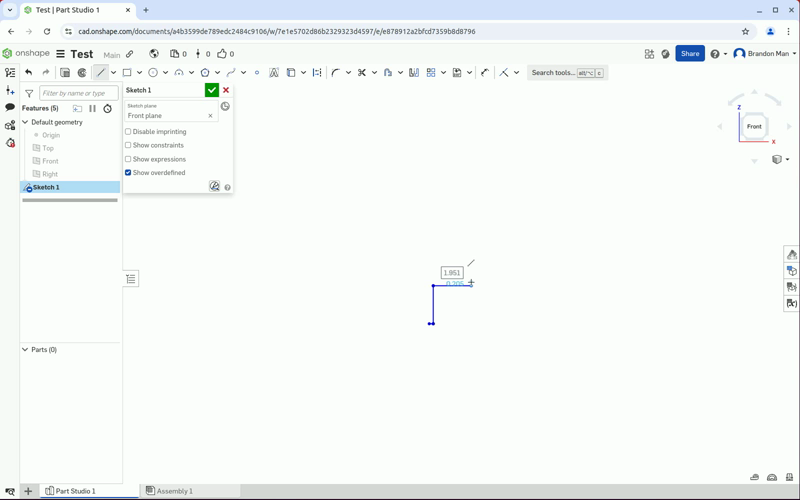
scroll(6)
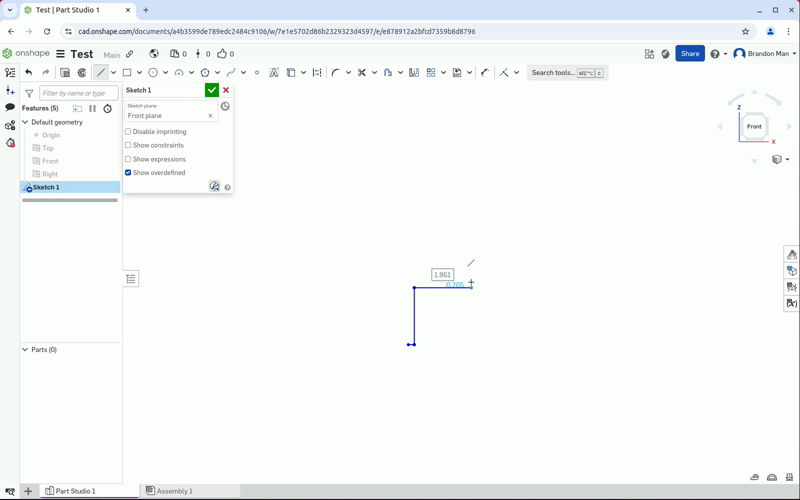
scroll(6)
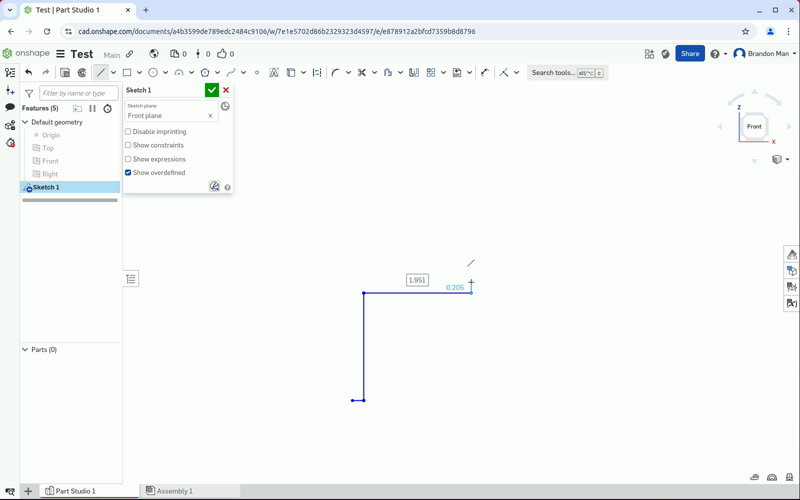
click(471, 281)
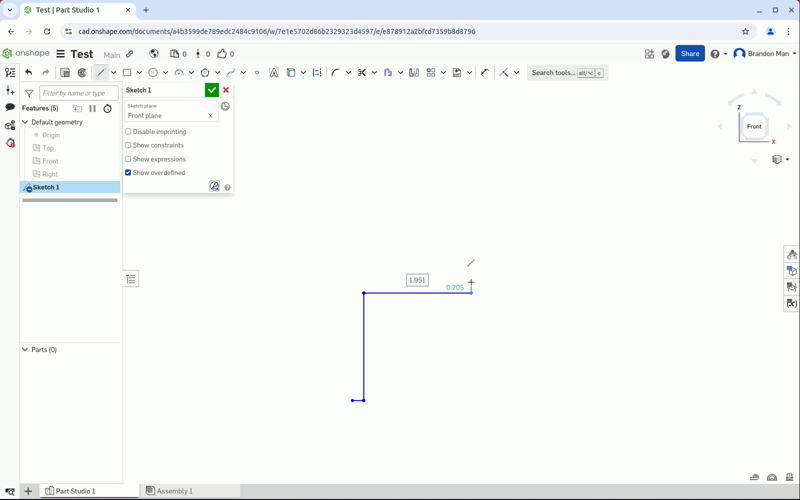
scroll(-6)
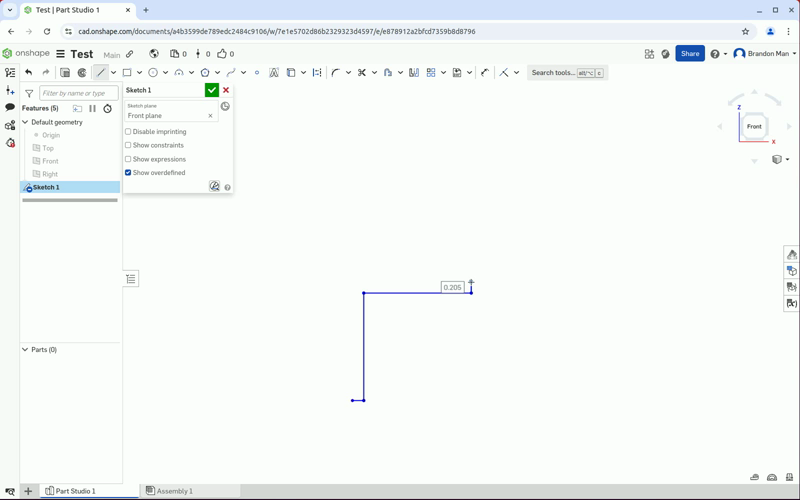
scroll(-6)
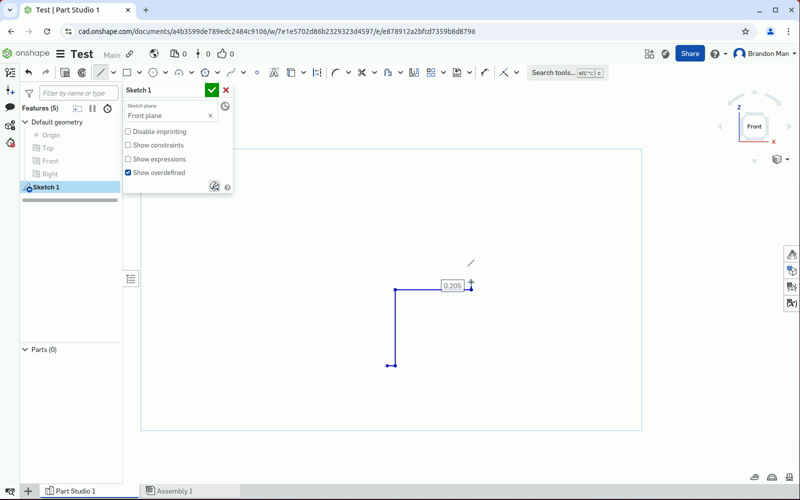
scroll(-6)
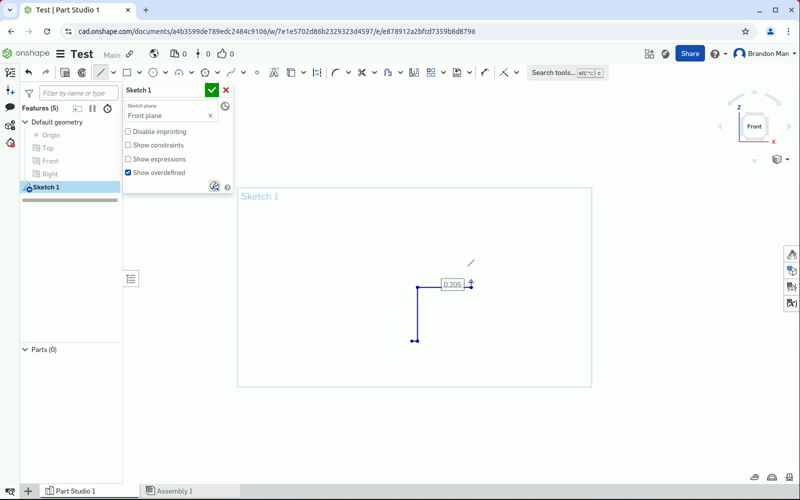
scroll(-6)
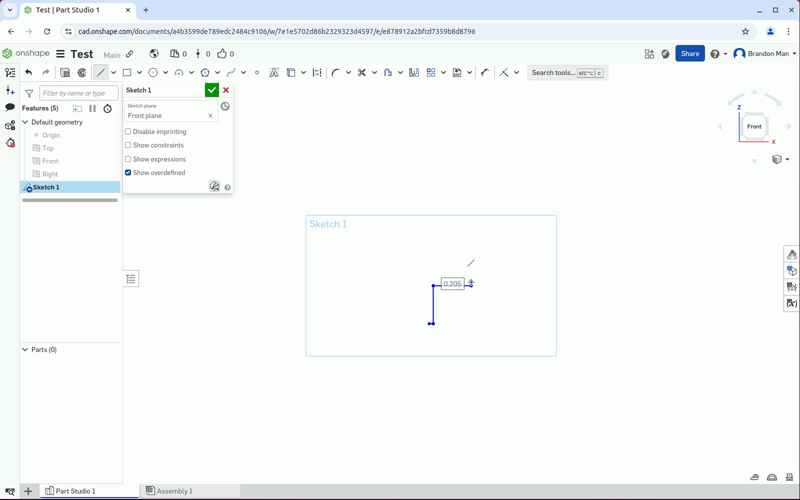
scroll(-6)
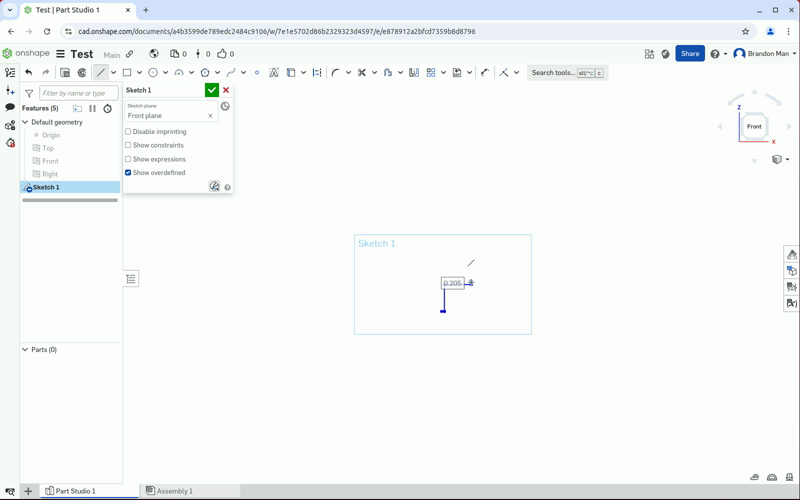
scroll(-6)
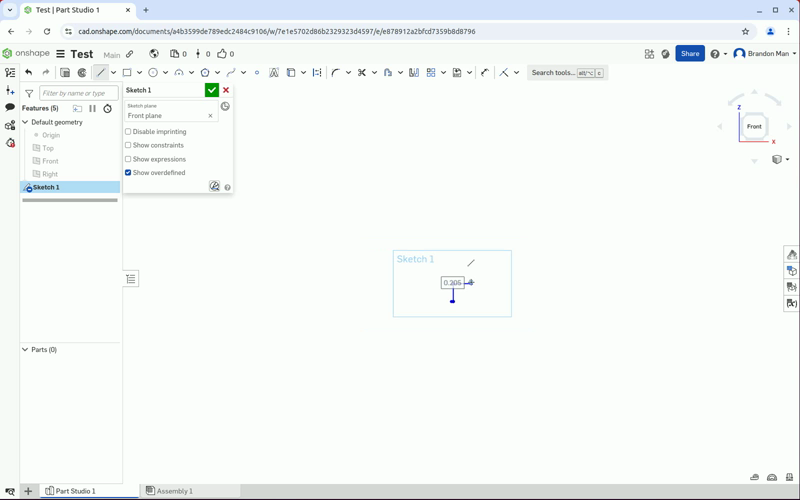
scroll(-6)
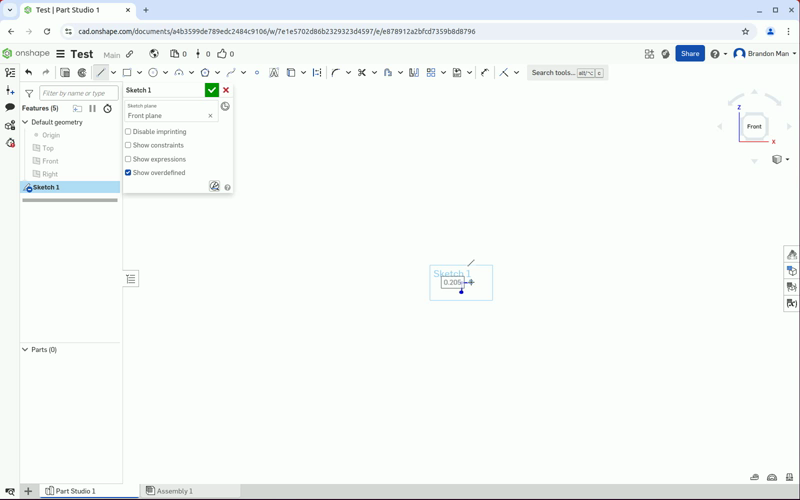
key_up(shift)
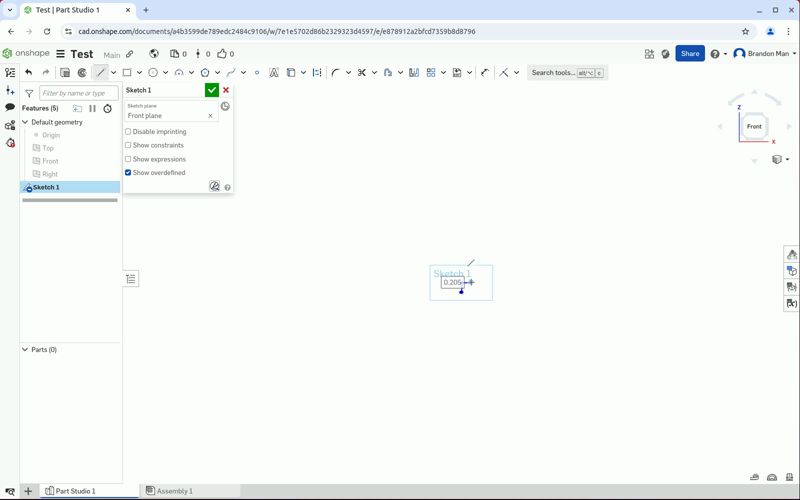
key_down(shift)
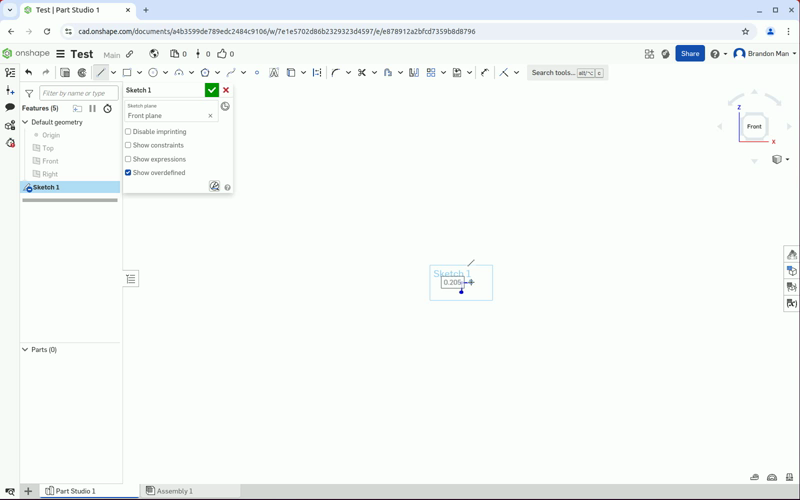
mouse_move(501, 281)
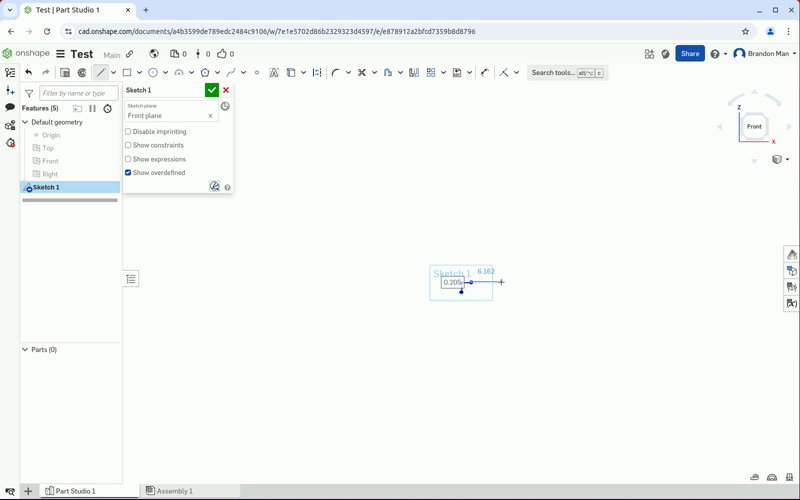
mouse_move(460, 281)
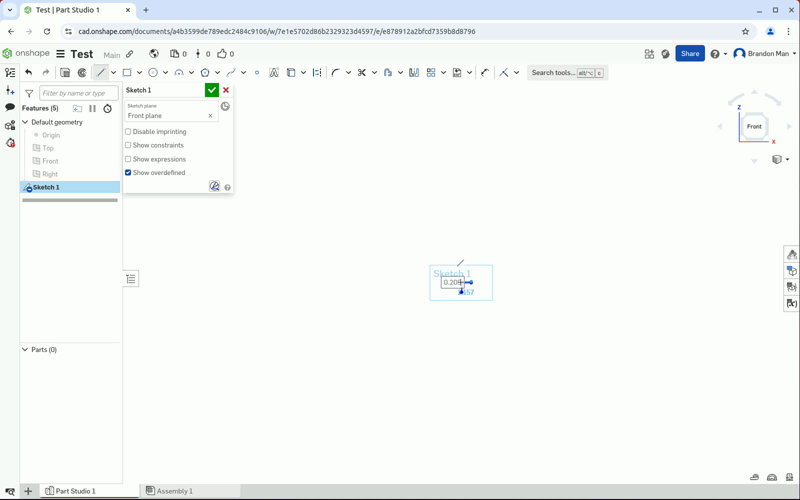
scroll(6)
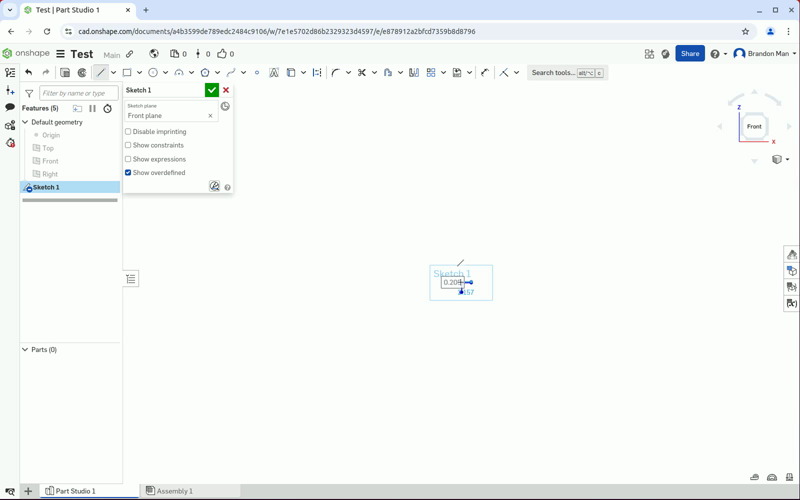
scroll(6)
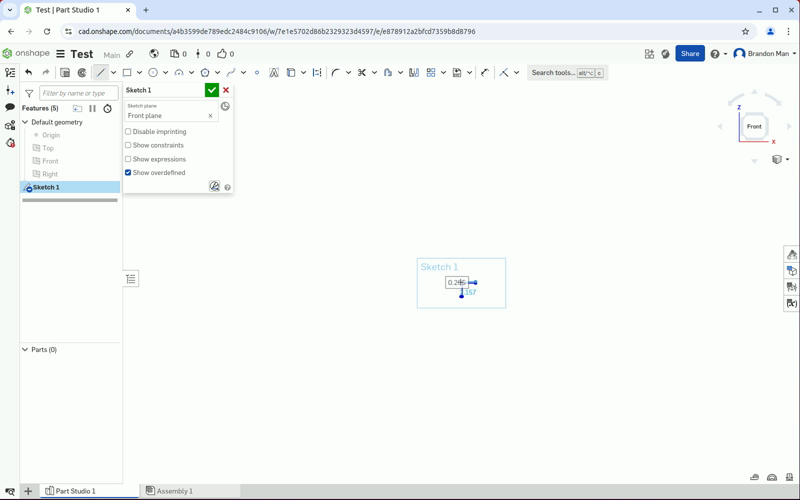
scroll(6)
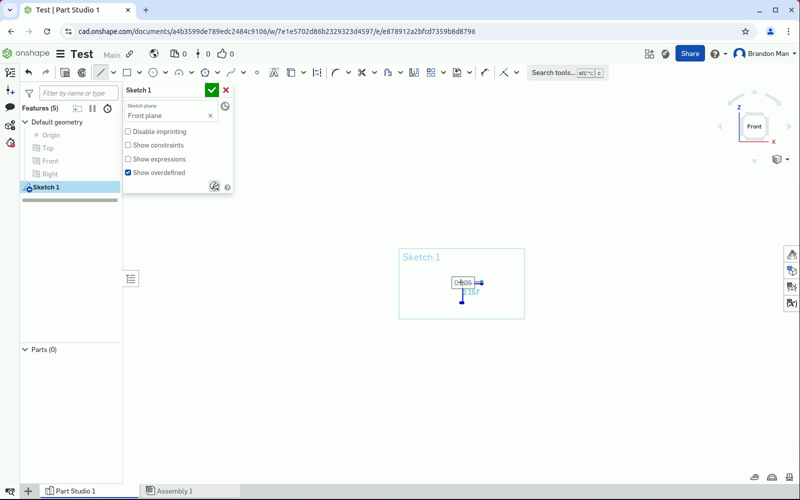
scroll(6)
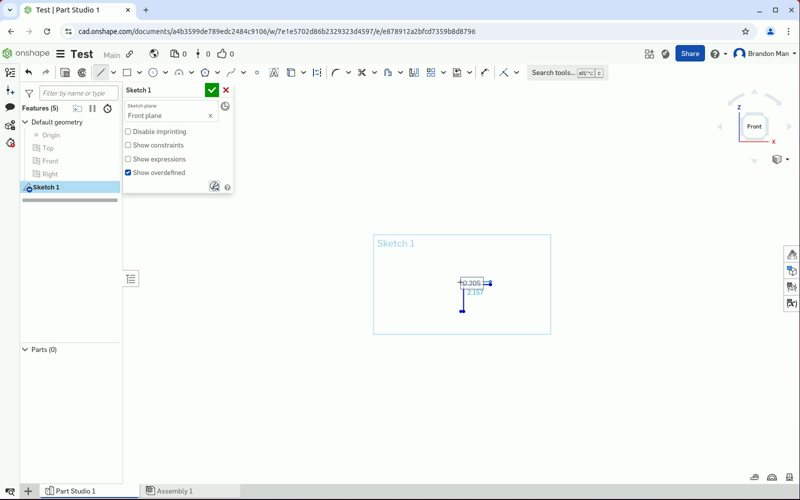
scroll(6)
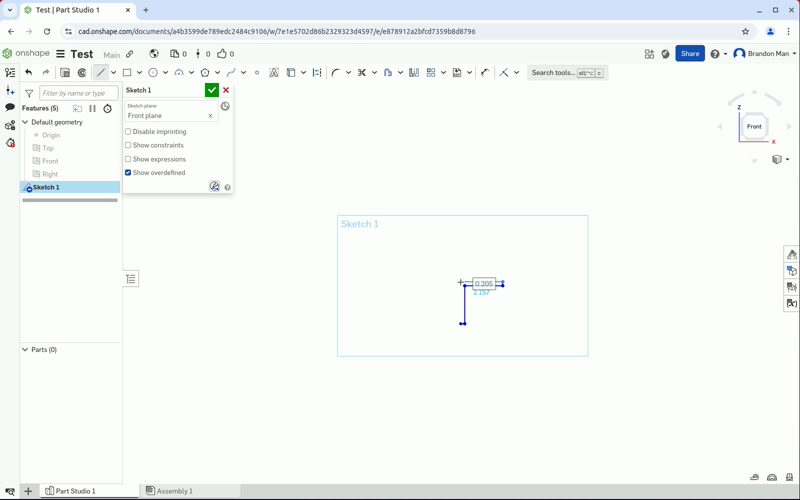
scroll(6)
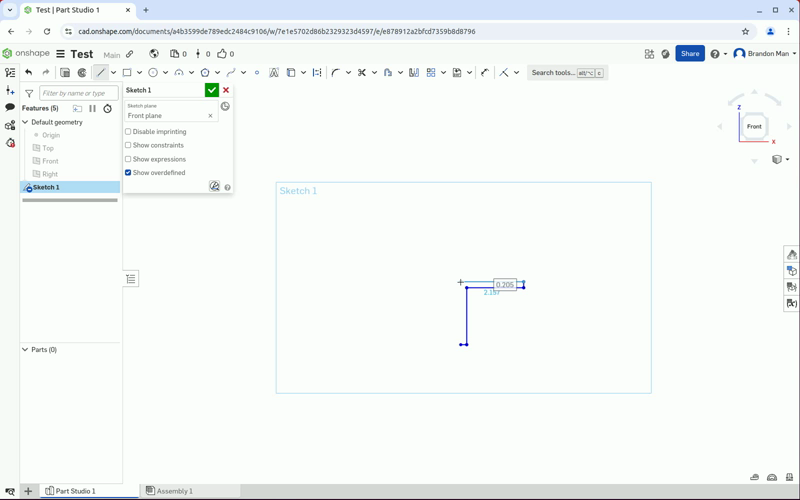
scroll(6)
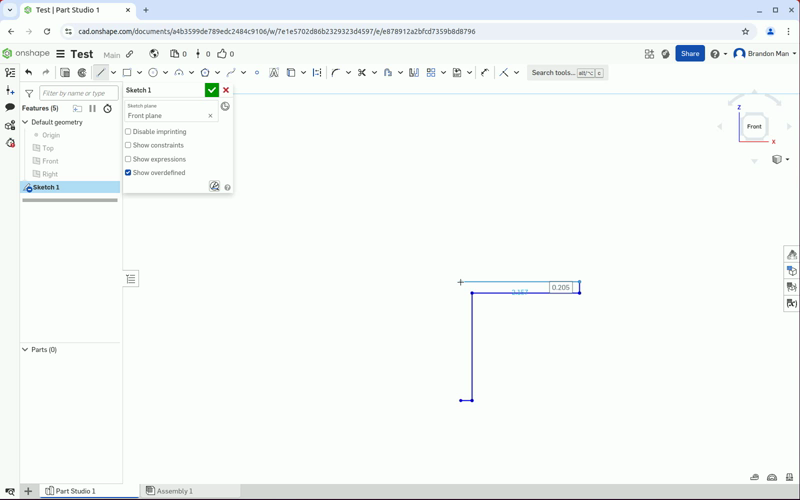
click(460, 281)
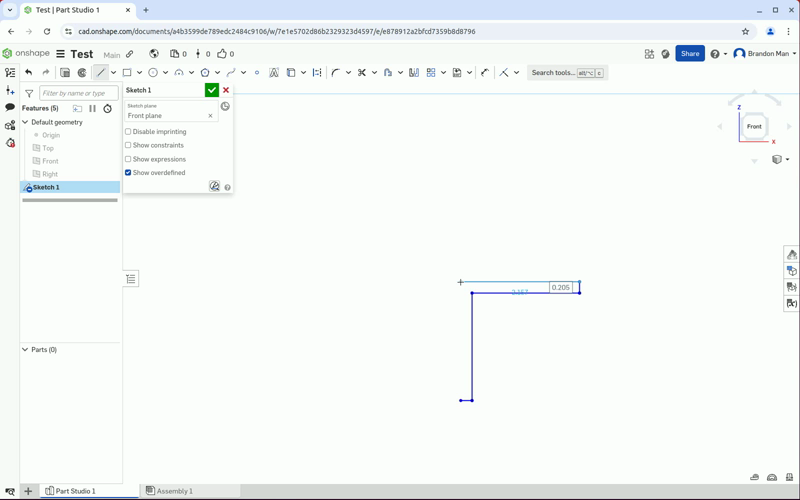
scroll(-6)
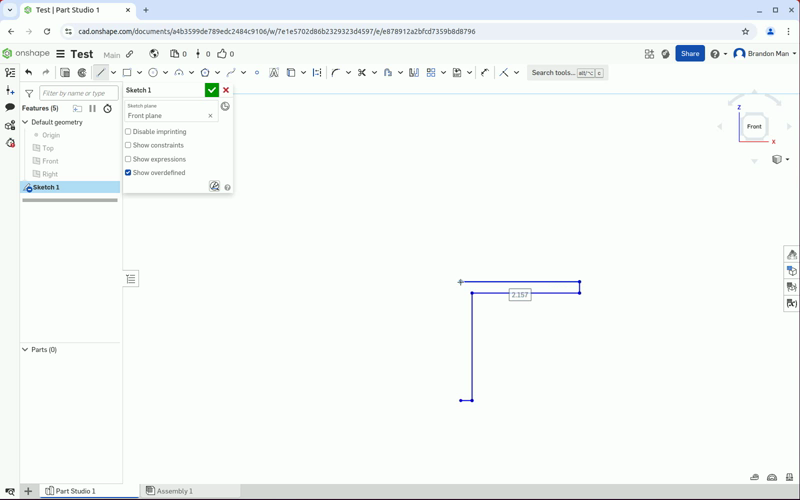
scroll(-6)
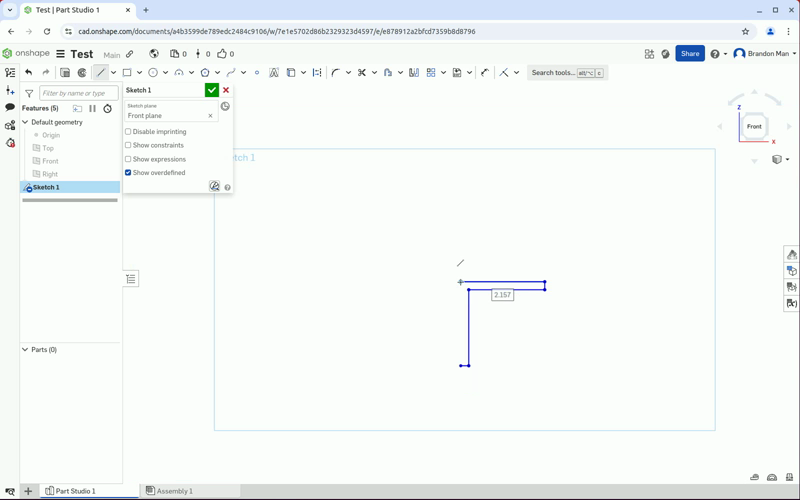
scroll(-6)
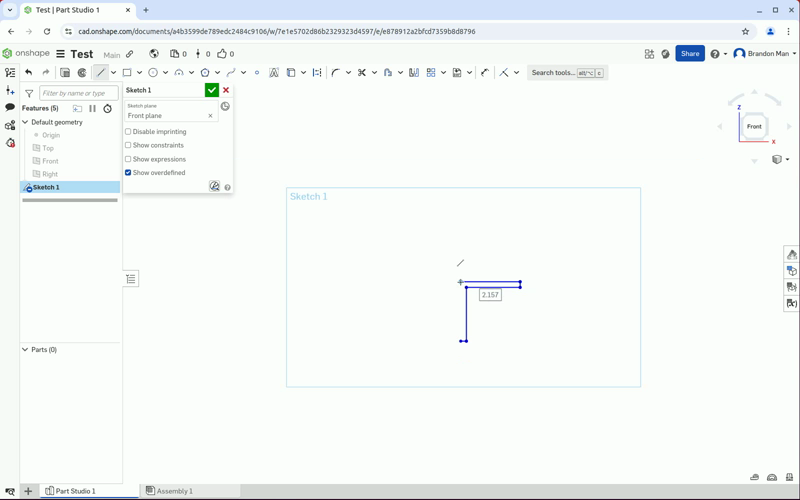
scroll(-6)
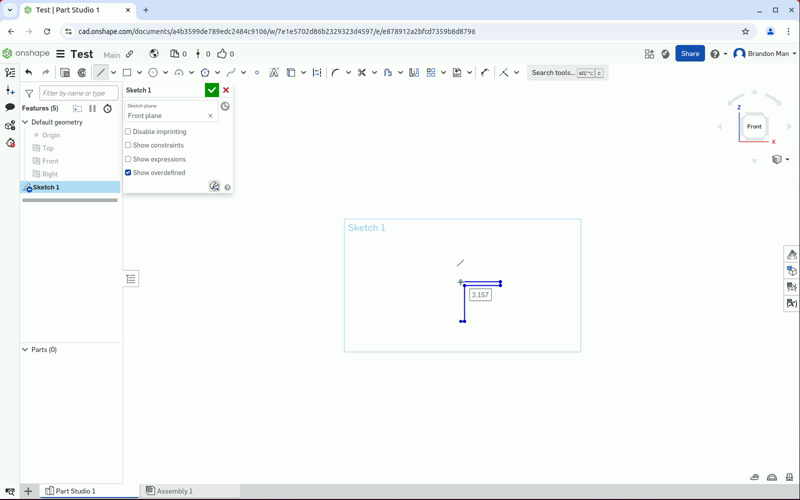
scroll(-6)
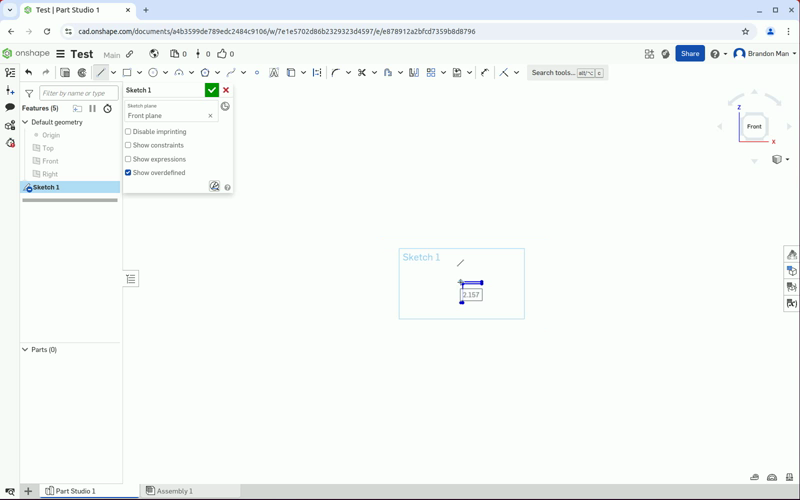
scroll(-6)
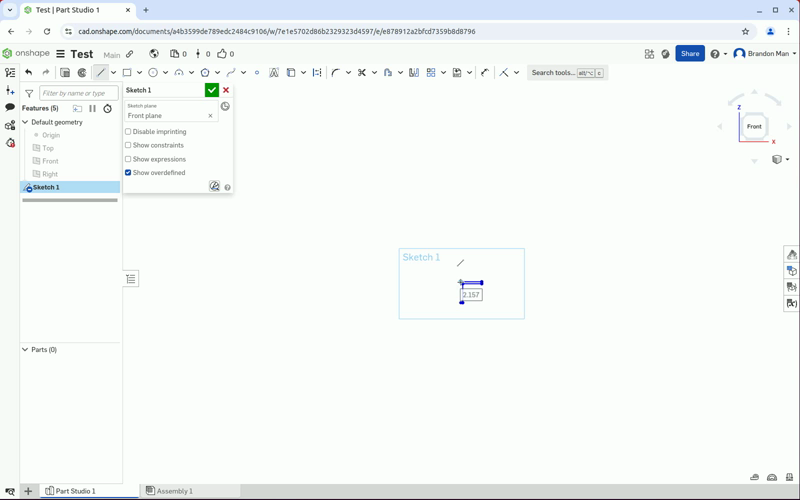
scroll(-6)
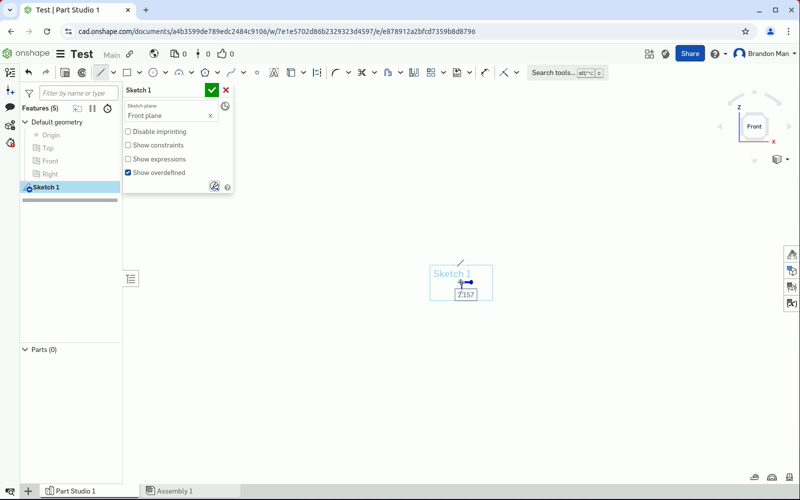
key_up(shift)
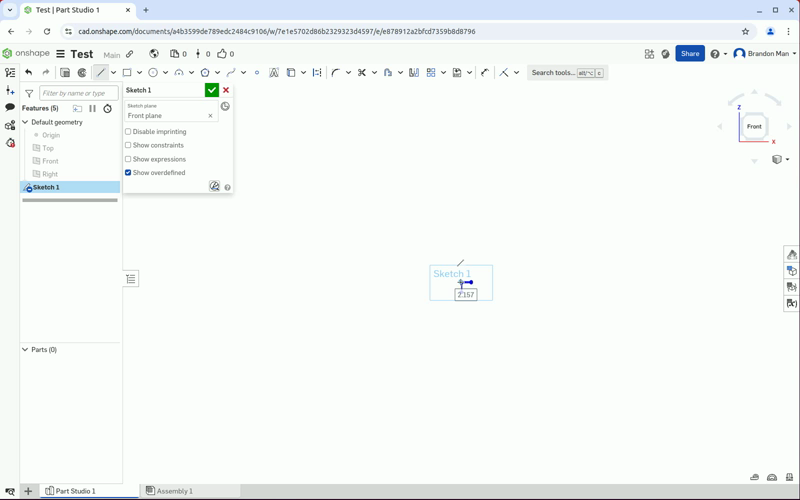
mouse_move(490, 281)
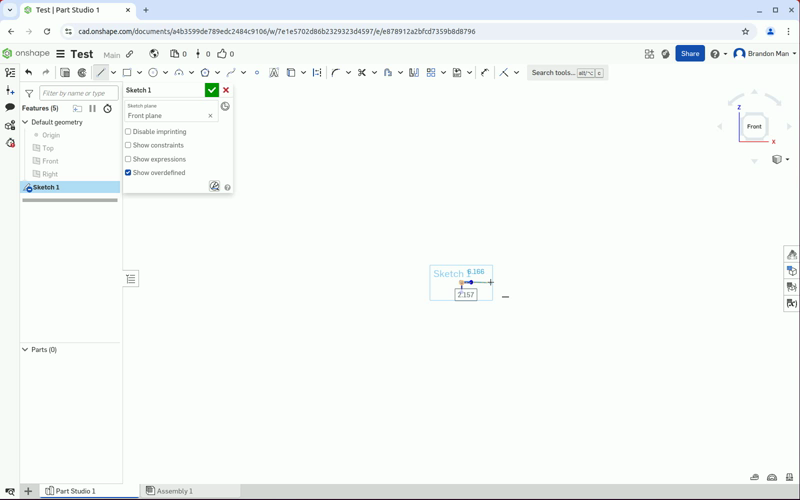
key_down(shift)
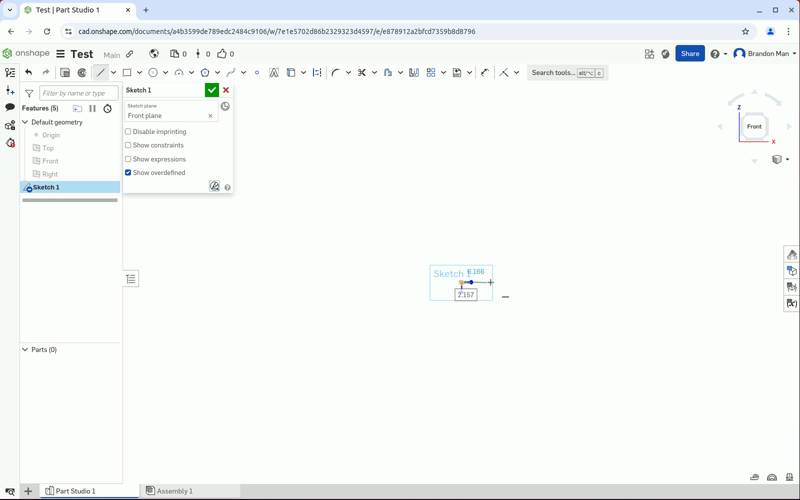
mouse_move(460, 292)
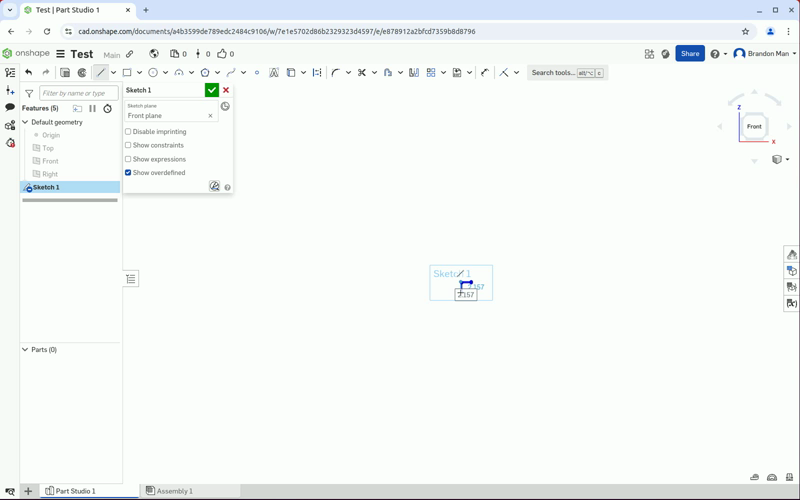
scroll(6)
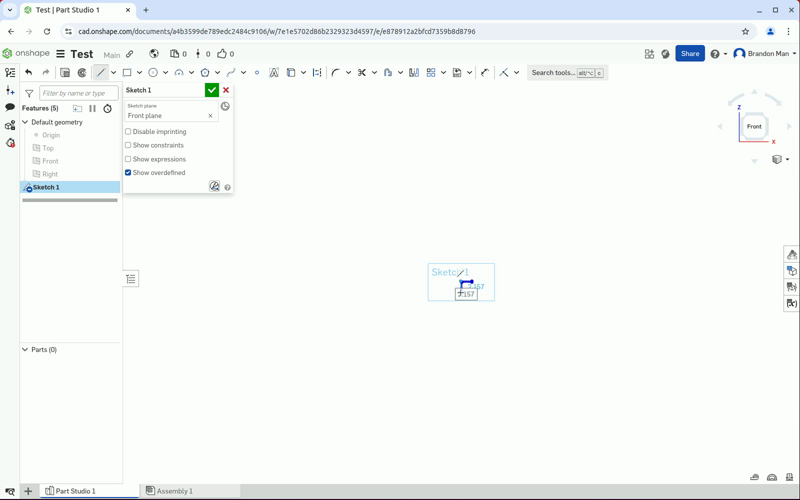
scroll(6)
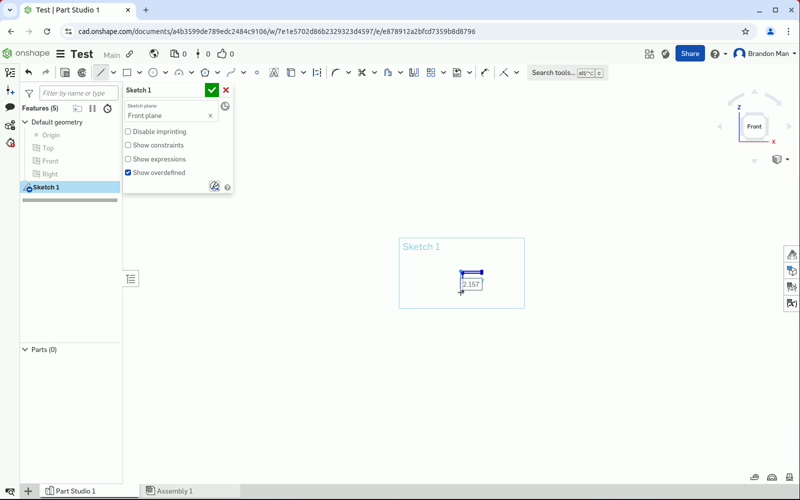
scroll(6)
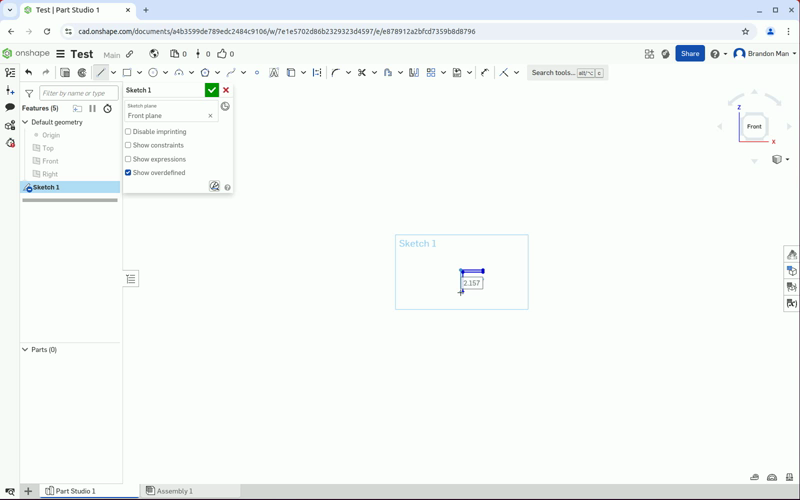
scroll(6)
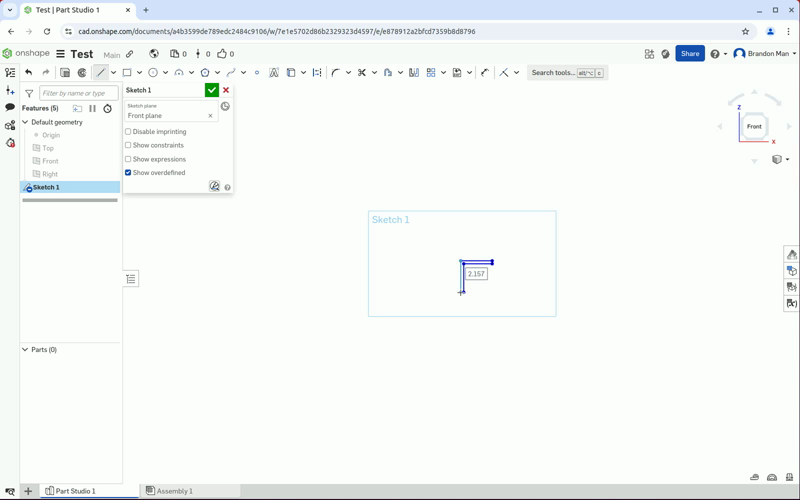
scroll(6)
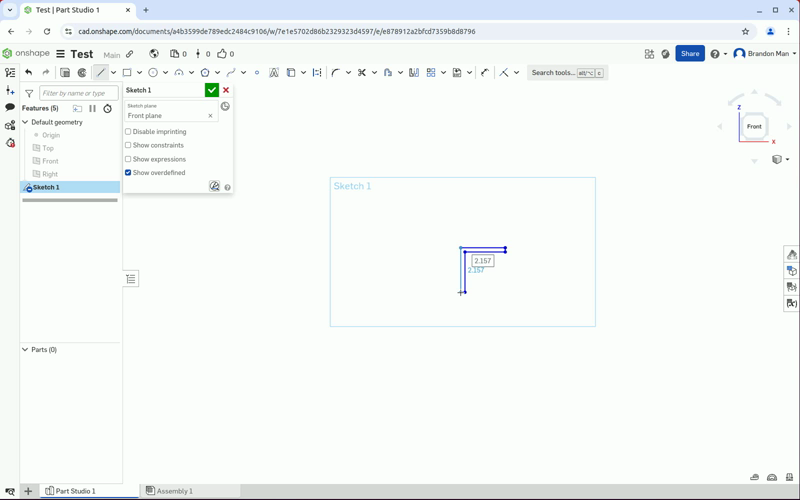
scroll(6)
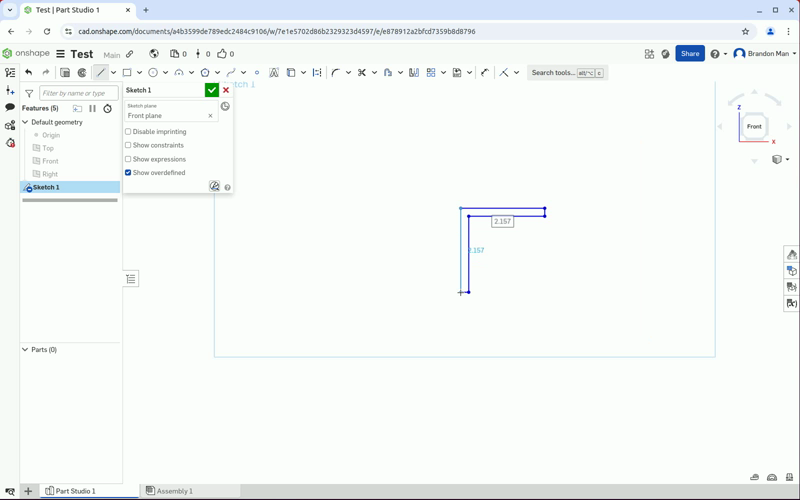
scroll(6)
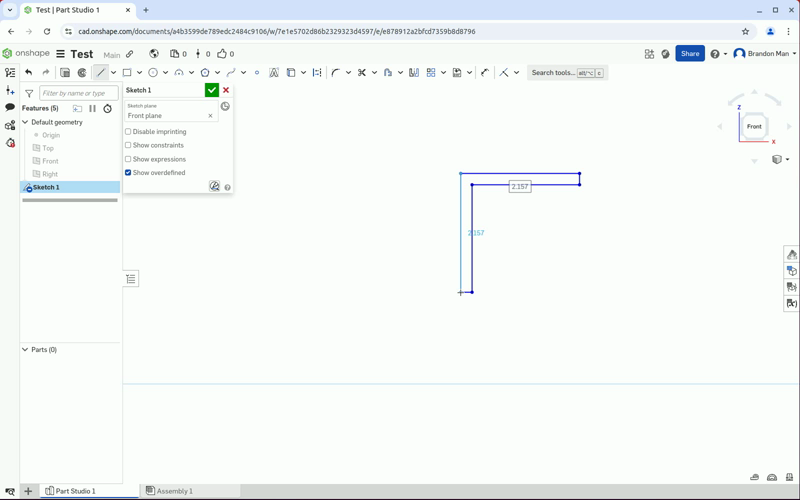
key_up(shift)
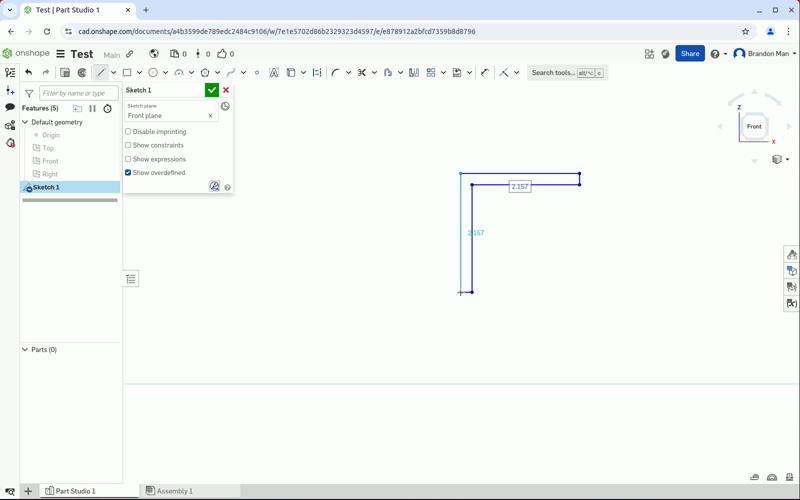
click(460, 292)
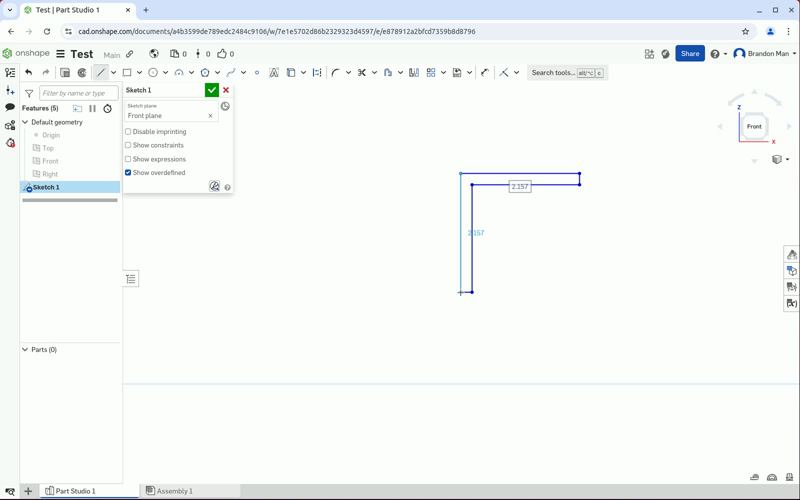
scroll(-6)
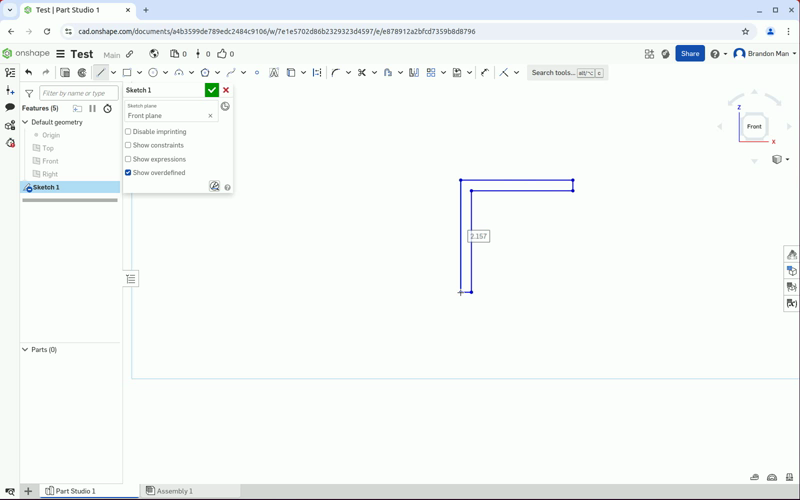
scroll(-6)
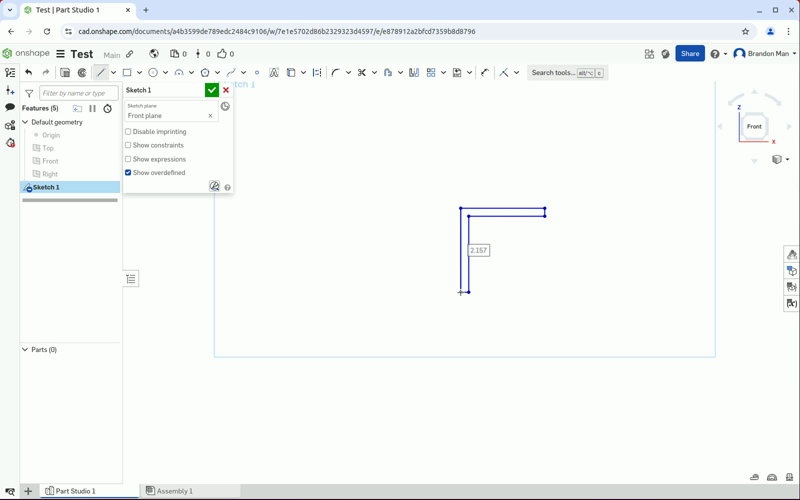
scroll(-6)
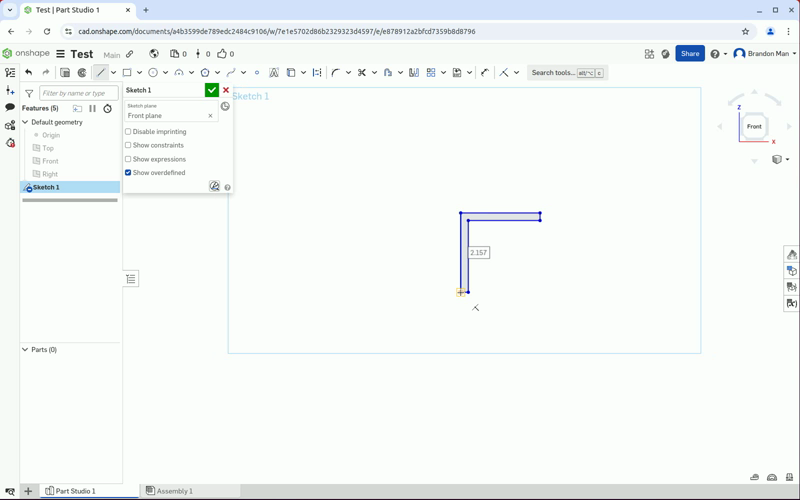
scroll(-6)
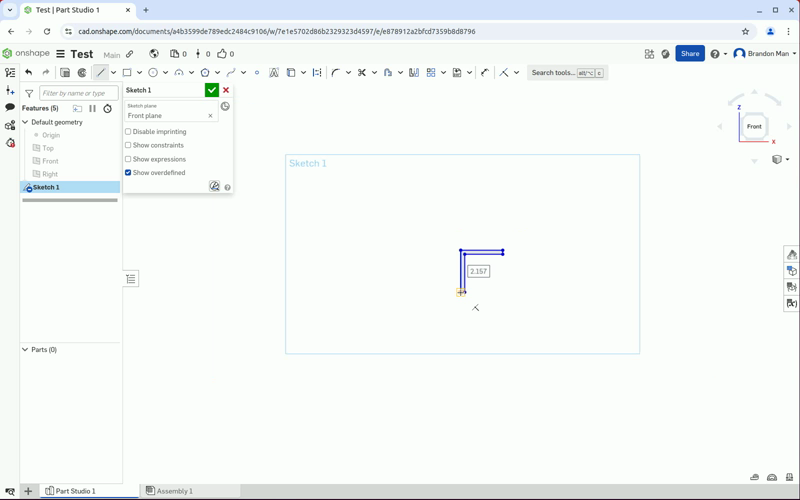
scroll(-6)
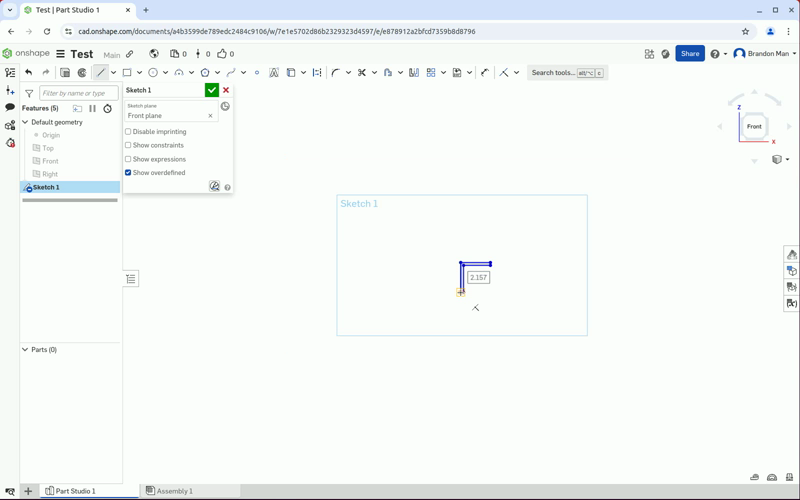
scroll(-6)
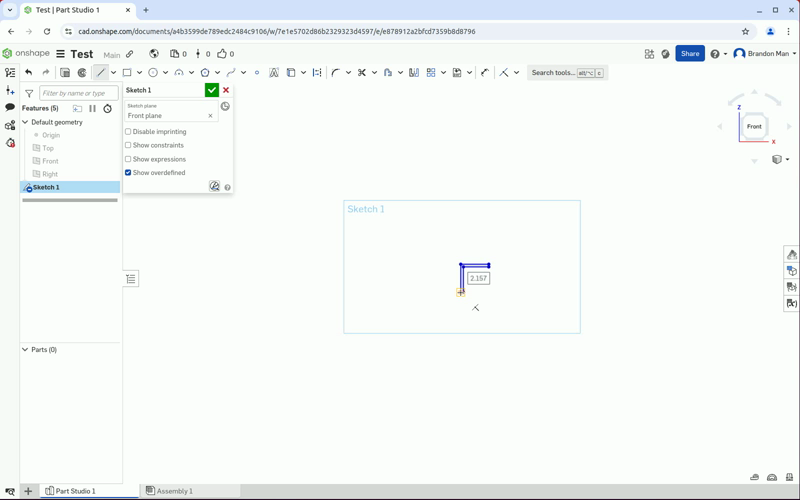
scroll(-6)
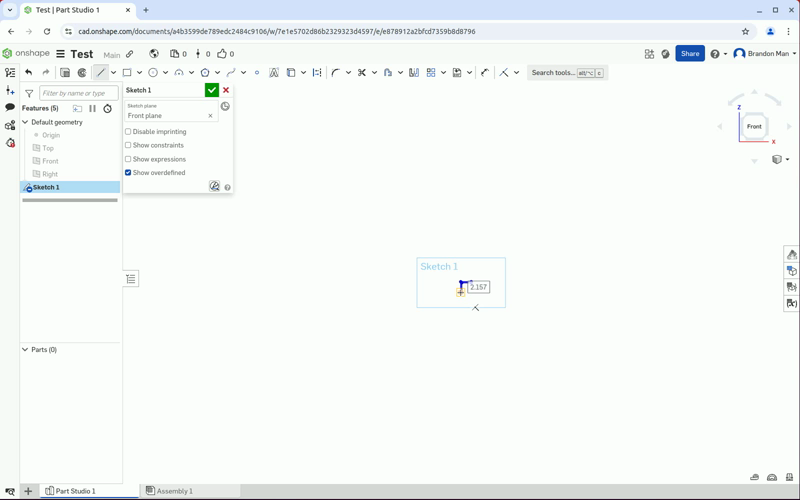
key(esc)
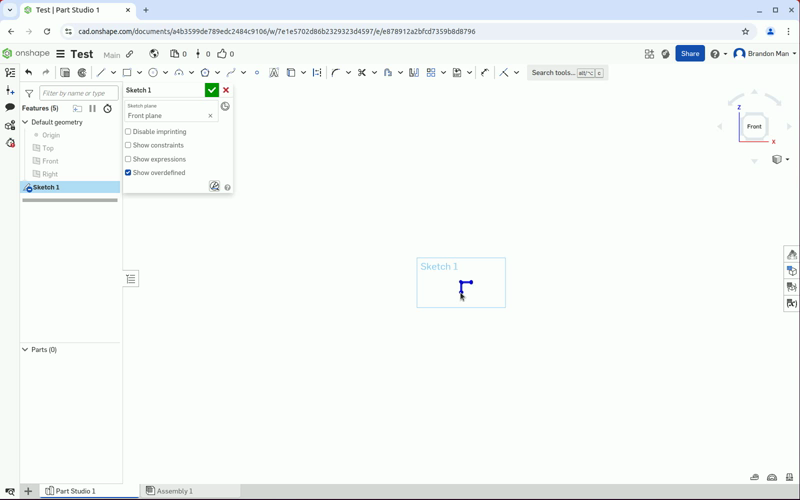
mouse_move(461, 286)
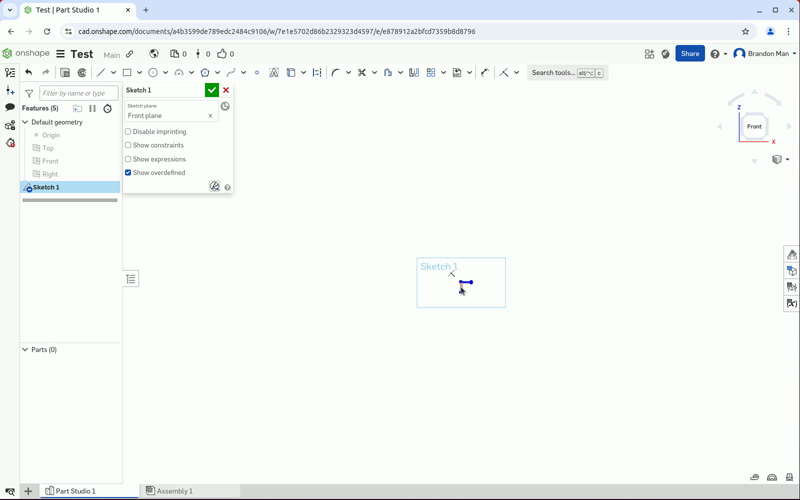
scroll(6)
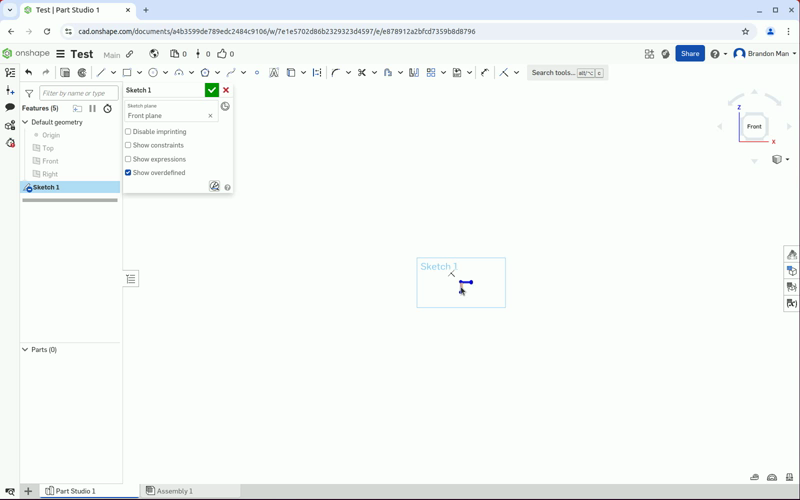
scroll(6)
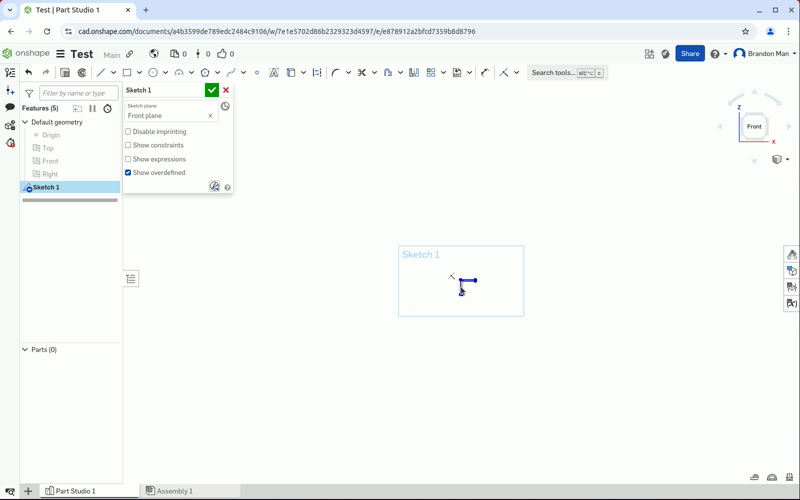
scroll(6)
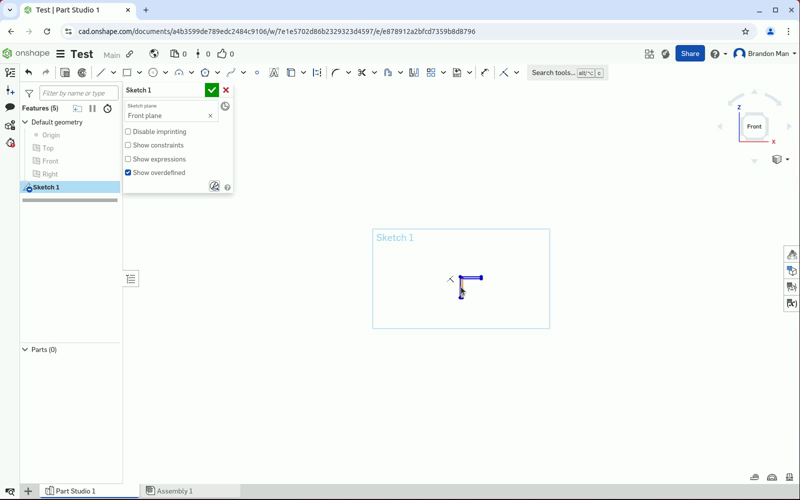
scroll(6)
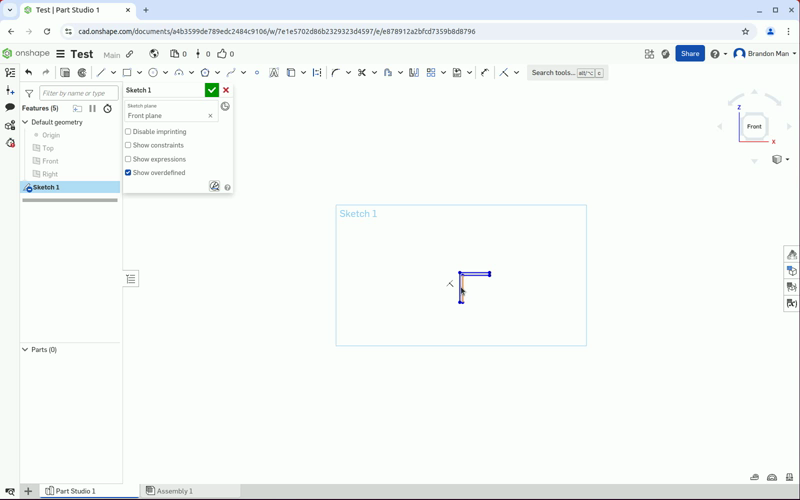
scroll(6)
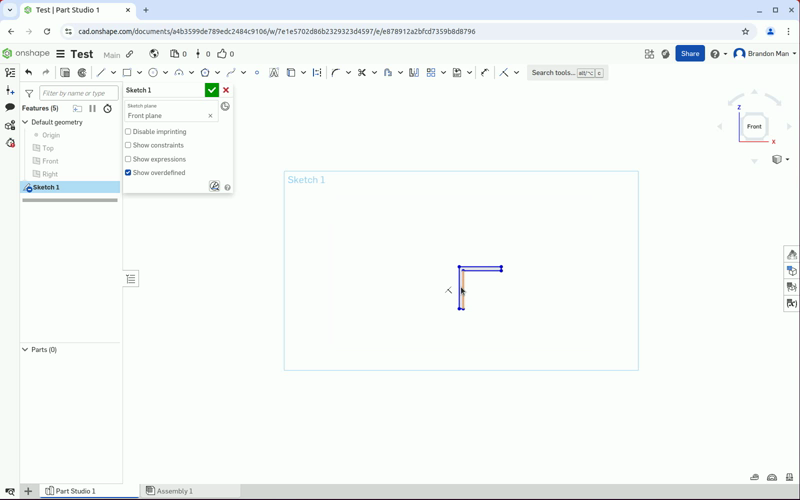
scroll(6)
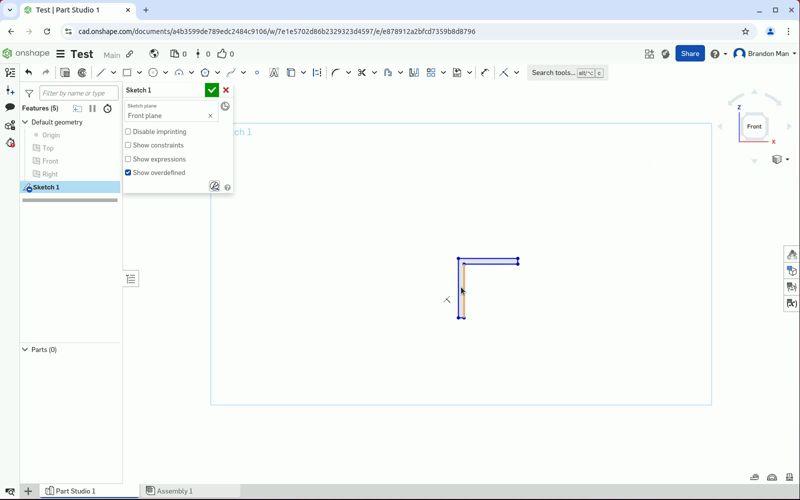
scroll(6)
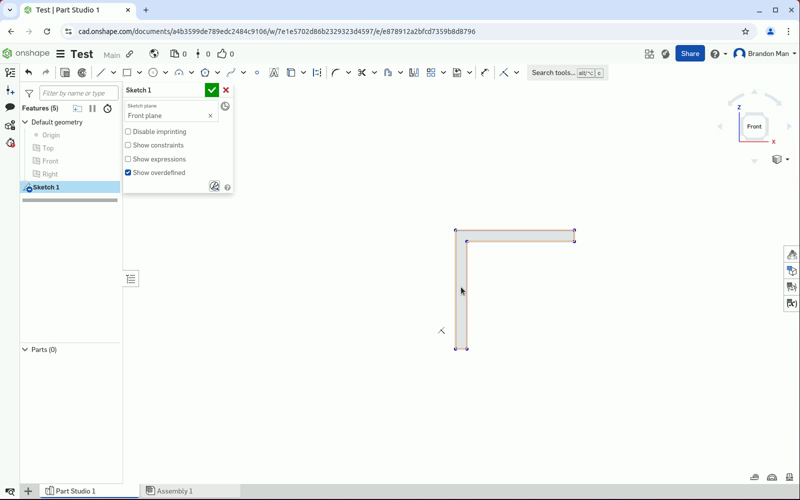
click(461, 286)
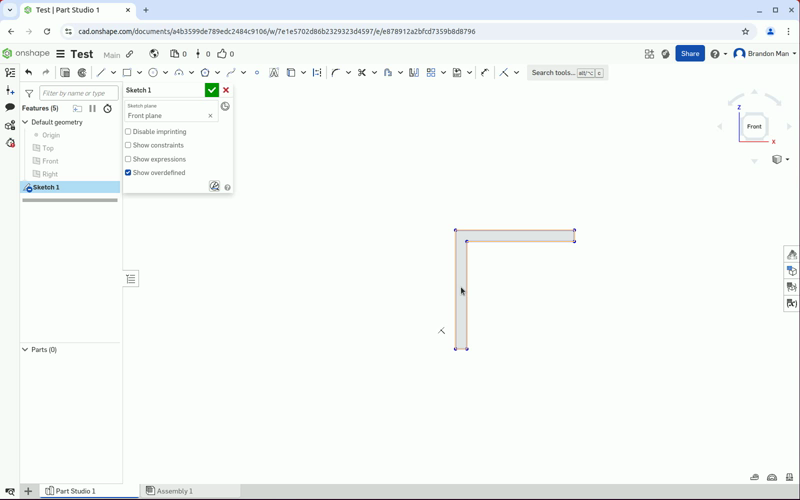
scroll(-6)
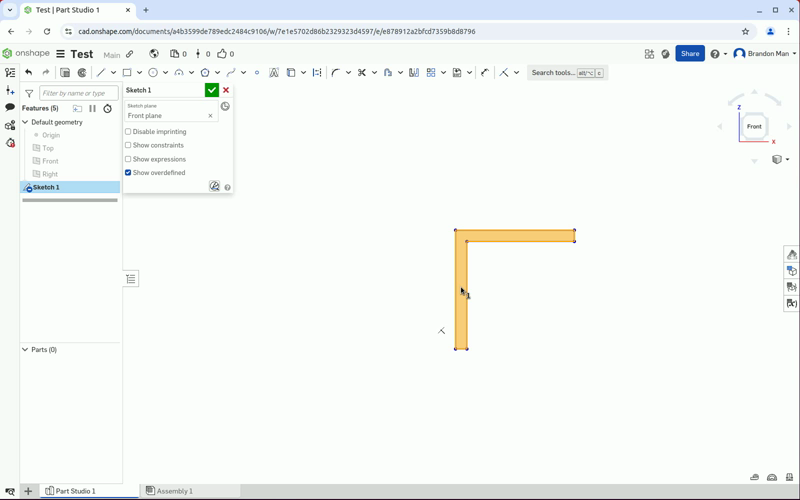
scroll(-6)
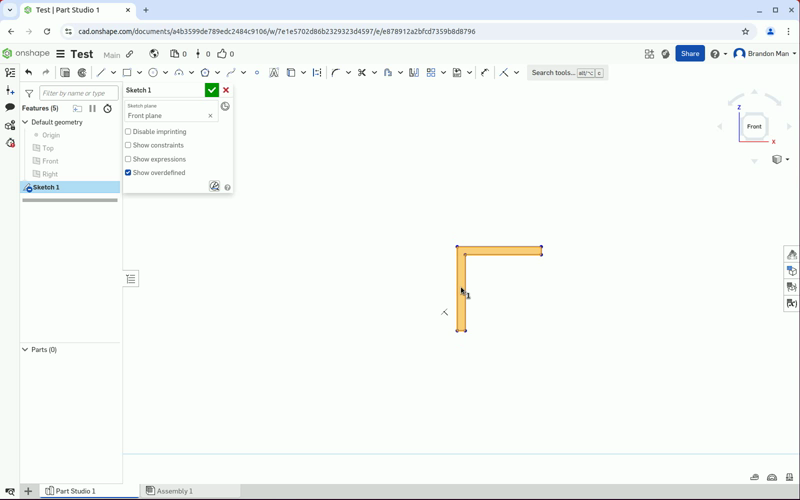
scroll(-6)
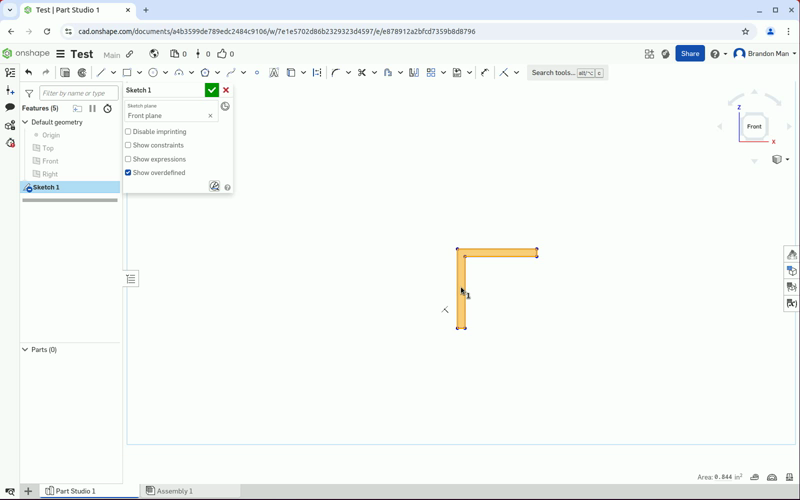
scroll(-6)
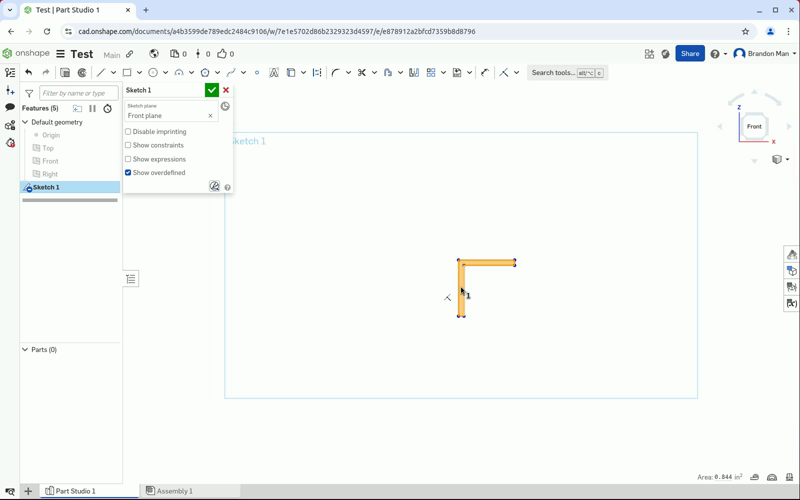
scroll(-6)
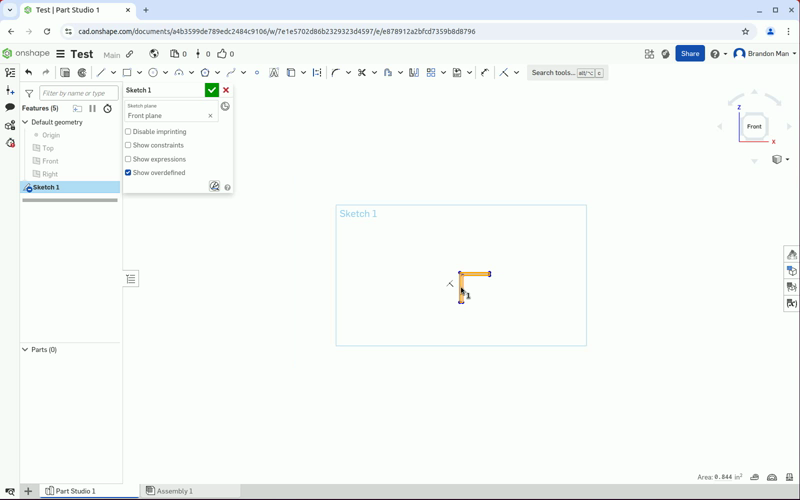
scroll(-6)
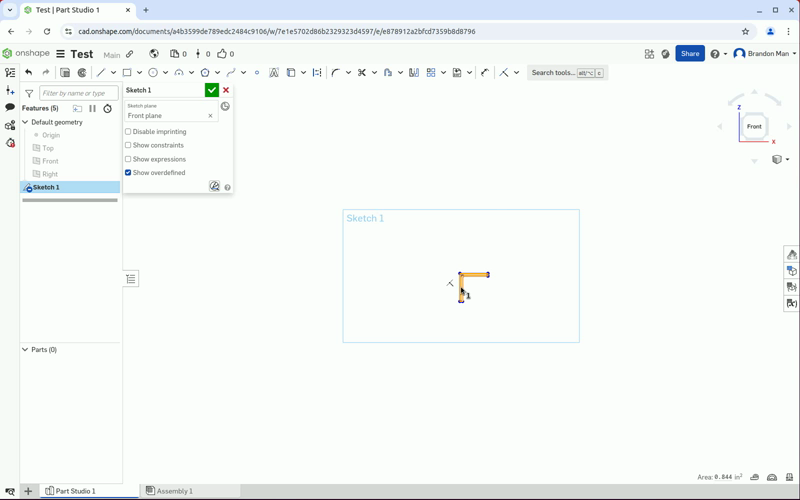
scroll(-6)
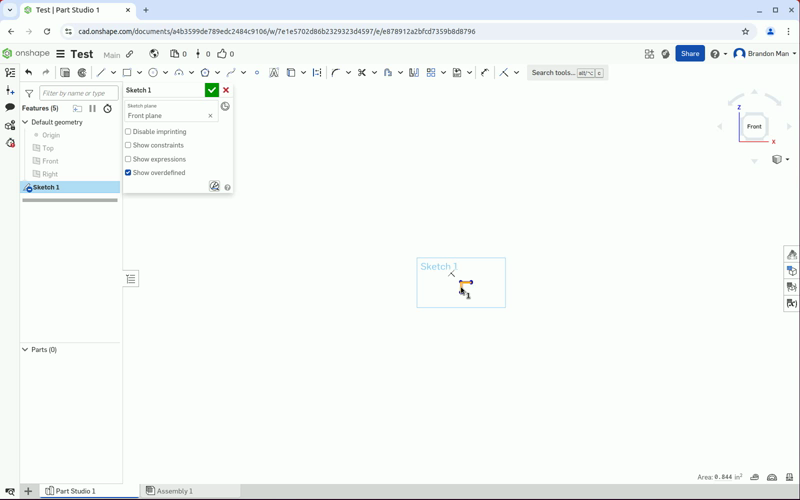
mouse_move(73, 352)
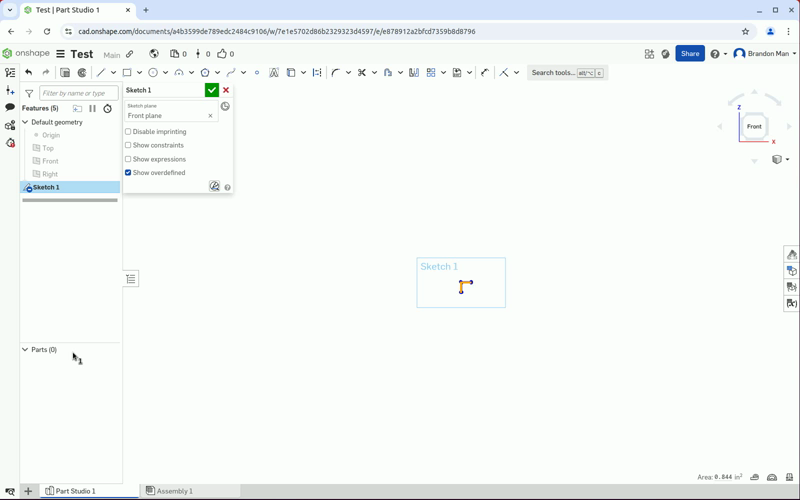
key(shift+y)
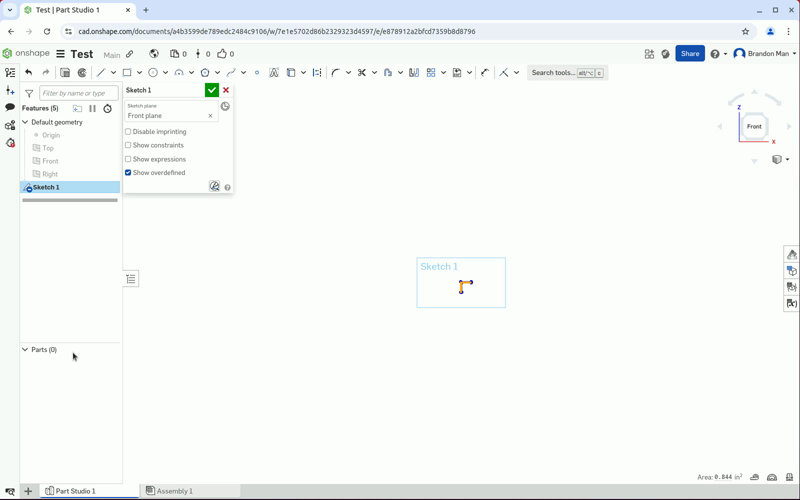
key(shift+e)
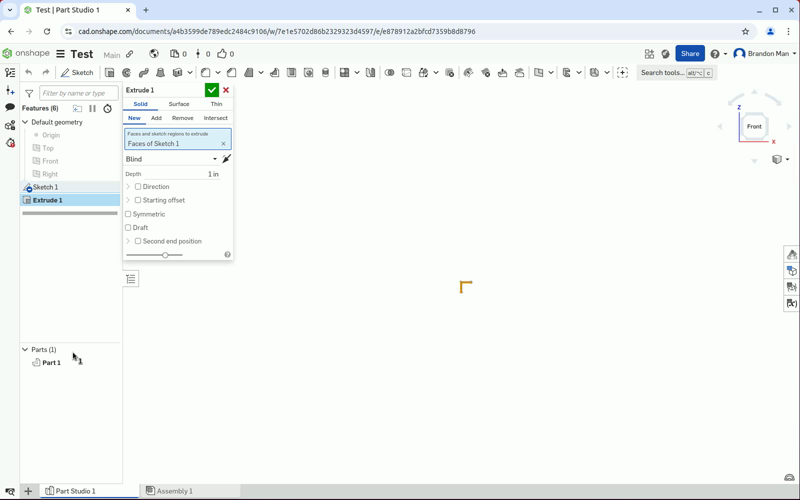
mouse_move(143, 106)
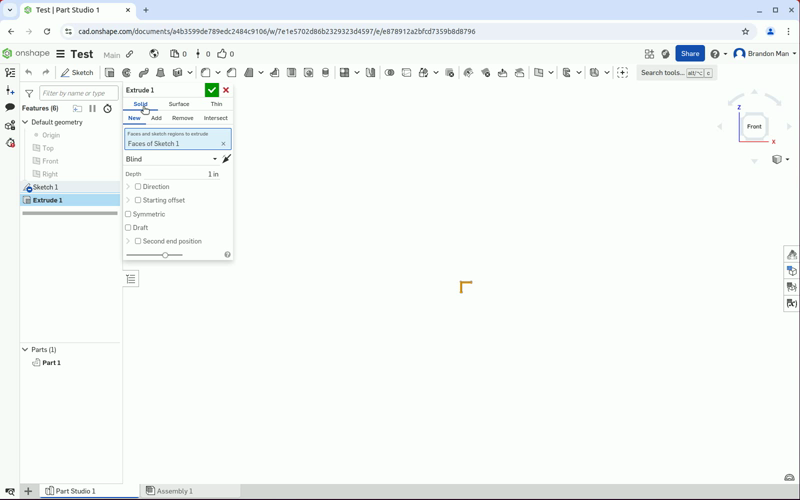
click(143, 106)
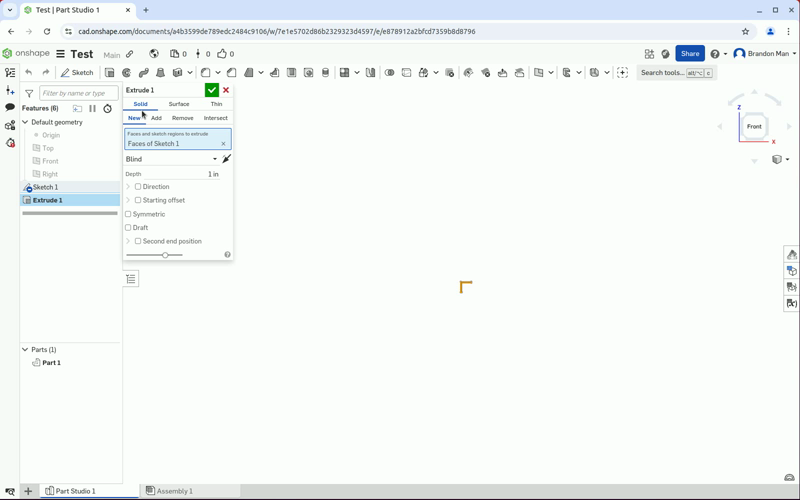
mouse_move(137, 120)
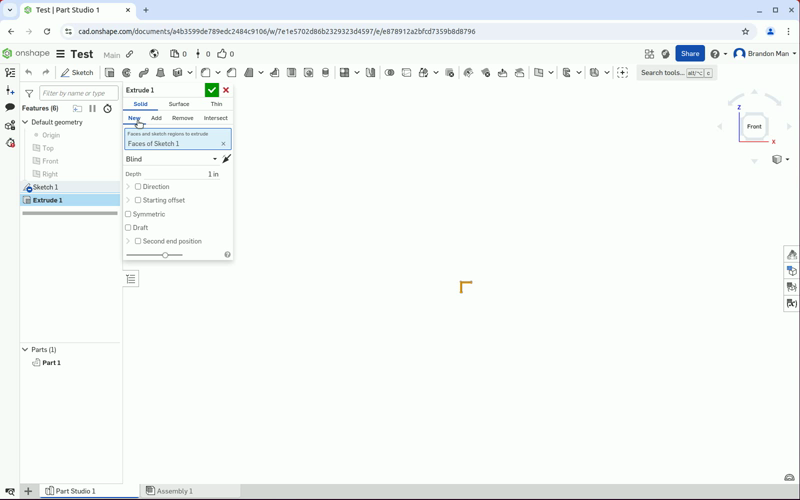
click(137, 120)
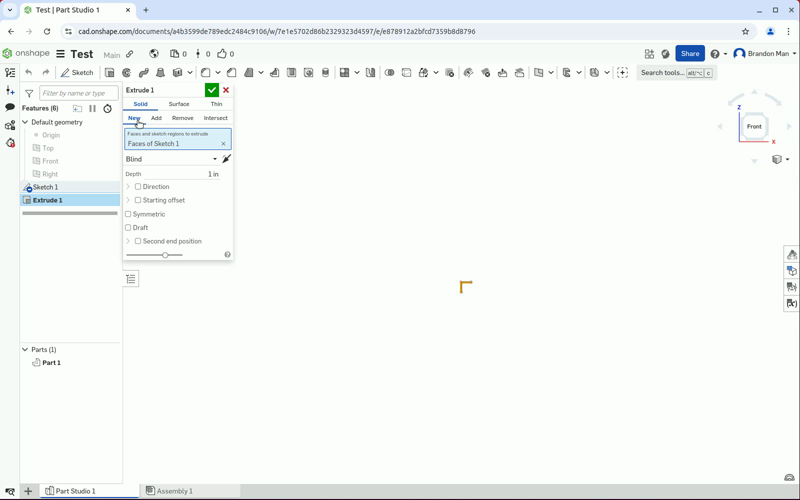
key(tab, 4)
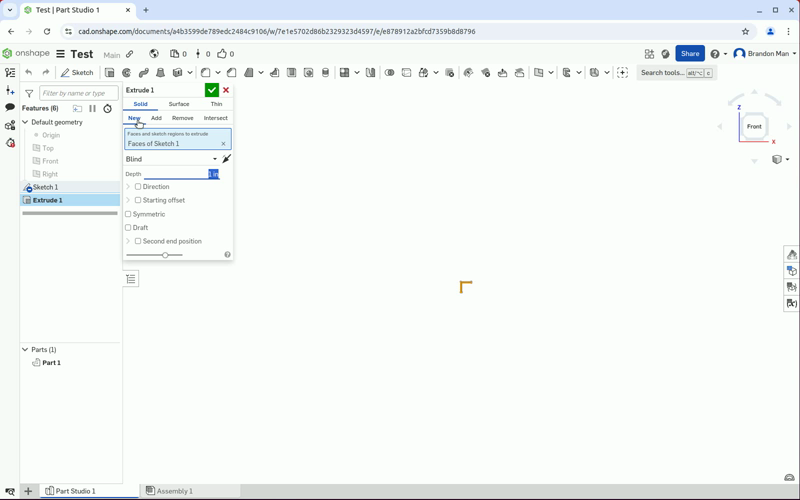
text(12.036)
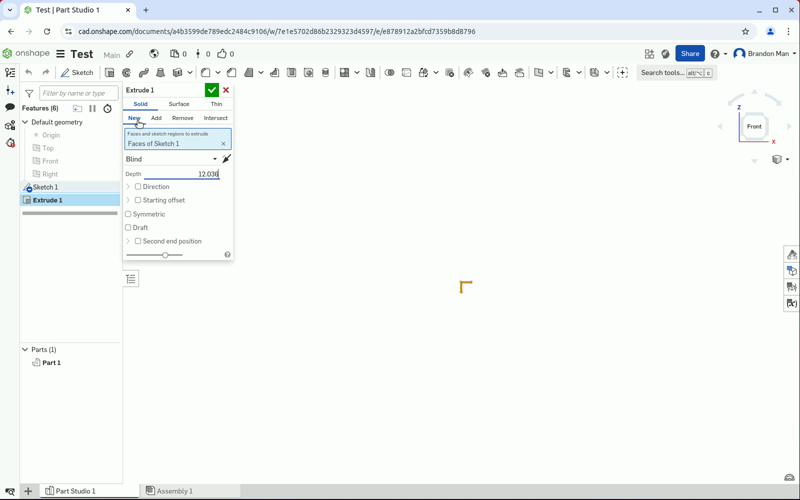
key(enter)
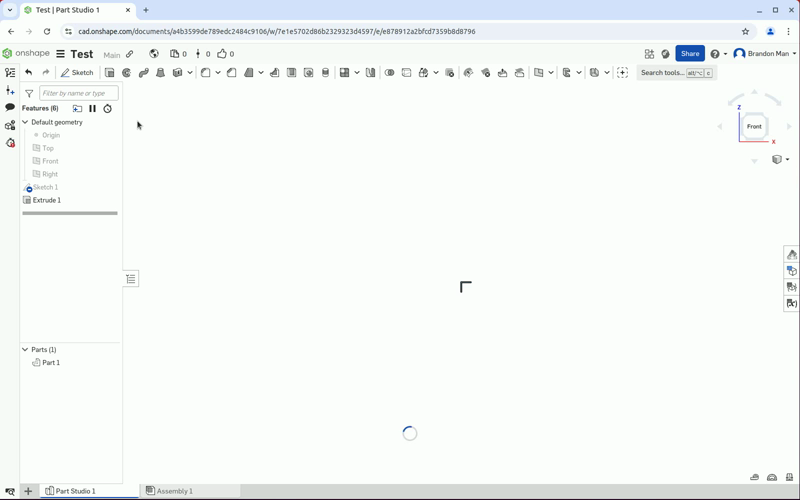
key(shift+h)
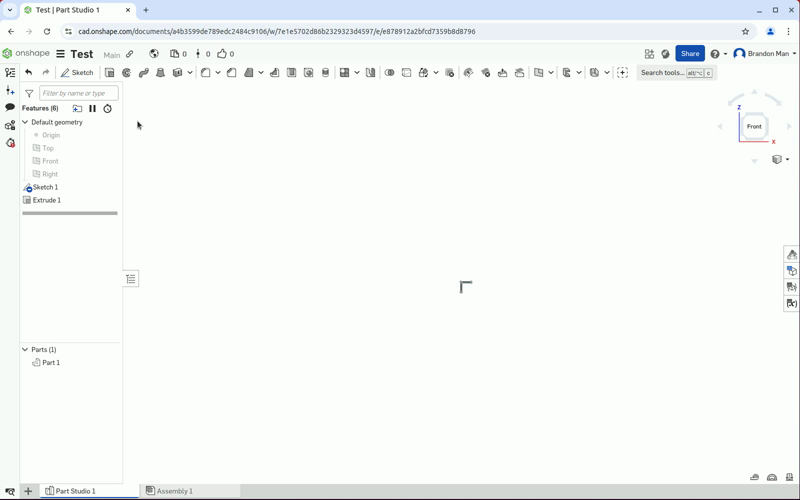
key(shift+h)
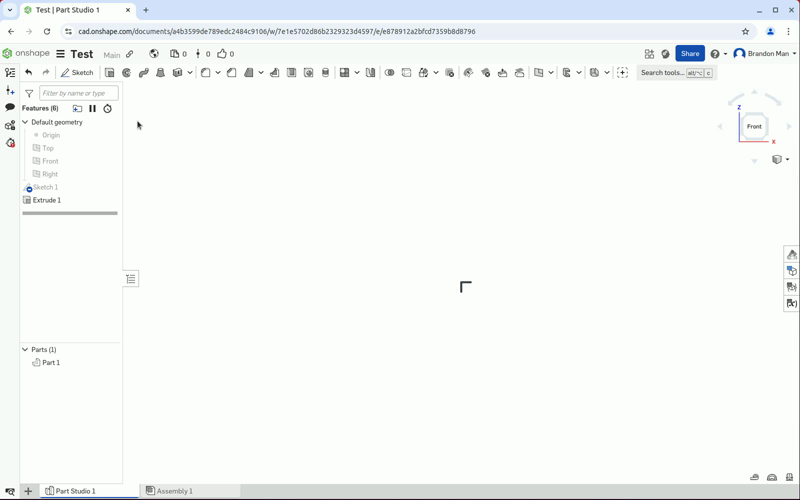
mouse_move(73, 189)
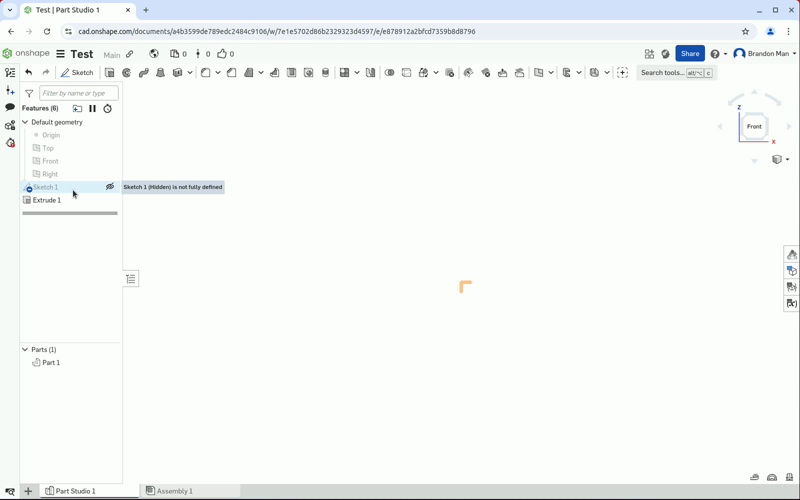
click(73, 189)
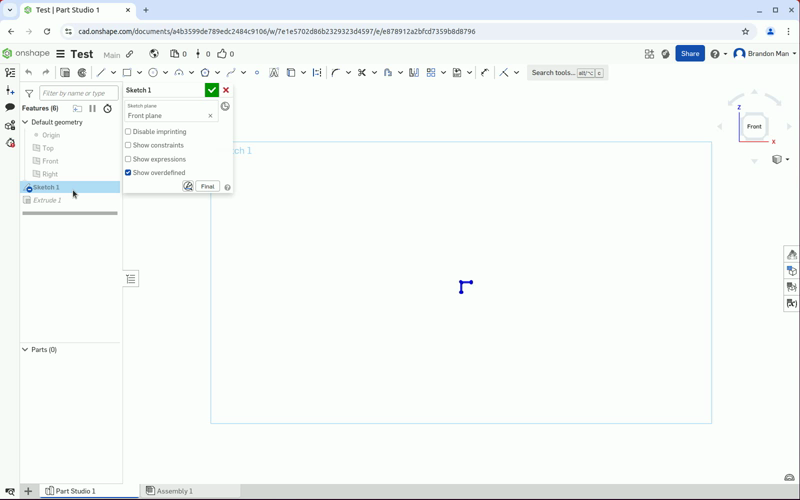
mouse_move(229, 92)
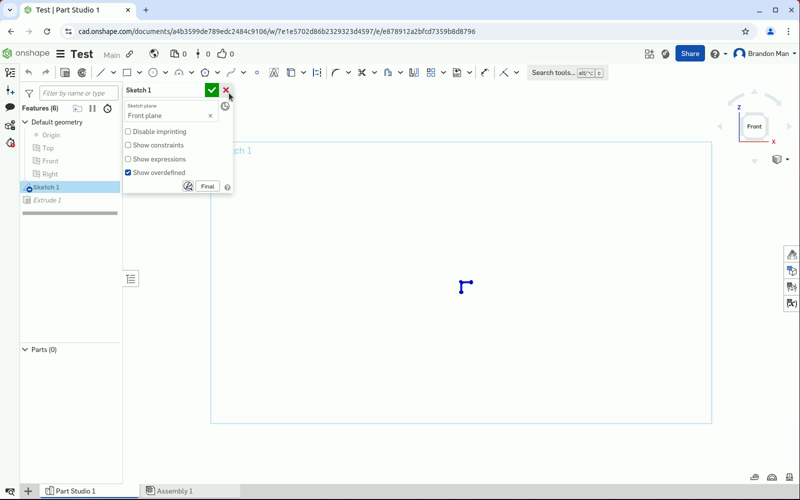
click(229, 92)
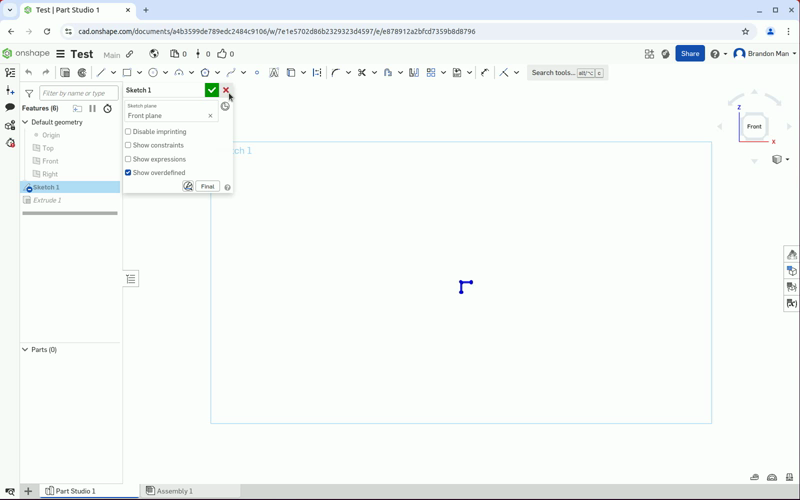
key(shift+s)
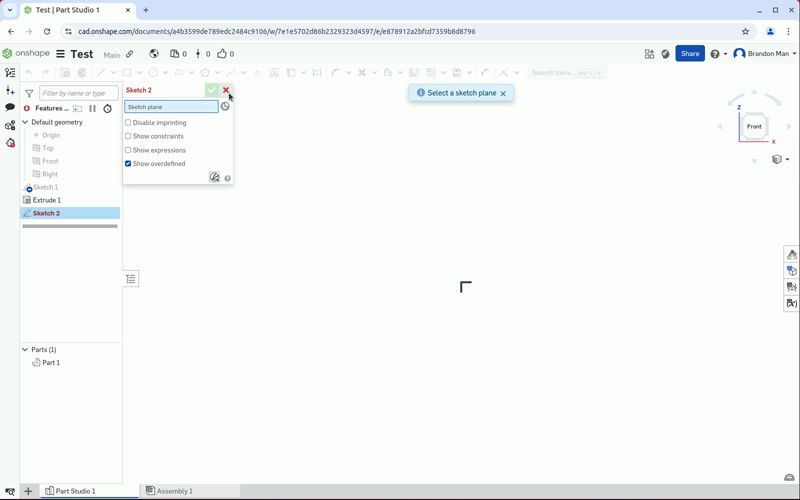
mouse_move(73, 163)
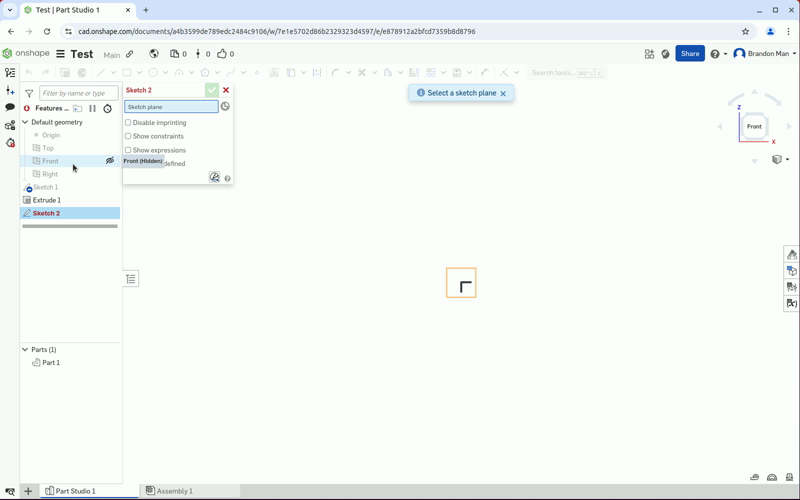
click(73, 163)
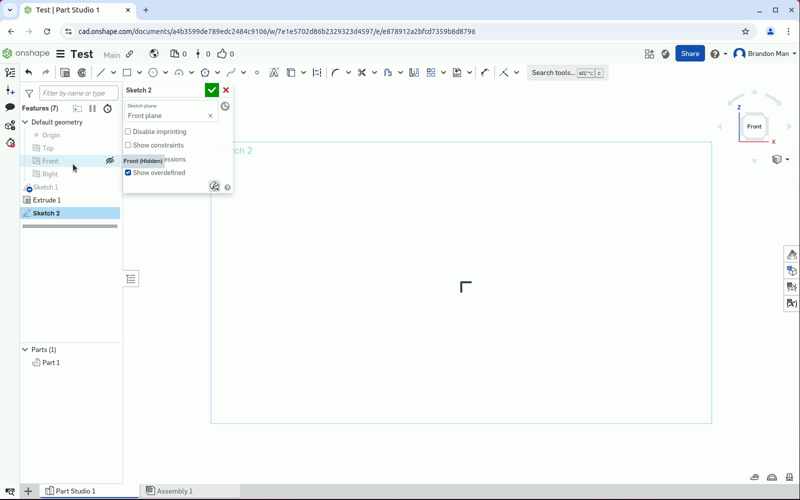
mouse_move(73, 352)
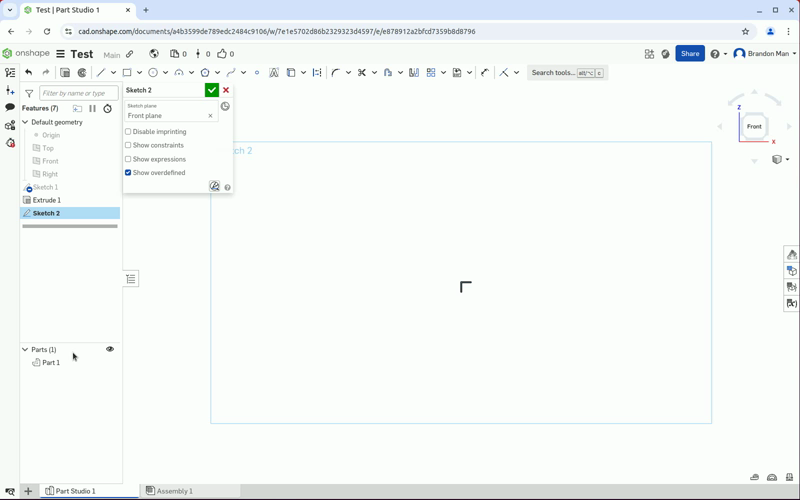
key(y)
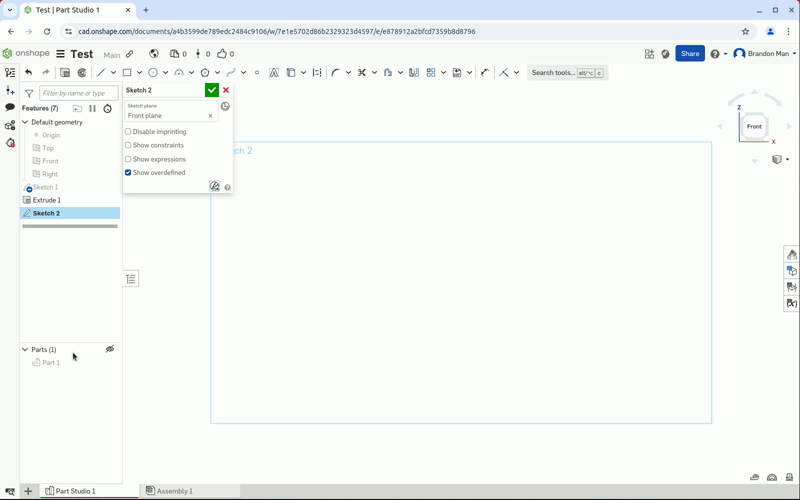
key(l)
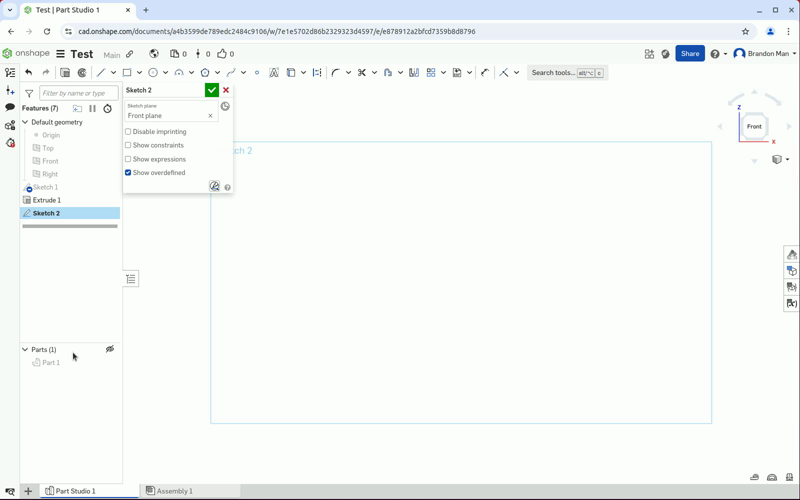
key_down(shift)
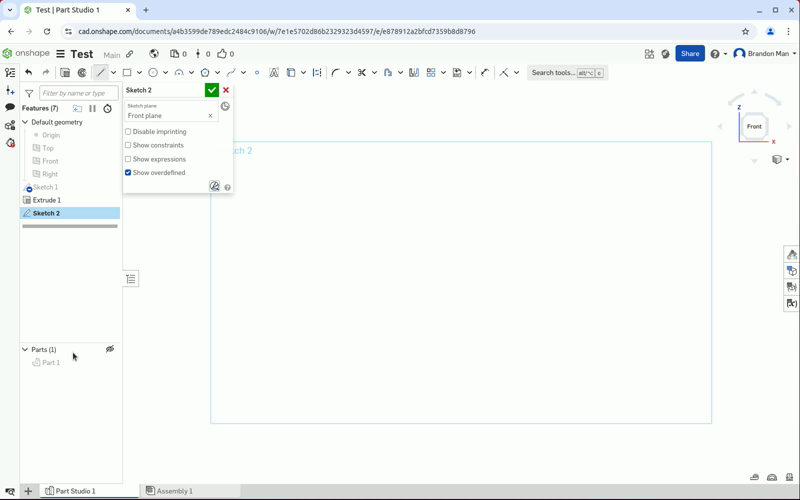
mouse_move(478, 284)
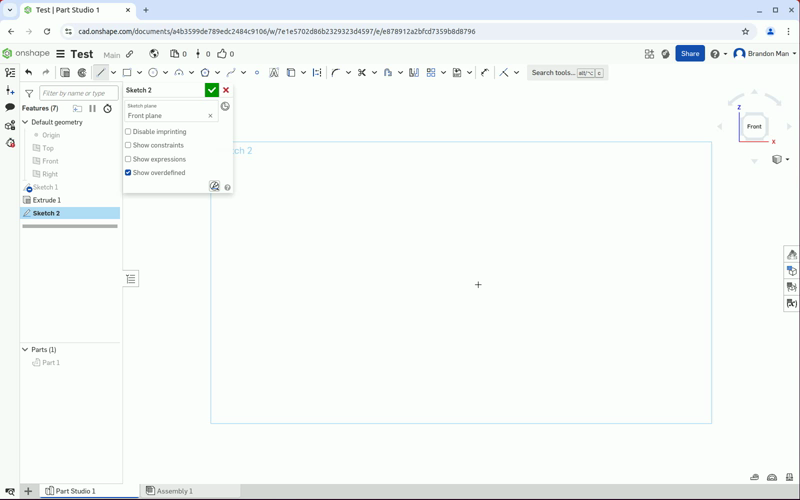
click(478, 284)
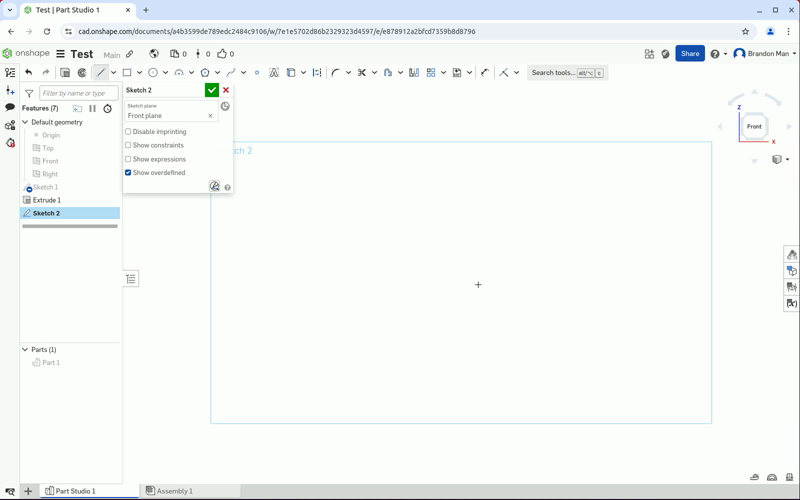
key_up(shift)
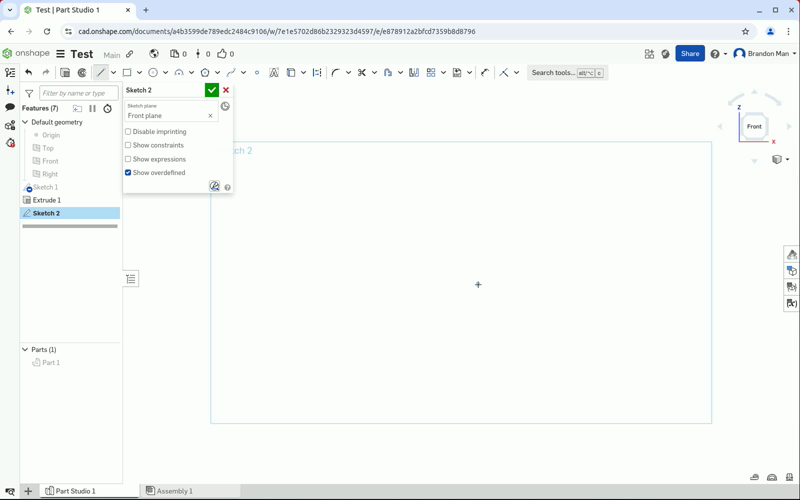
key_down(shift)
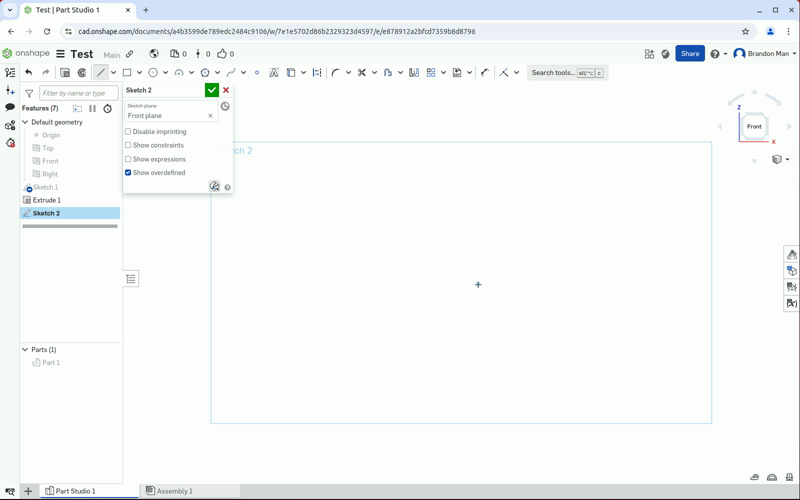
mouse_move(508, 284)
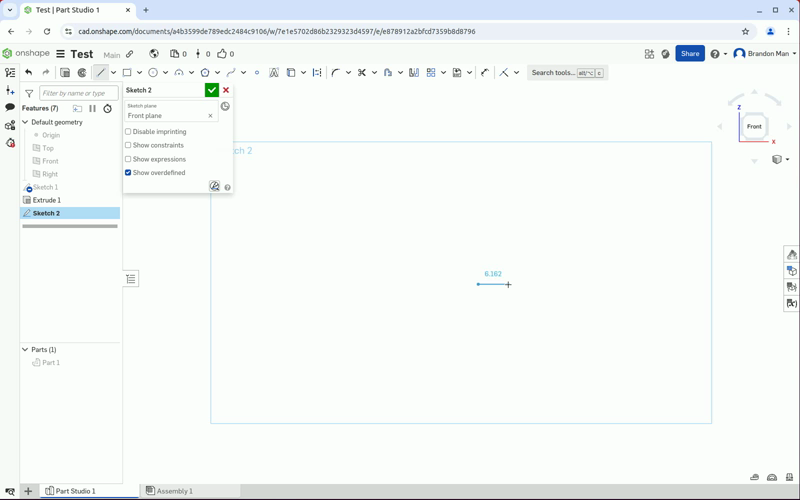
mouse_move(487, 284)
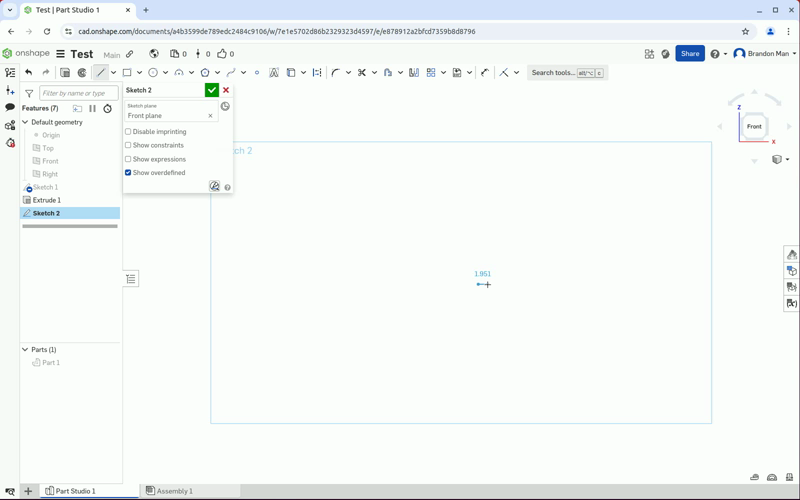
click(487, 284)
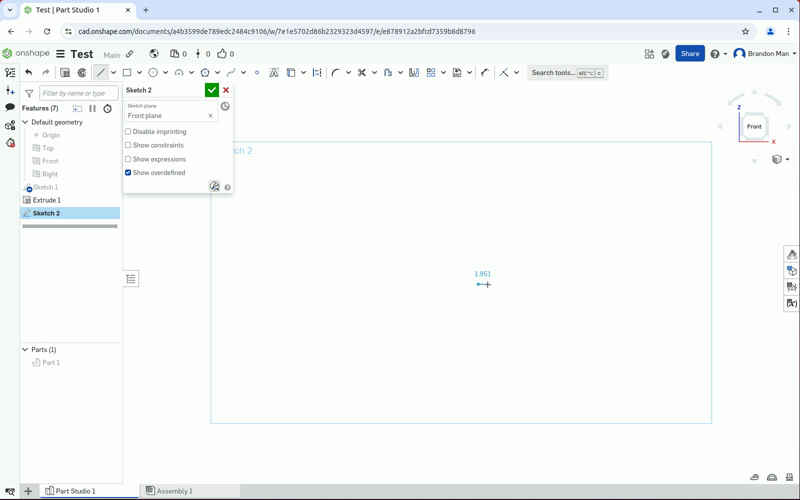
key_up(shift)
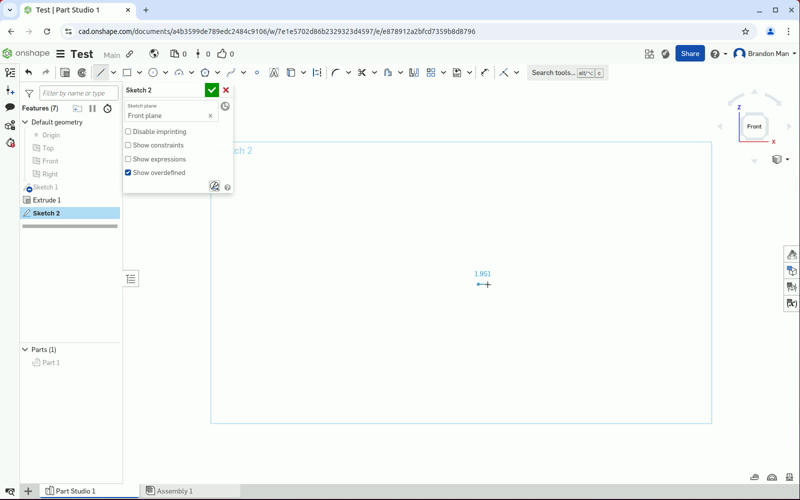
key_down(shift)
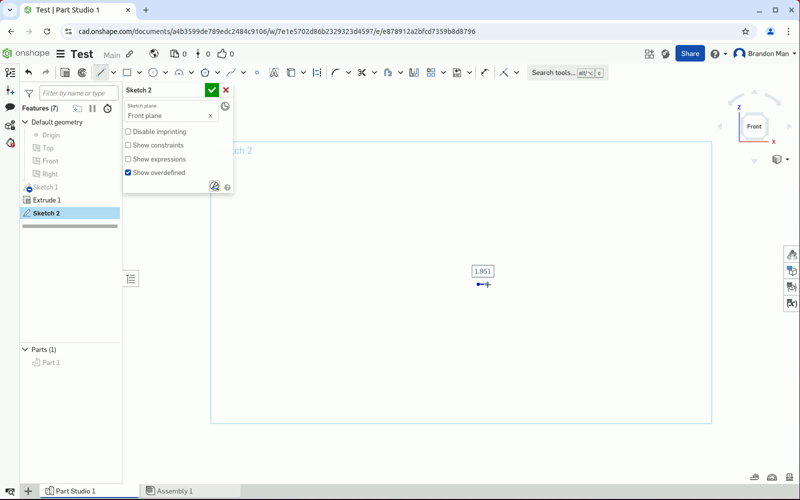
mouse_move(517, 284)
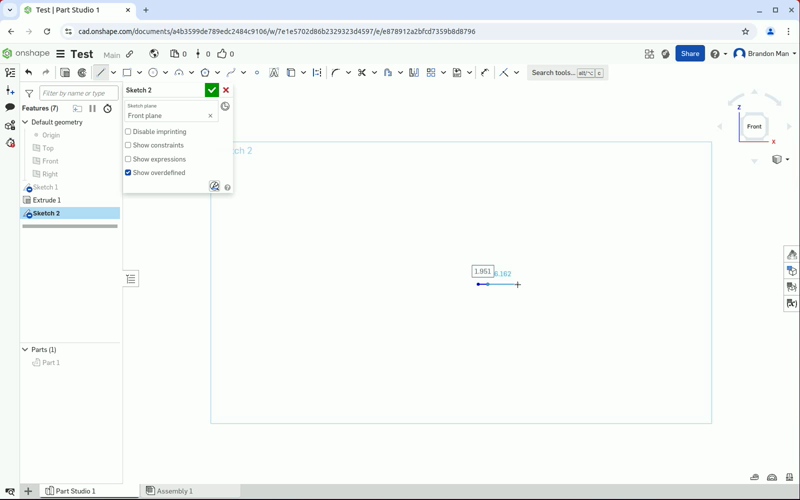
mouse_move(487, 293)
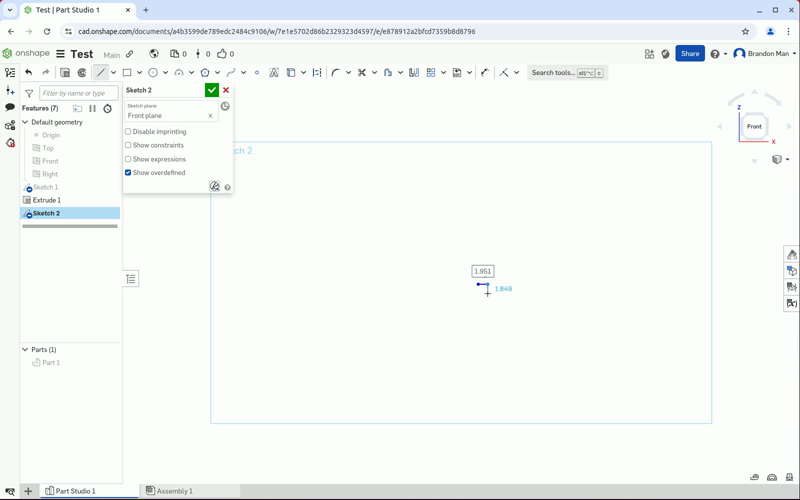
click(487, 293)
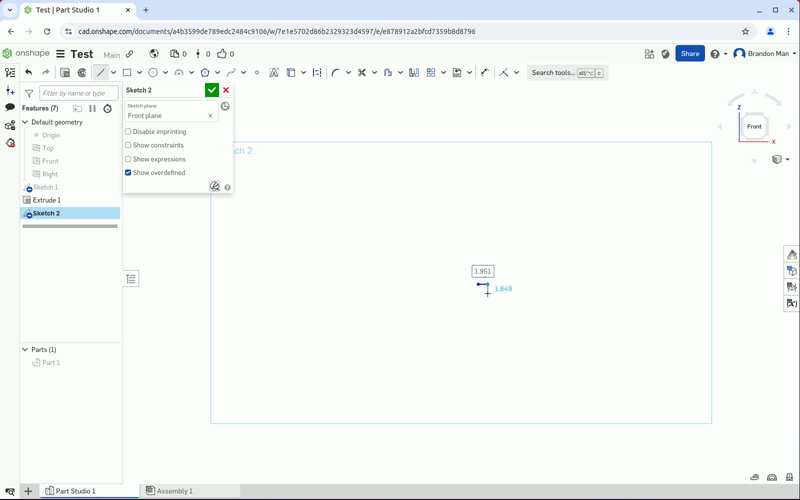
key_up(shift)
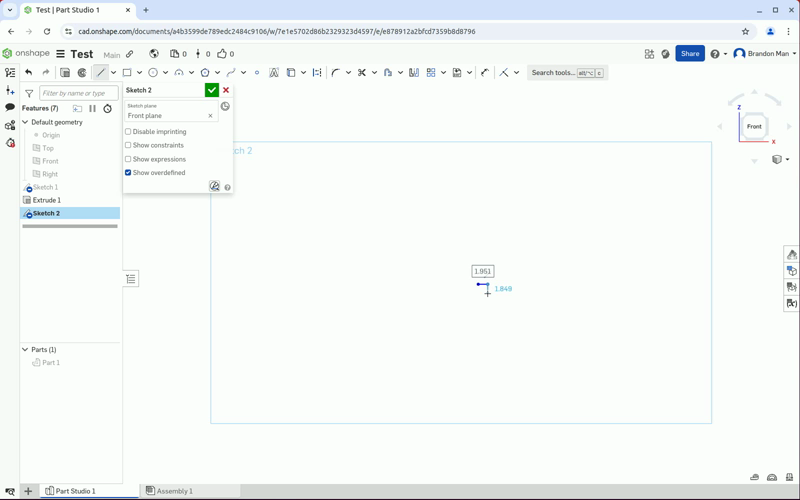
key_down(shift)
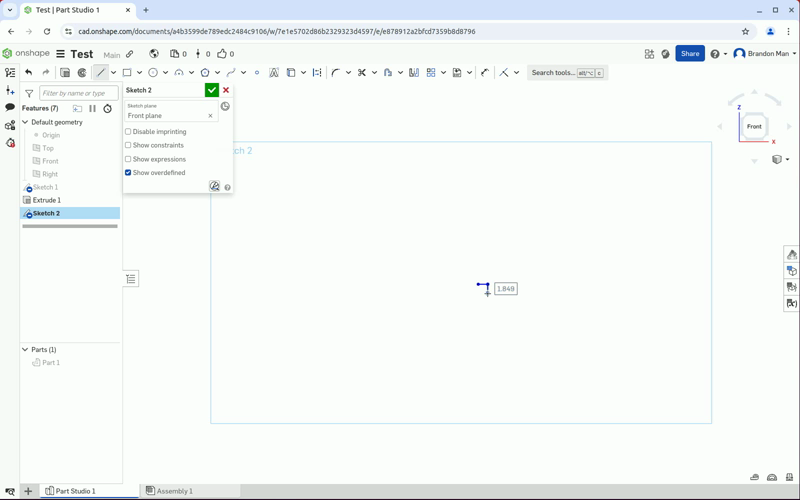
mouse_move(517, 293)
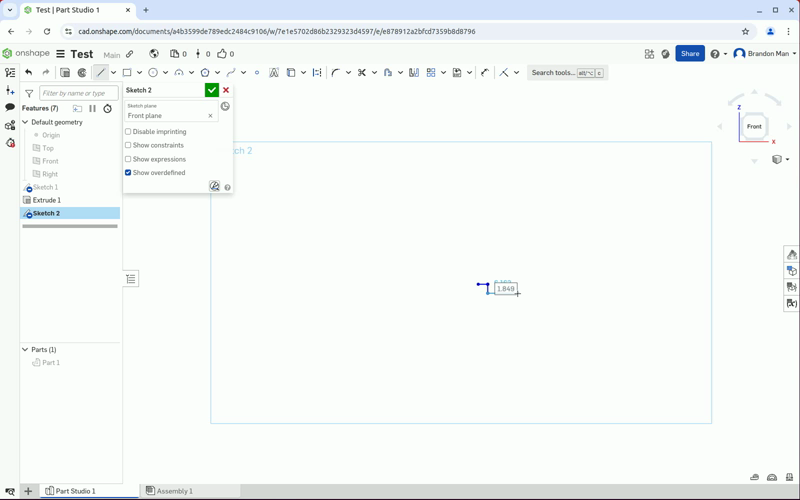
mouse_move(488, 293)
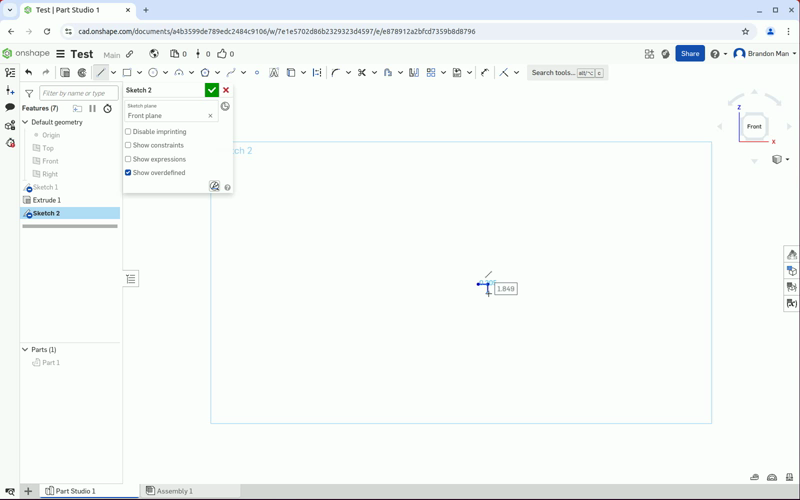
scroll(6)
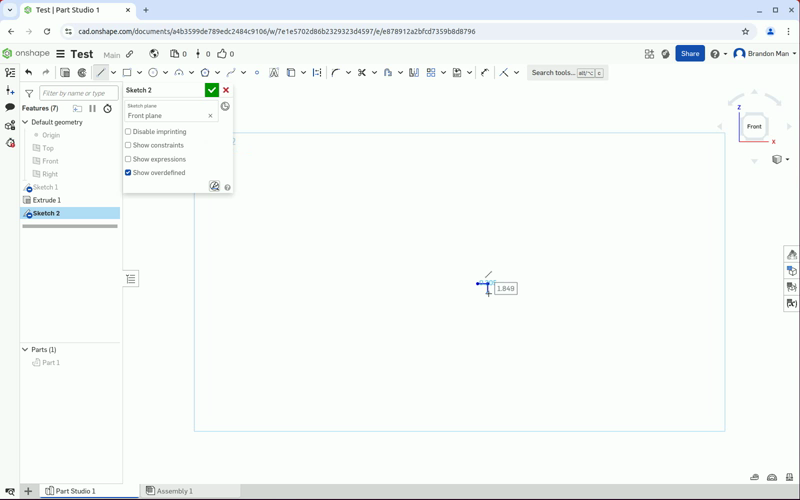
scroll(6)
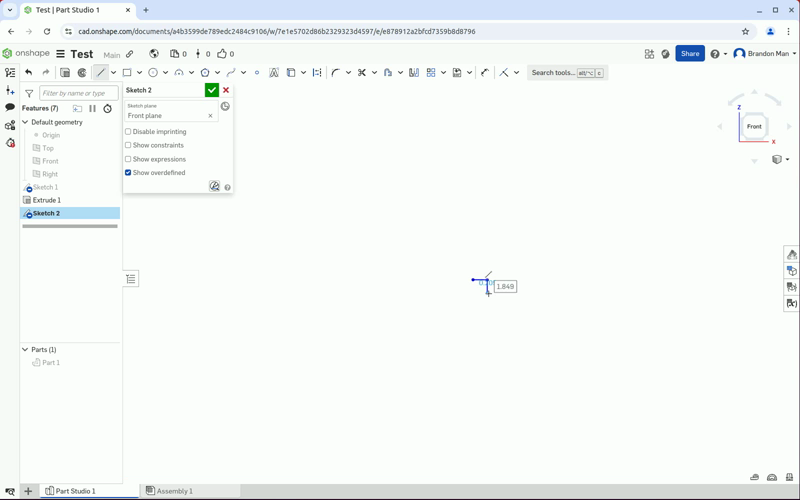
scroll(6)
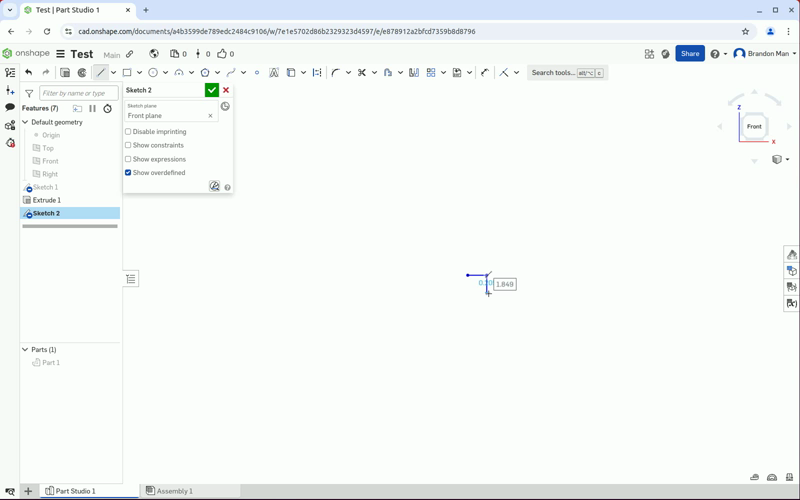
scroll(6)
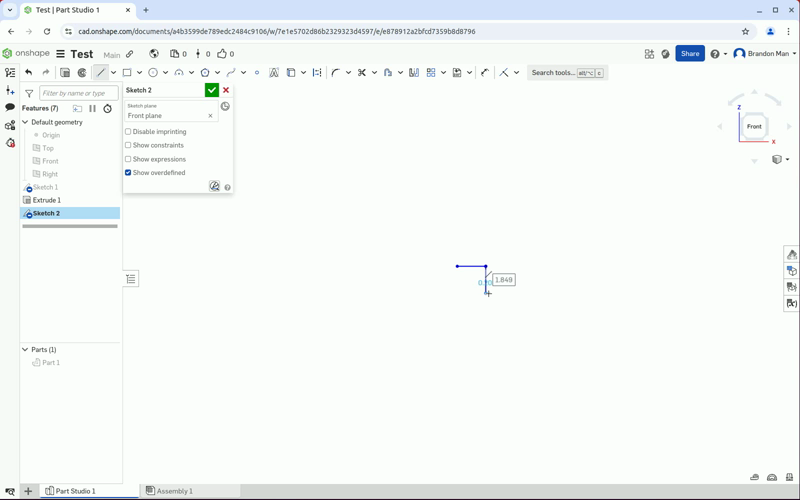
scroll(6)
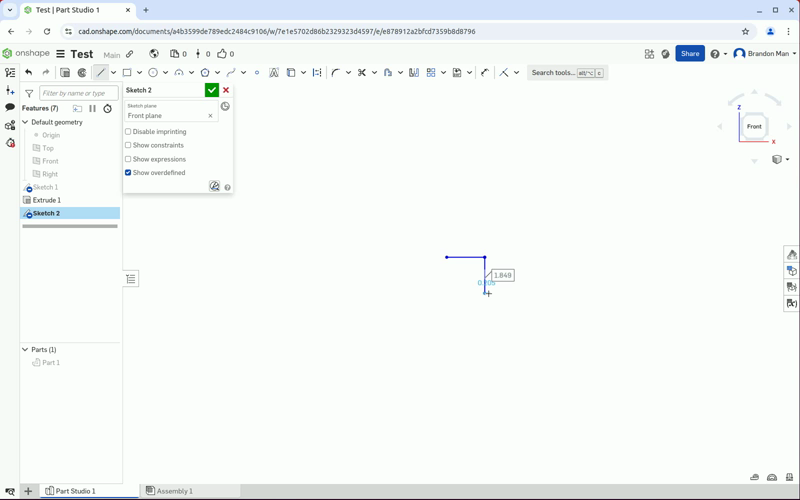
scroll(6)
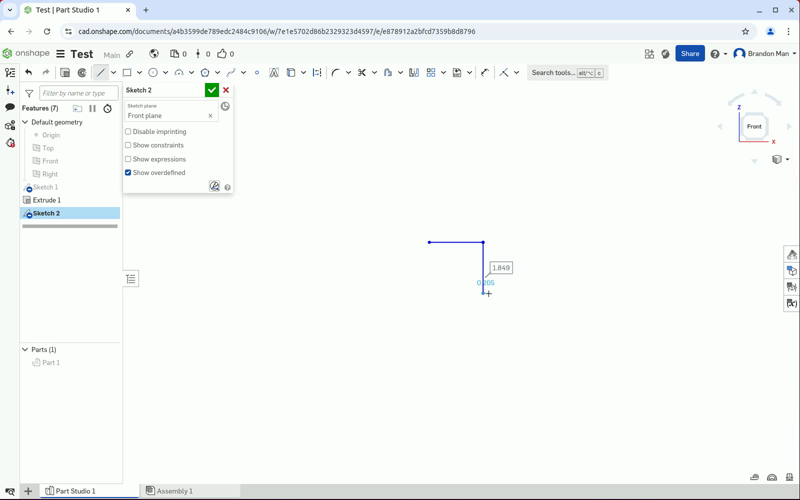
scroll(6)
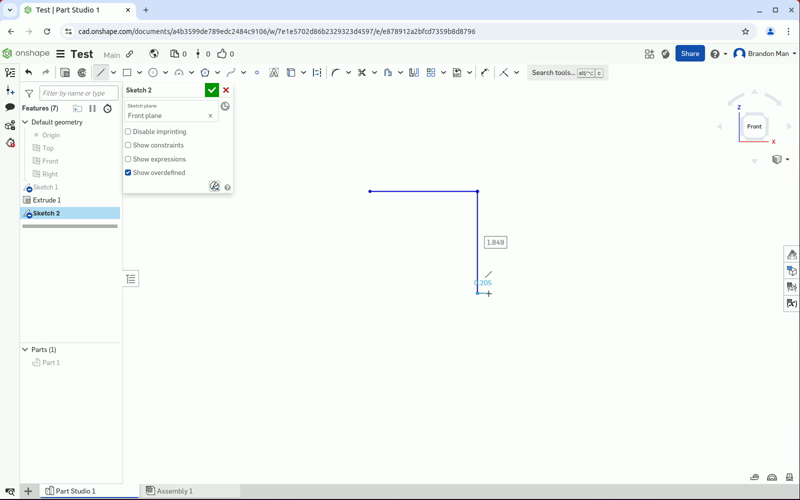
click(488, 293)
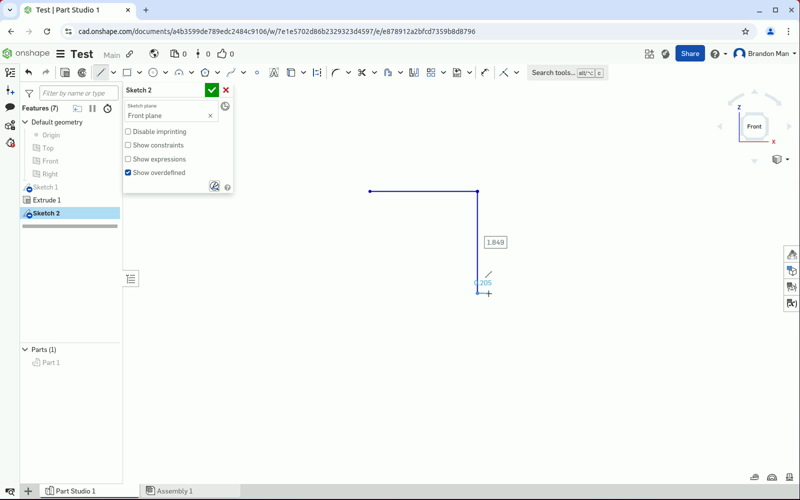
scroll(-6)
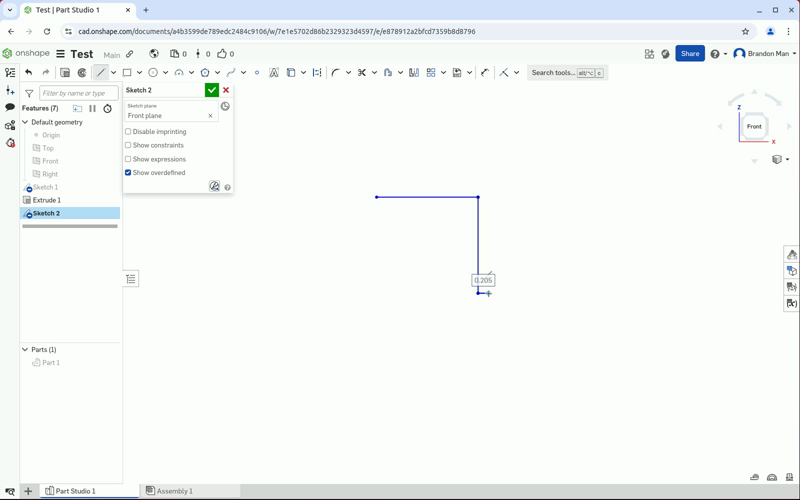
scroll(-6)
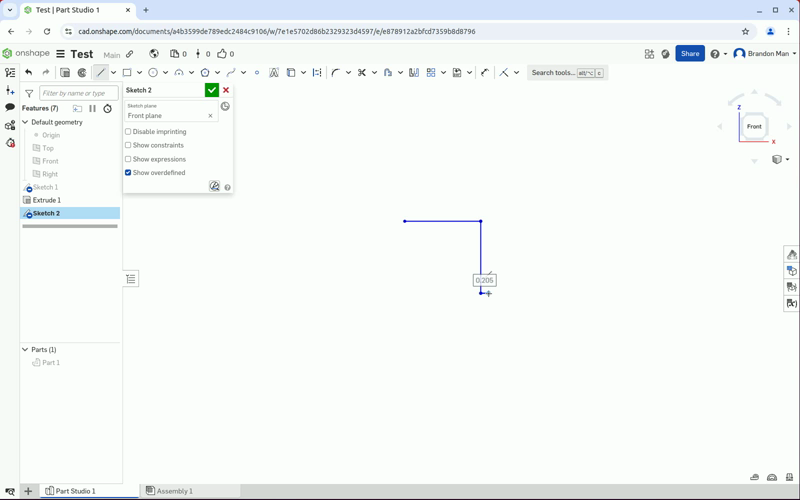
scroll(-6)
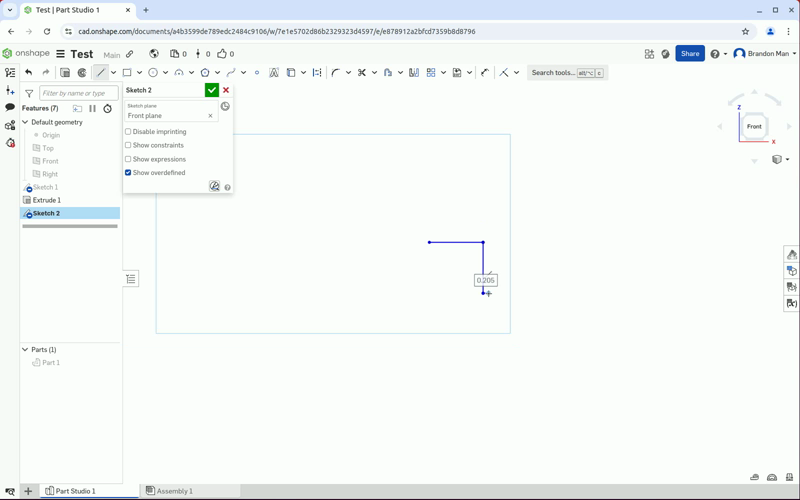
scroll(-6)
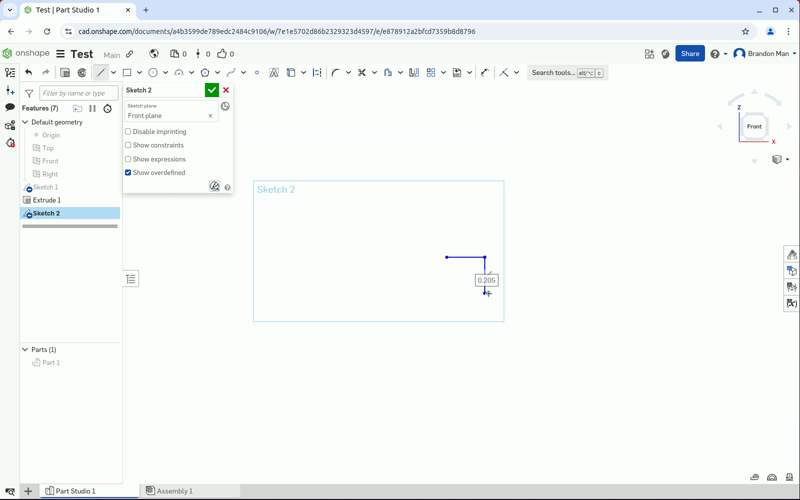
scroll(-6)
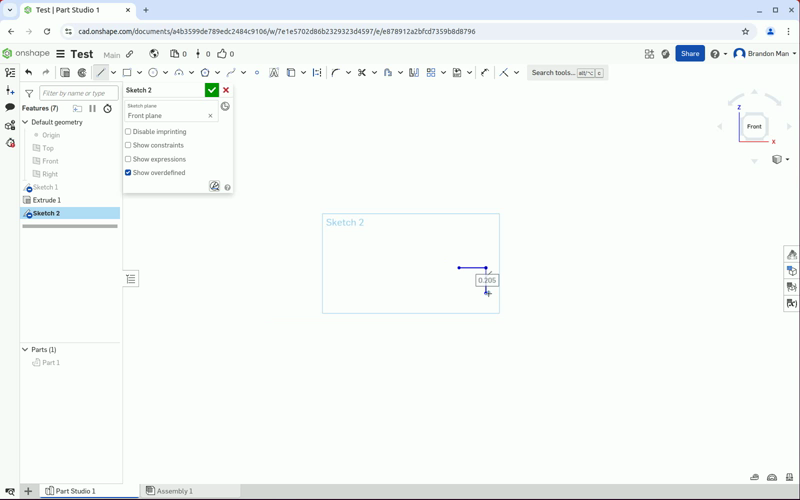
scroll(-6)
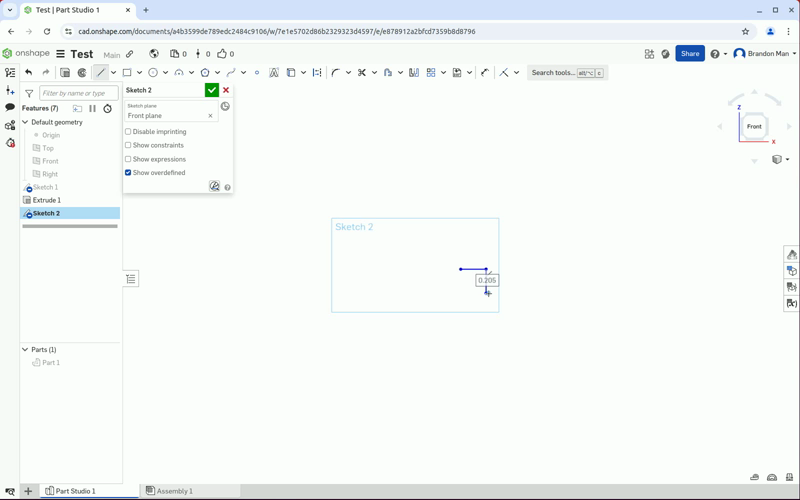
scroll(-6)
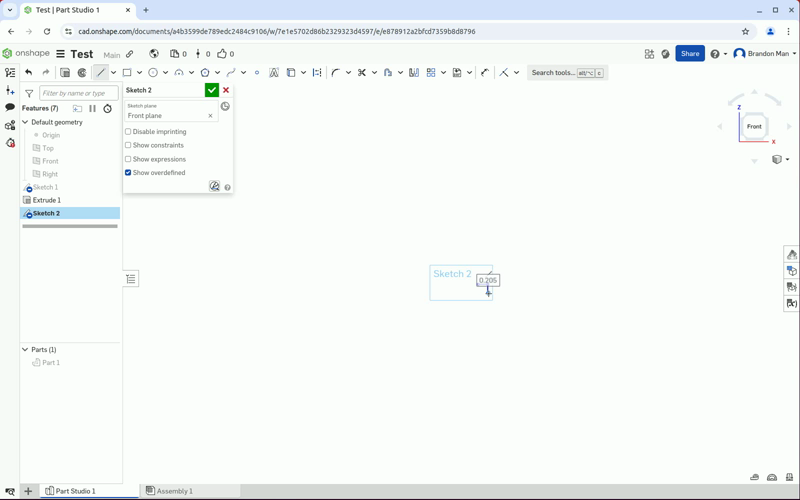
key_up(shift)
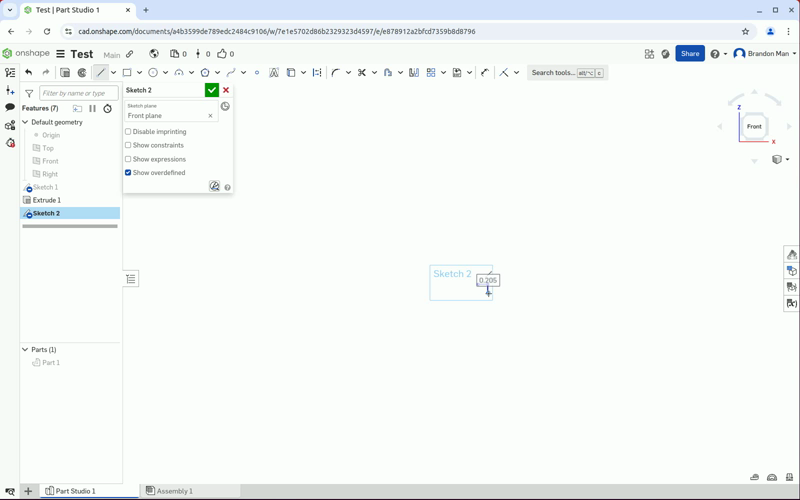
key_down(shift)
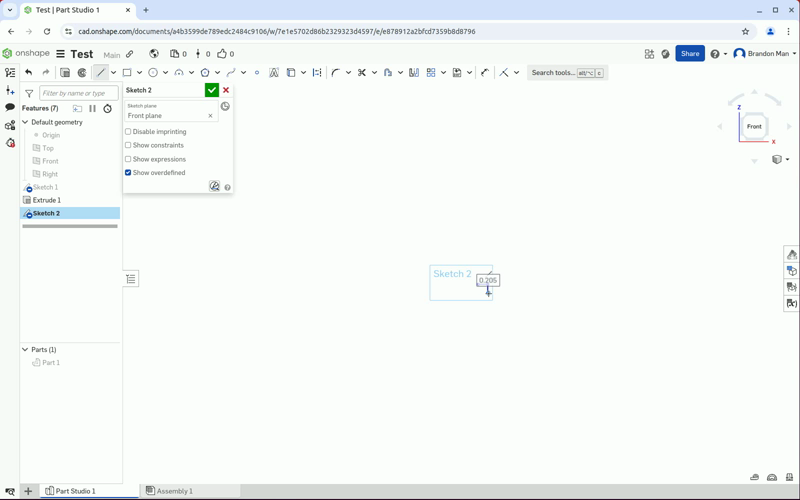
mouse_move(518, 293)
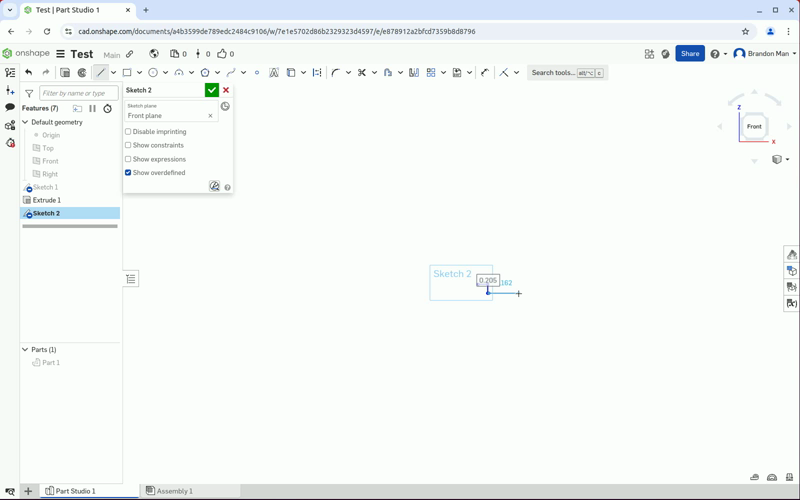
mouse_move(488, 282)
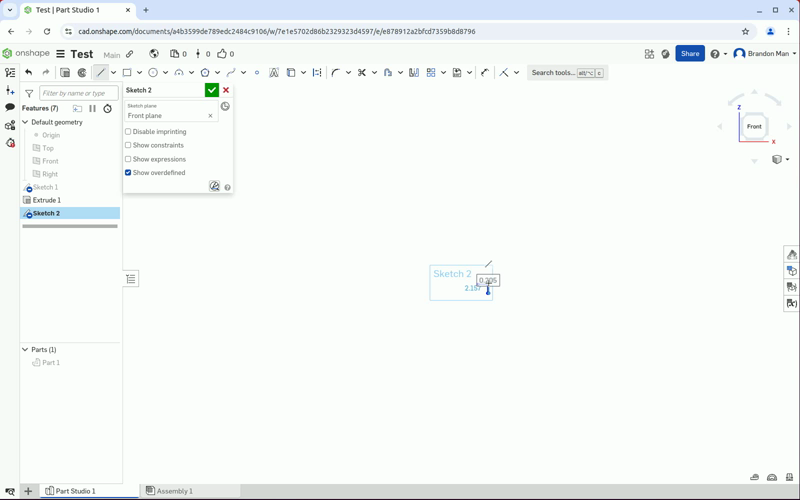
scroll(6)
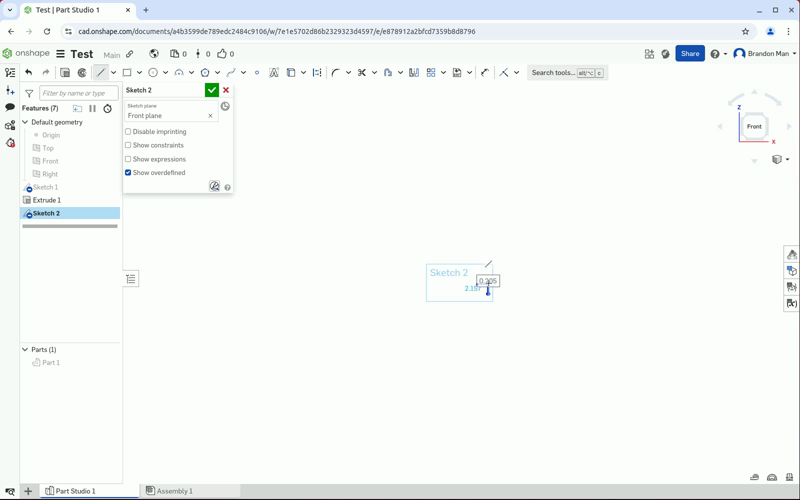
scroll(6)
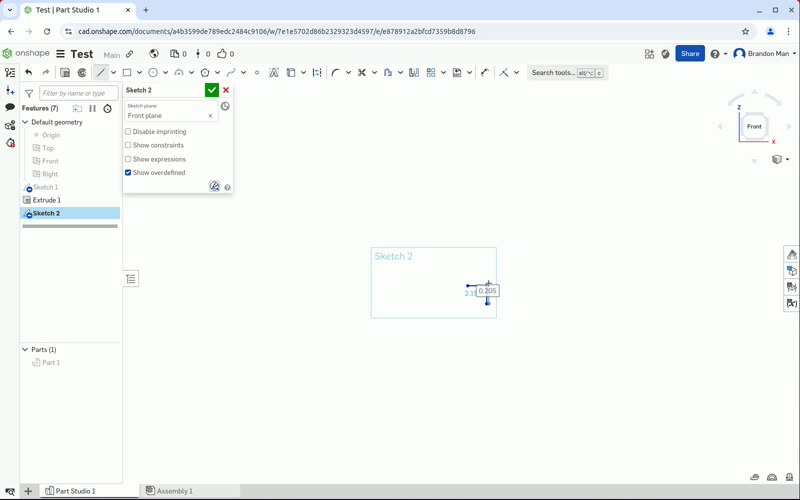
scroll(6)
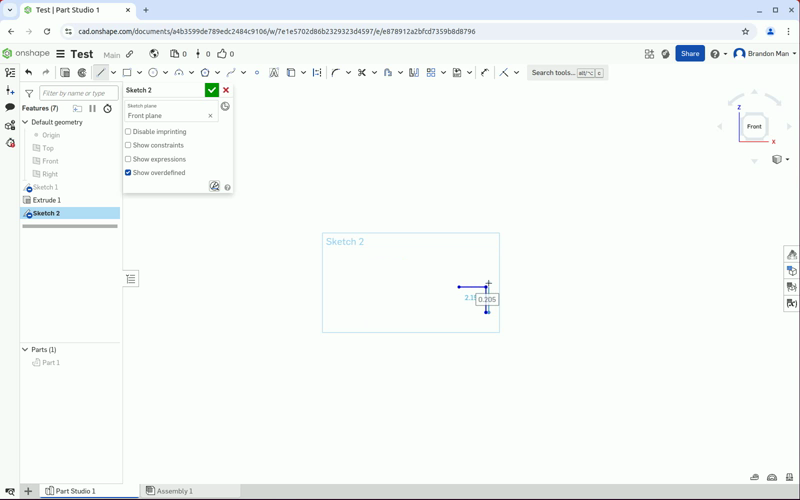
scroll(6)
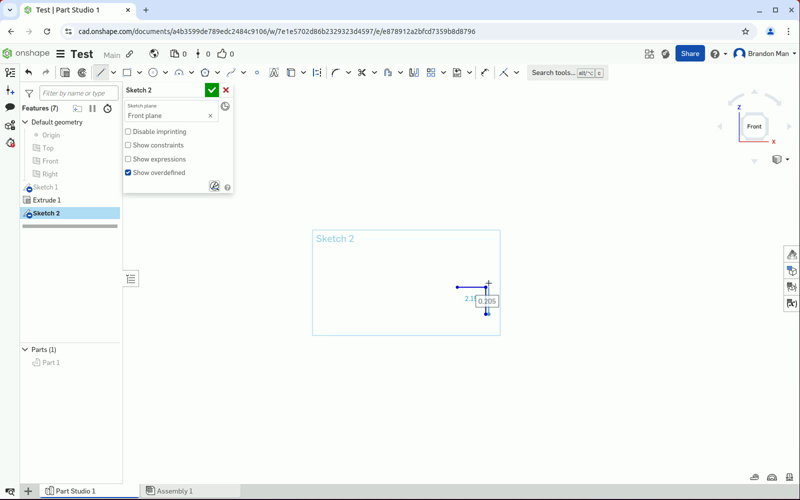
scroll(6)
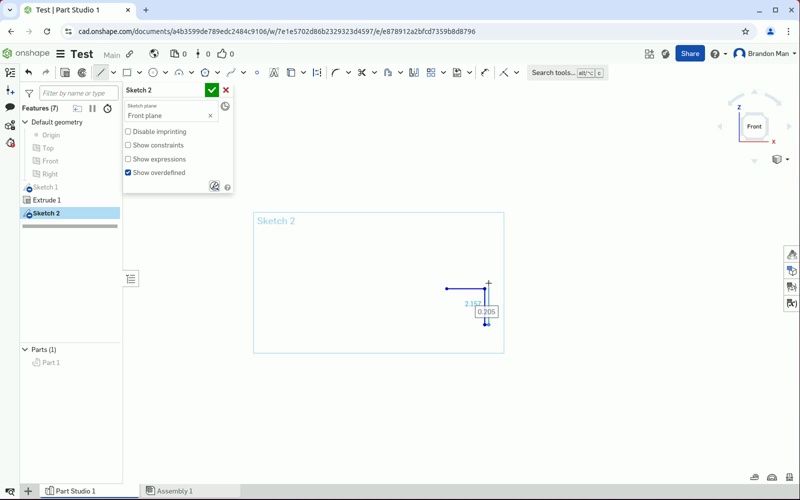
scroll(6)
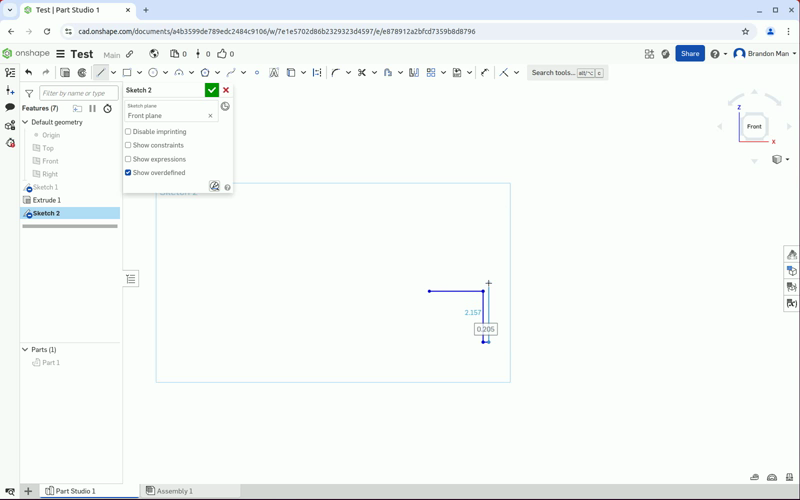
scroll(6)
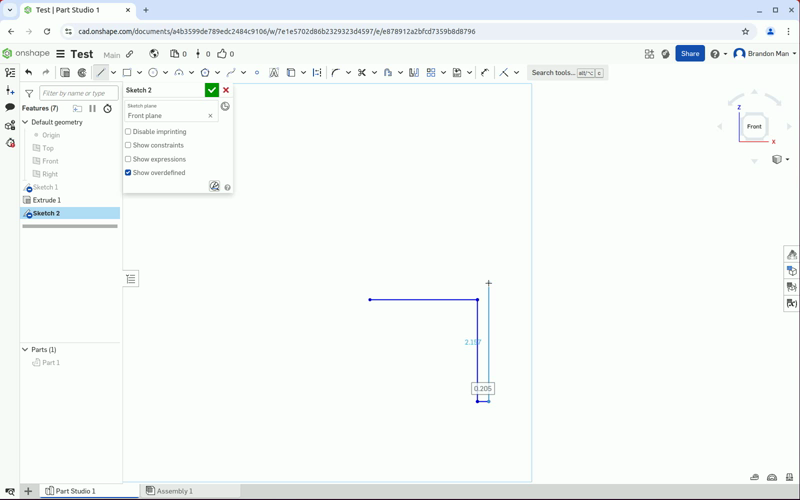
click(488, 282)
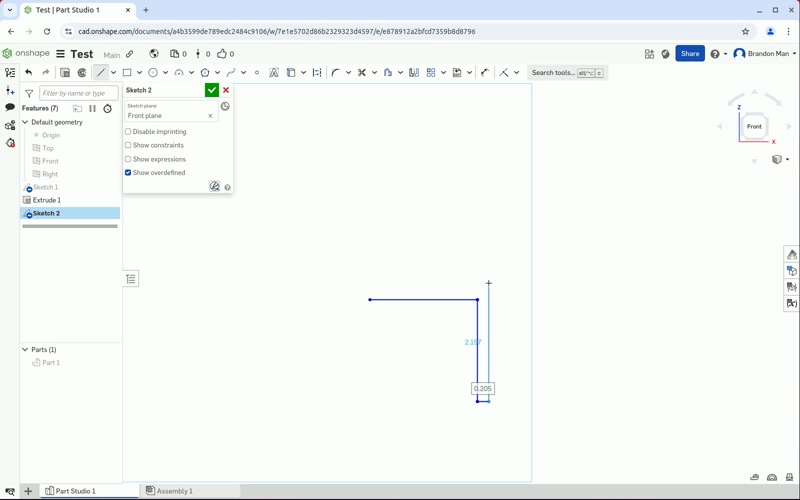
scroll(-6)
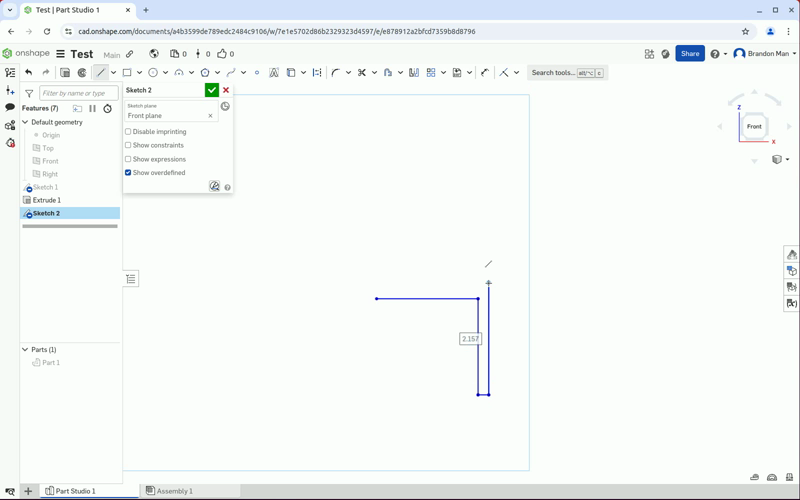
scroll(-6)
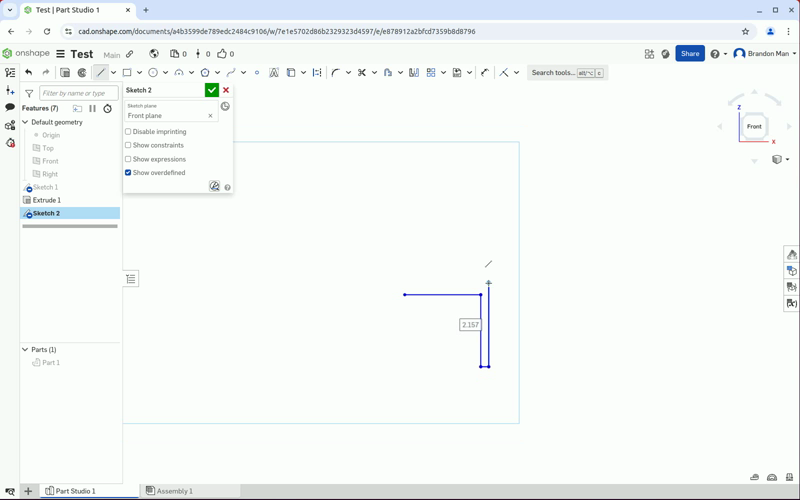
scroll(-6)
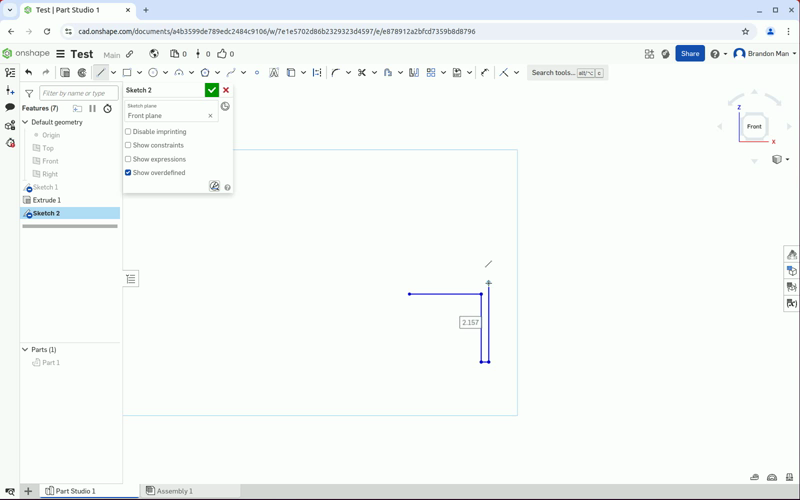
scroll(-6)
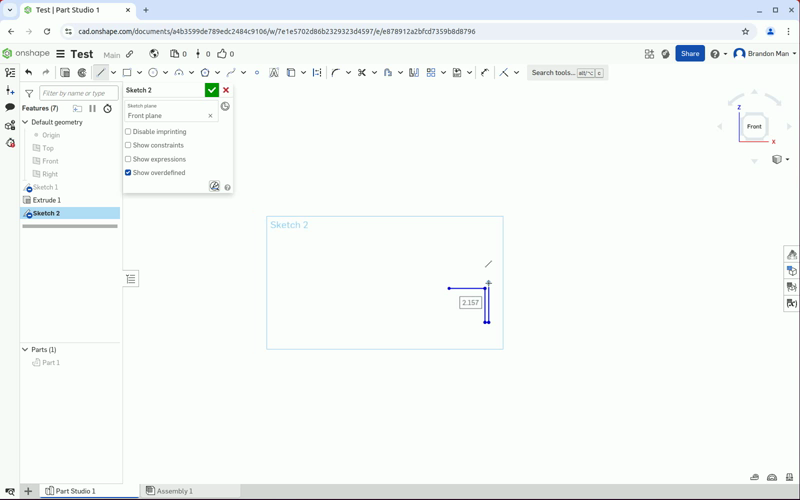
scroll(-6)
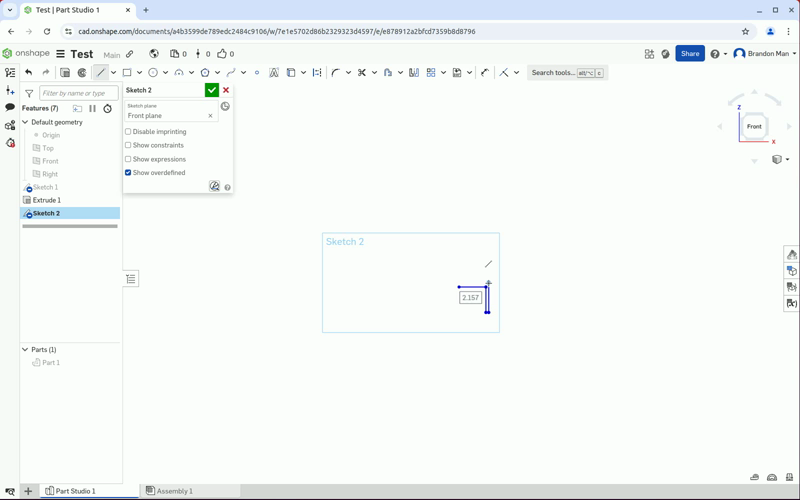
scroll(-6)
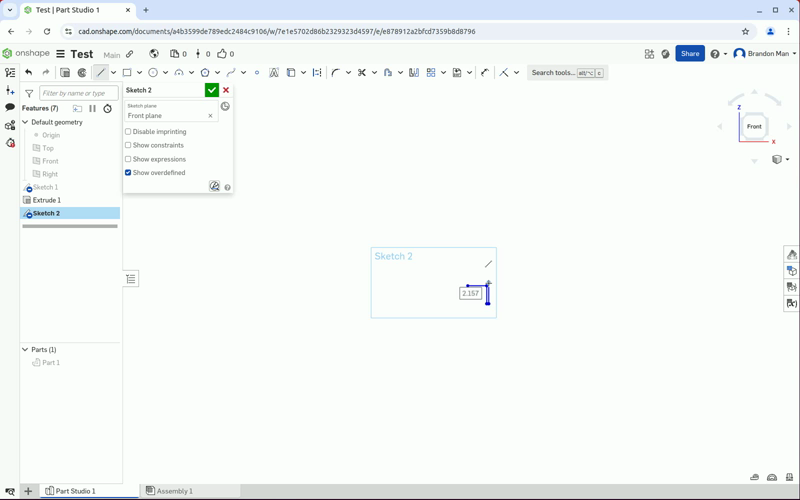
scroll(-6)
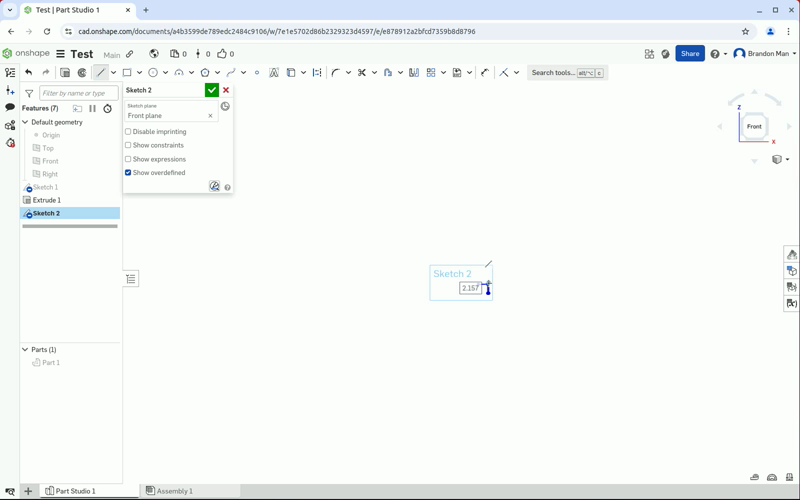
key_up(shift)
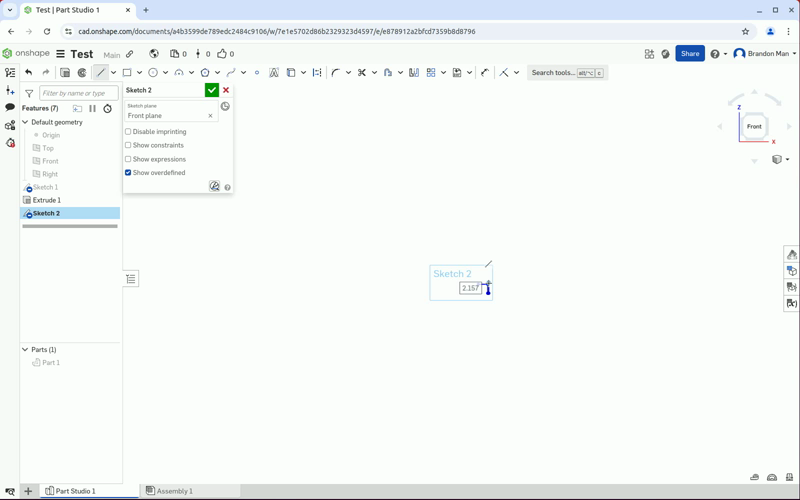
key_down(shift)
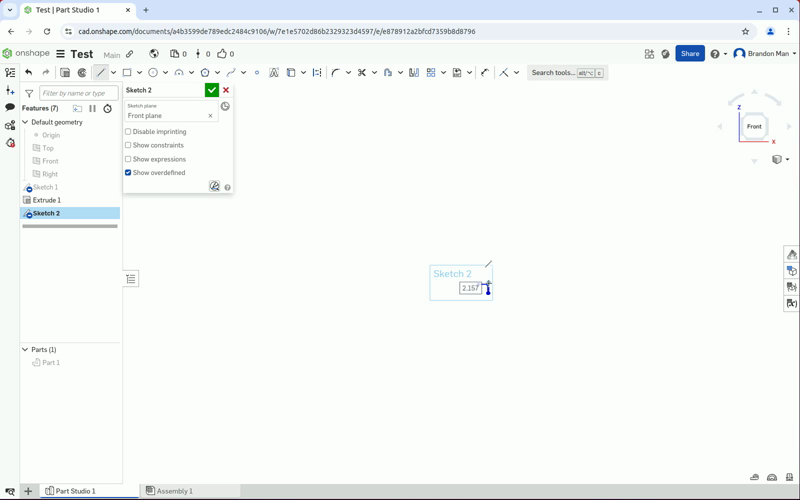
mouse_move(518, 282)
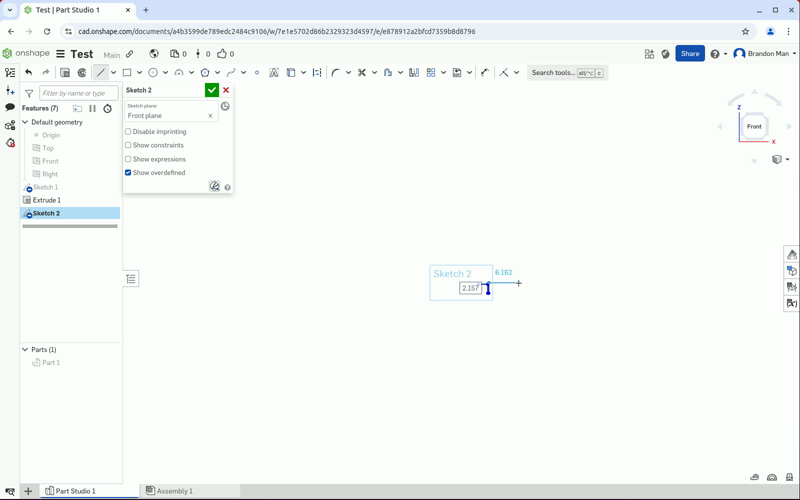
mouse_move(478, 282)
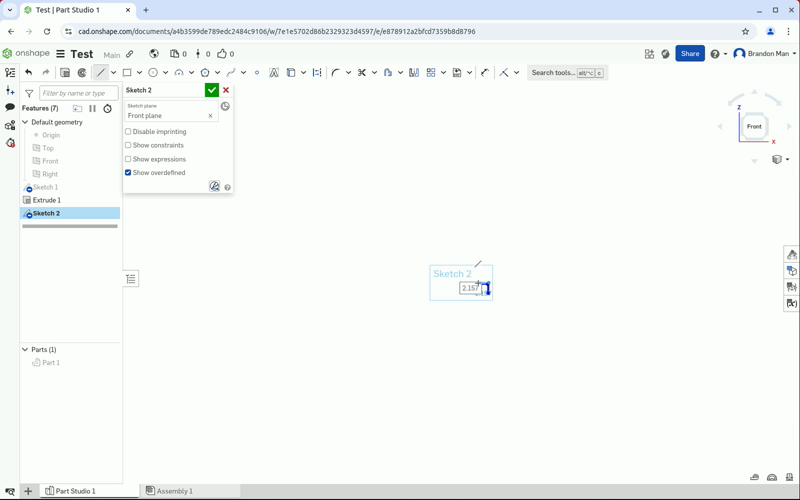
scroll(6)
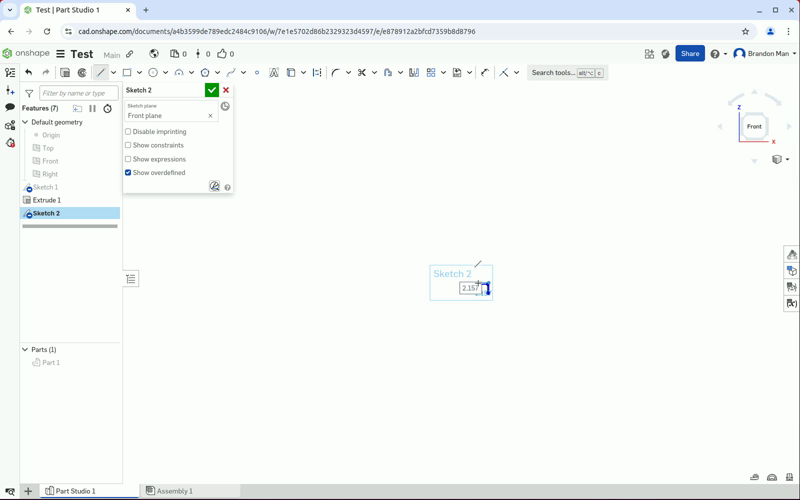
scroll(6)
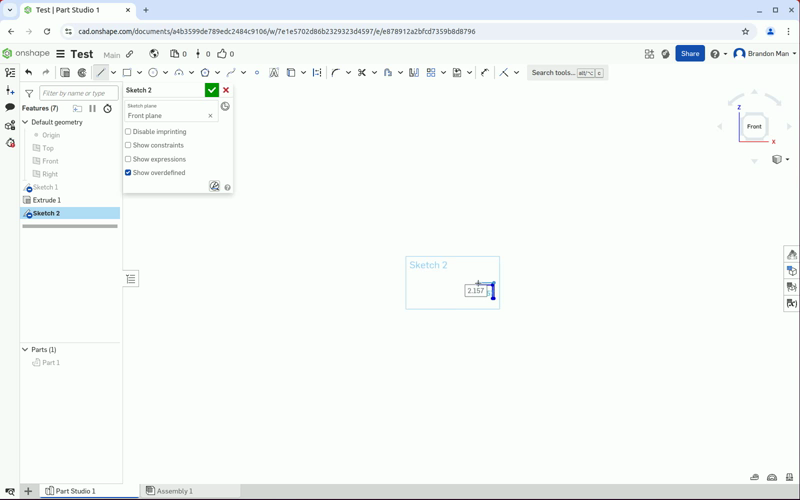
scroll(6)
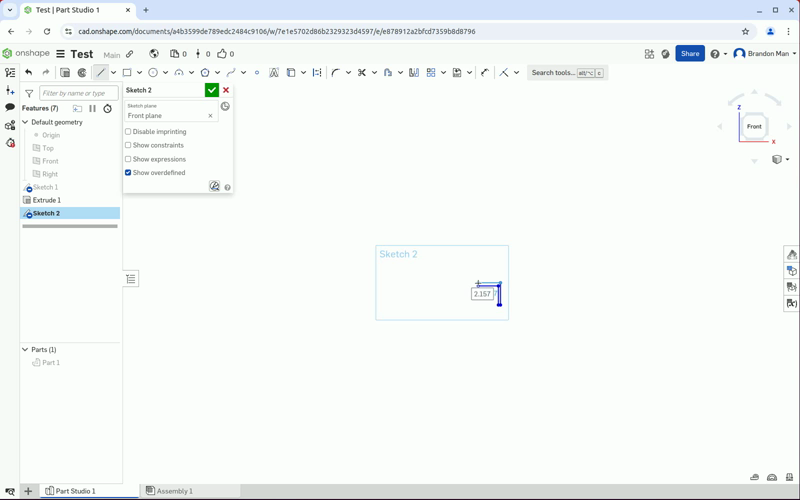
scroll(6)
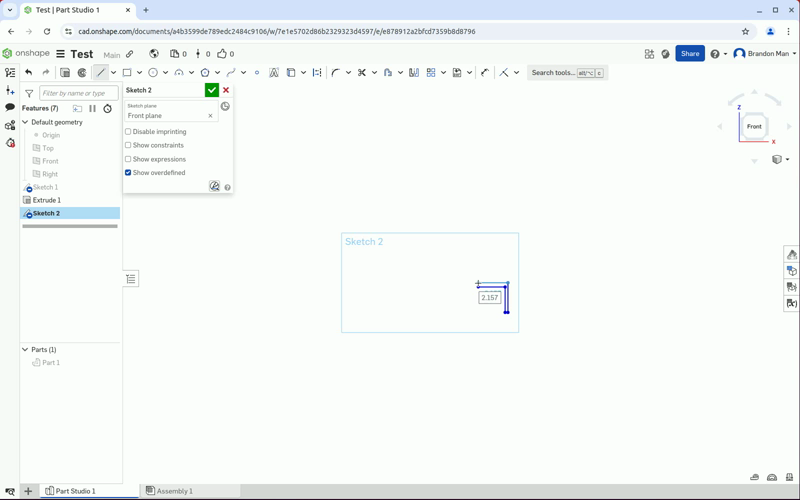
scroll(6)
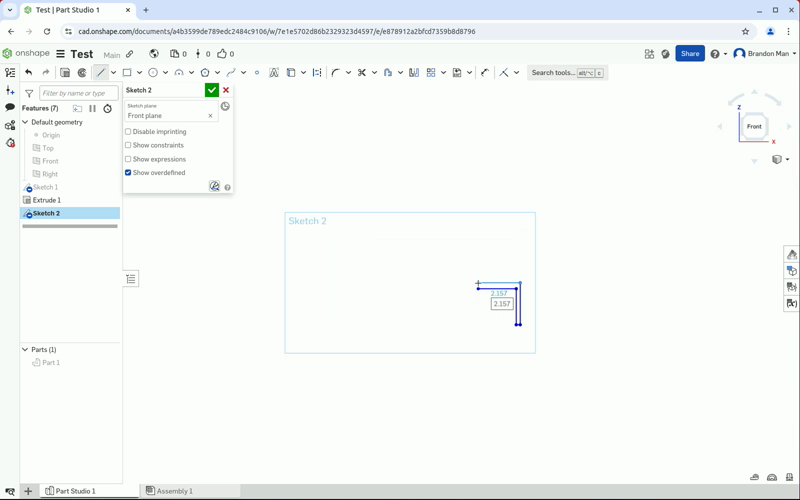
scroll(6)
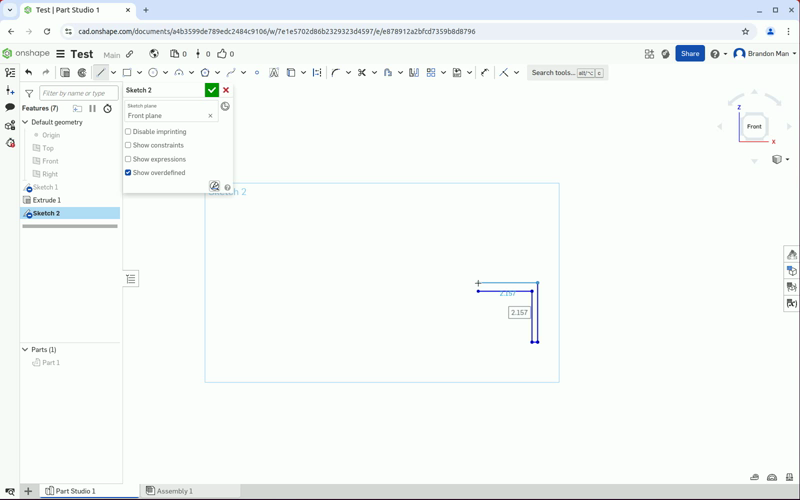
scroll(6)
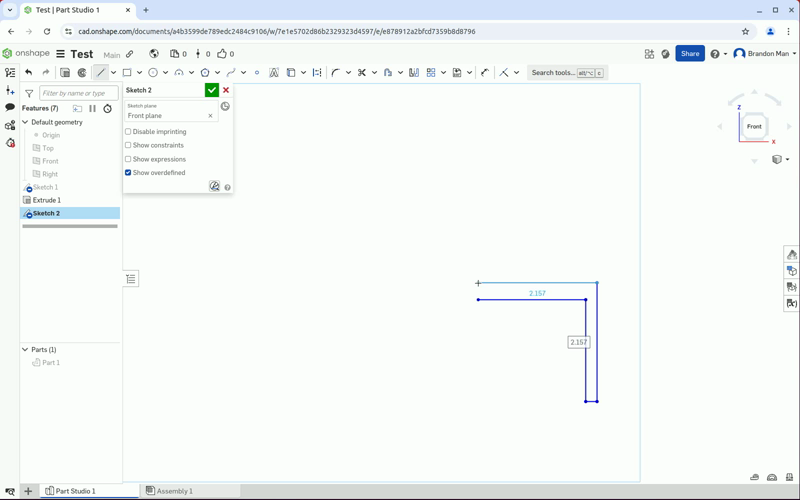
click(478, 282)
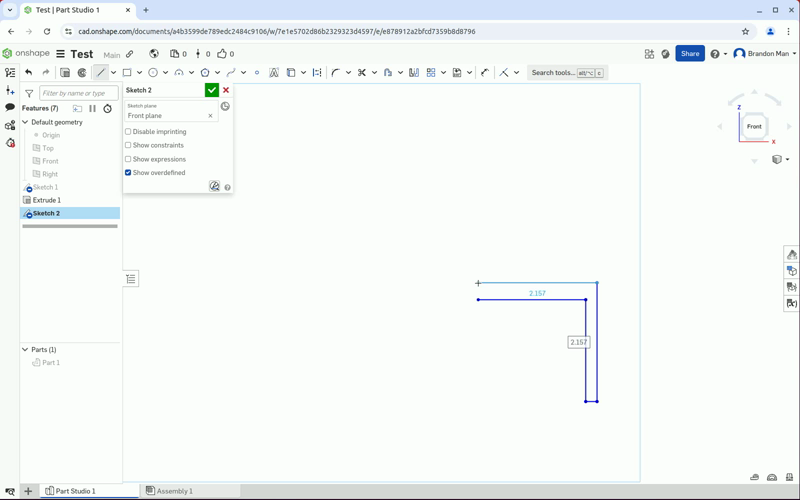
scroll(-6)
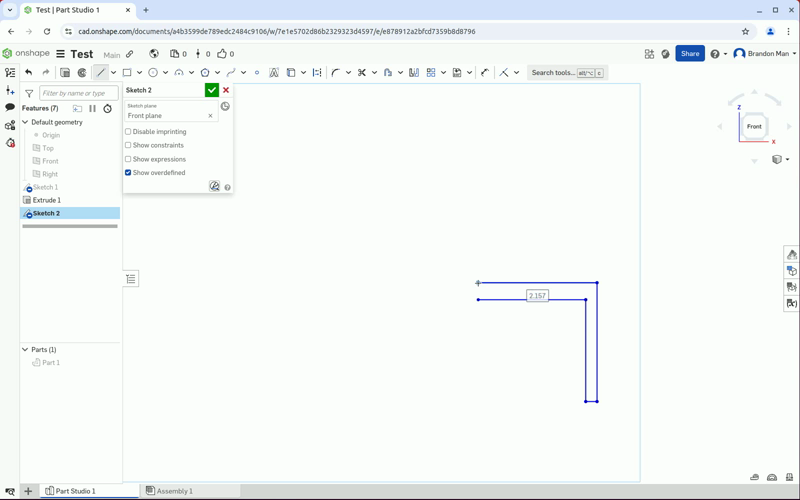
scroll(-6)
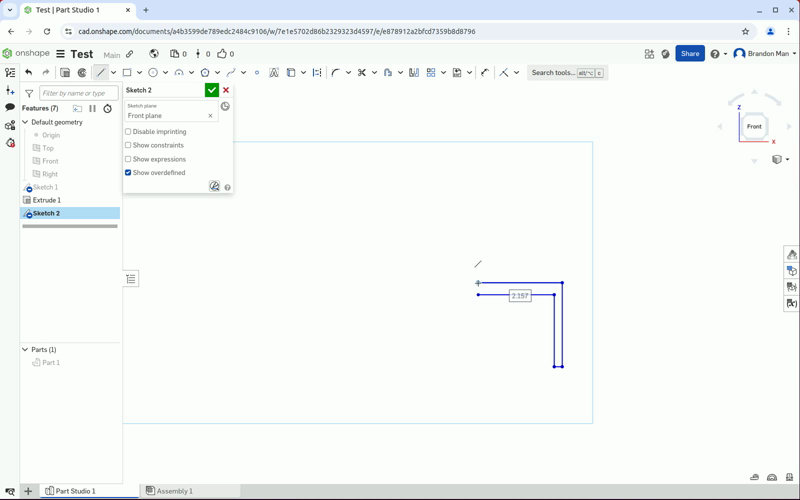
scroll(-6)
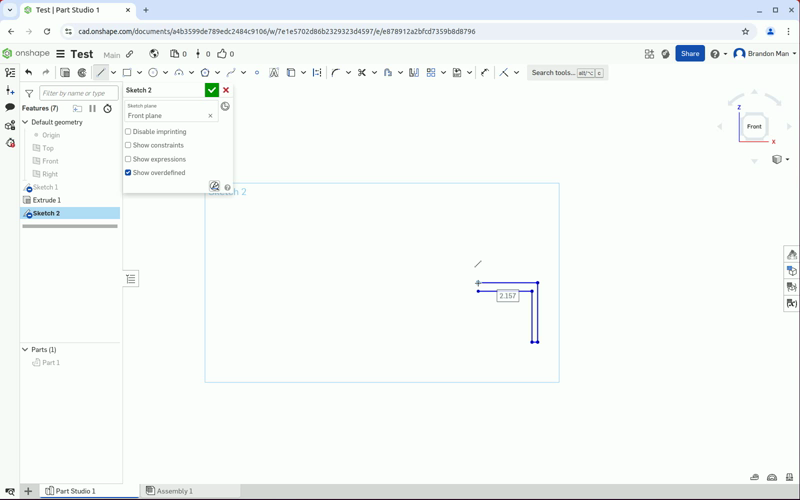
scroll(-6)
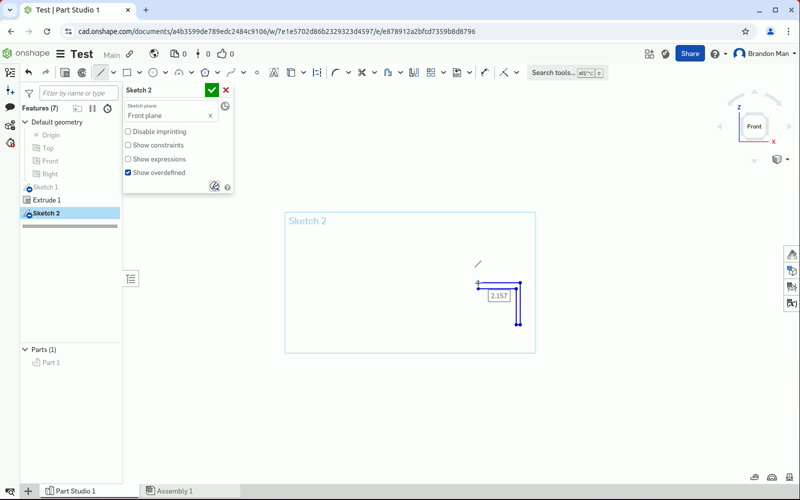
scroll(-6)
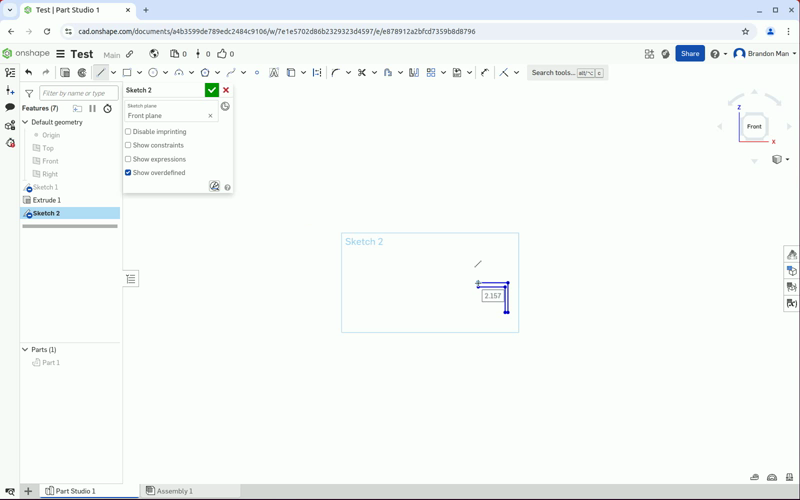
scroll(-6)
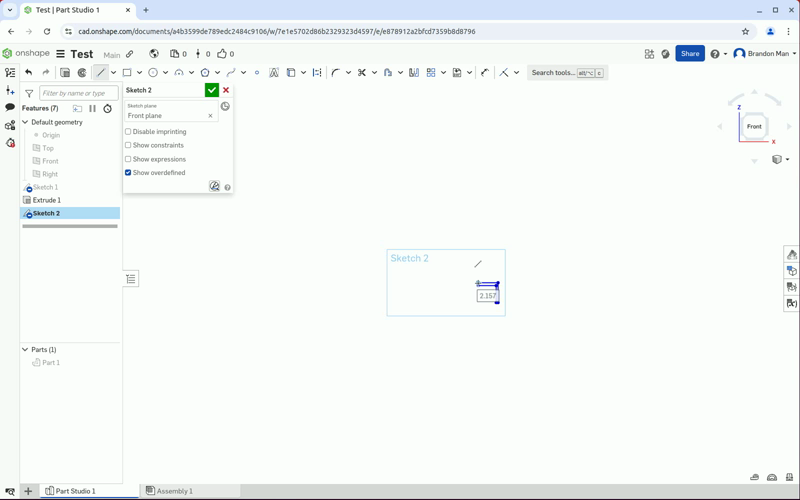
scroll(-6)
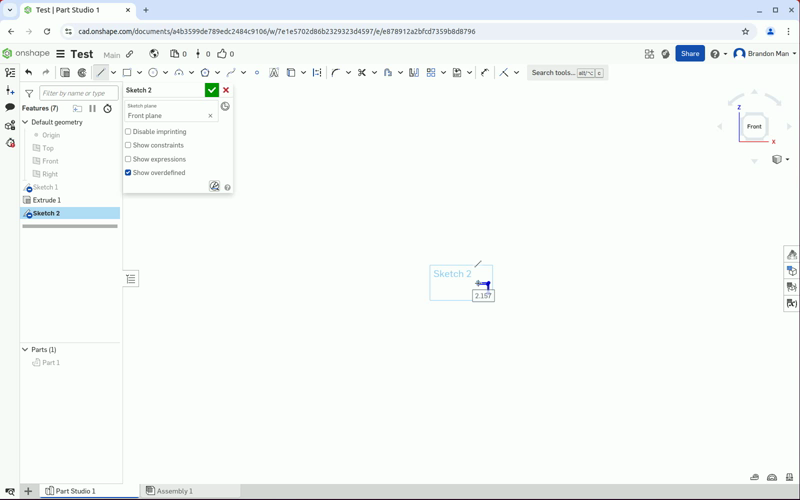
key_up(shift)
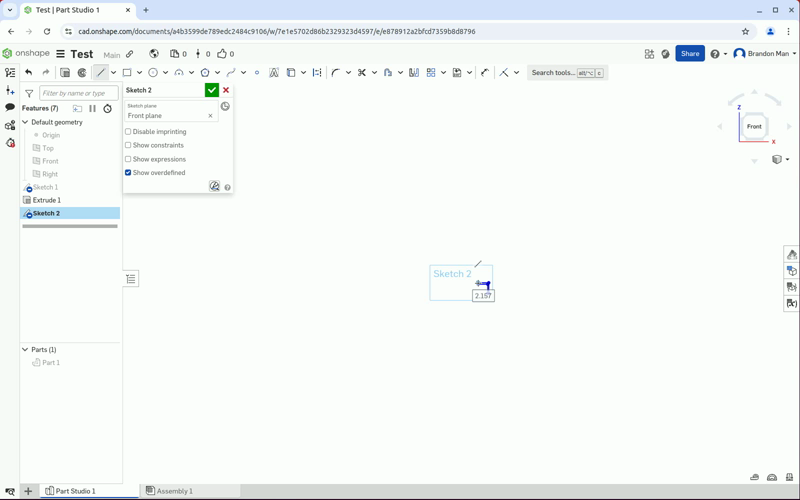
mouse_move(508, 282)
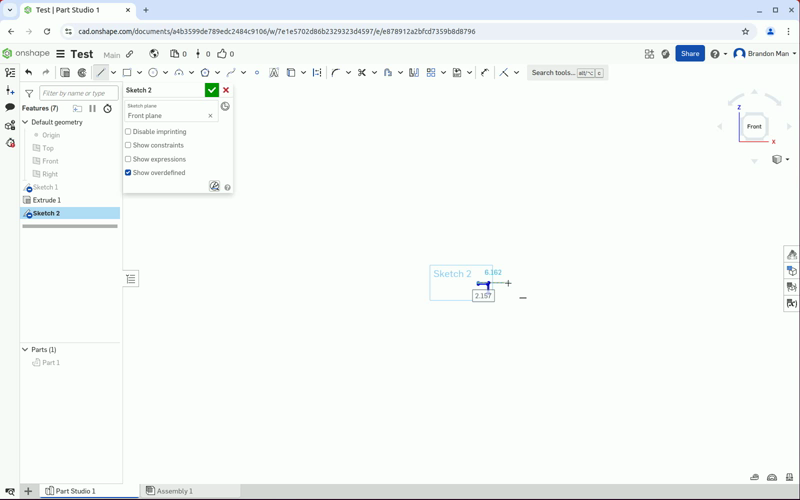
key_down(shift)
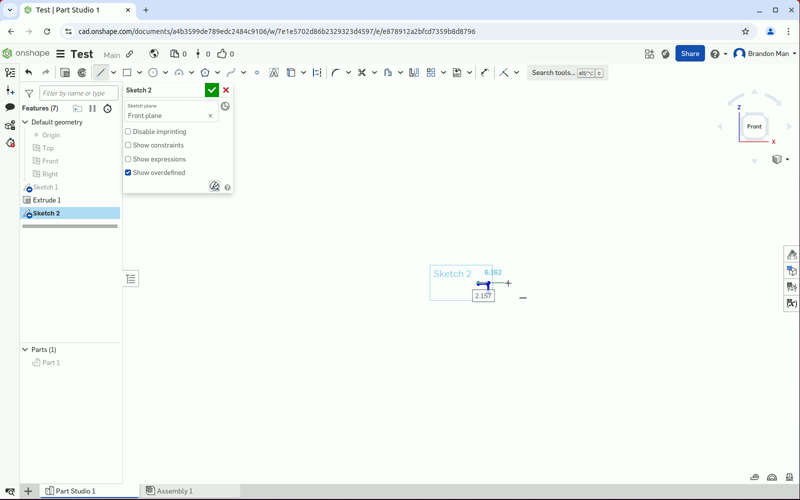
mouse_move(478, 284)
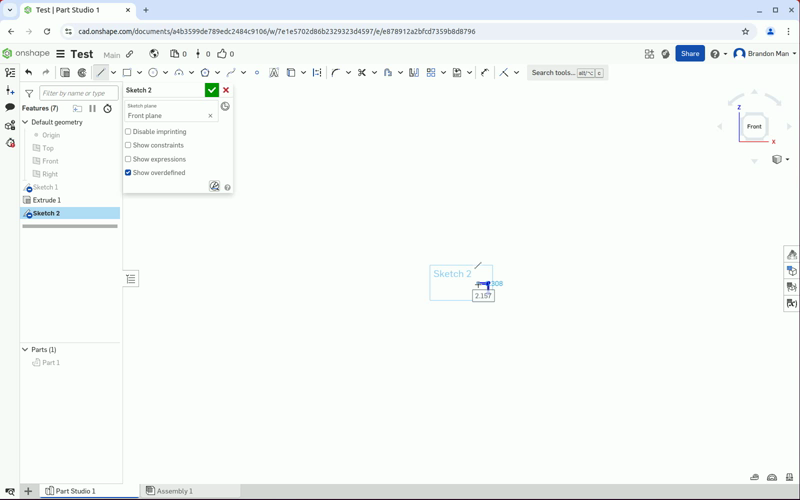
scroll(6)
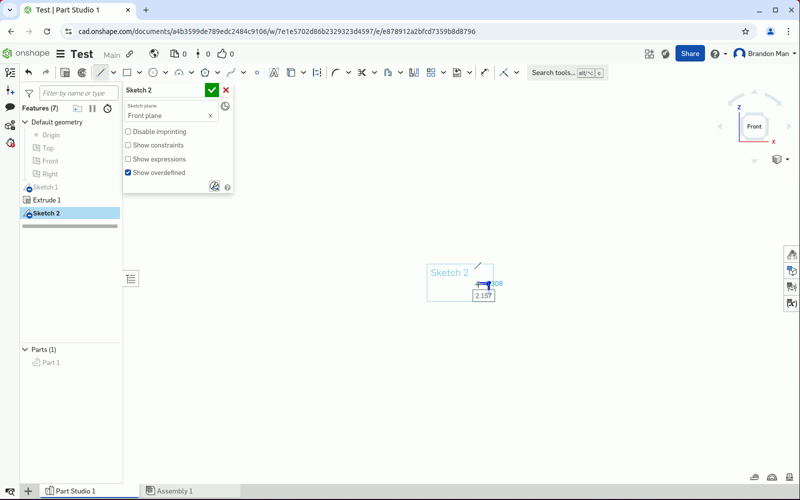
scroll(6)
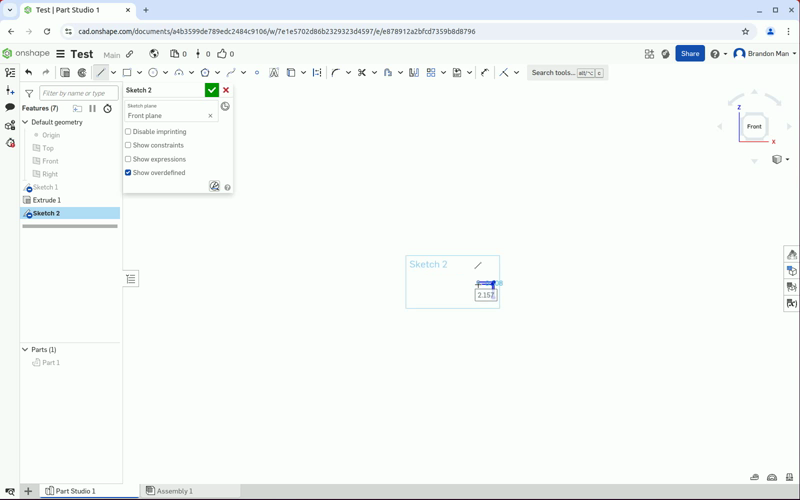
scroll(6)
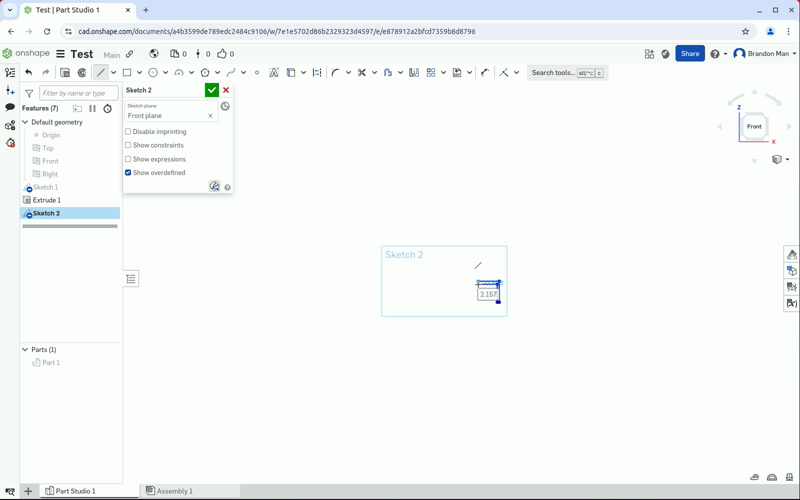
scroll(6)
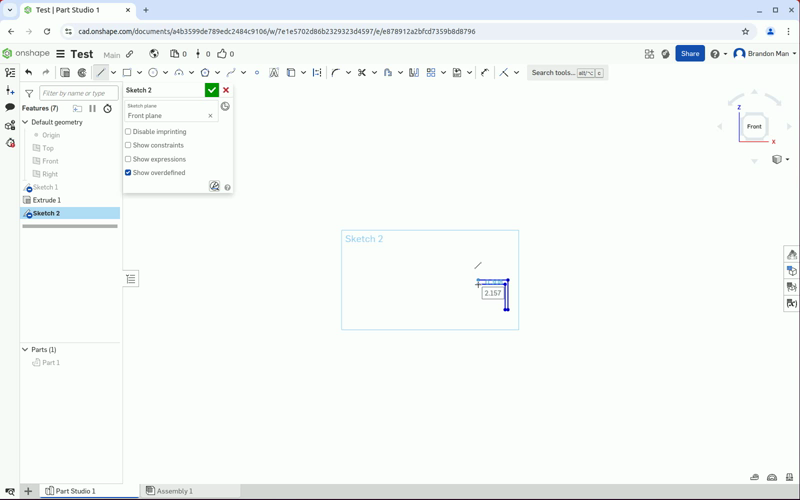
scroll(6)
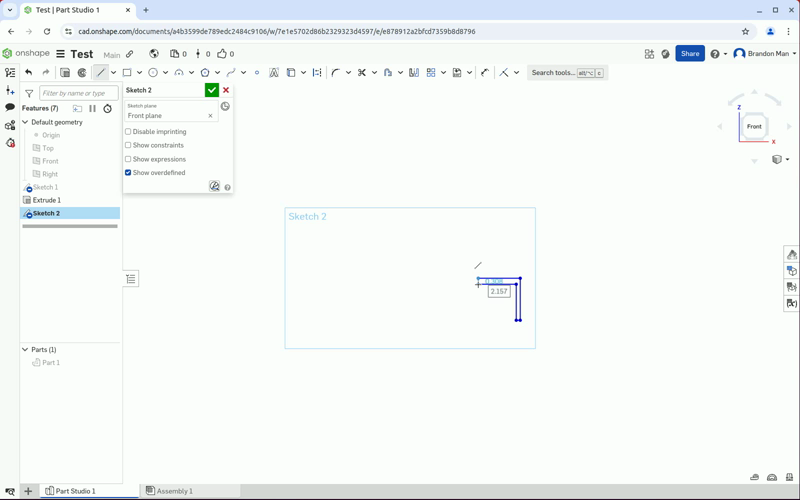
scroll(6)
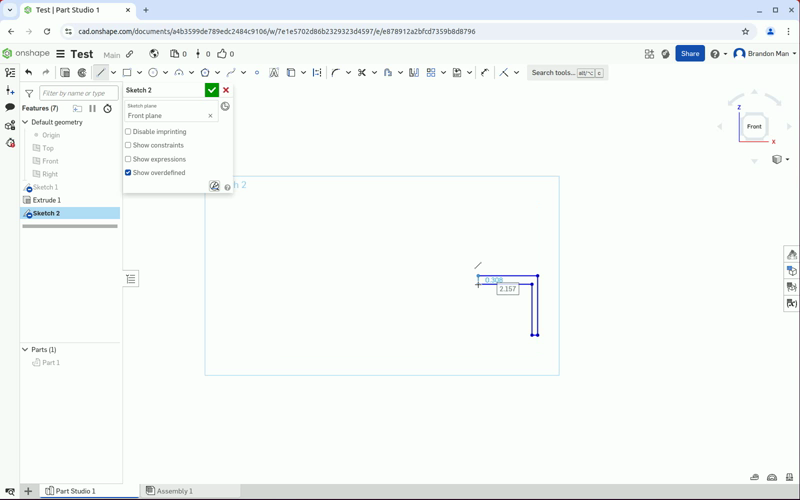
scroll(6)
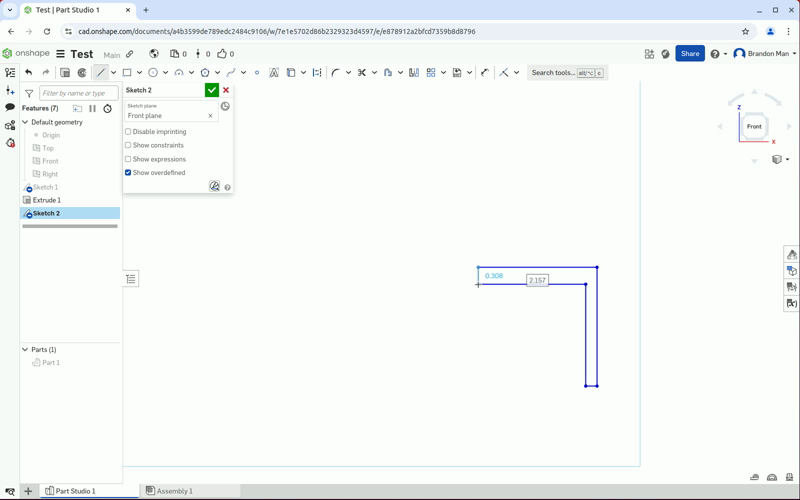
key_up(shift)
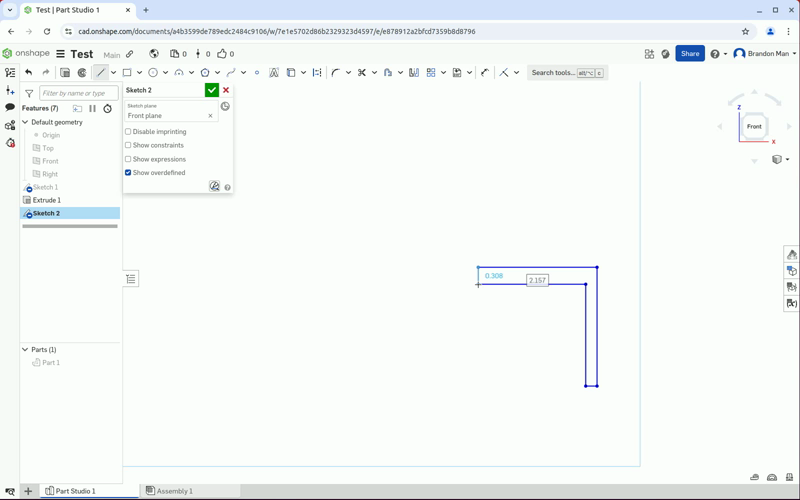
click(478, 284)
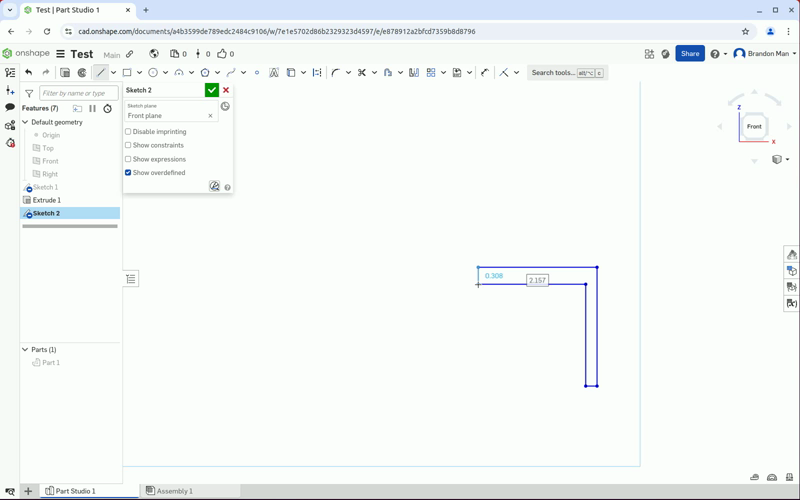
scroll(-6)
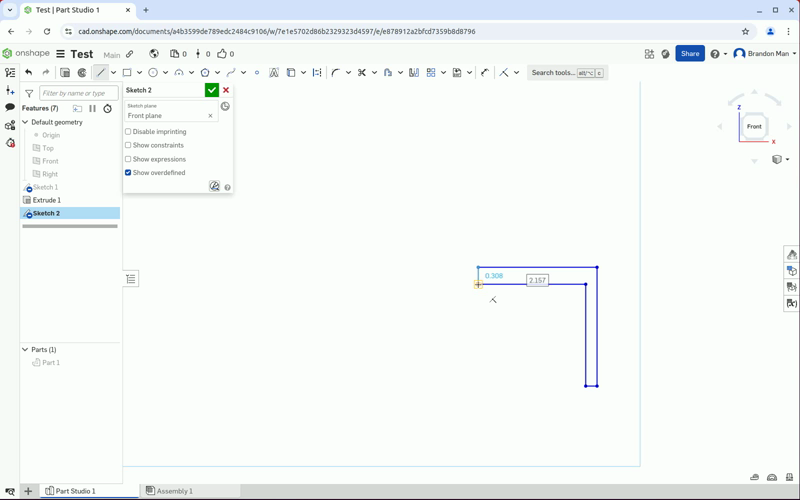
scroll(-6)
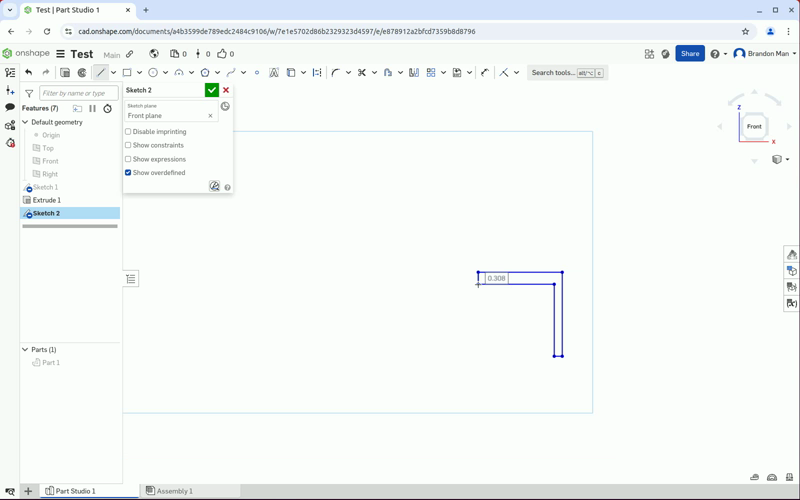
scroll(-6)
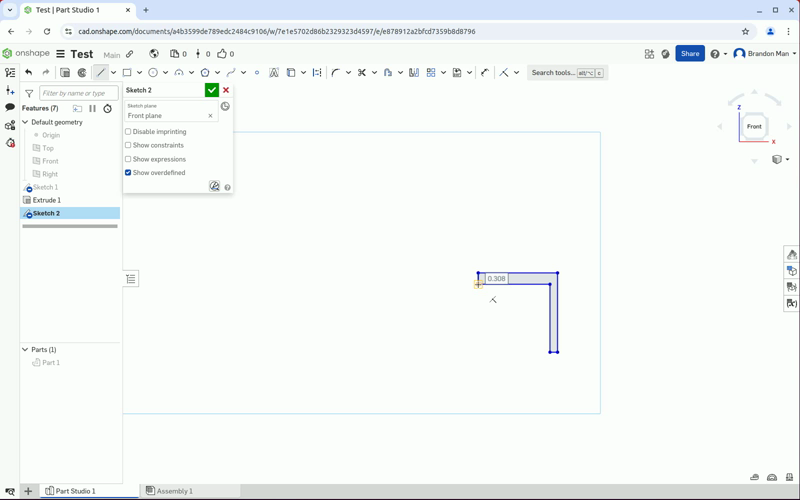
scroll(-6)
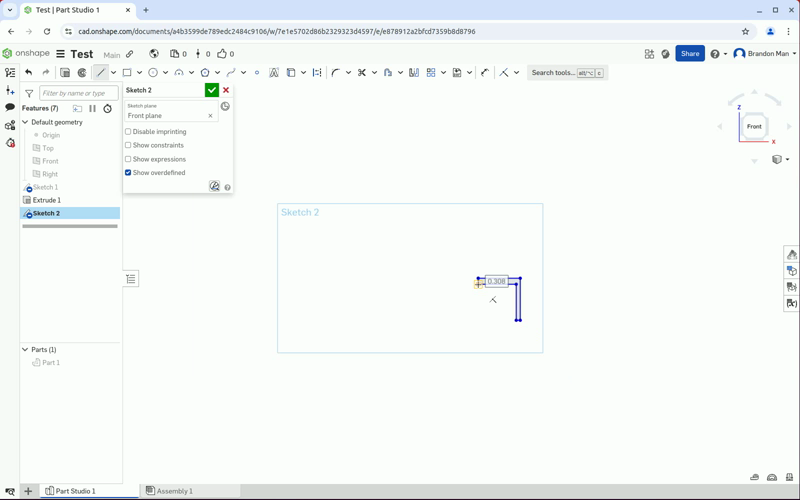
scroll(-6)
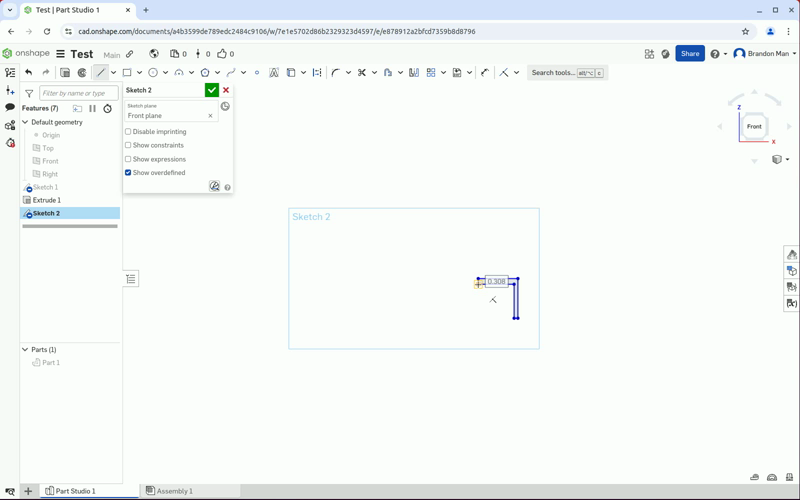
scroll(-6)
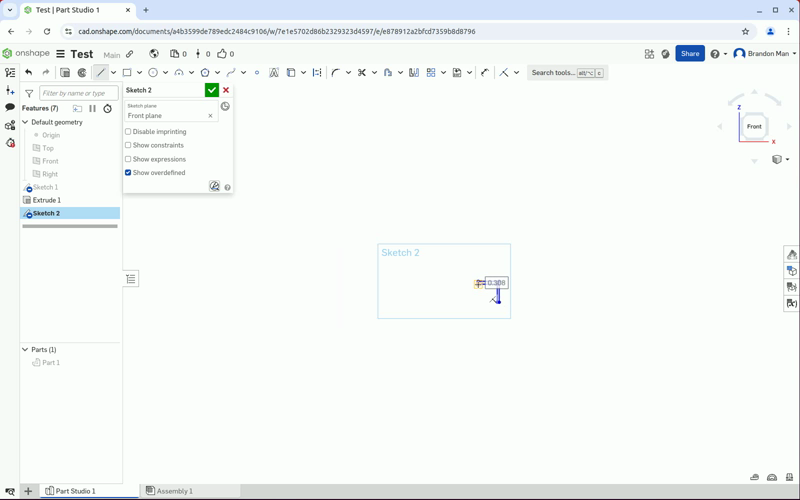
scroll(-6)
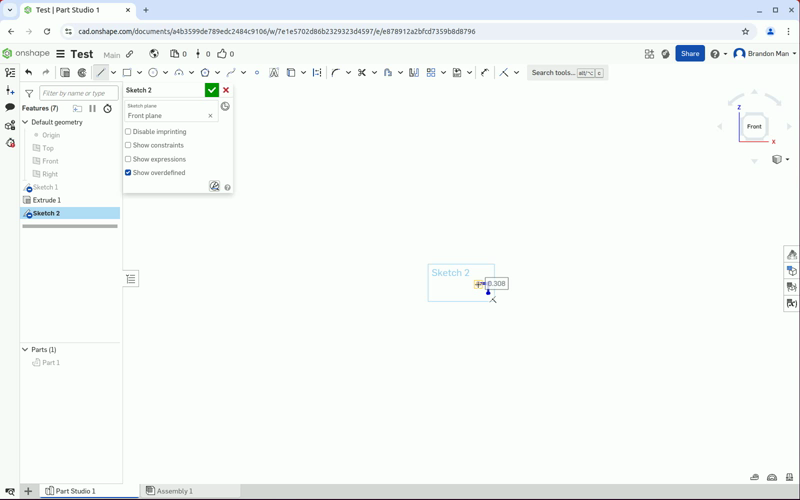
key(esc)
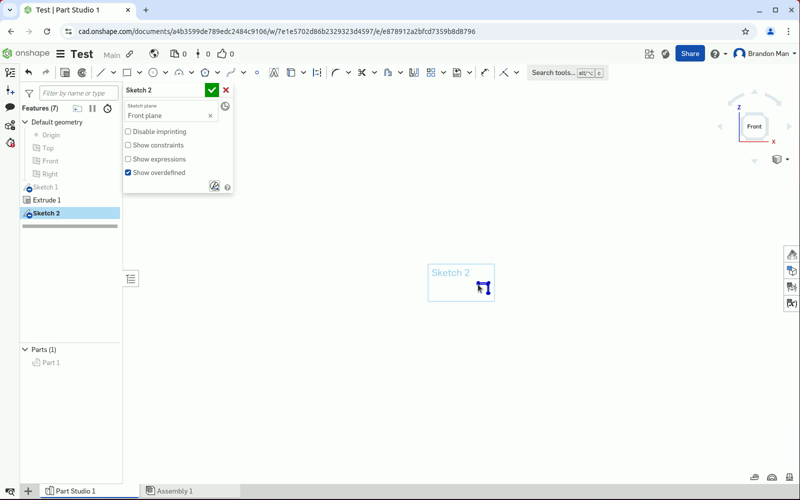
mouse_move(485, 282)
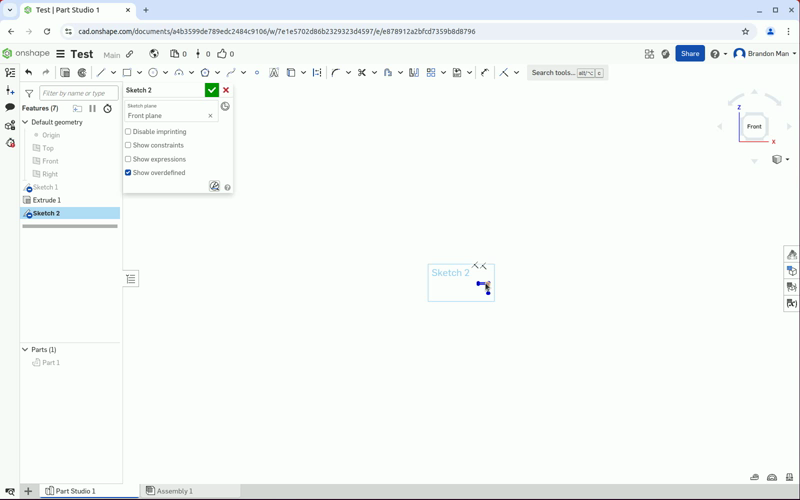
scroll(6)
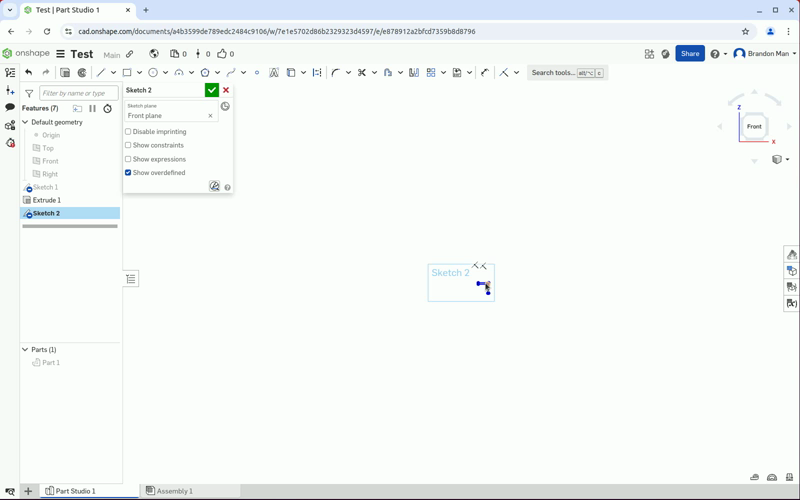
scroll(6)
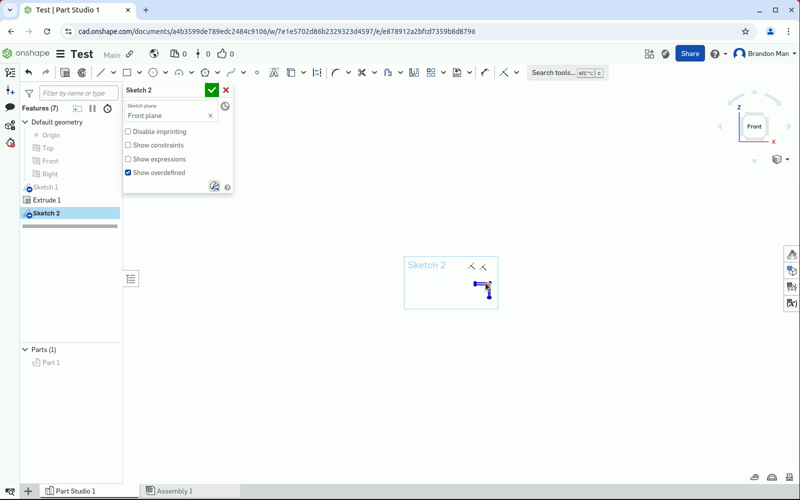
scroll(6)
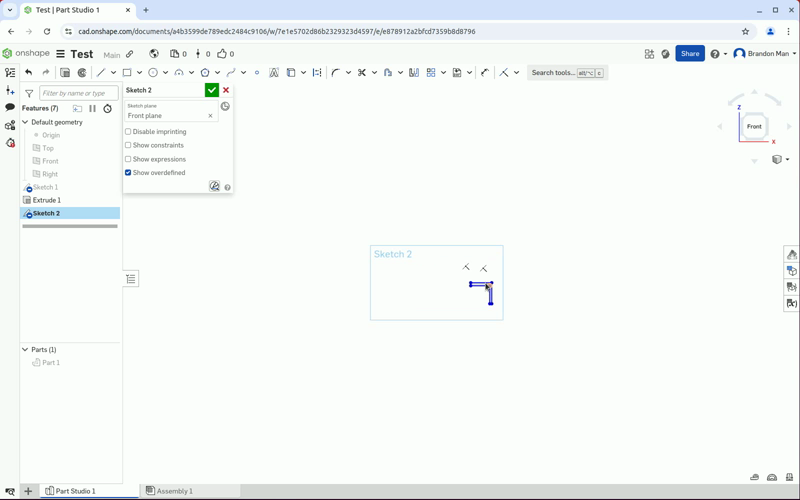
scroll(6)
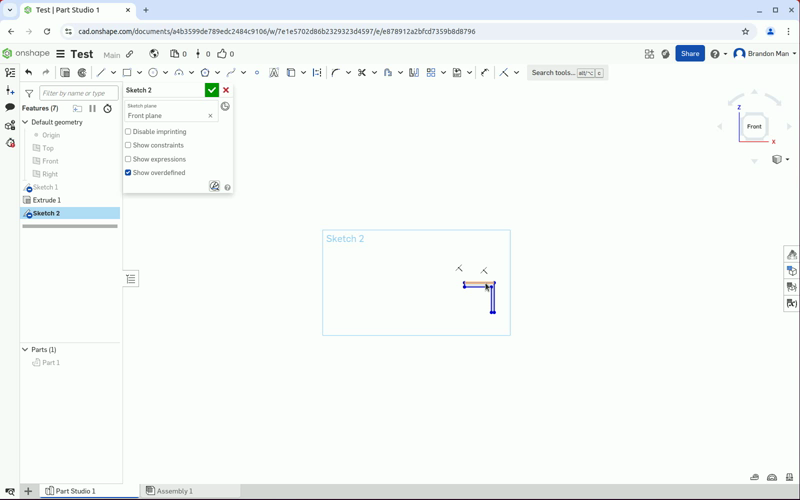
scroll(6)
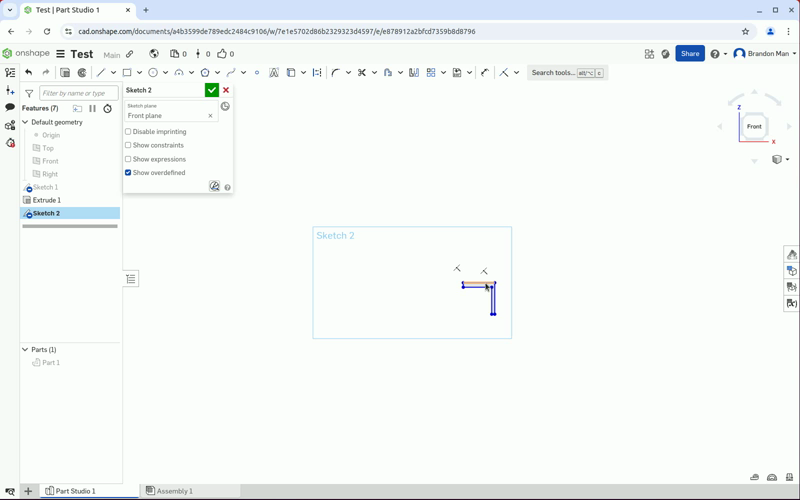
scroll(6)
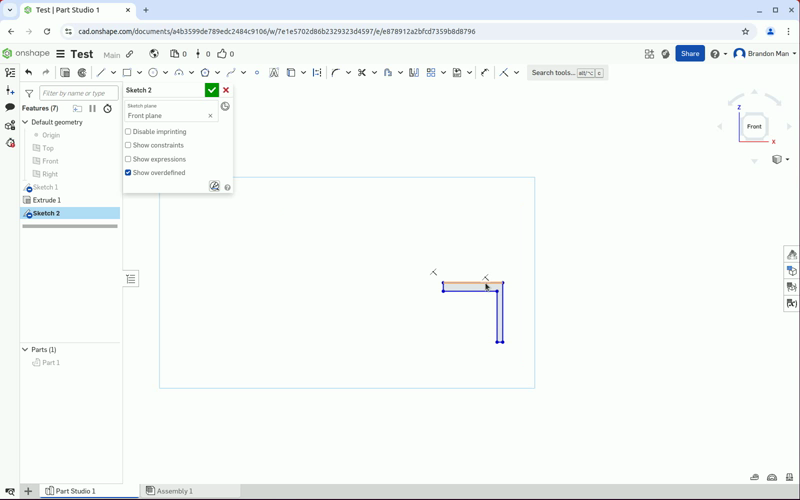
scroll(6)
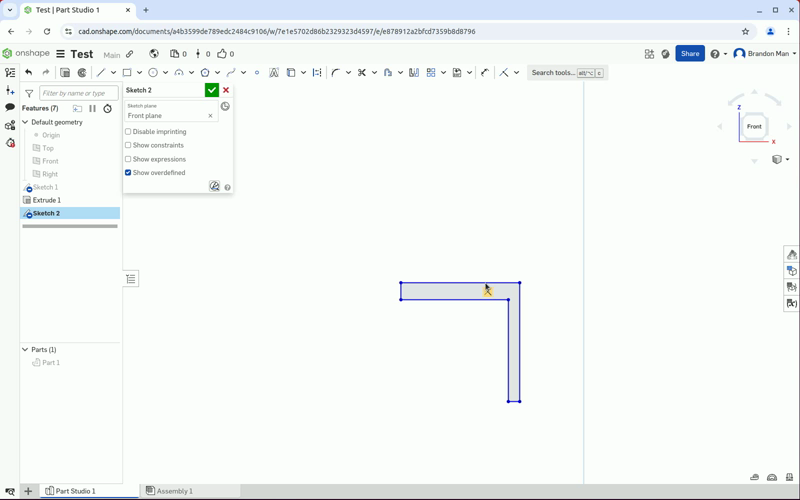
click(485, 282)
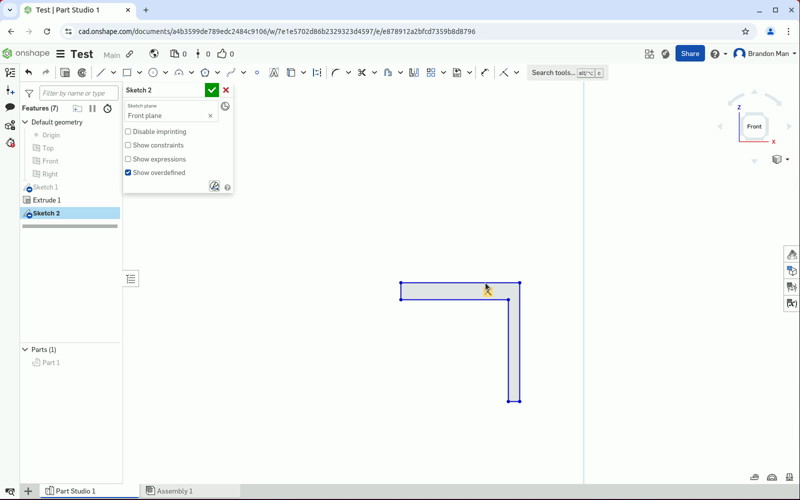
scroll(-6)
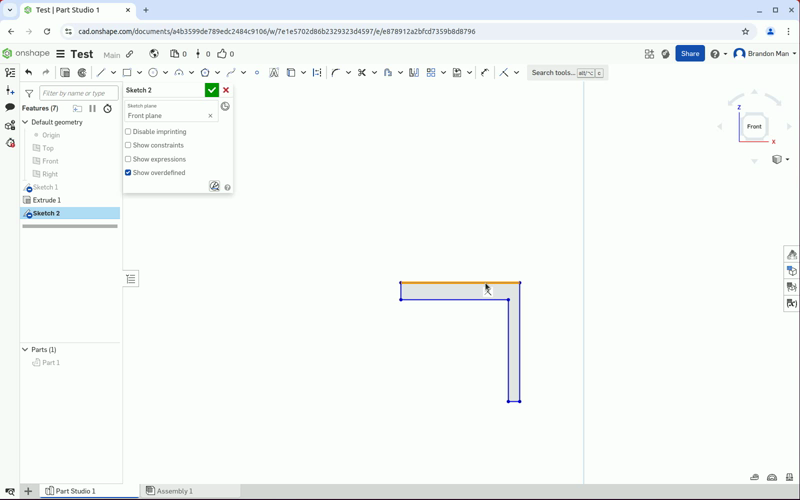
scroll(-6)
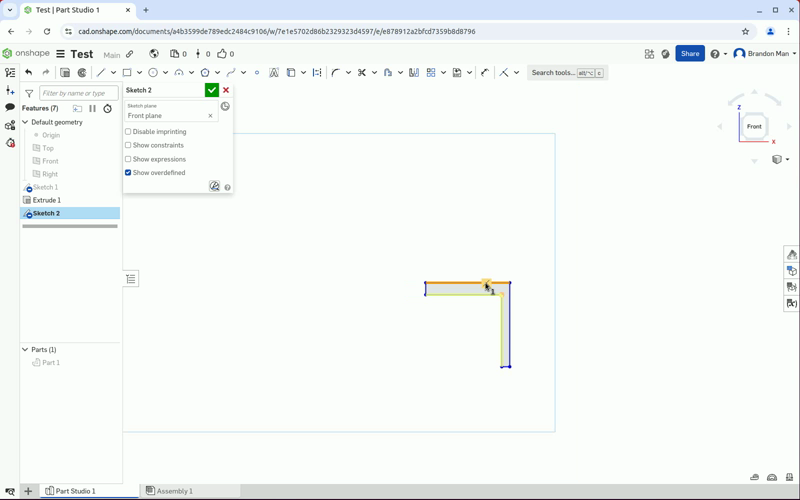
scroll(-6)
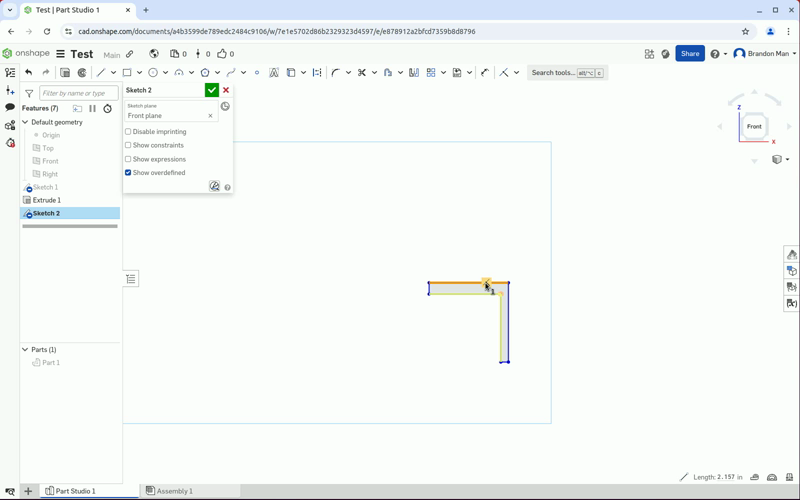
scroll(-6)
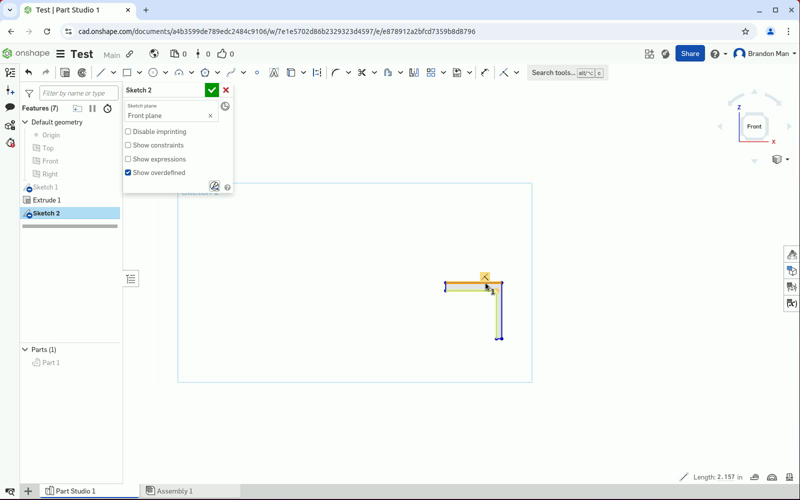
scroll(-6)
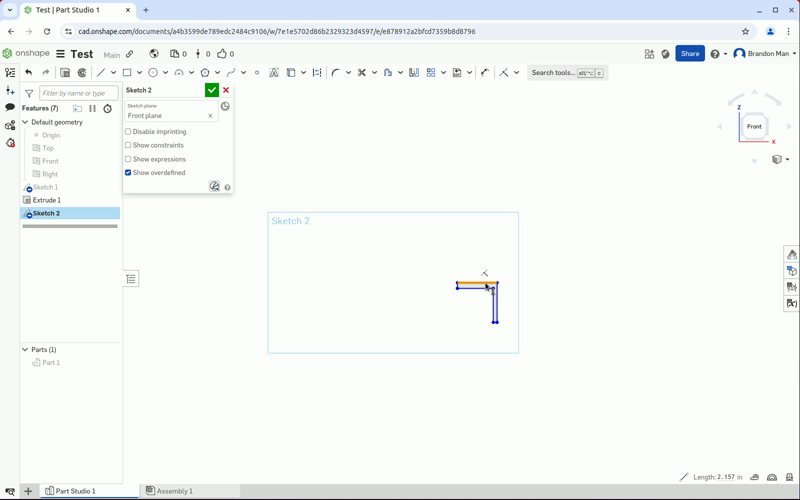
scroll(-6)
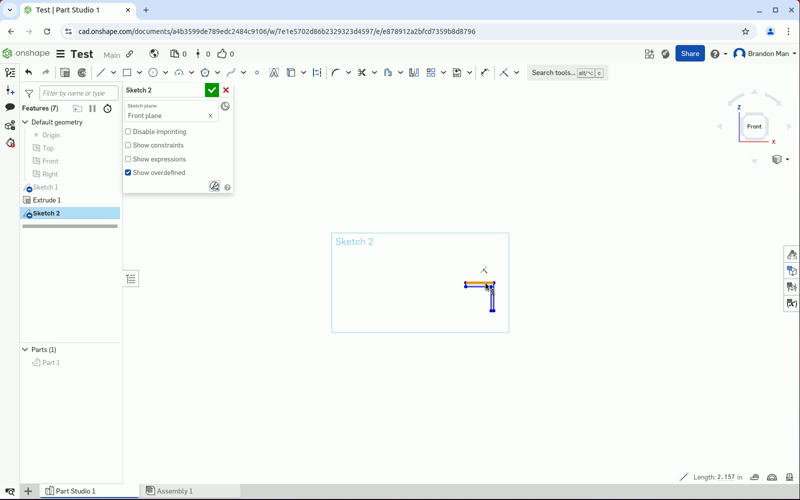
scroll(-6)
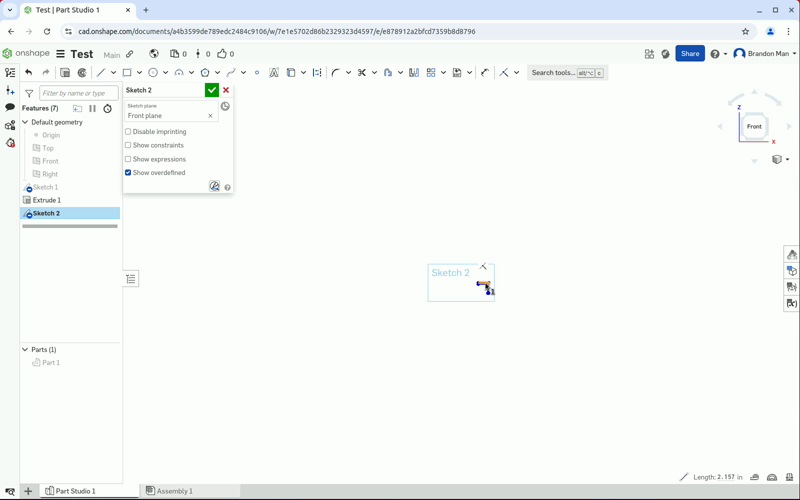
mouse_move(73, 352)
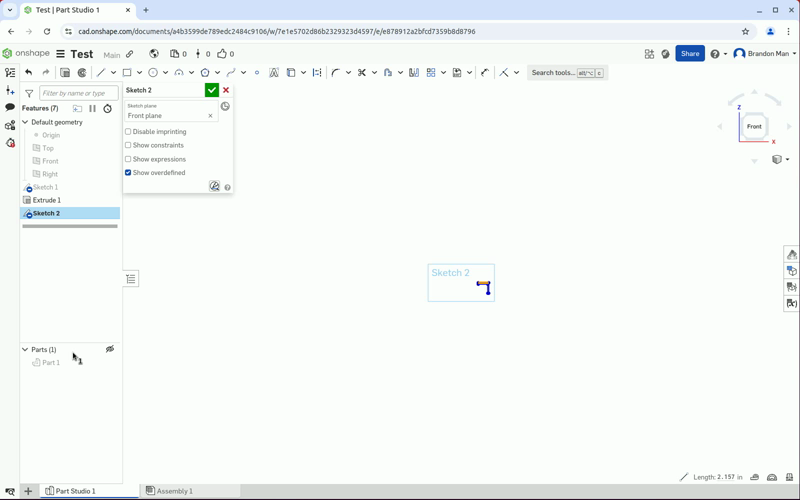
key(shift+y)
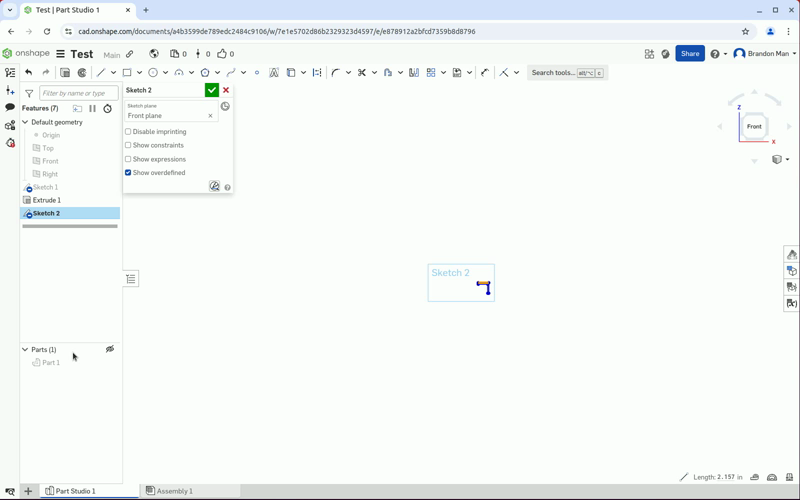
key(shift+e)
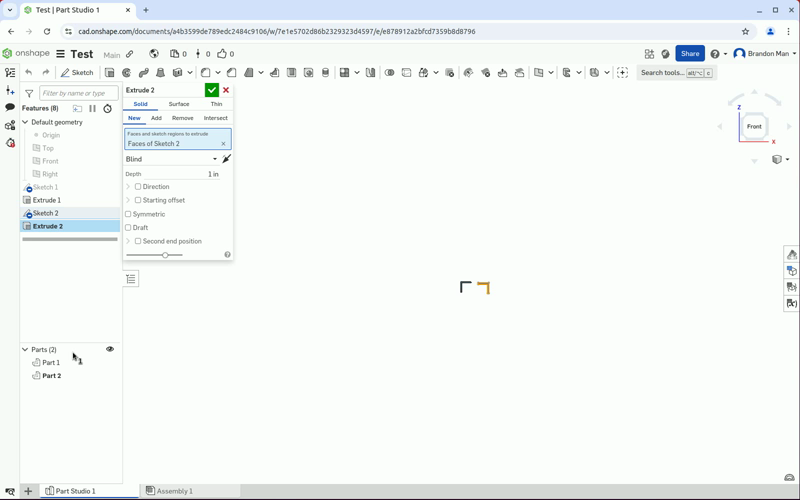
mouse_move(143, 106)
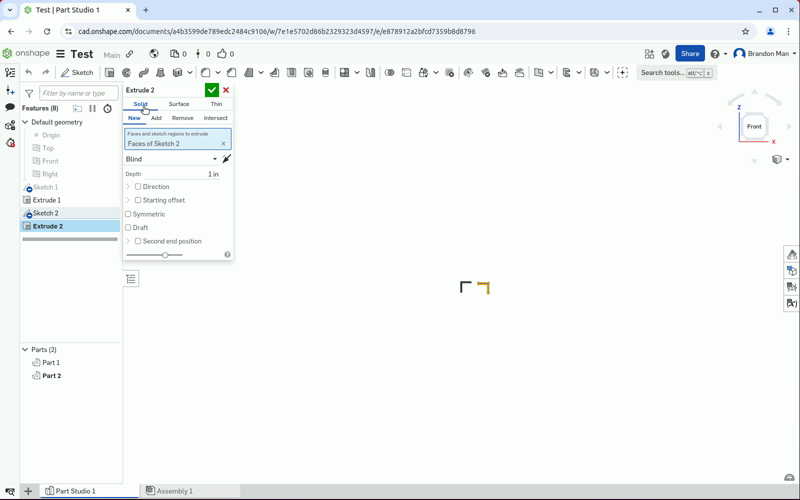
click(143, 106)
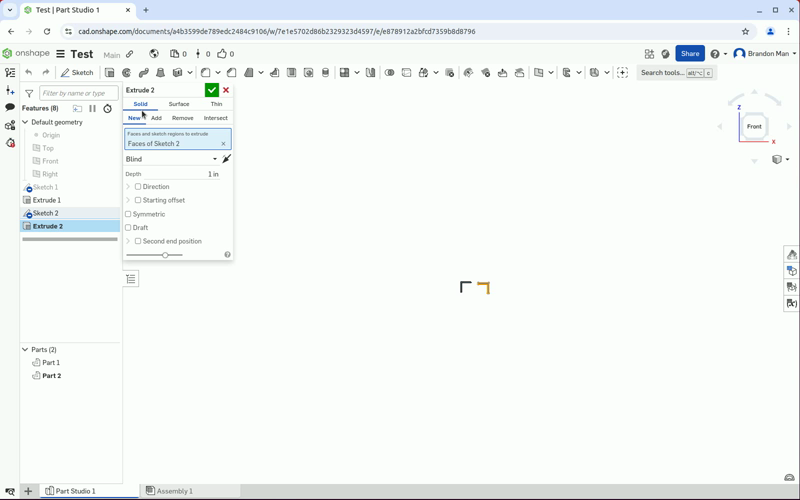
mouse_move(137, 120)
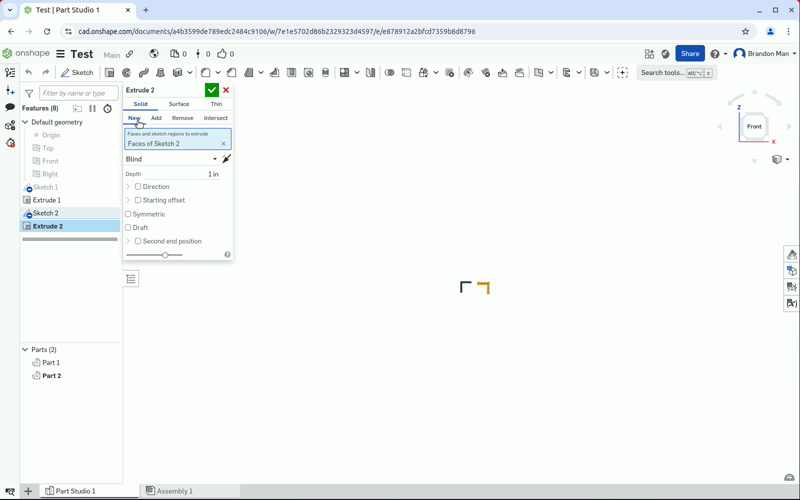
click(137, 120)
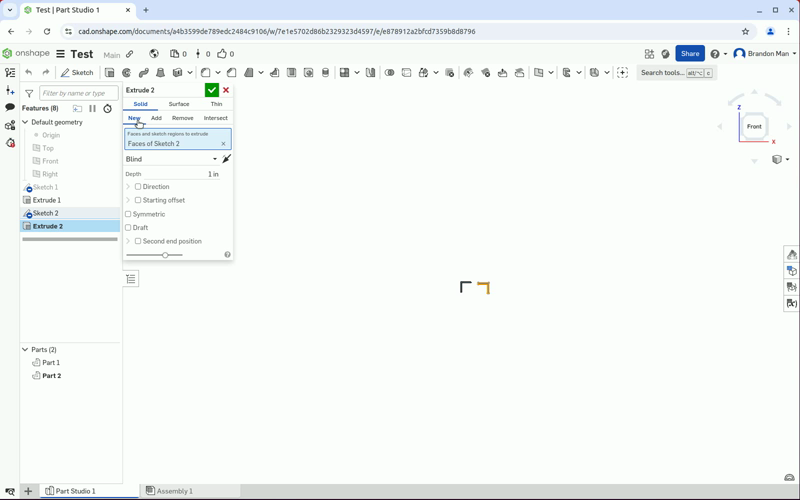
key(tab, 4)
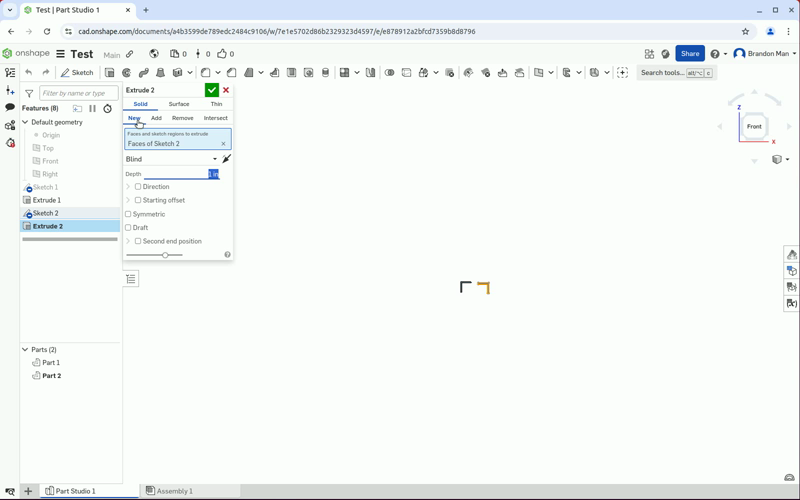
text(12.036)
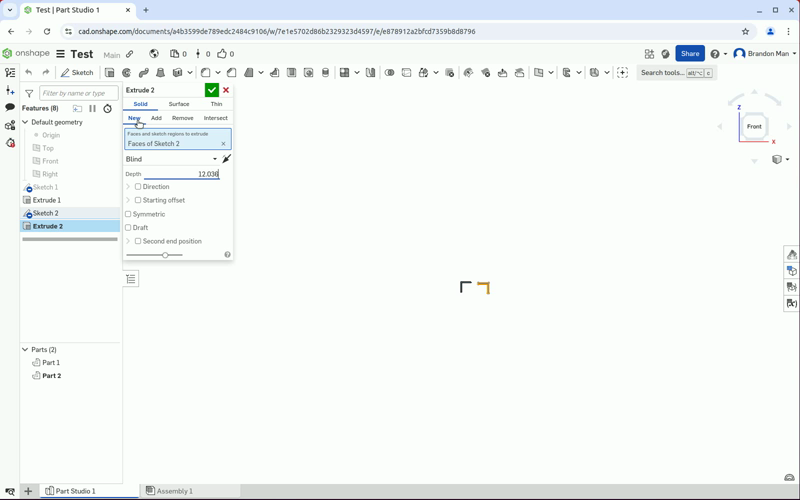
key(enter)
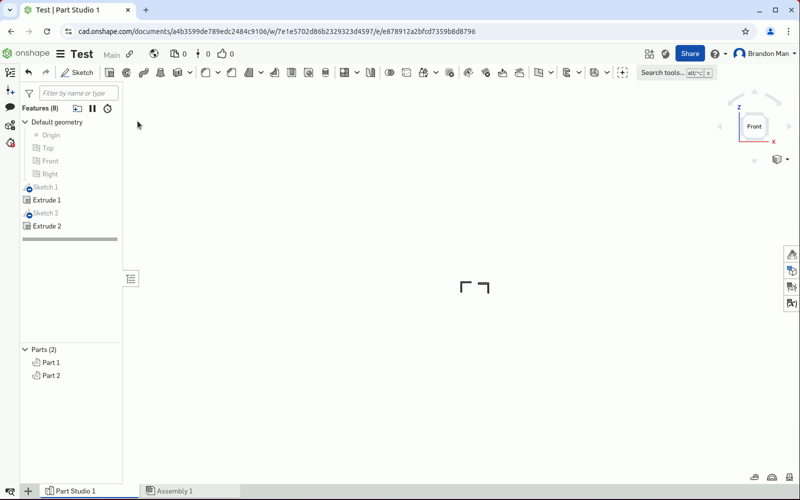
key(shift+h)
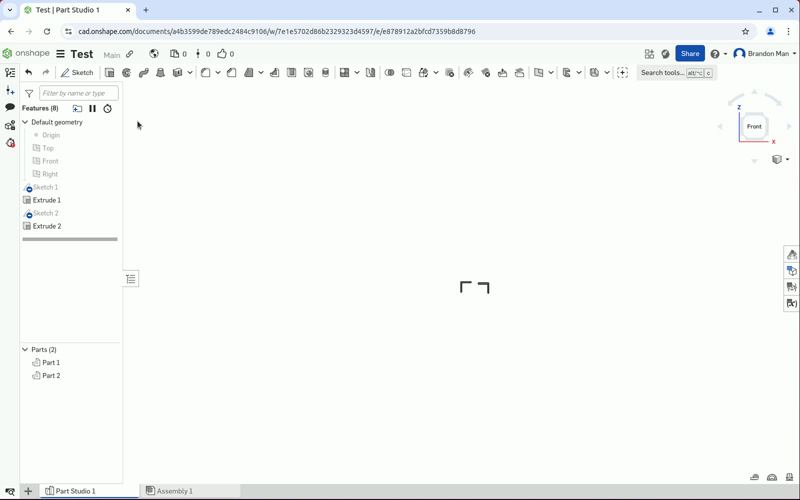
key(shift+h)
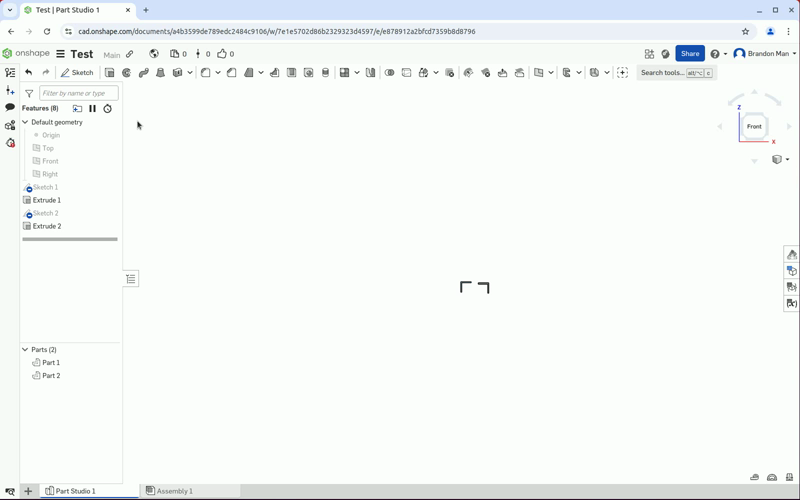
mouse_move(73, 189)
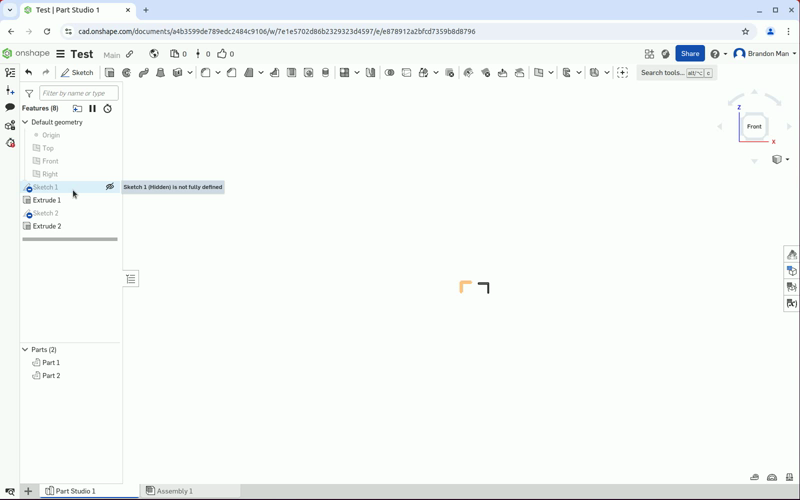
click(73, 189)
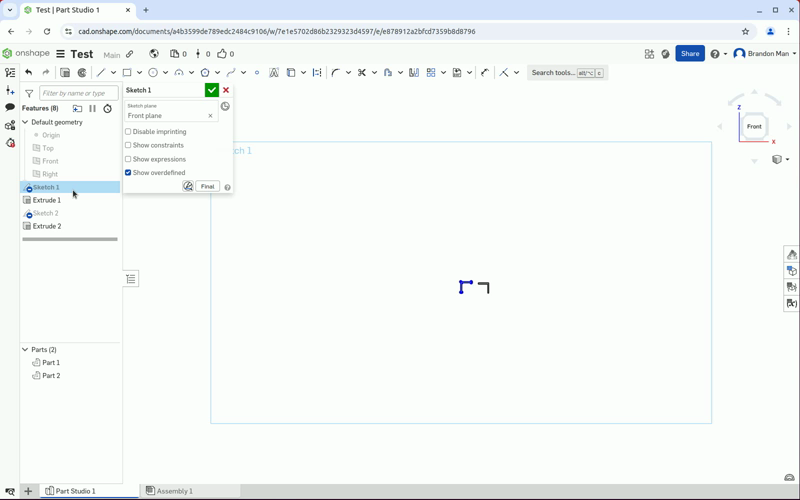
mouse_move(229, 92)
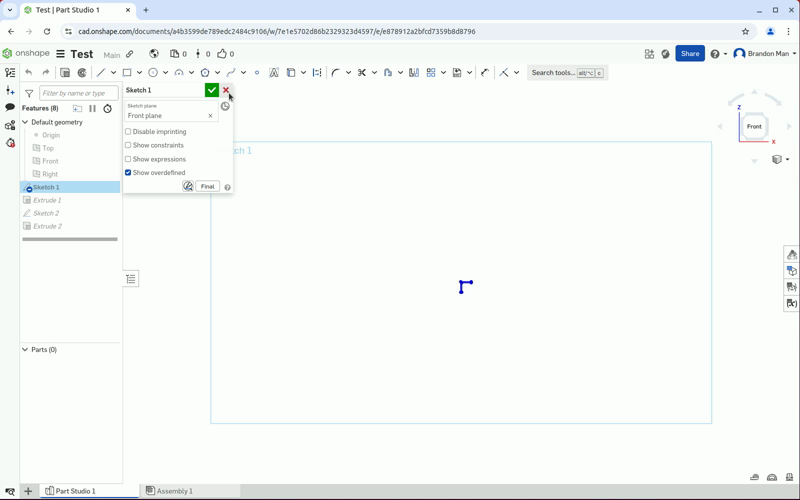
click(229, 92)
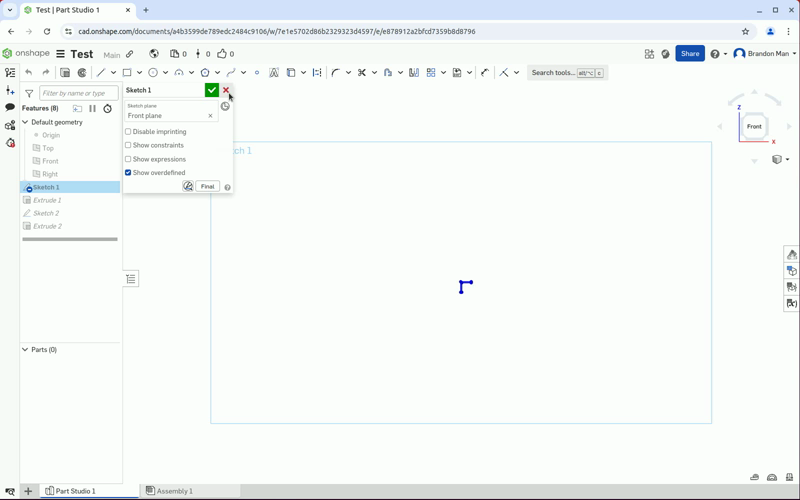
key(shift+s)
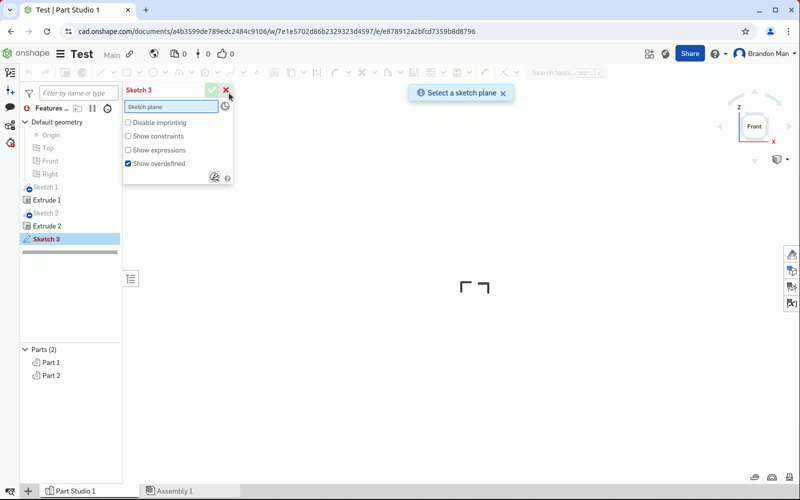
mouse_move(73, 163)
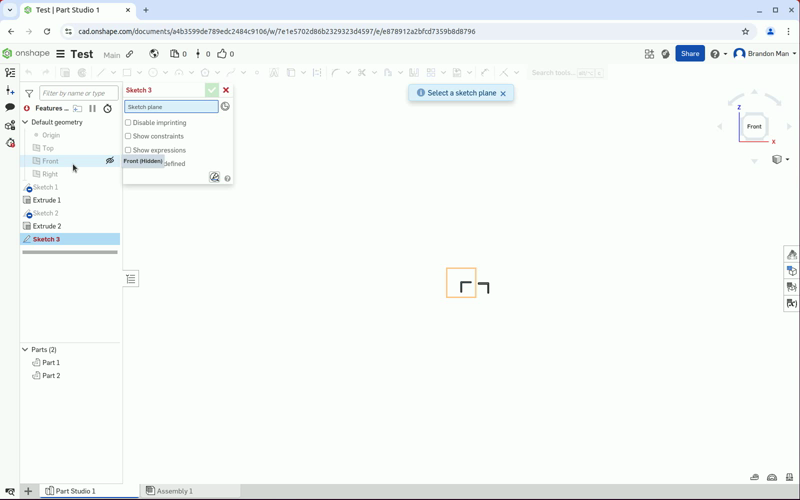
click(73, 163)
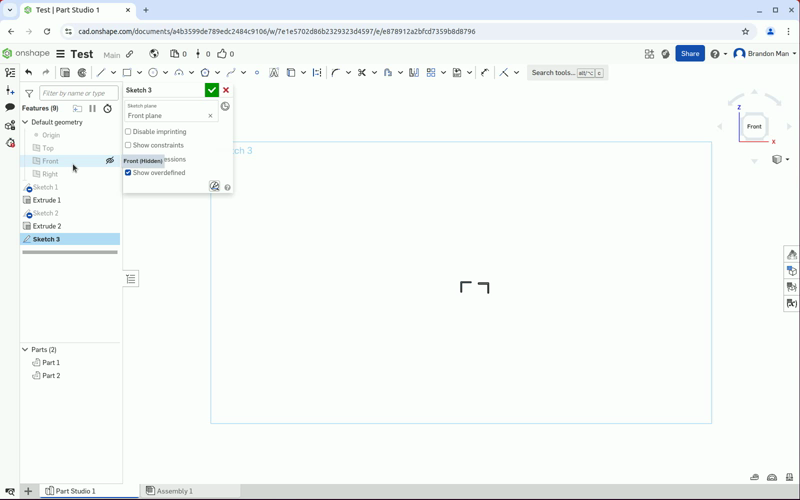
mouse_move(73, 352)
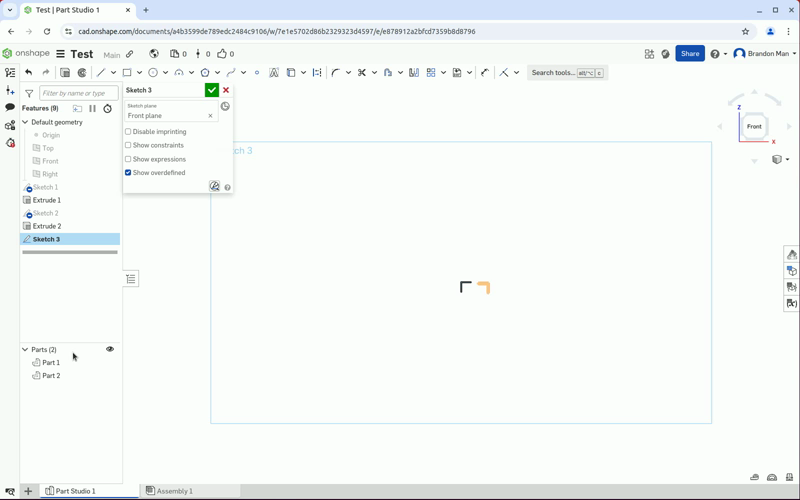
key(y)
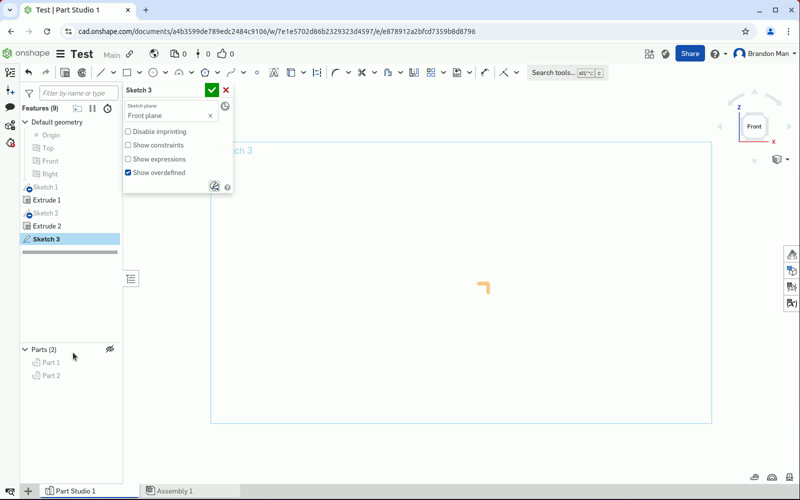
key(l)
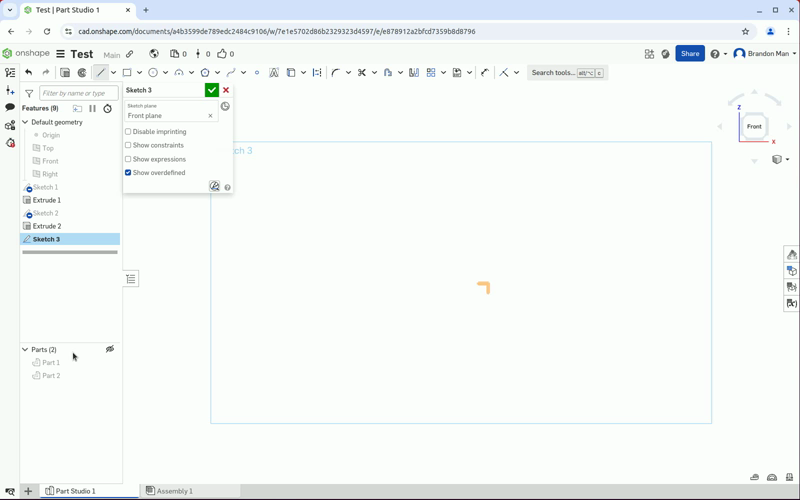
key_down(shift)
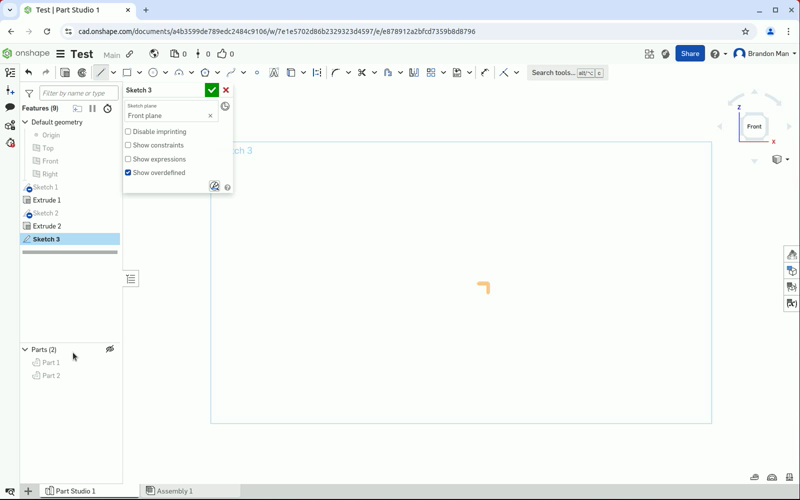
mouse_move(518, 292)
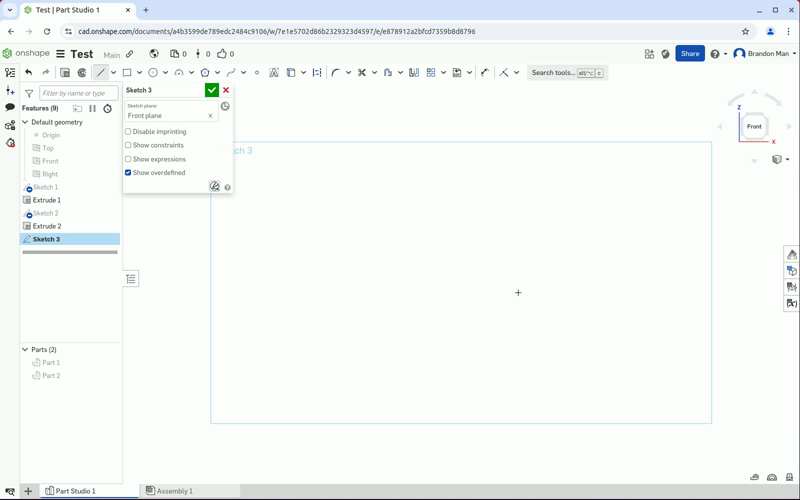
click(518, 292)
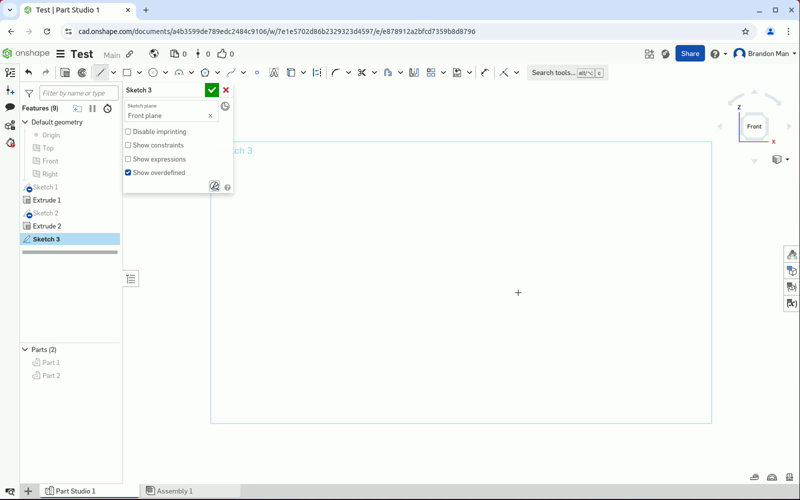
key_up(shift)
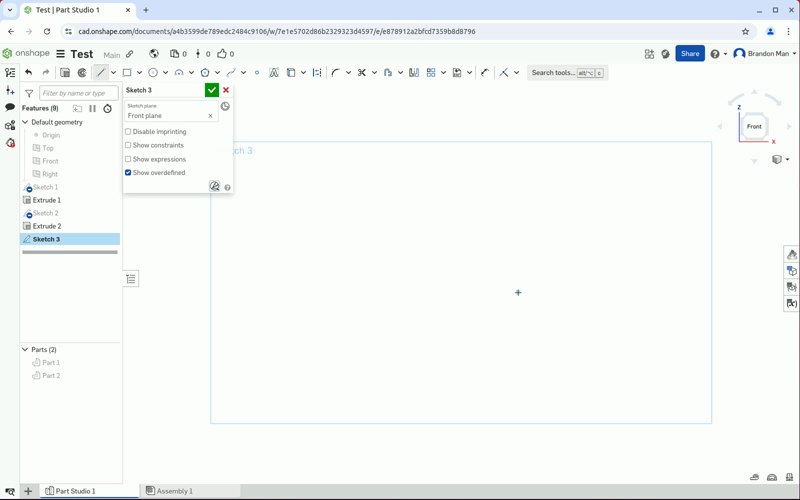
key_down(shift)
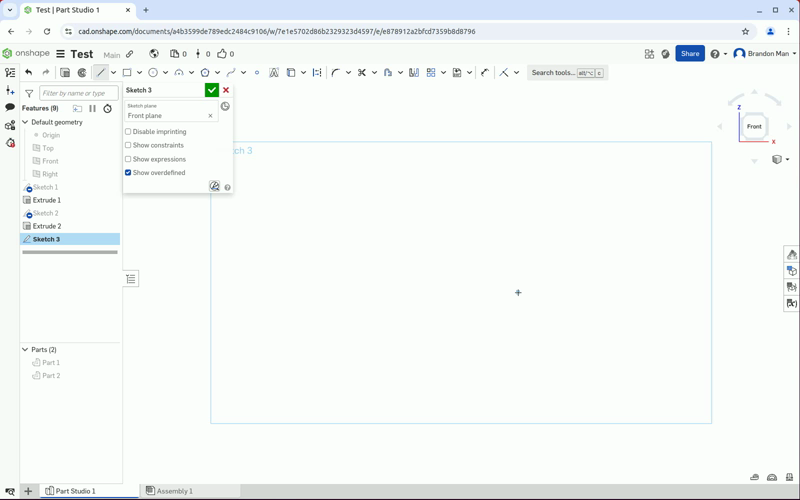
mouse_move(548, 292)
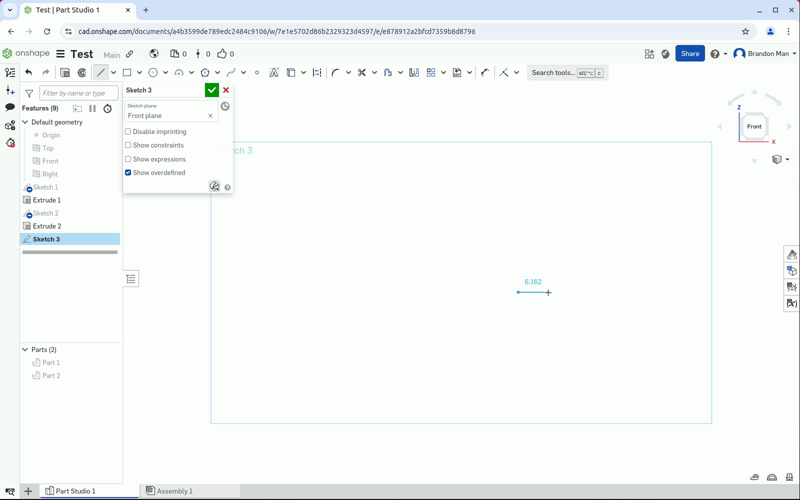
mouse_move(519, 292)
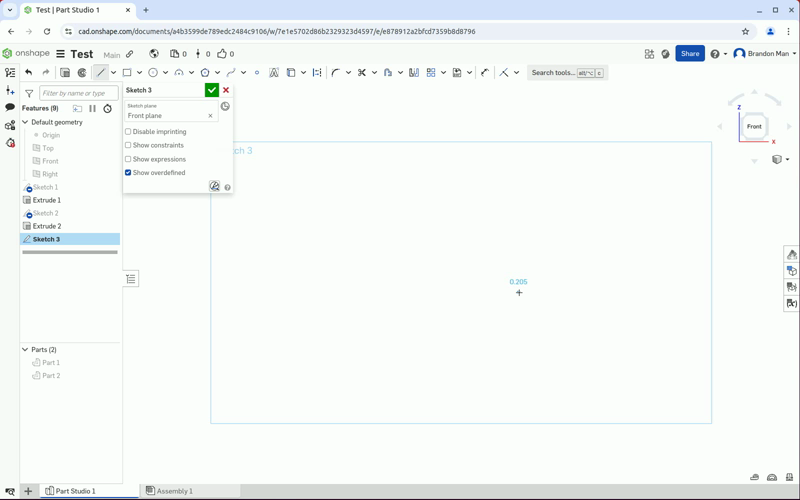
scroll(6)
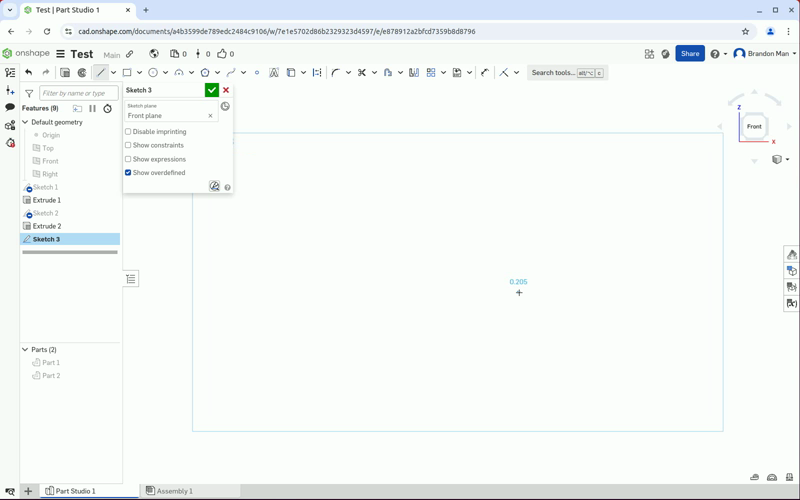
scroll(6)
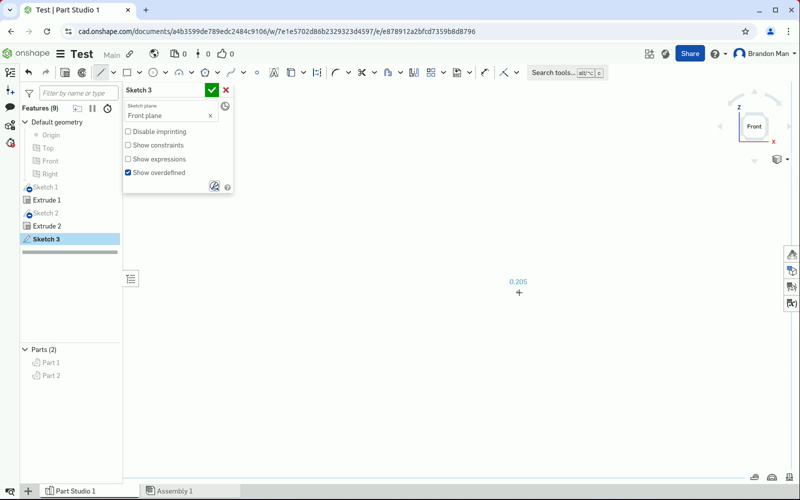
scroll(6)
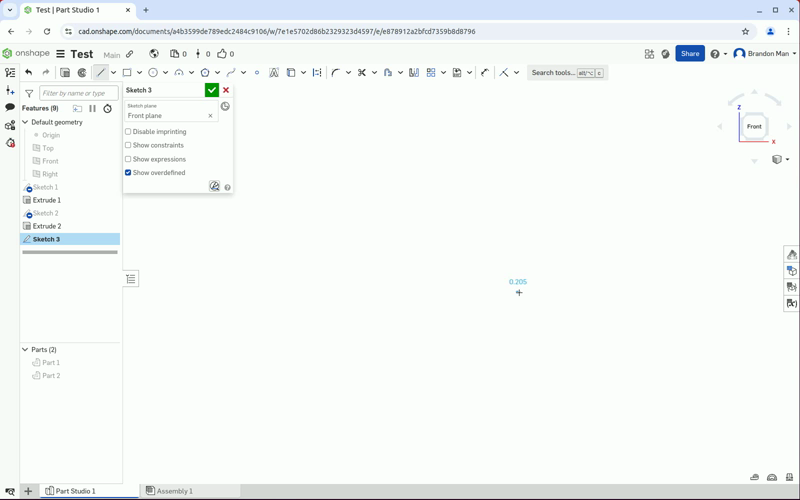
scroll(6)
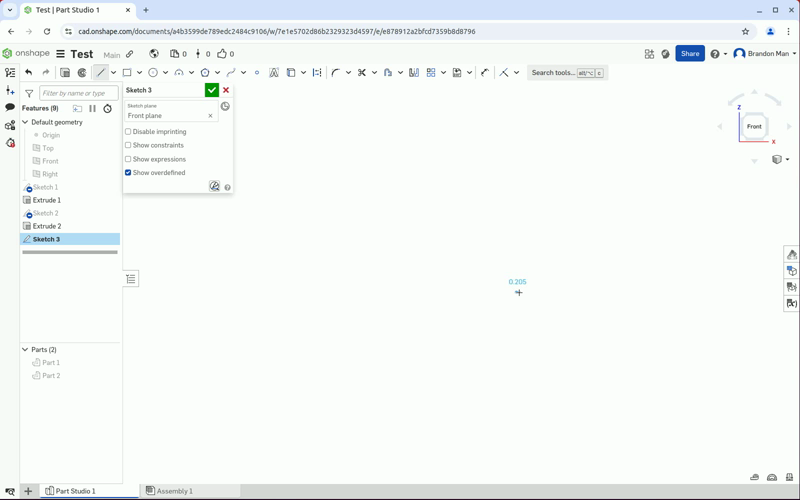
scroll(6)
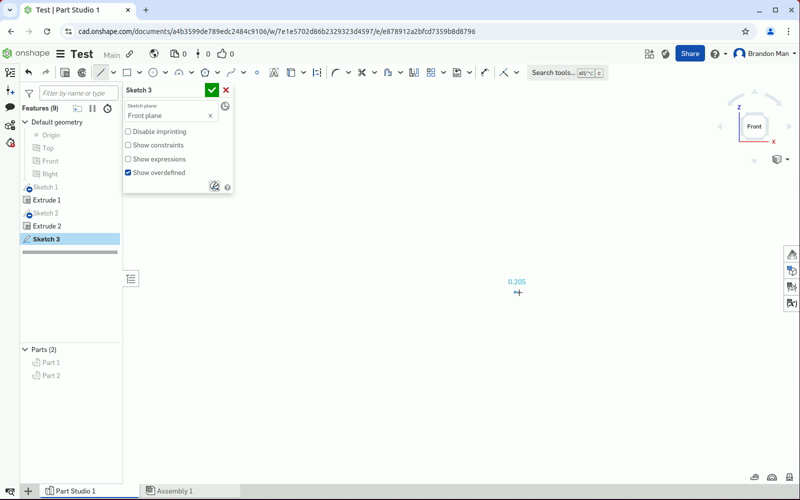
scroll(6)
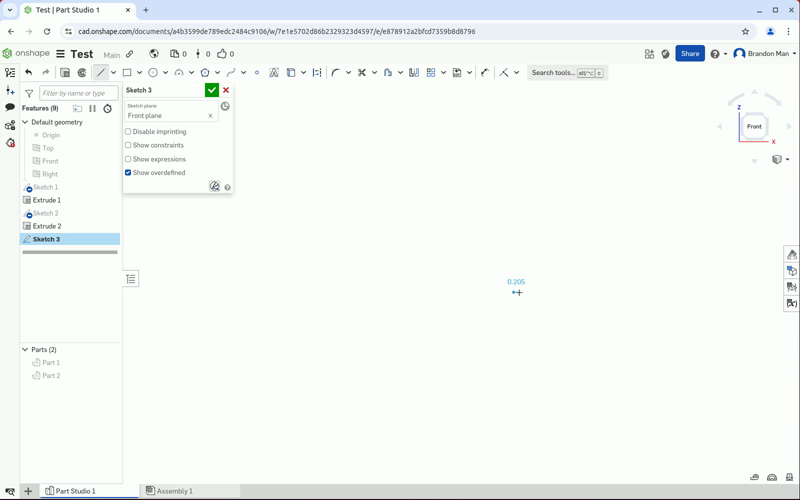
scroll(6)
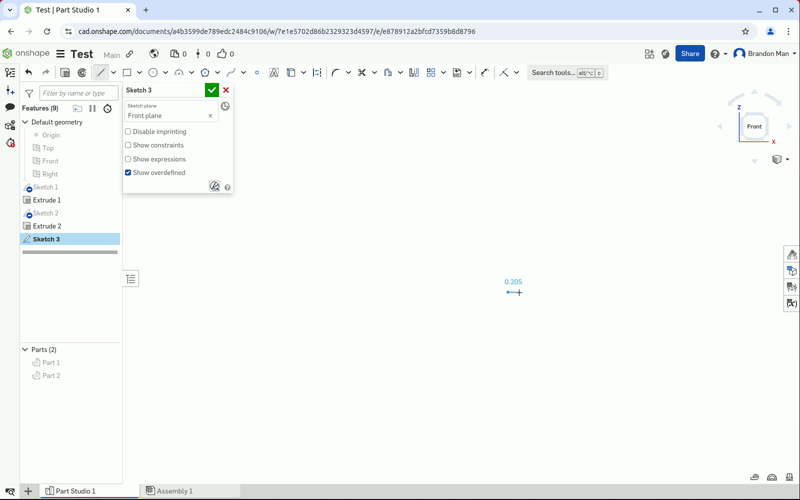
click(519, 292)
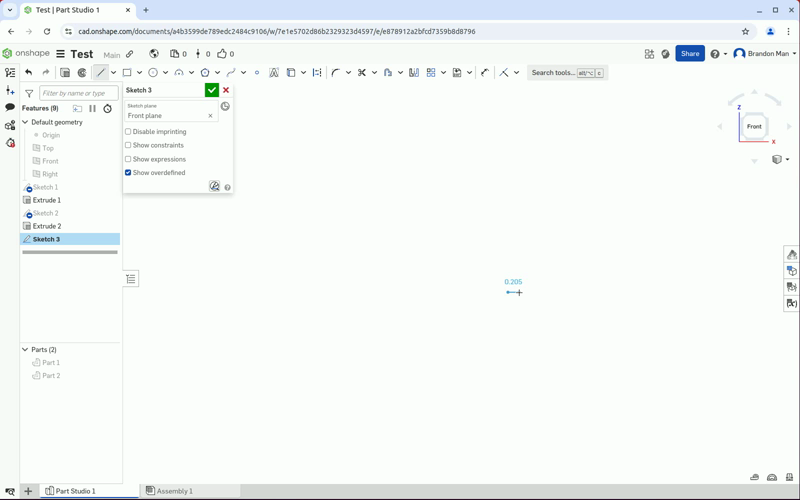
scroll(-6)
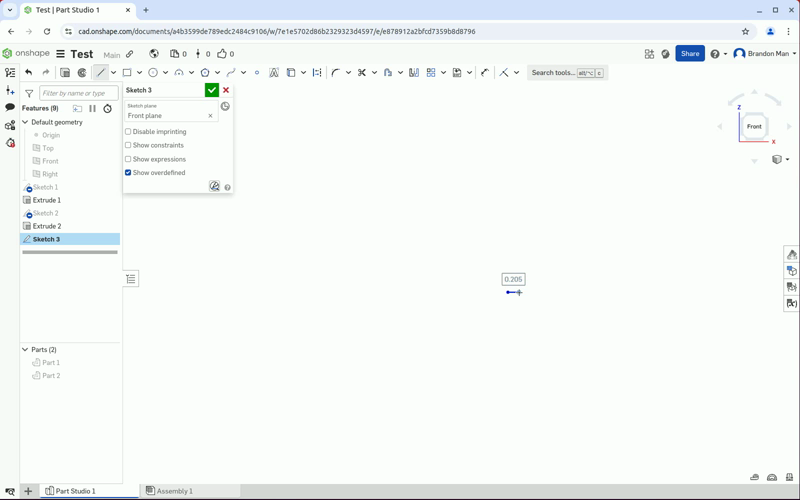
scroll(-6)
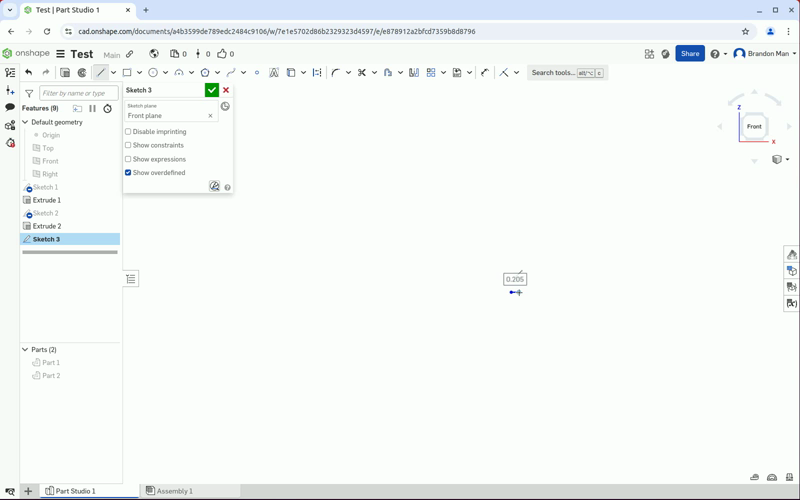
scroll(-6)
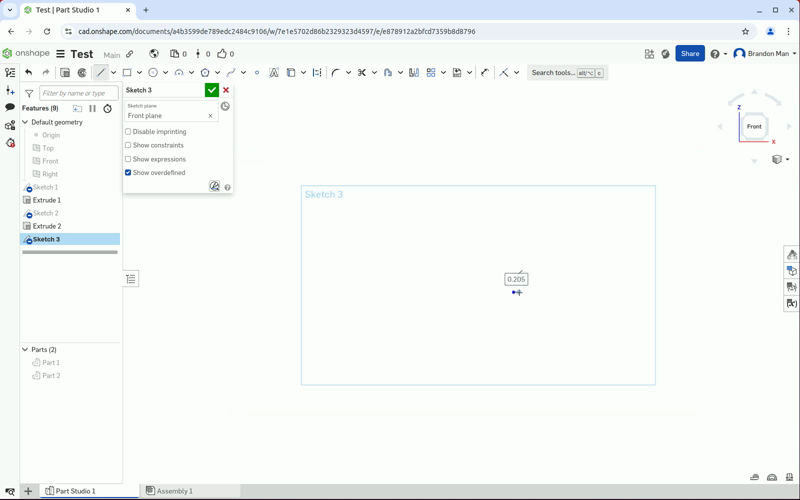
scroll(-6)
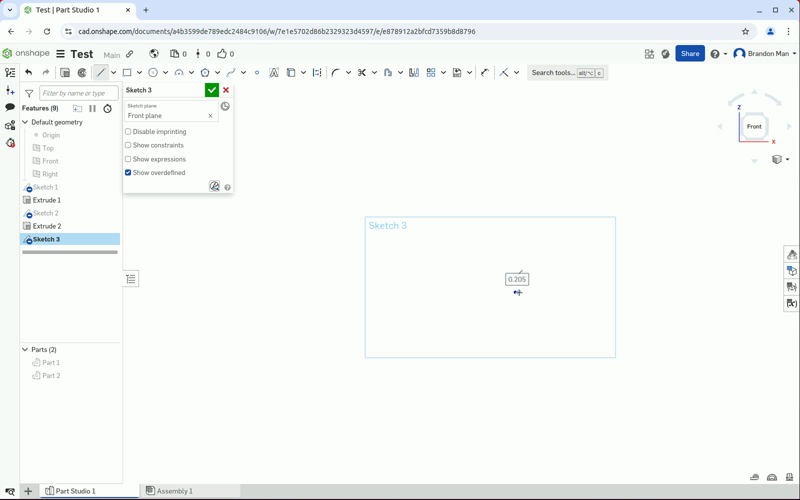
scroll(-6)
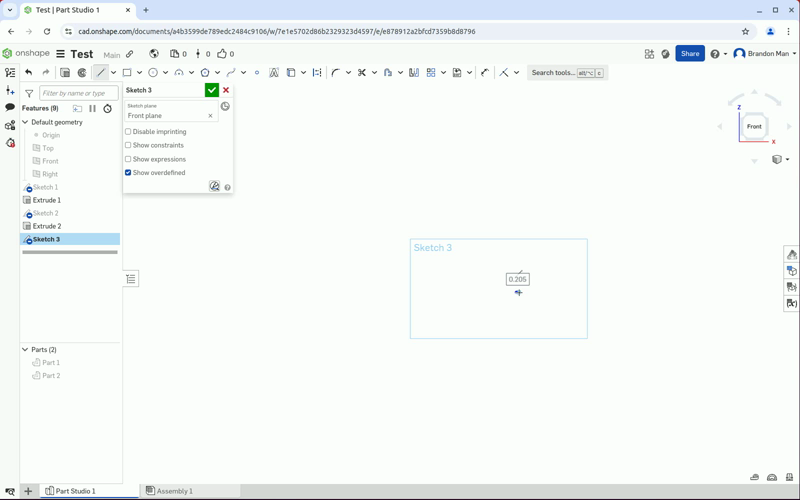
scroll(-6)
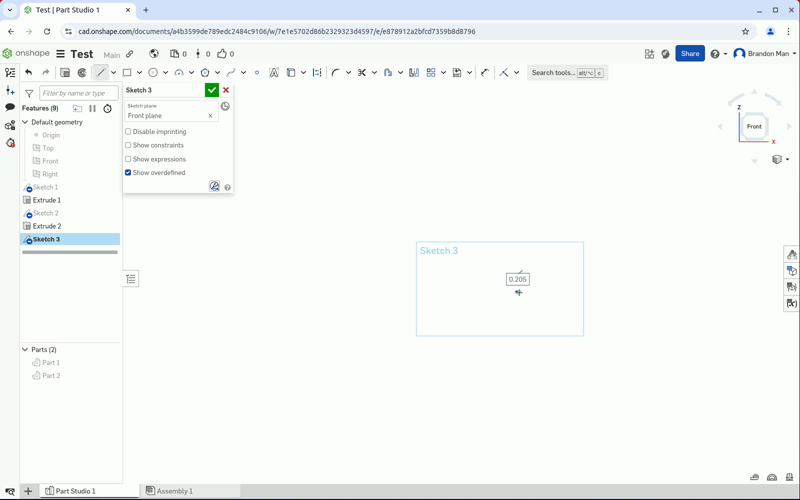
scroll(-6)
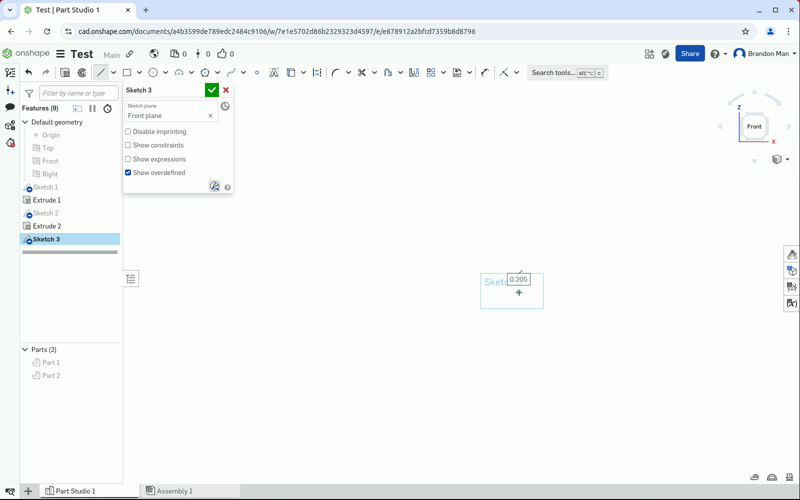
key_up(shift)
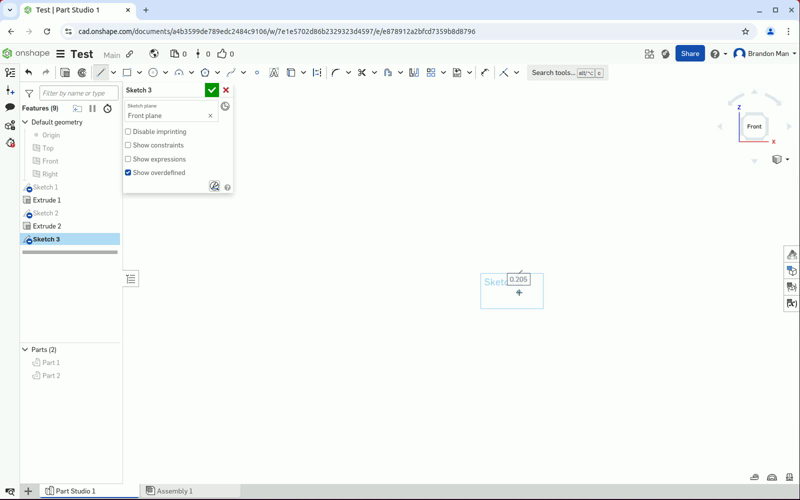
key_down(shift)
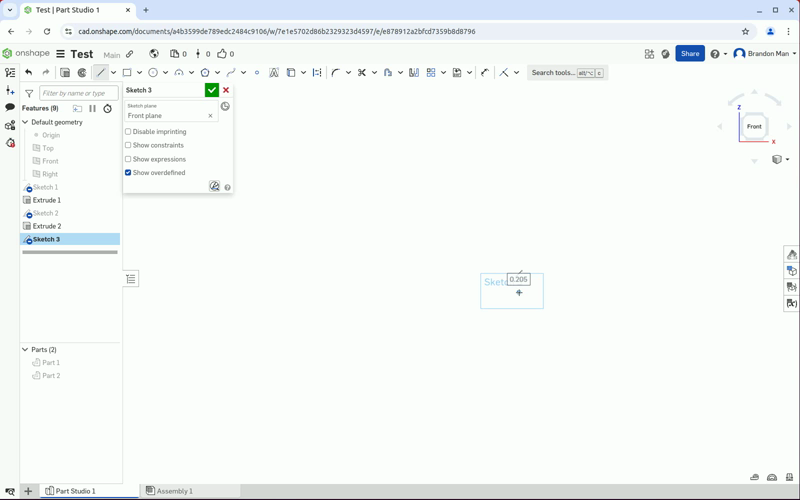
mouse_move(549, 292)
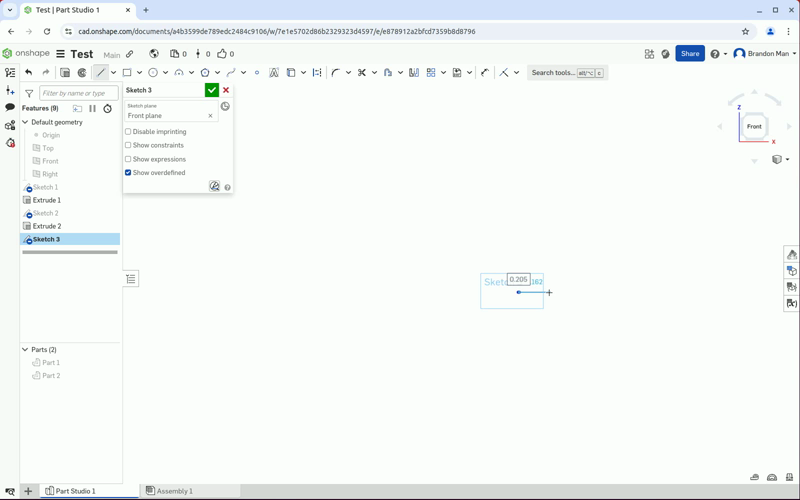
mouse_move(519, 282)
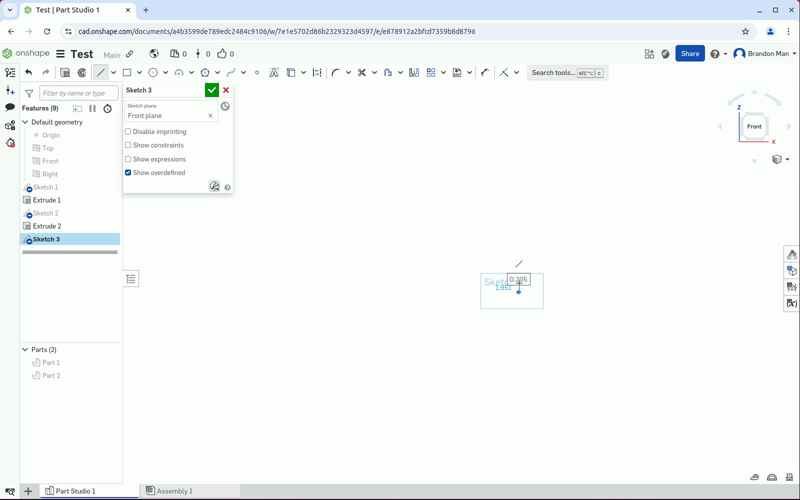
click(519, 282)
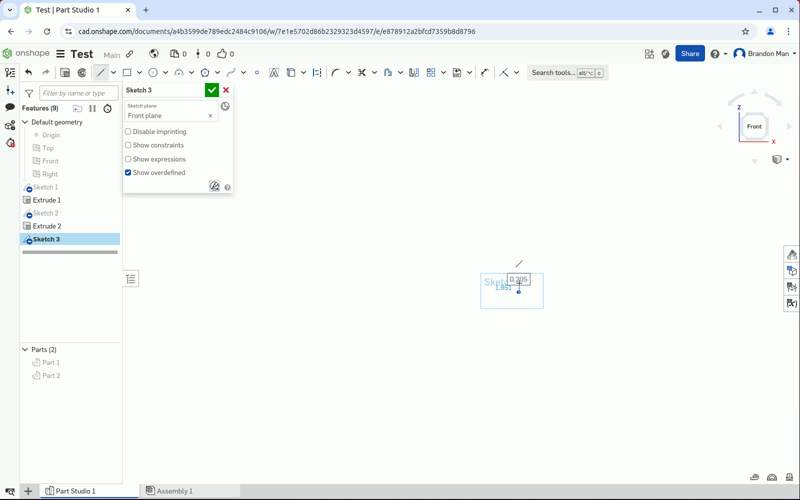
key_up(shift)
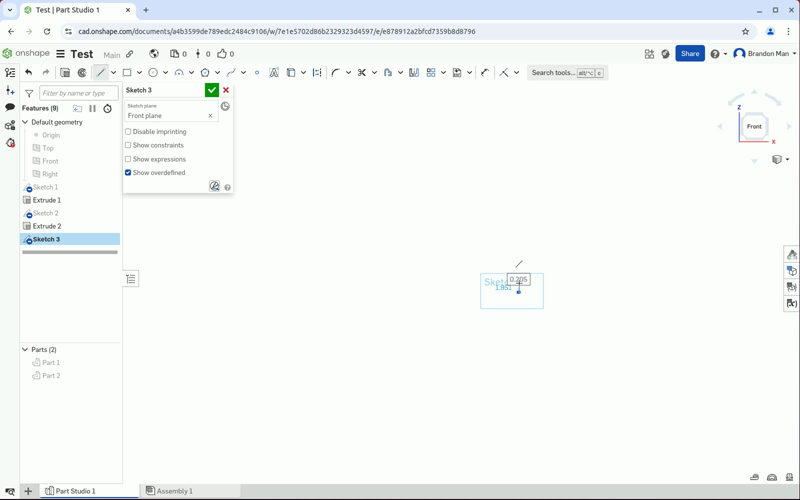
key_down(shift)
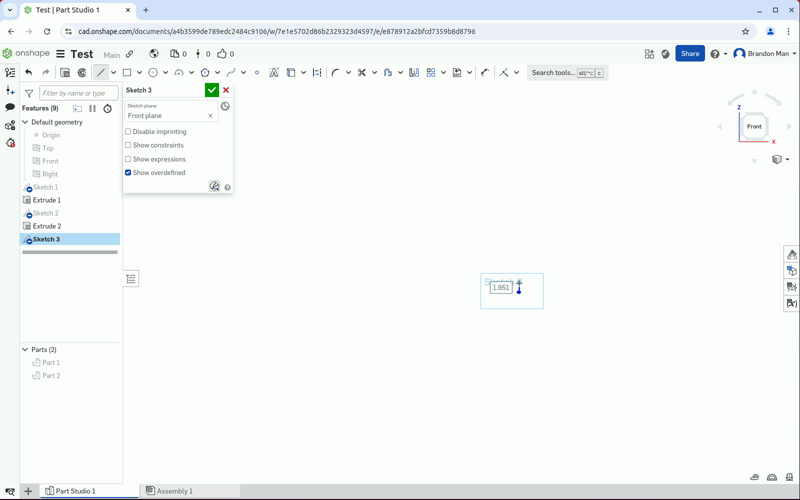
mouse_move(549, 282)
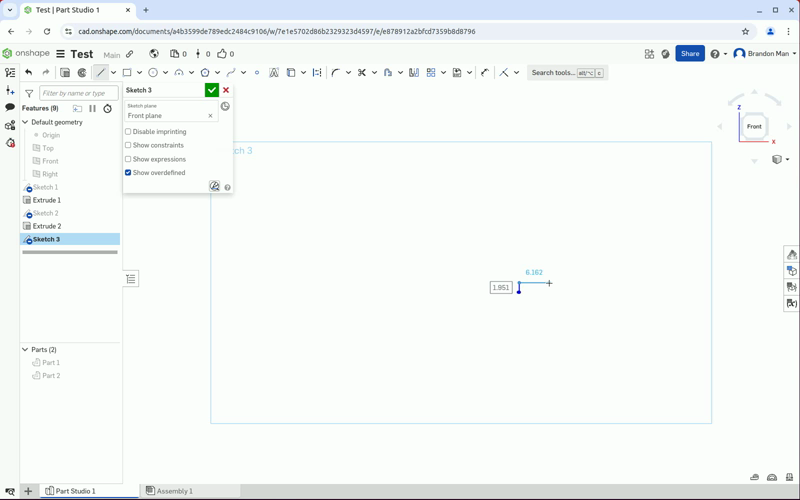
mouse_move(528, 282)
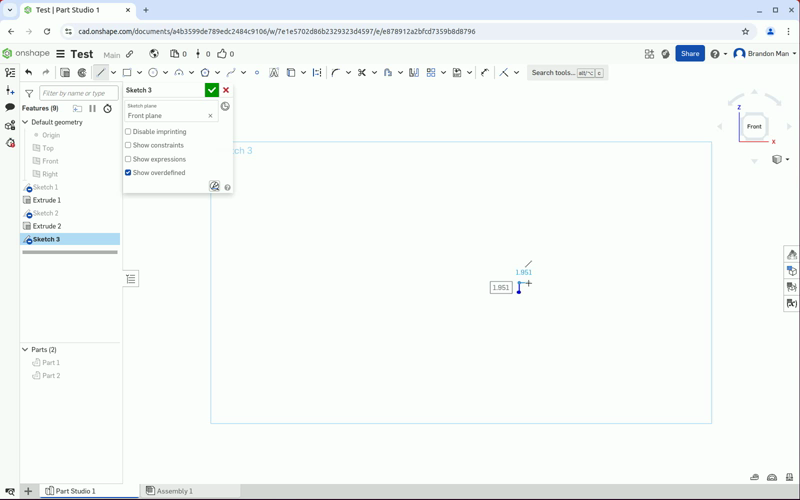
click(528, 282)
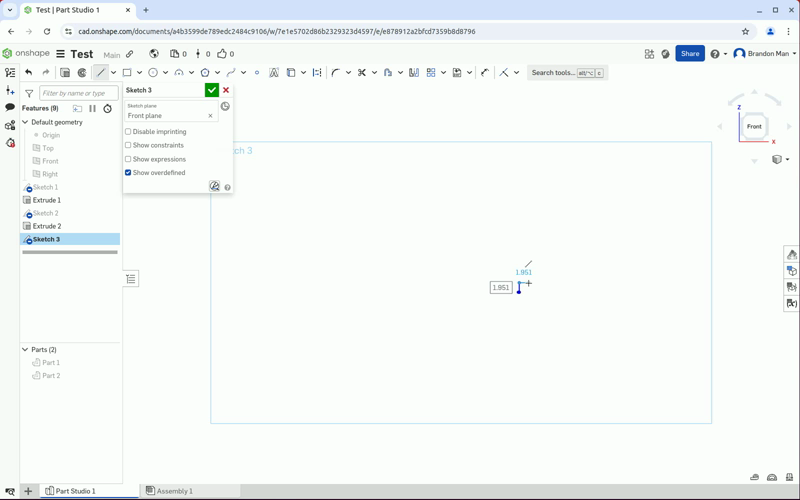
key_up(shift)
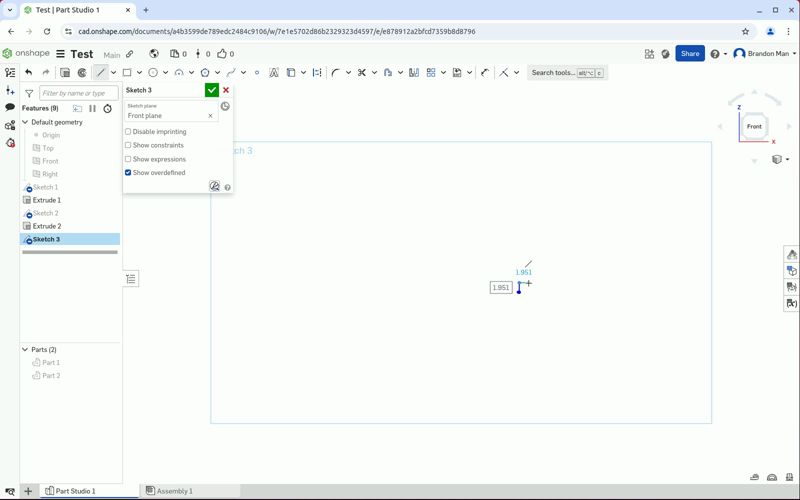
key_down(shift)
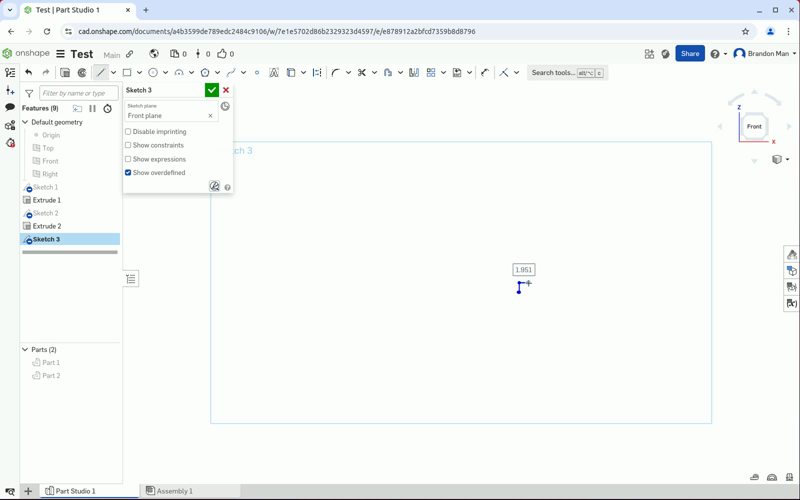
mouse_move(558, 282)
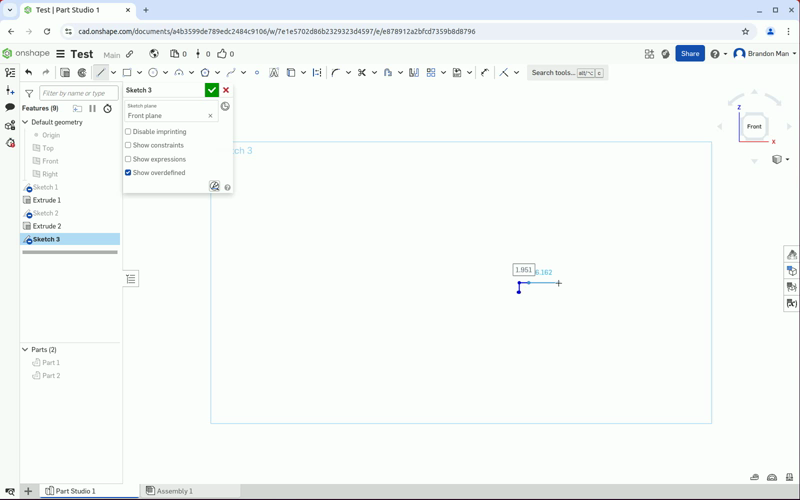
mouse_move(528, 281)
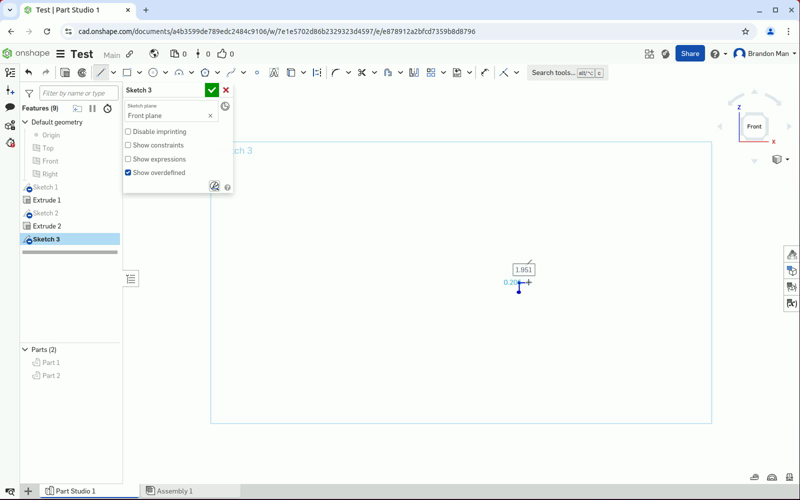
scroll(6)
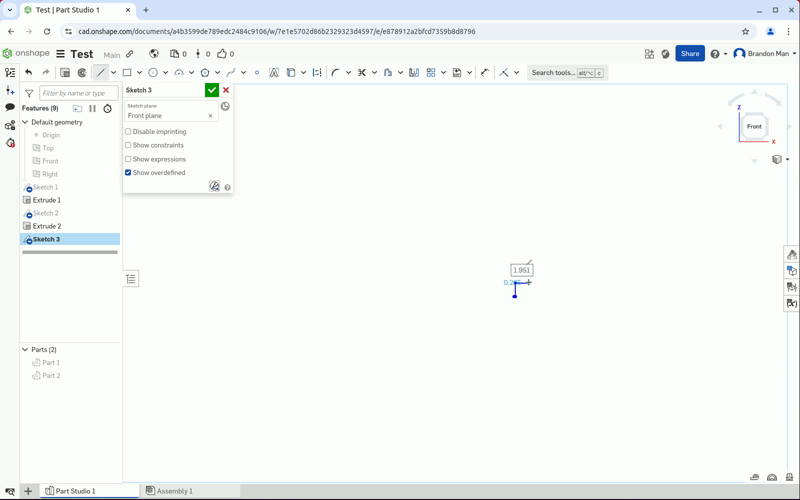
scroll(6)
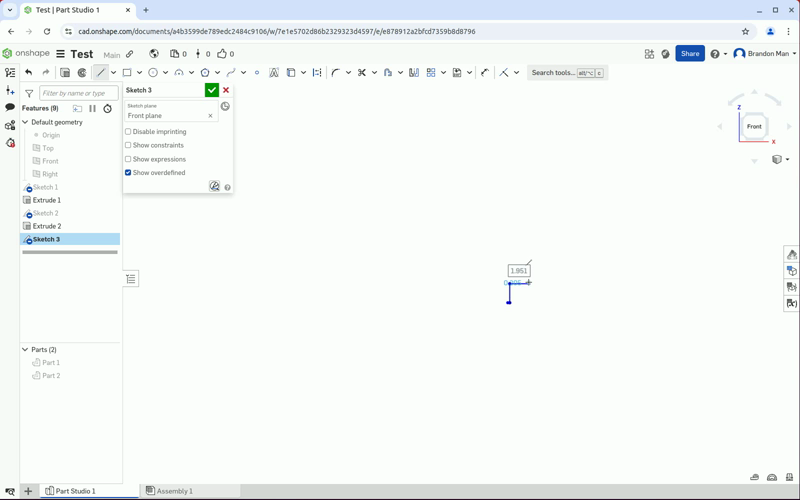
scroll(6)
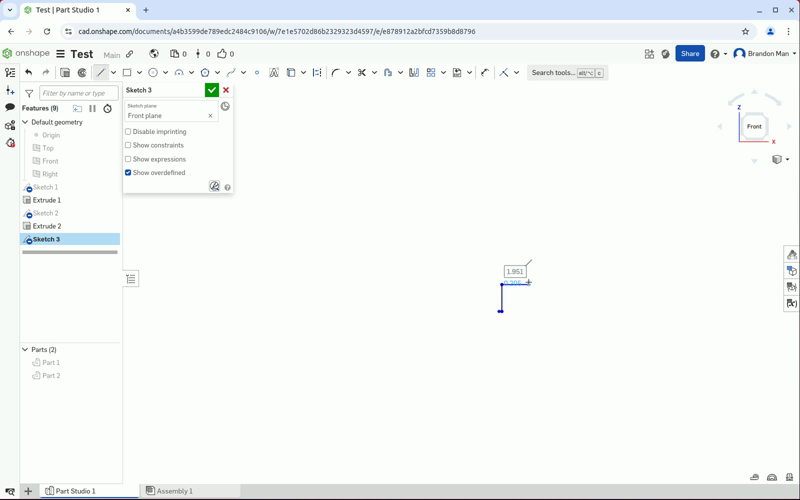
scroll(6)
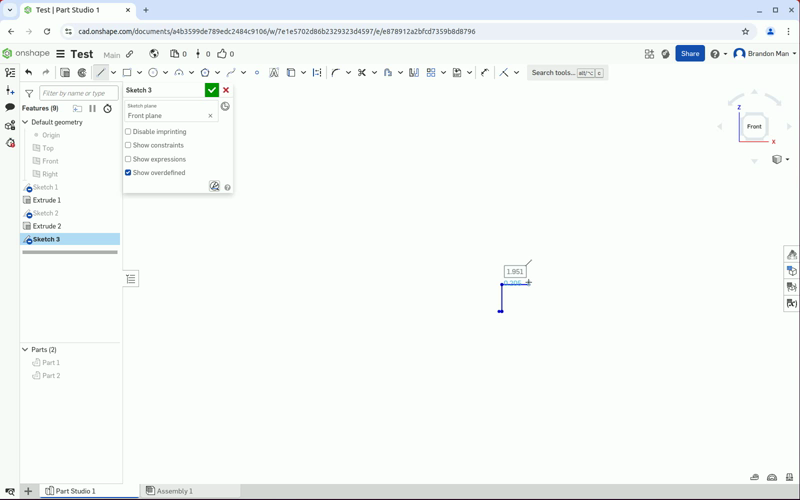
scroll(6)
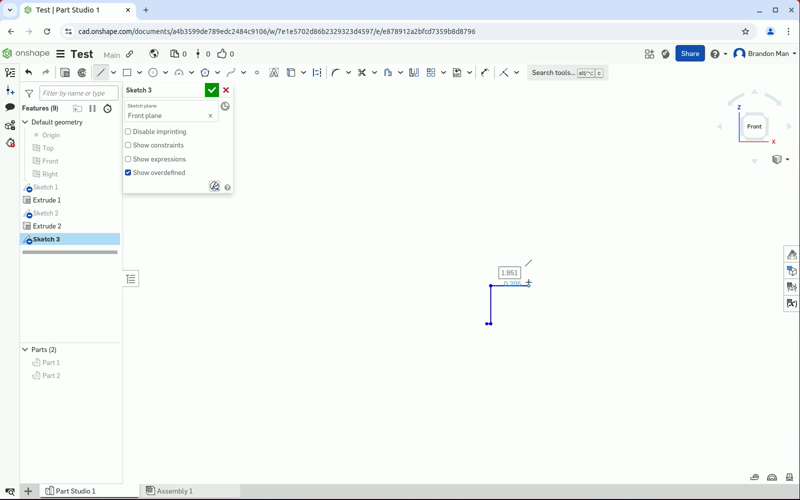
scroll(6)
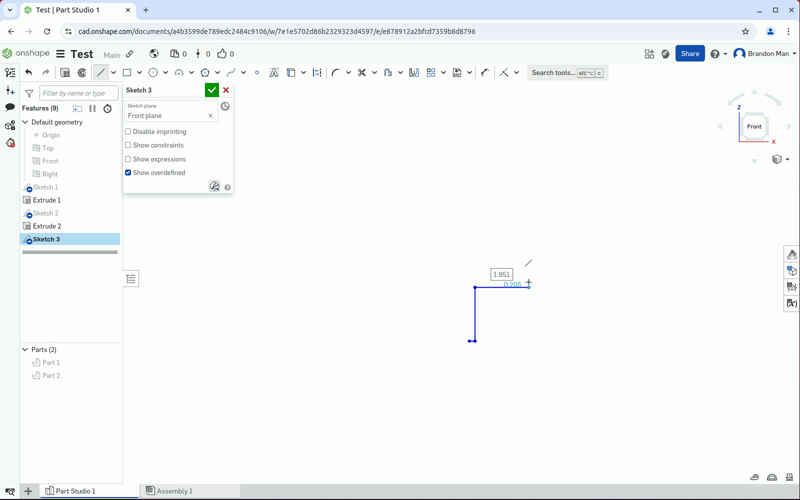
scroll(6)
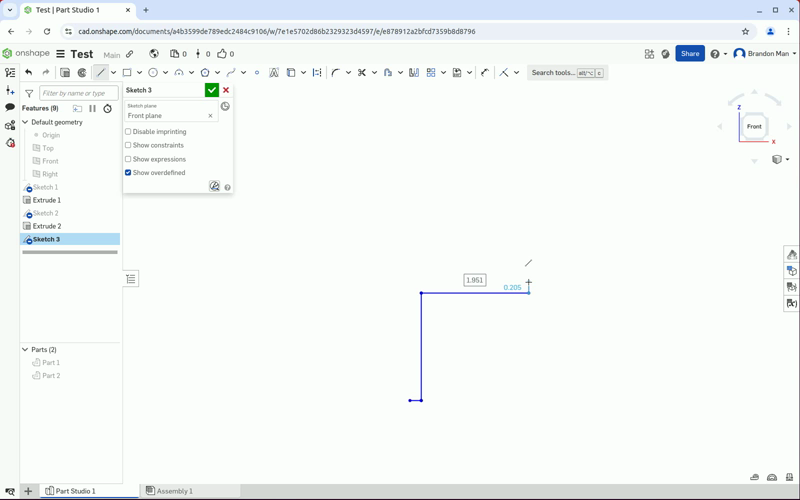
click(528, 281)
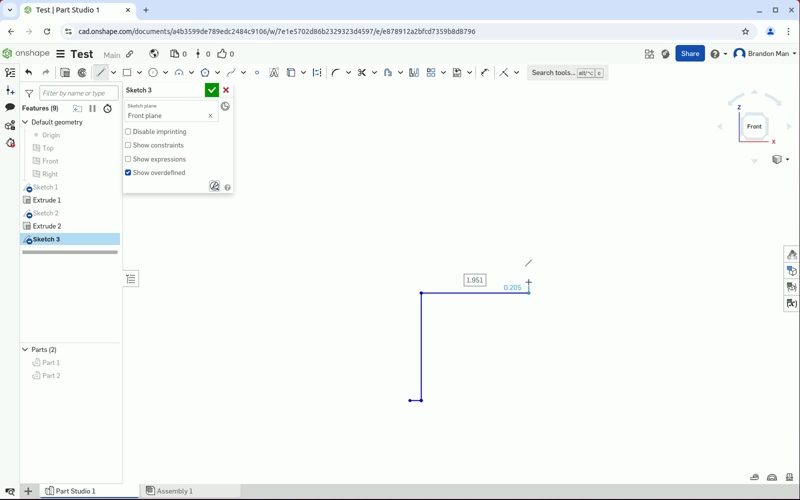
scroll(-6)
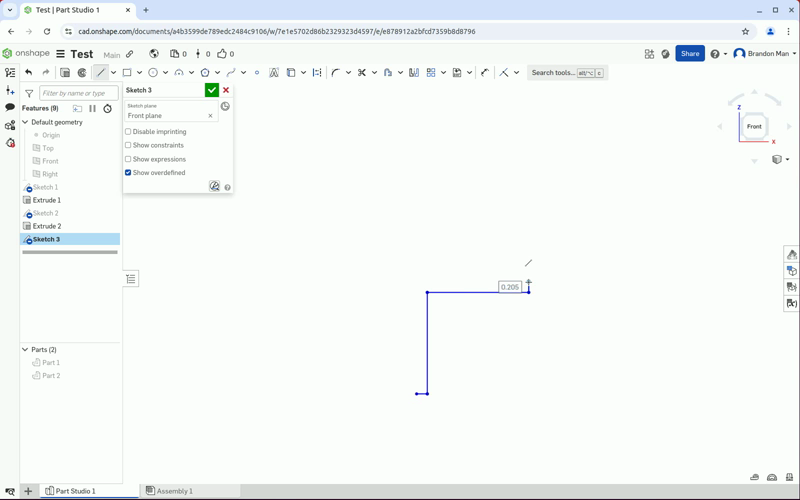
scroll(-6)
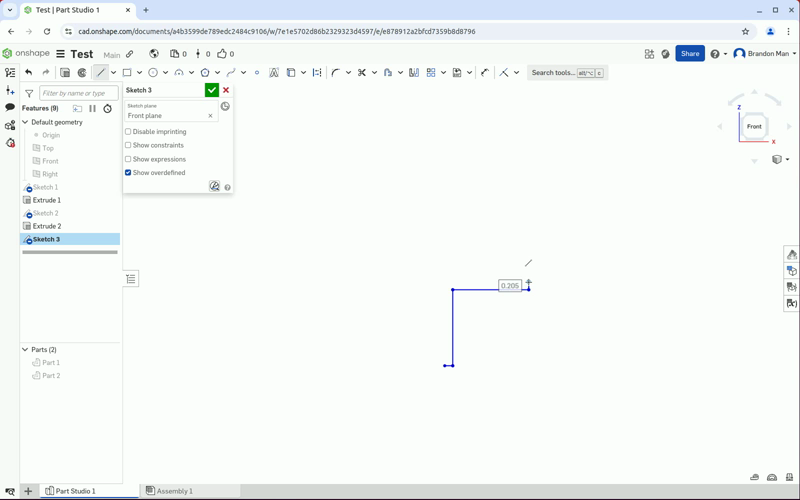
scroll(-6)
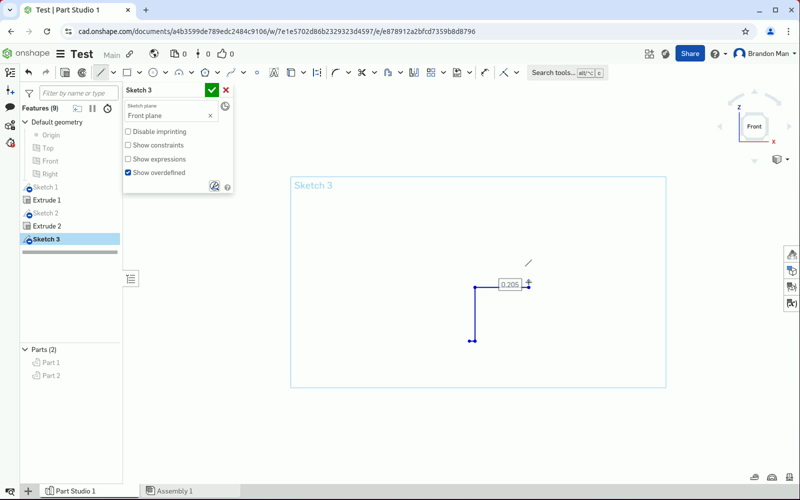
scroll(-6)
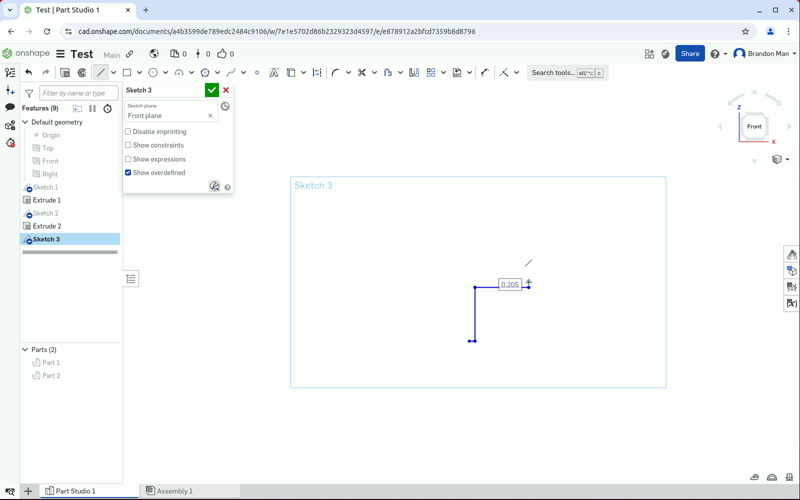
scroll(-6)
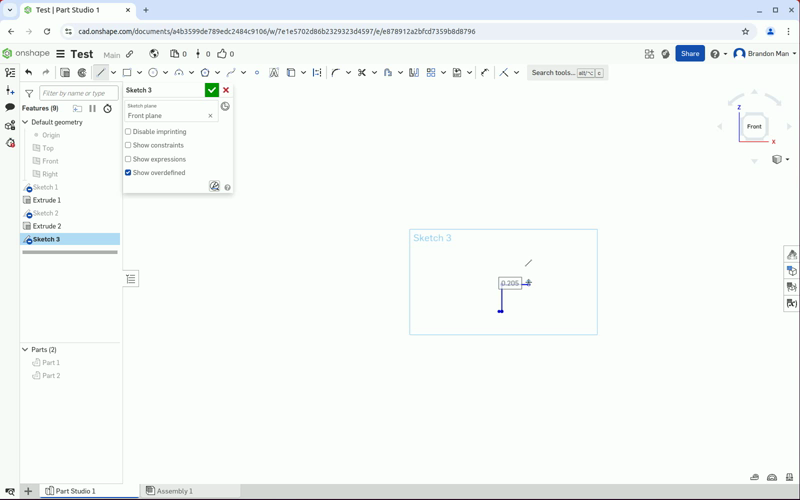
scroll(-6)
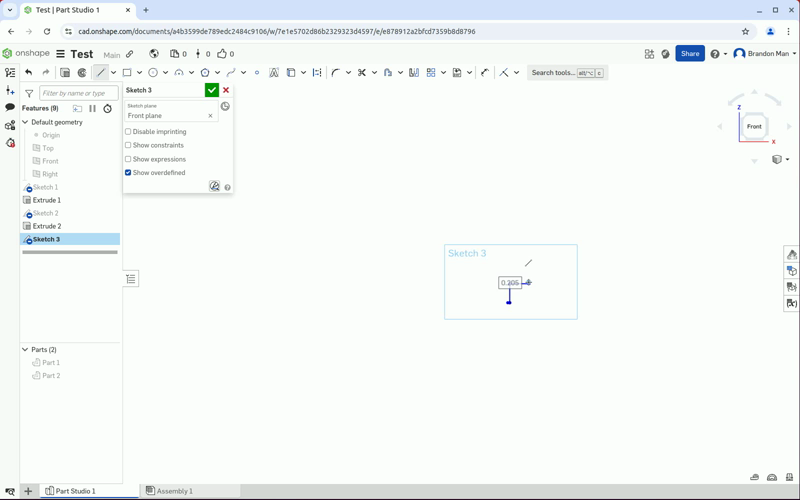
scroll(-6)
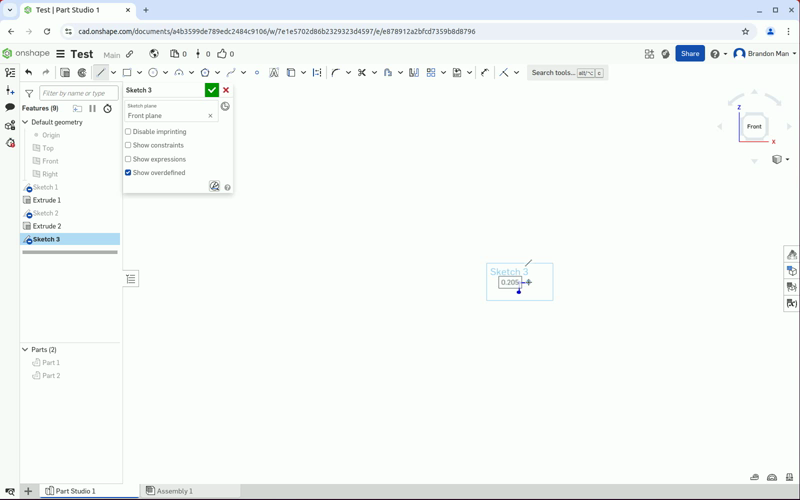
key_up(shift)
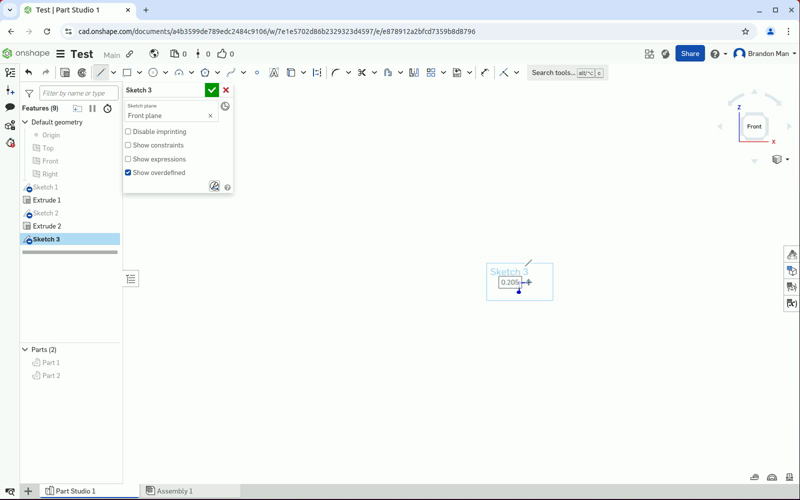
key_down(shift)
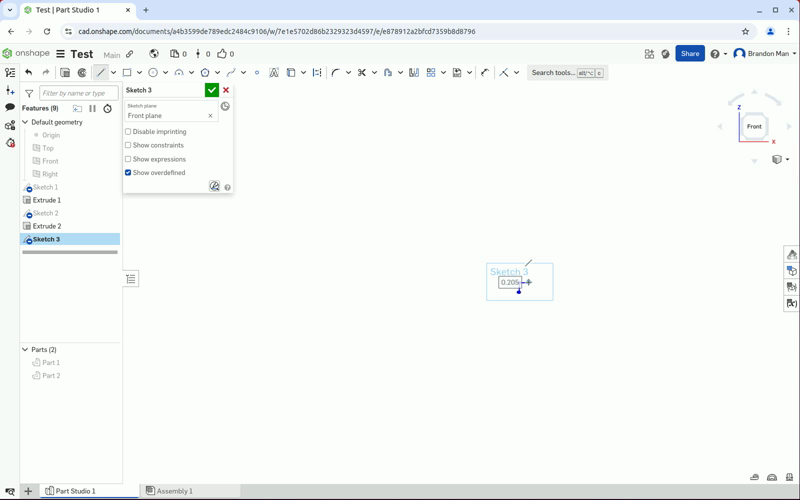
mouse_move(558, 281)
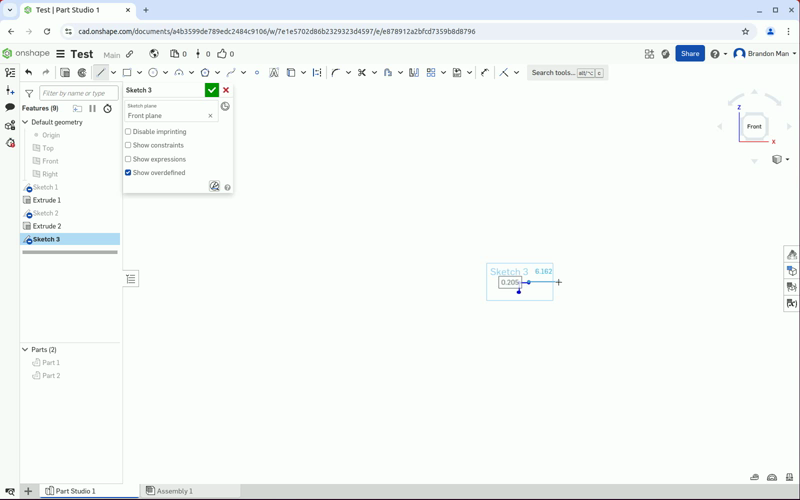
mouse_move(518, 281)
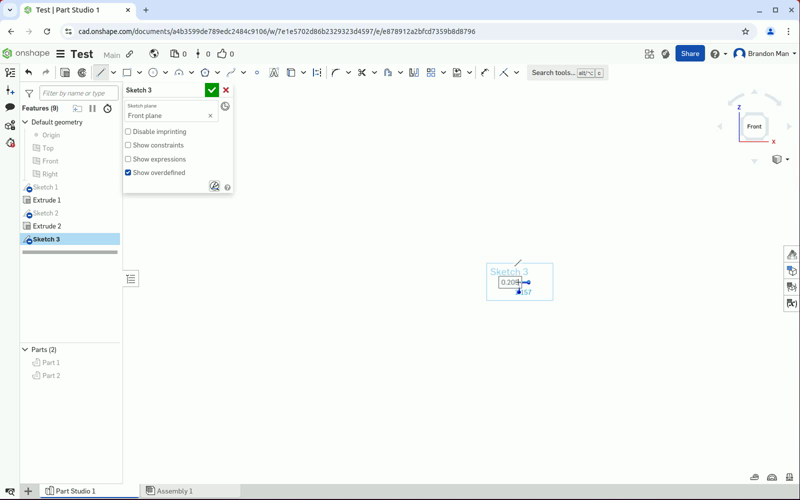
scroll(6)
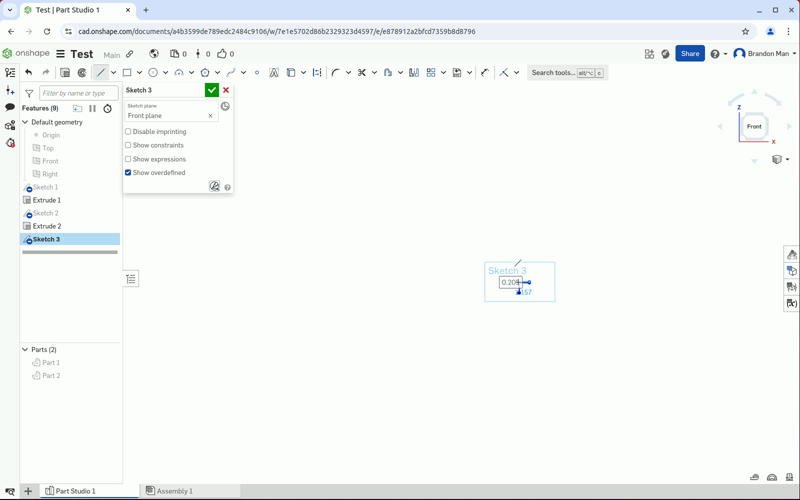
scroll(6)
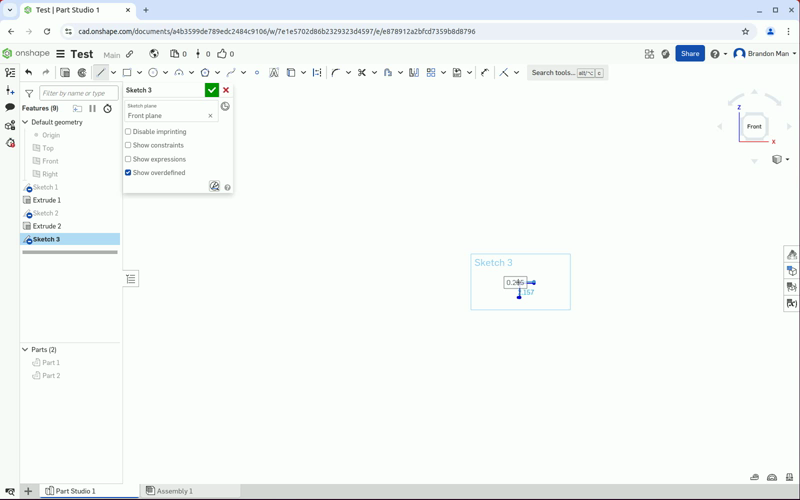
scroll(6)
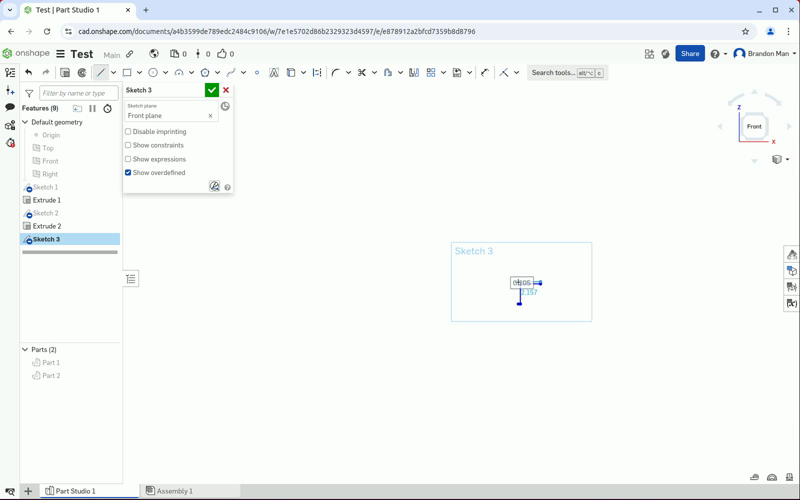
scroll(6)
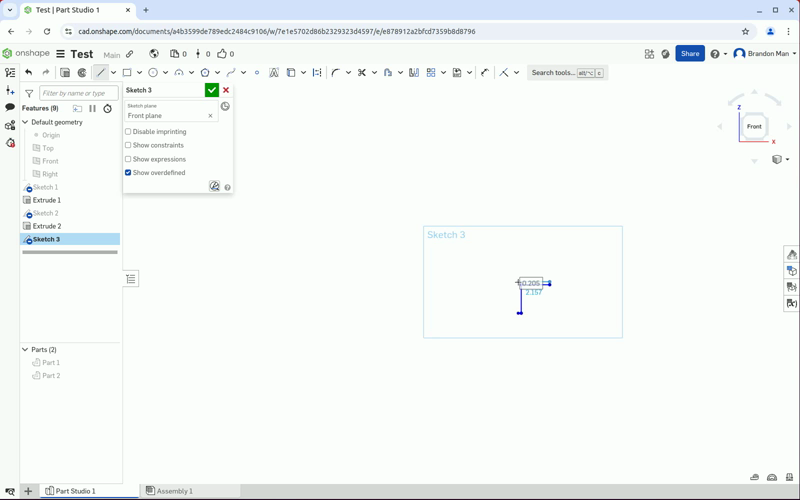
scroll(6)
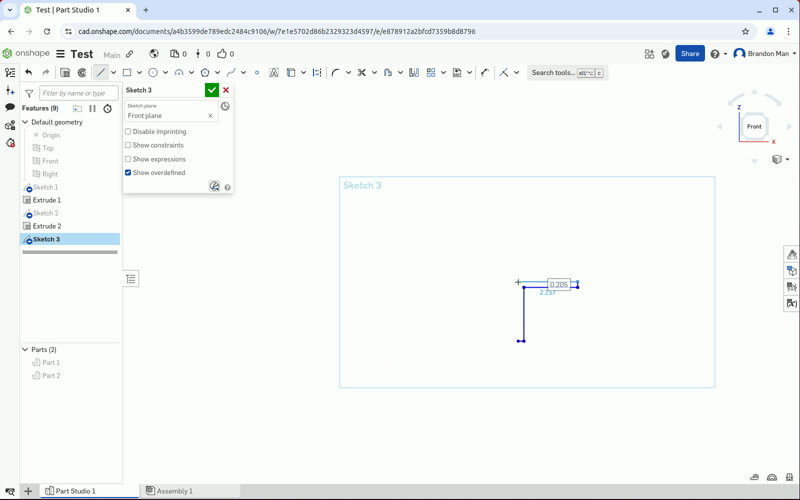
scroll(6)
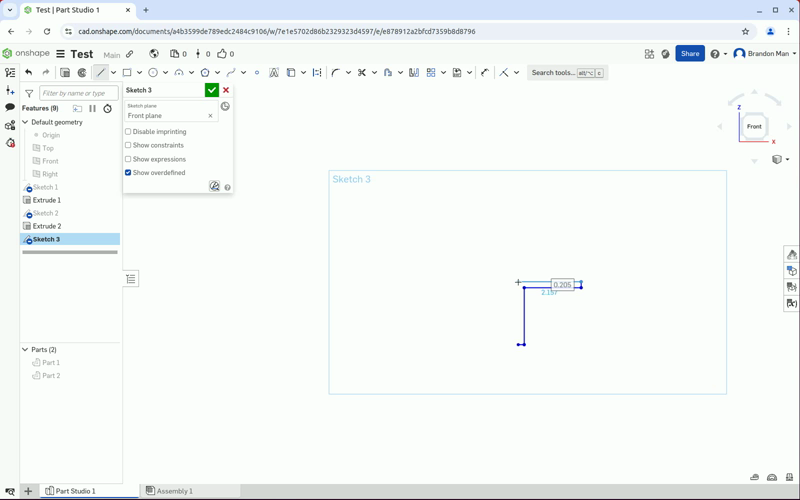
scroll(6)
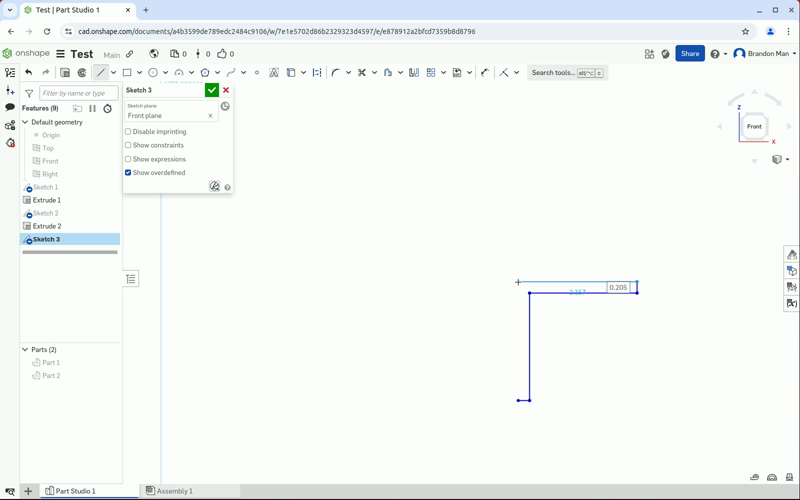
click(518, 281)
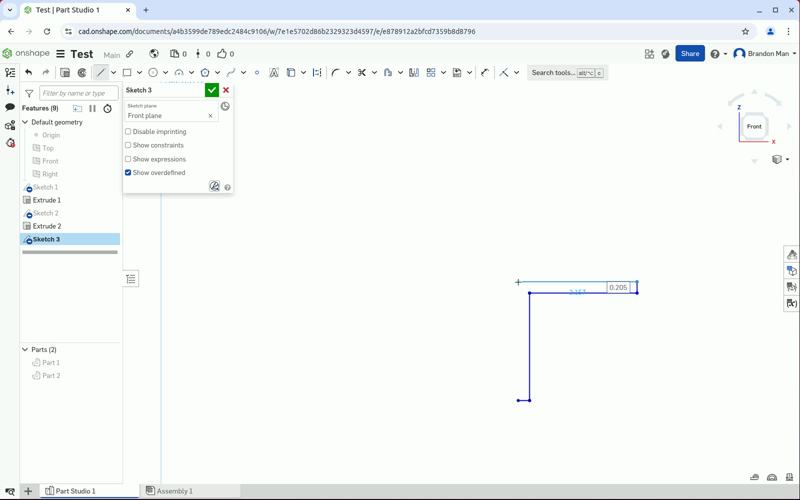
scroll(-6)
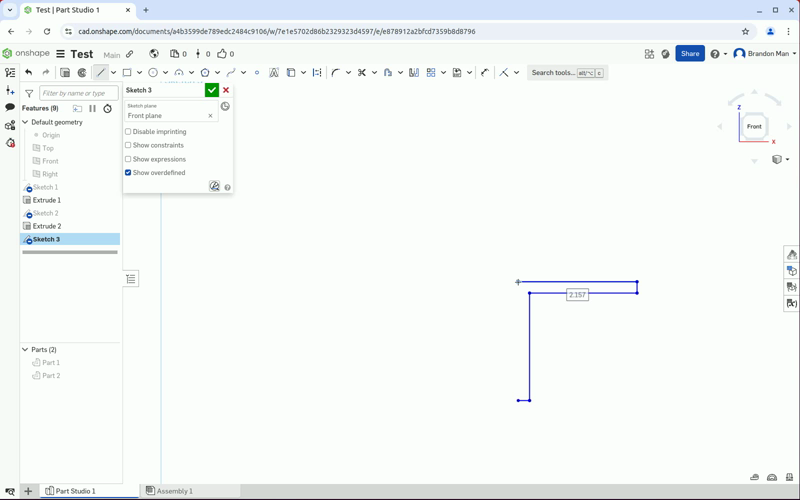
scroll(-6)
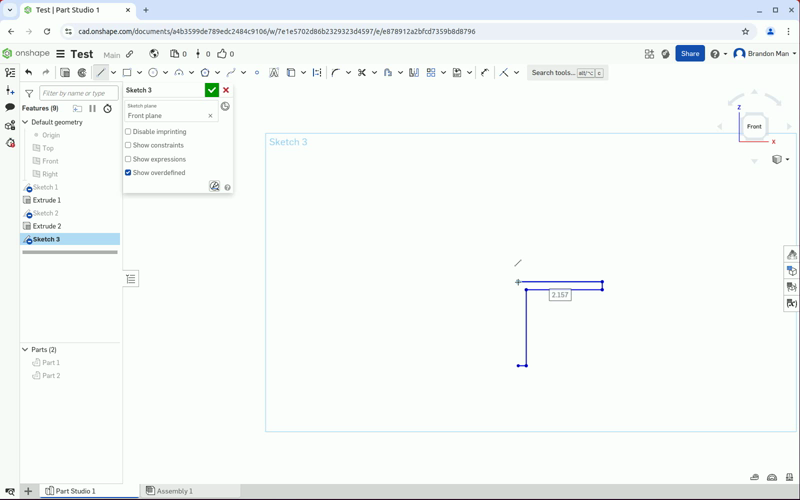
scroll(-6)
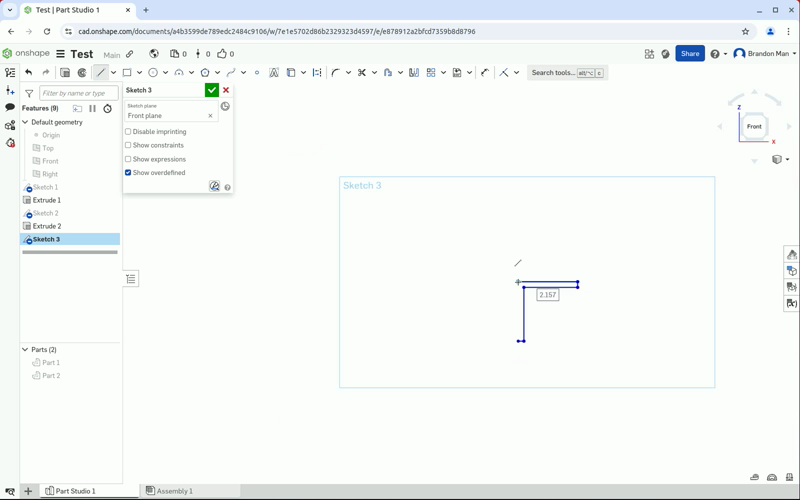
scroll(-6)
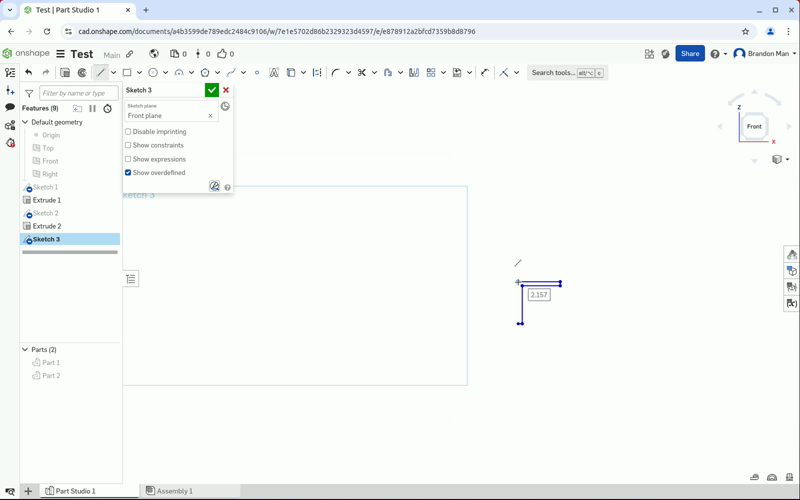
scroll(-6)
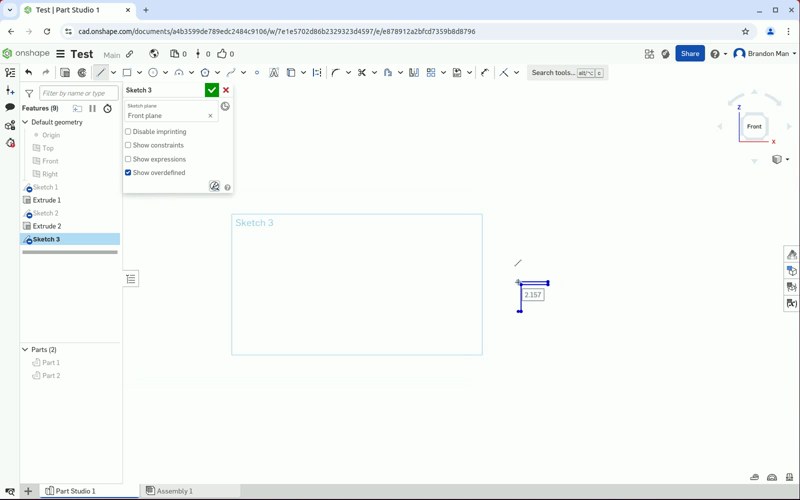
scroll(-6)
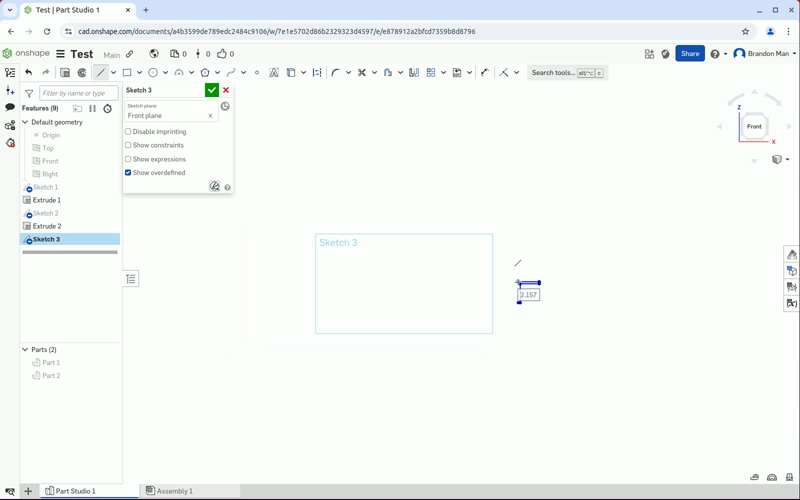
scroll(-6)
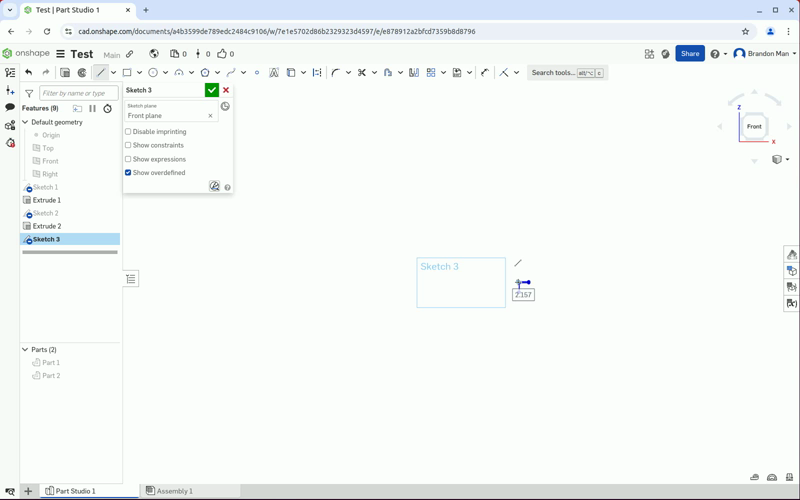
key_up(shift)
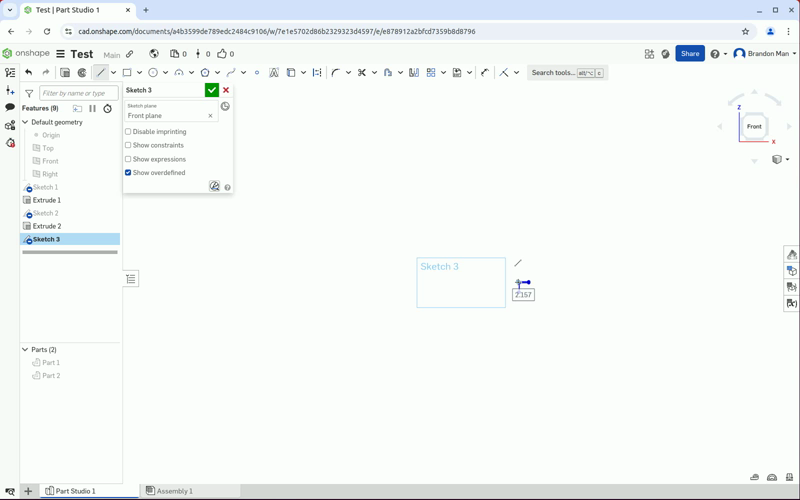
mouse_move(548, 281)
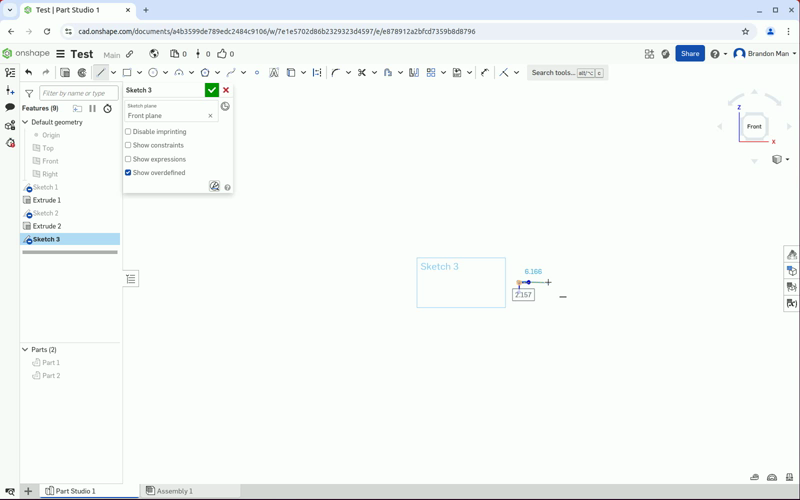
key_down(shift)
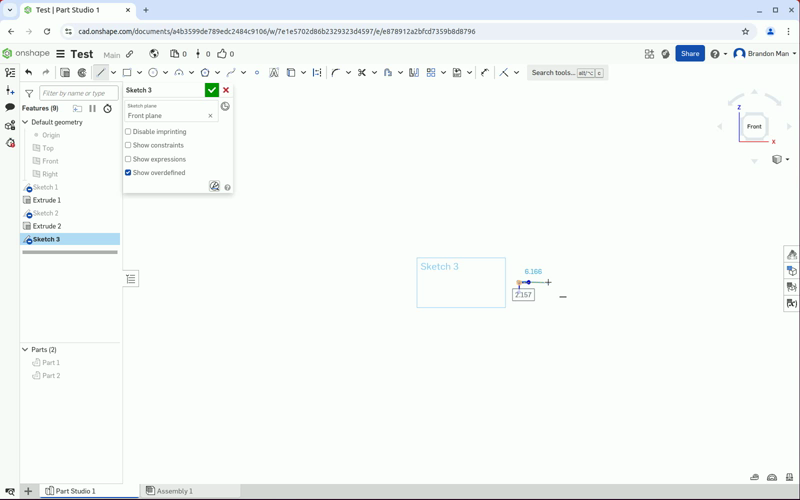
mouse_move(518, 292)
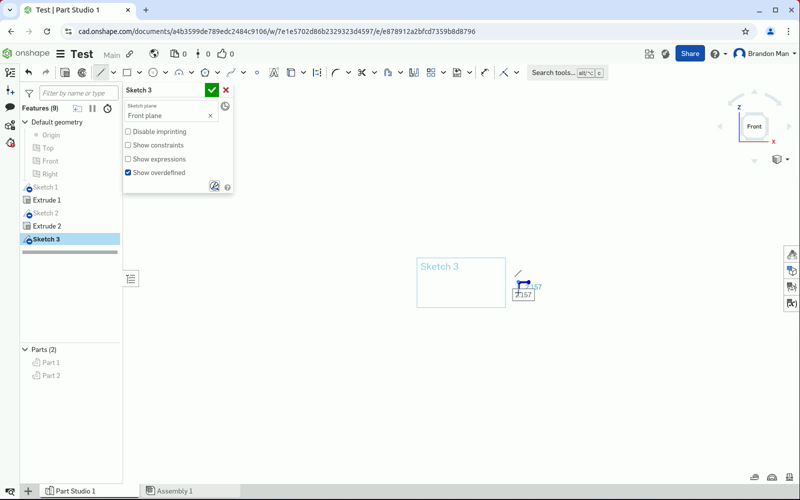
scroll(6)
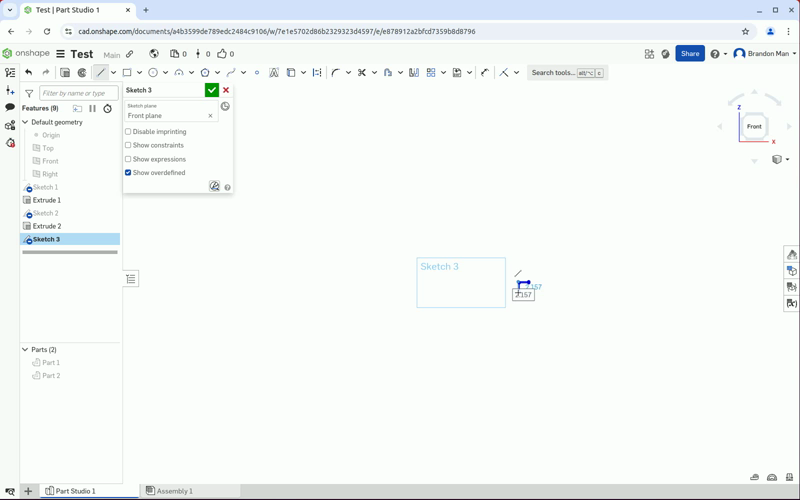
scroll(6)
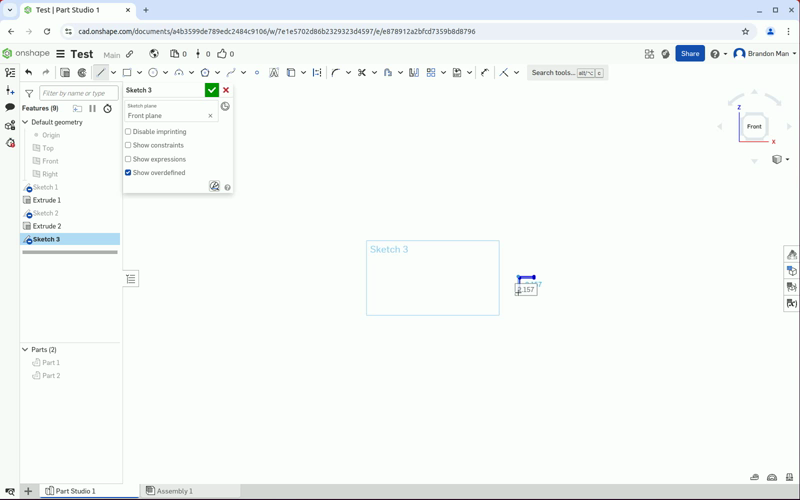
scroll(6)
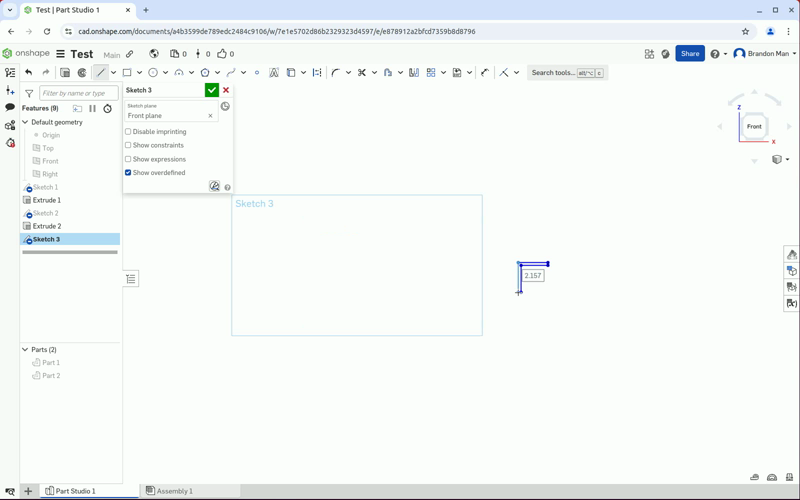
scroll(6)
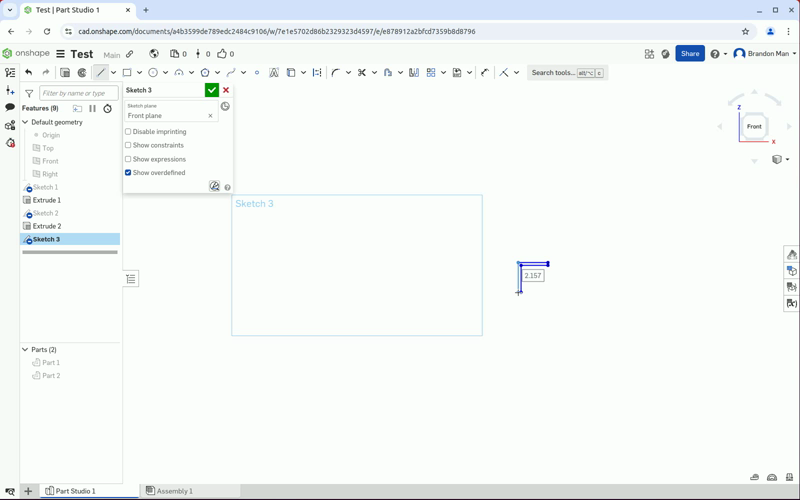
scroll(6)
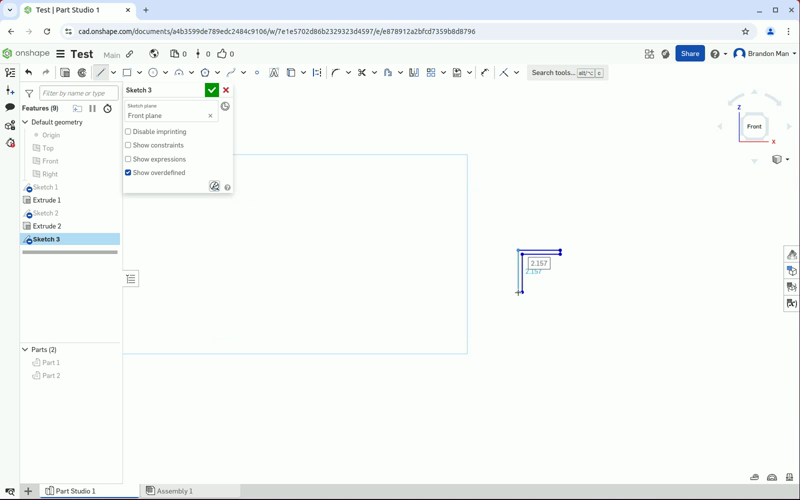
scroll(6)
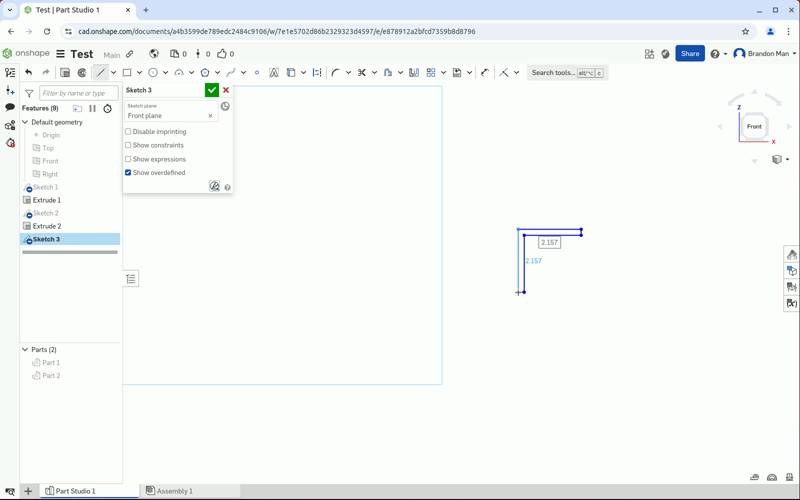
scroll(6)
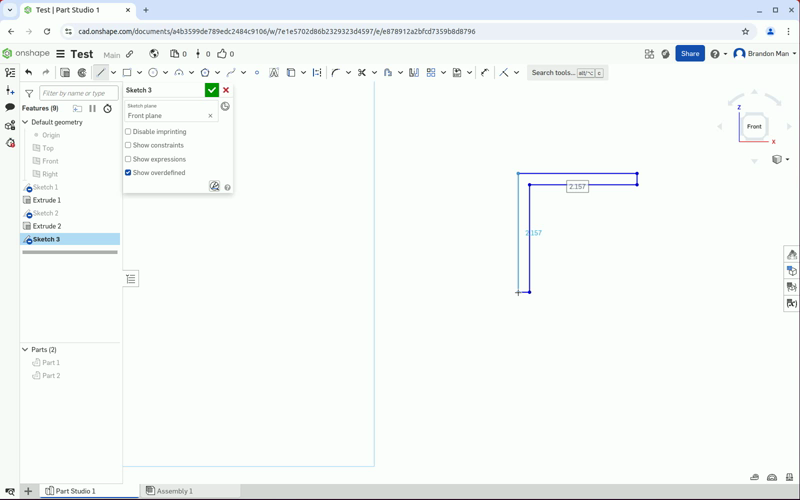
key_up(shift)
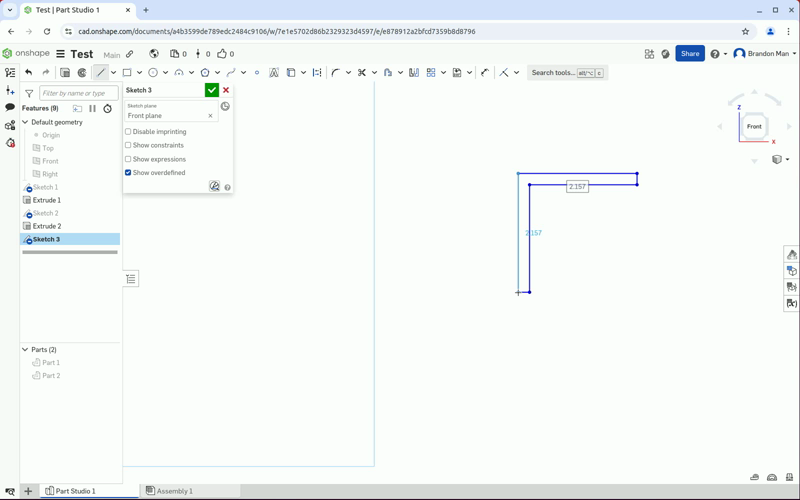
click(518, 292)
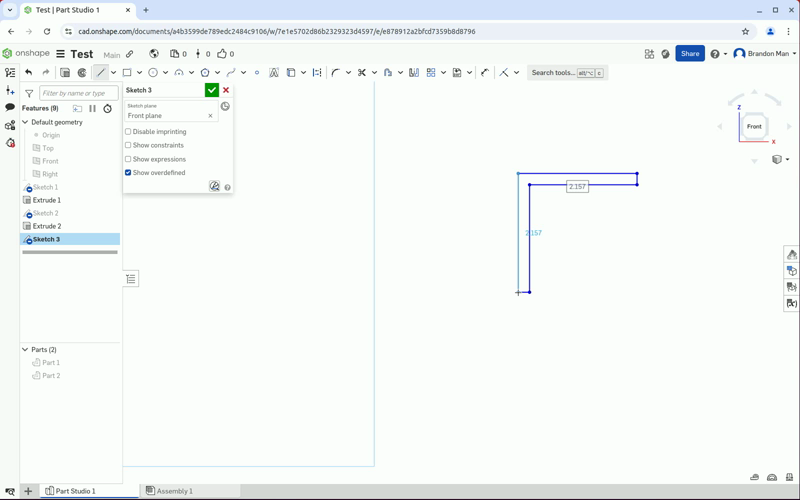
scroll(-6)
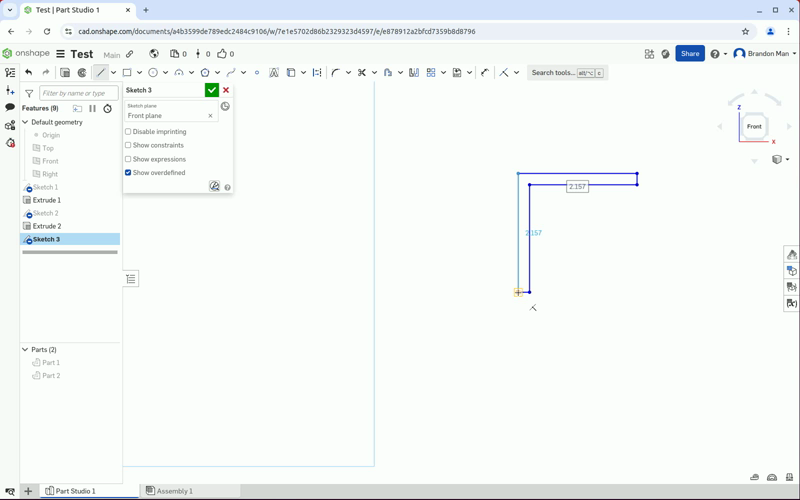
scroll(-6)
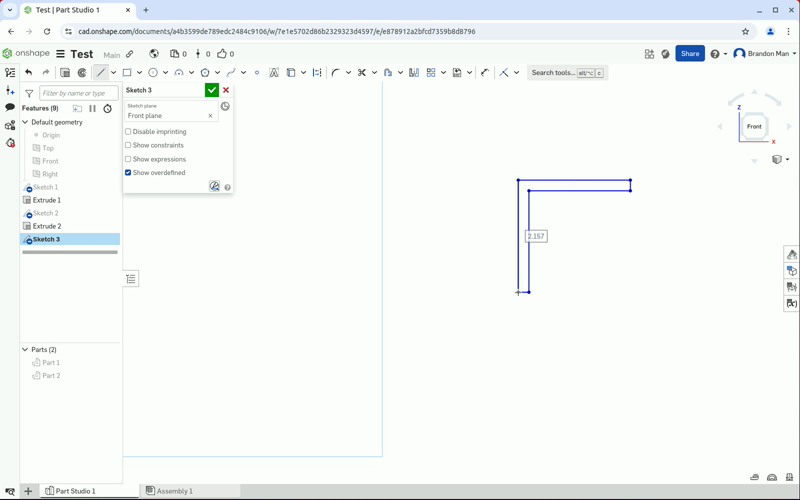
scroll(-6)
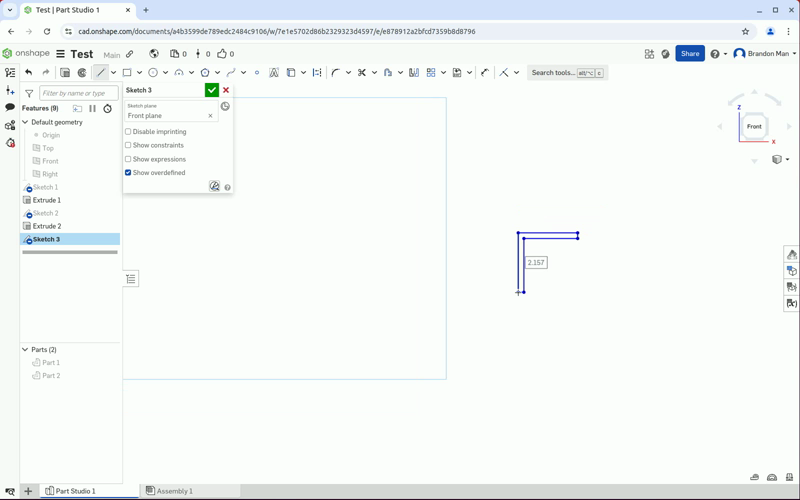
scroll(-6)
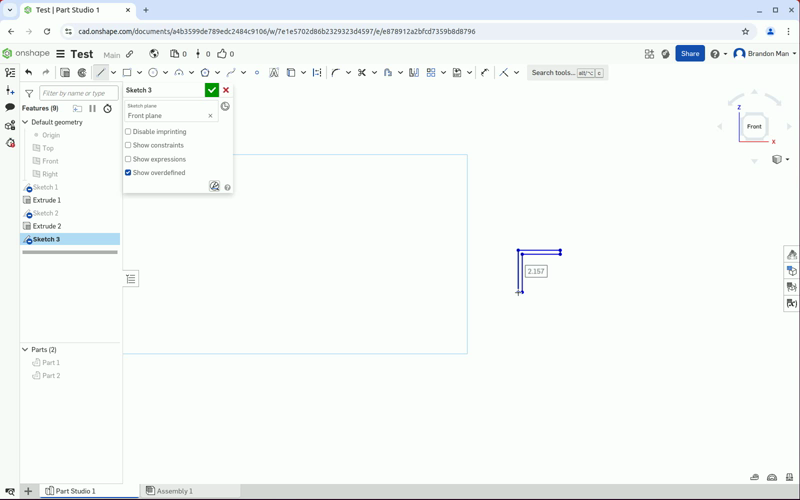
scroll(-6)
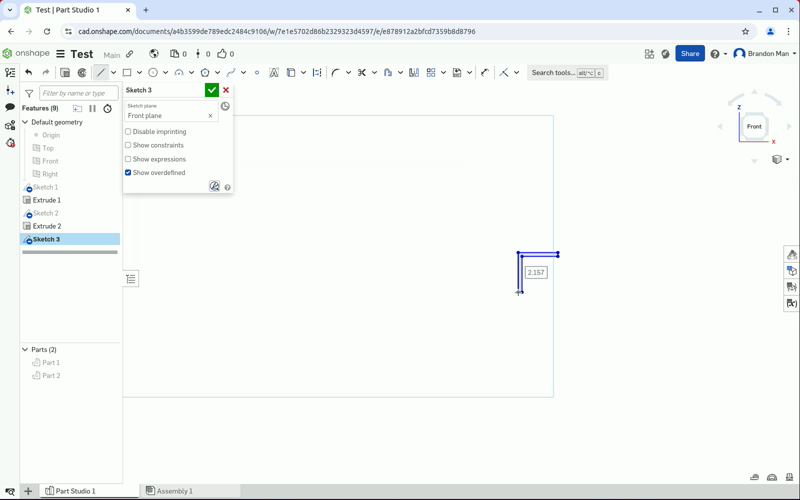
scroll(-6)
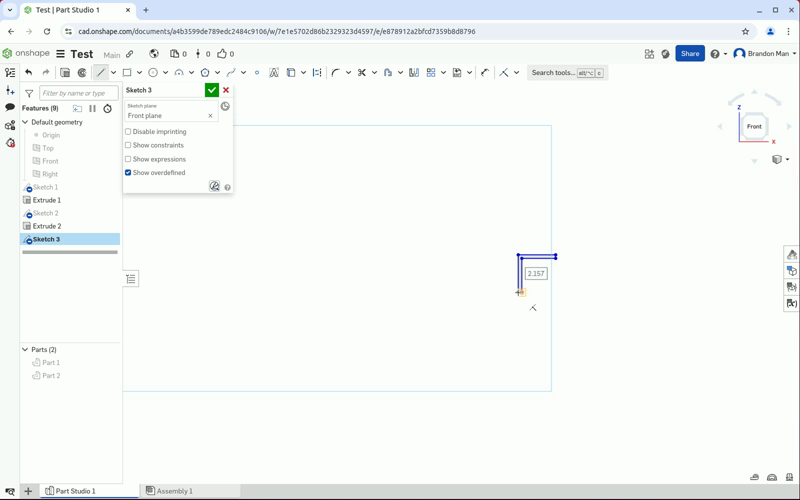
scroll(-6)
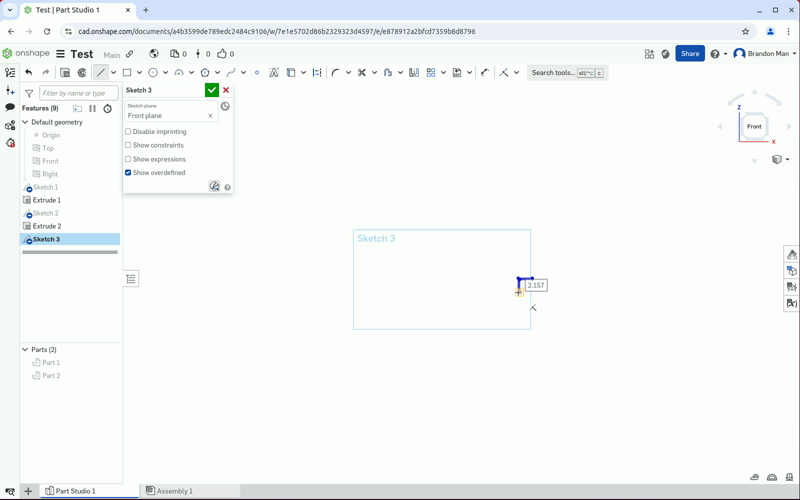
key(esc)
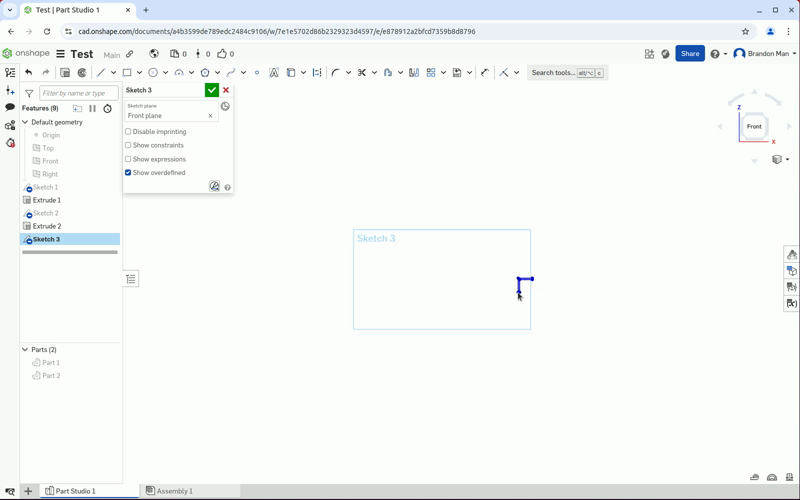
mouse_move(518, 292)
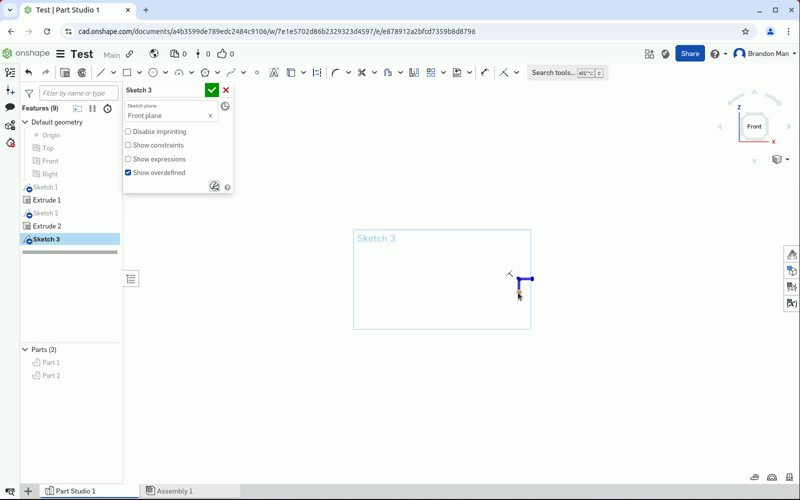
scroll(6)
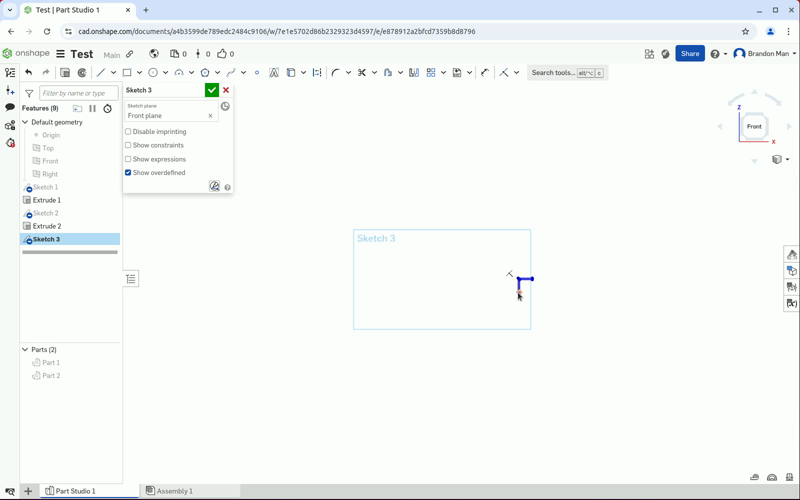
scroll(6)
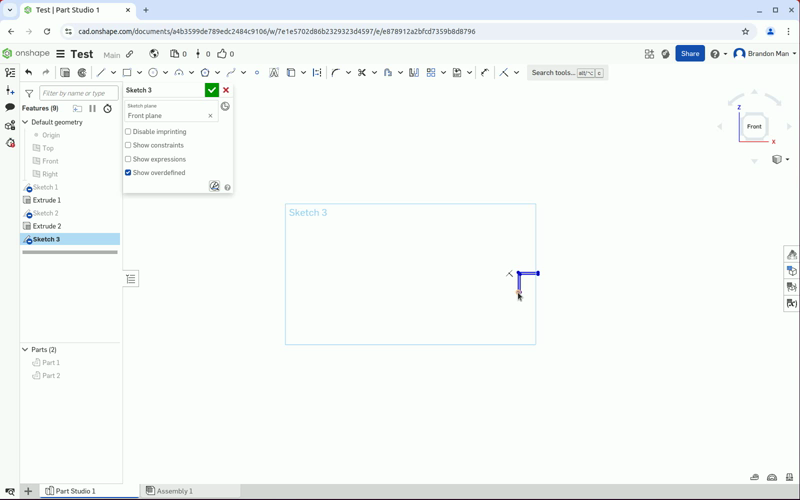
scroll(6)
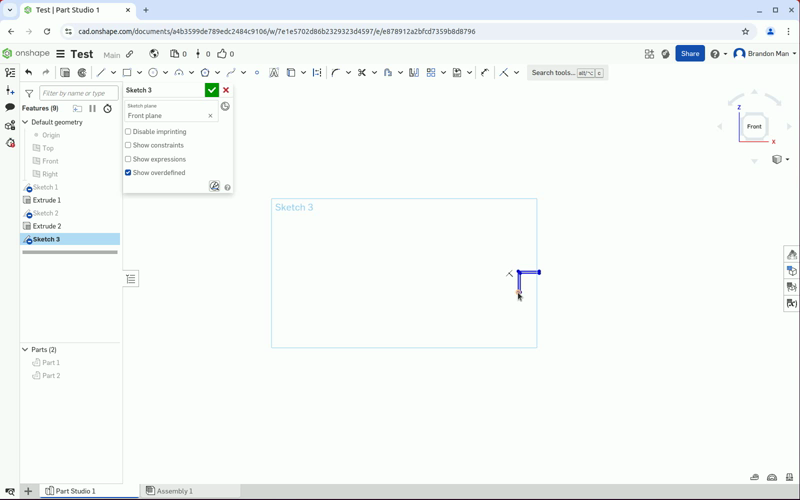
scroll(6)
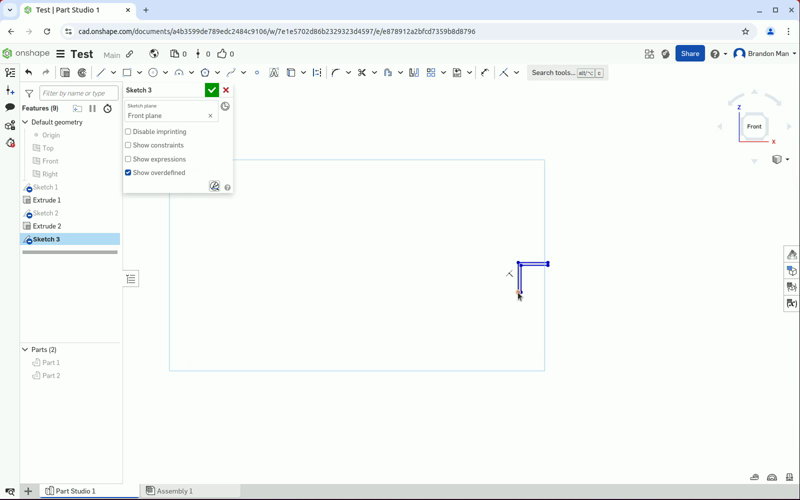
scroll(6)
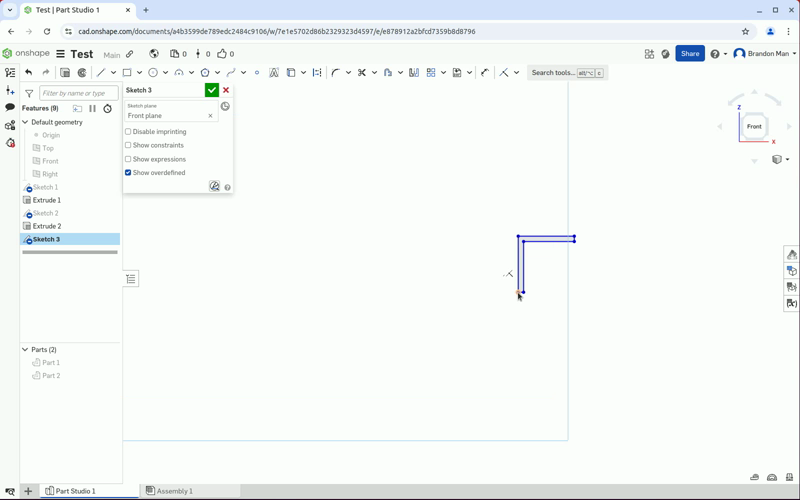
scroll(6)
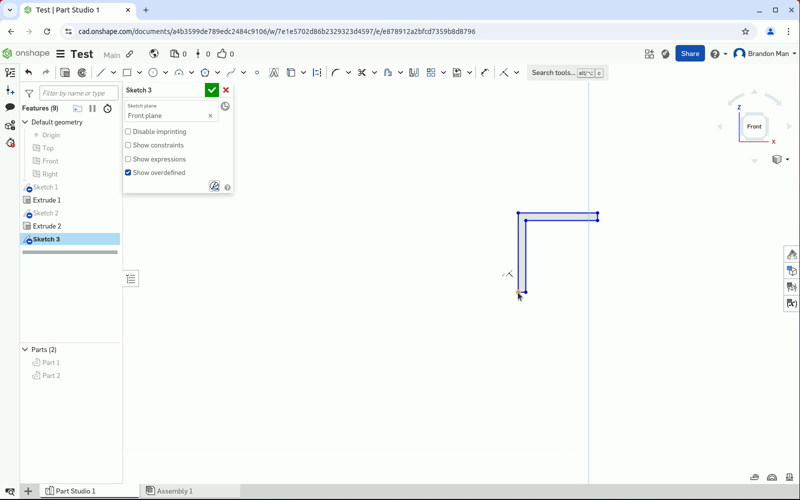
scroll(6)
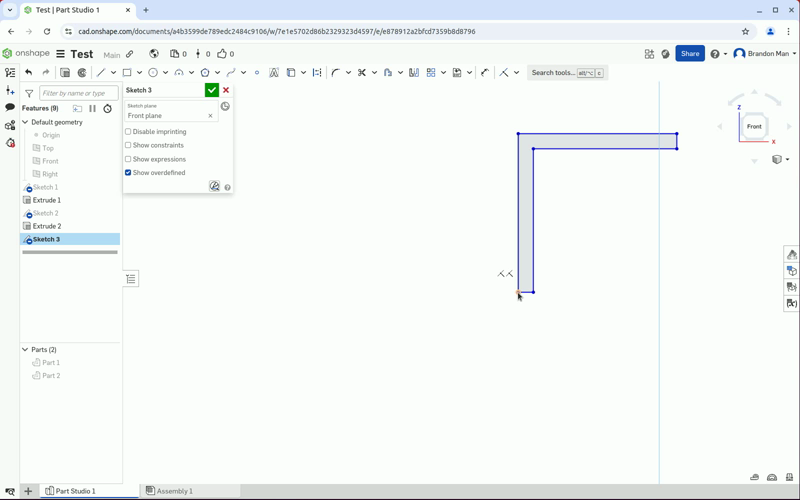
click(518, 292)
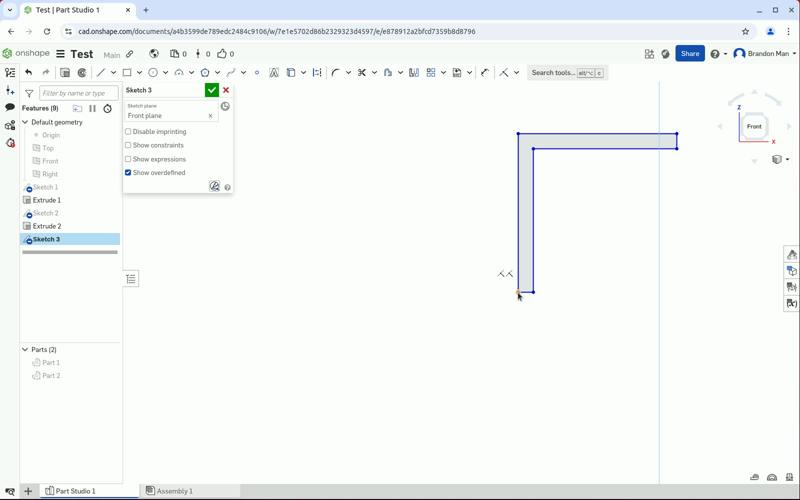
scroll(-6)
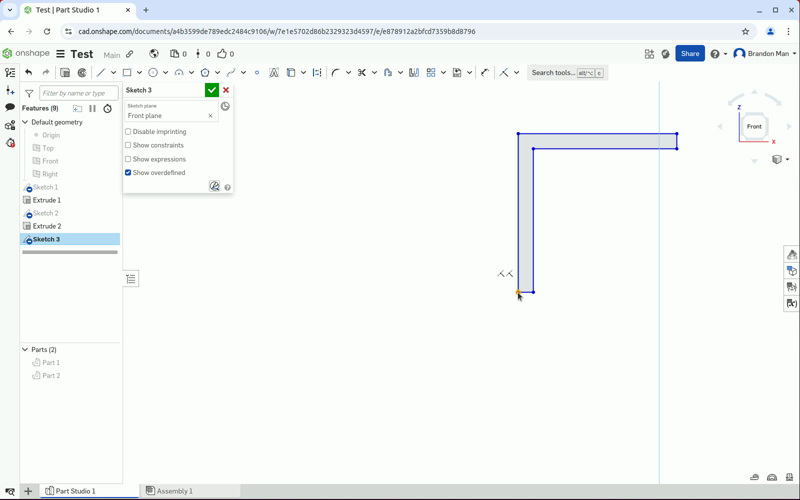
scroll(-6)
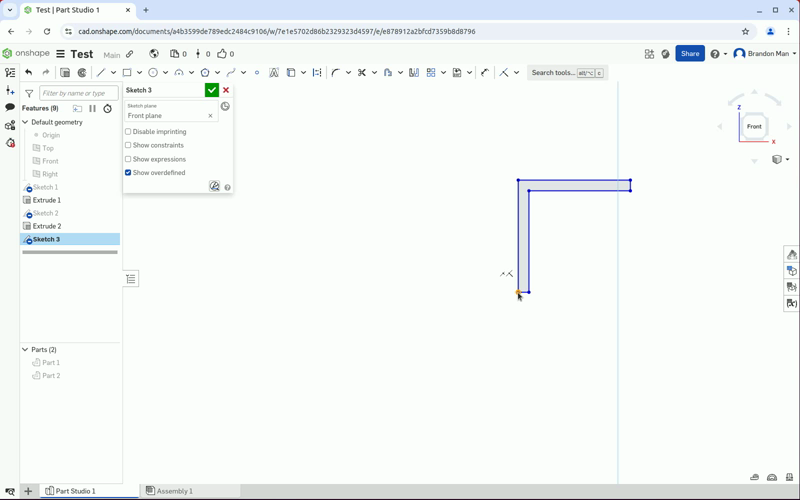
scroll(-6)
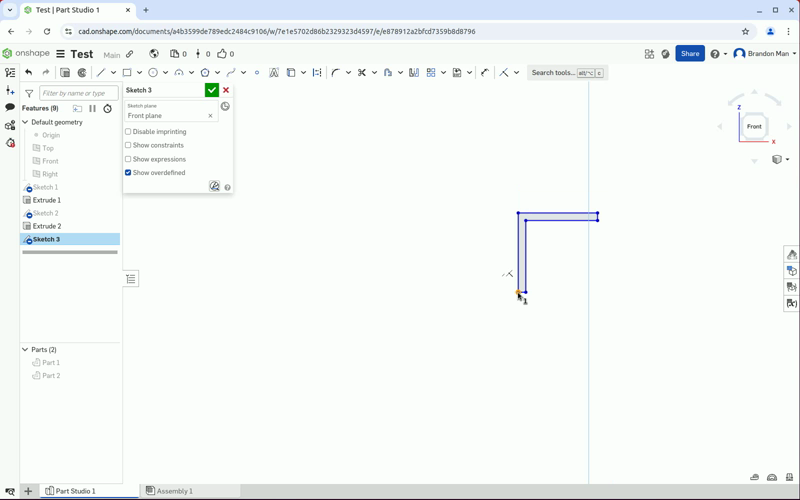
scroll(-6)
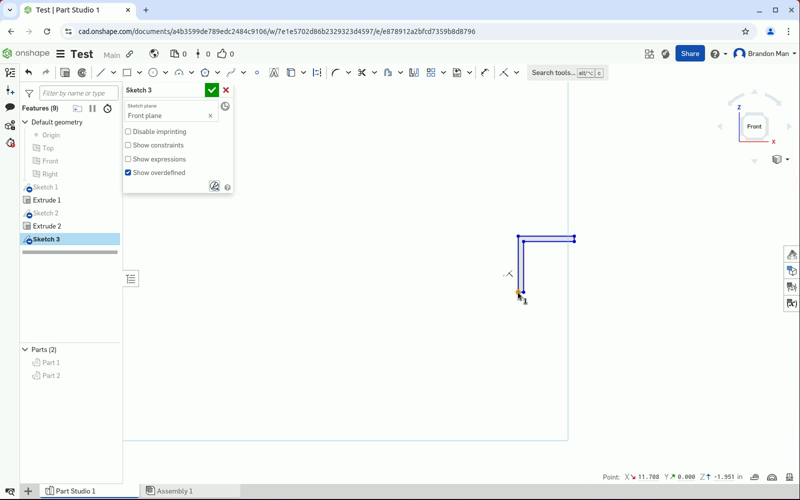
scroll(-6)
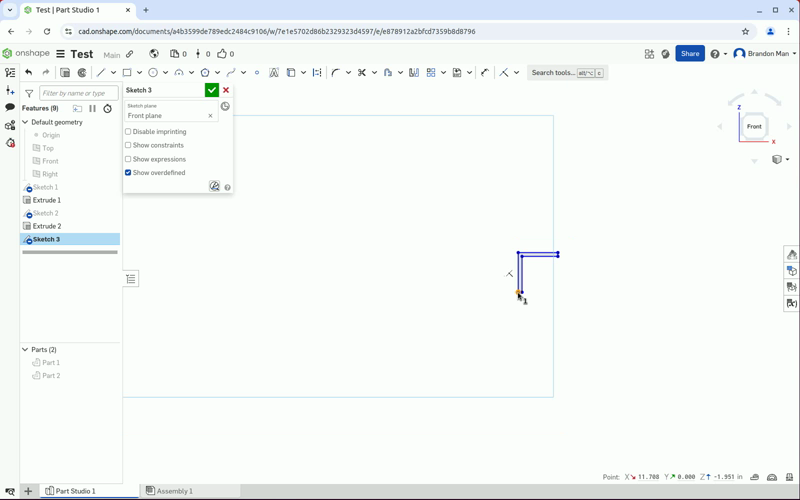
scroll(-6)
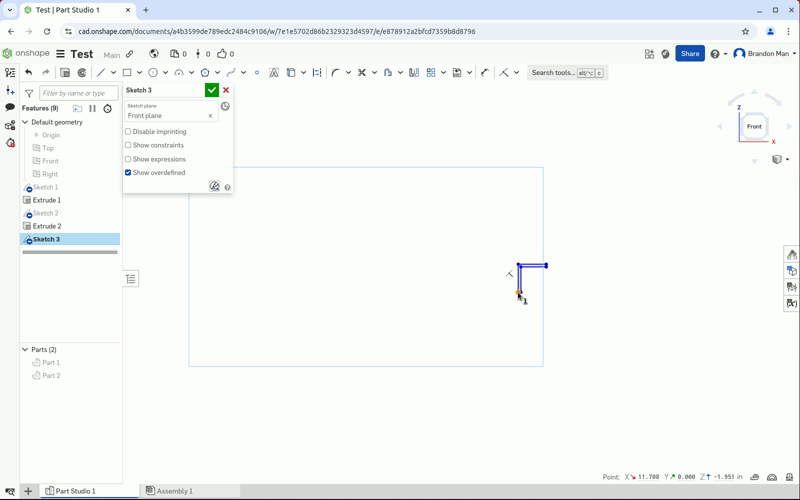
scroll(-6)
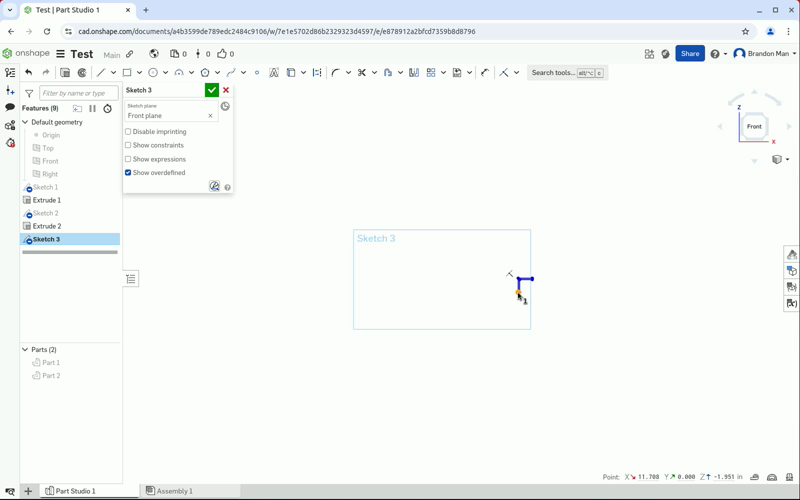
mouse_move(73, 352)
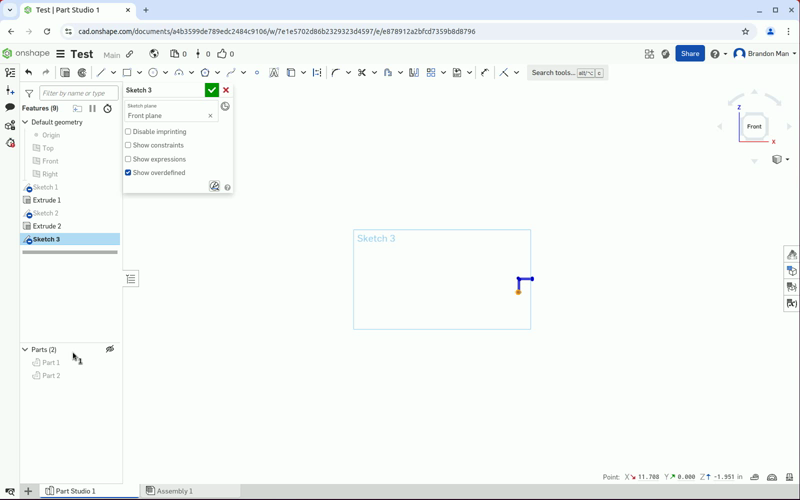
key(shift+y)
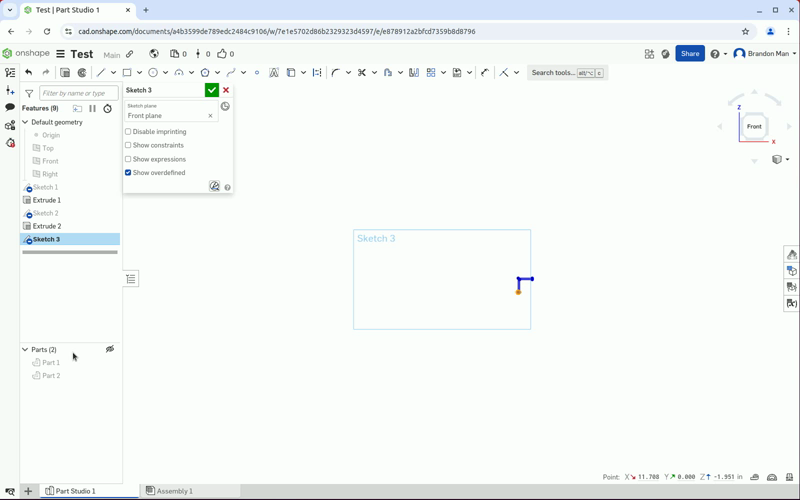
key(shift+e)
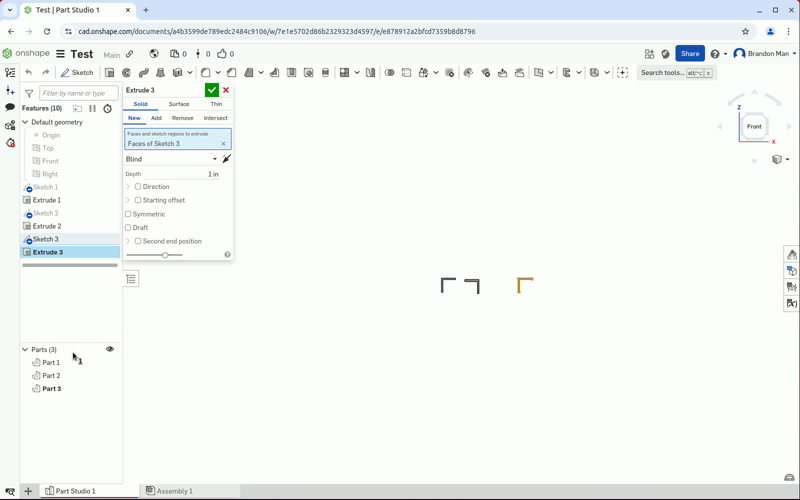
mouse_move(143, 106)
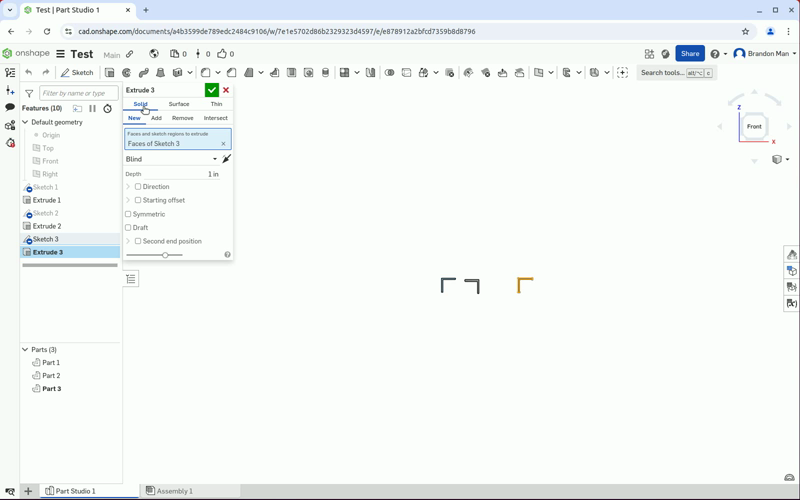
click(143, 106)
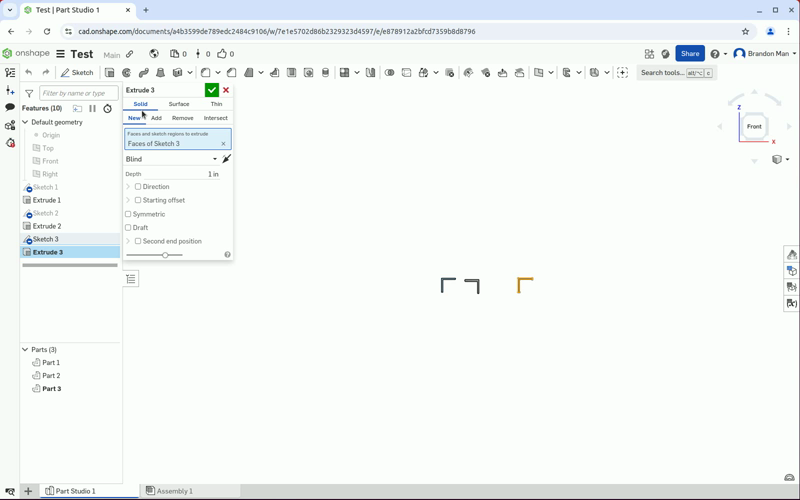
mouse_move(137, 120)
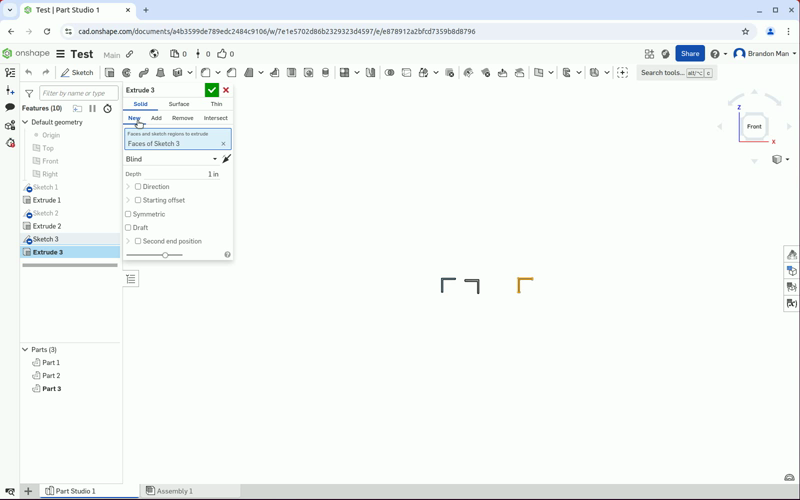
click(137, 120)
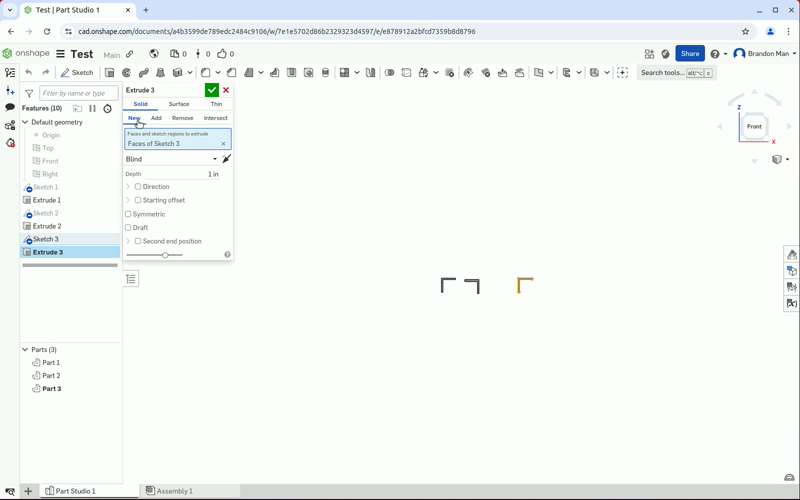
key(tab, 4)
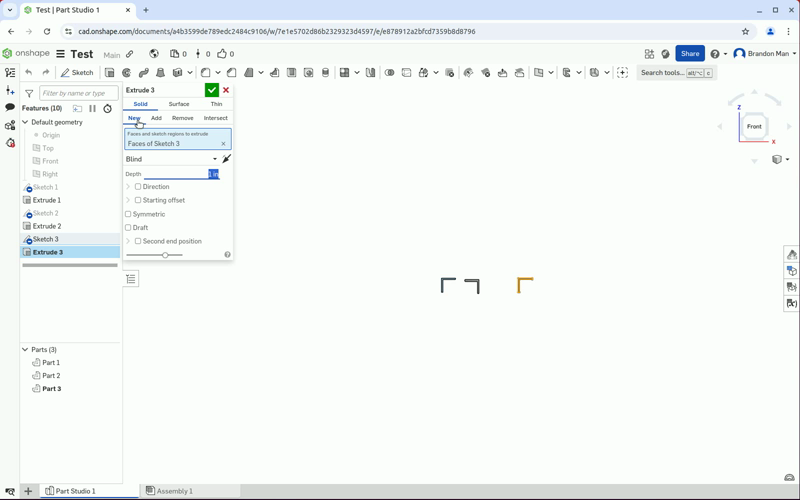
text(12.036)
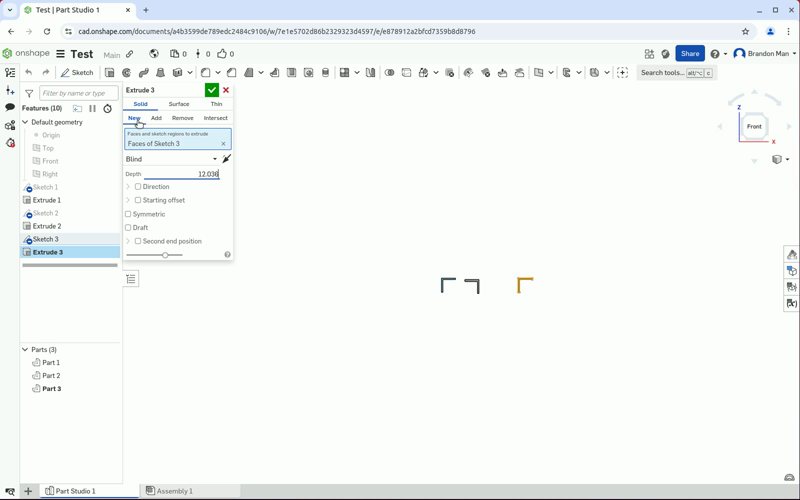
key(enter)
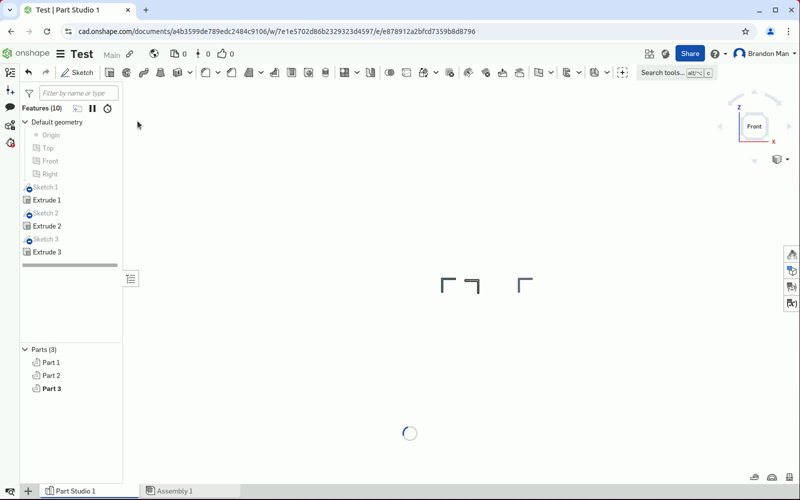
key(shift+h)
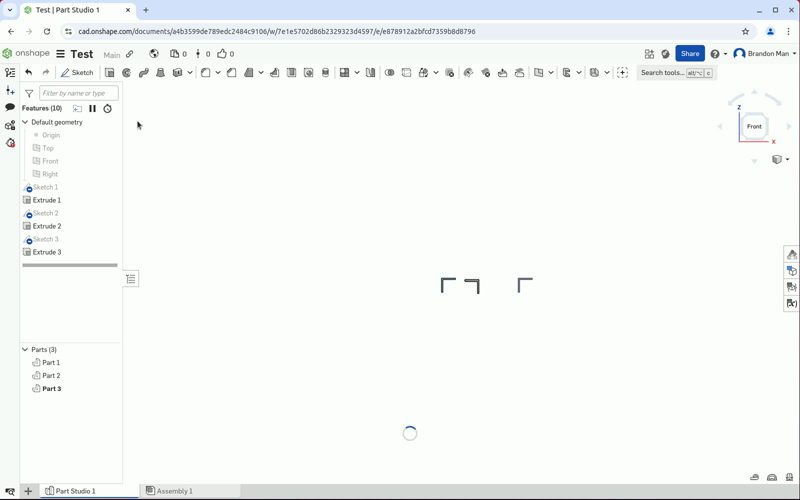
key(shift+h)
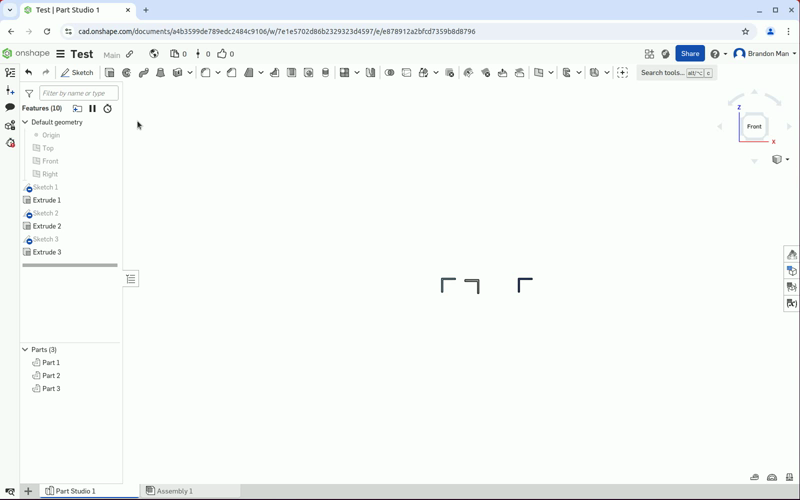
mouse_move(73, 189)
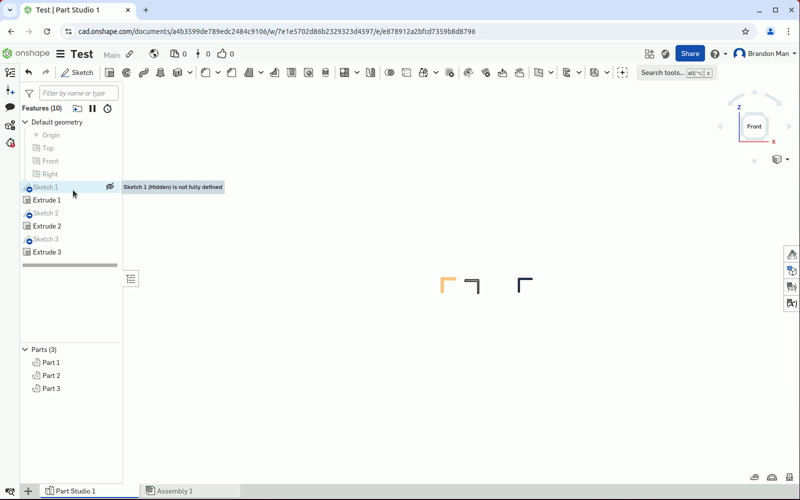
click(73, 189)
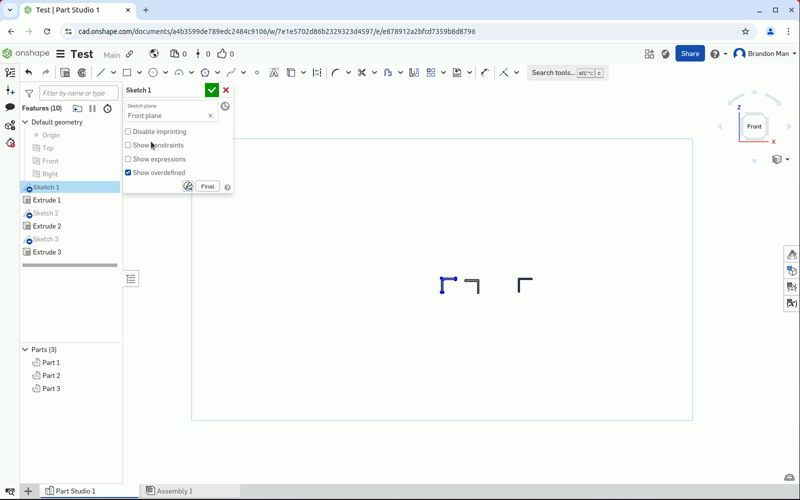
mouse_move(229, 92)
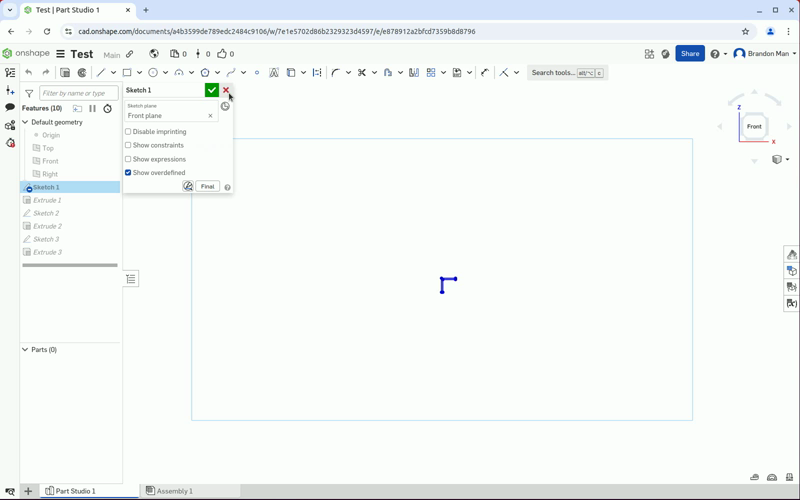
click(229, 92)
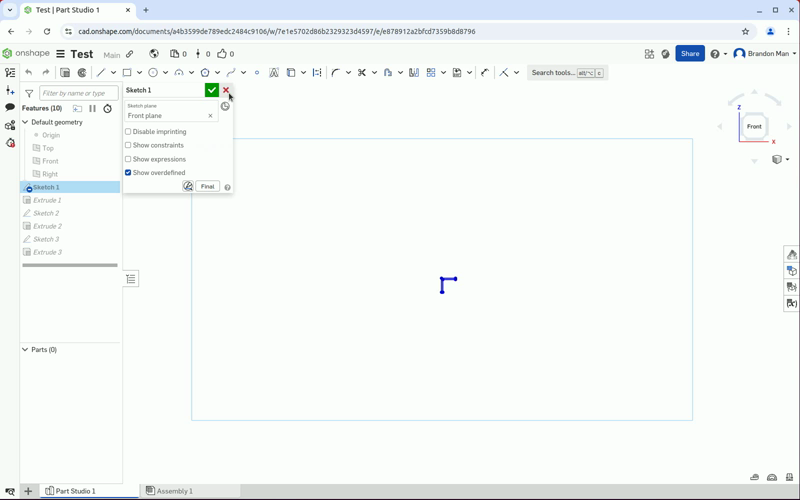
key(shift+s)
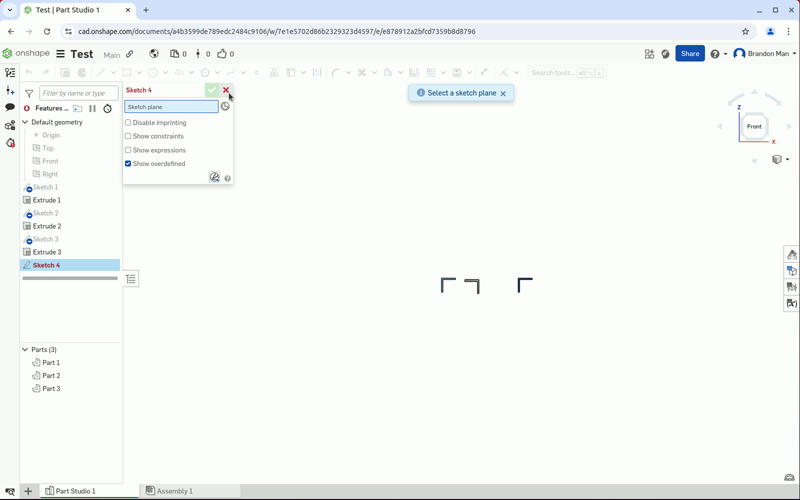
mouse_move(73, 163)
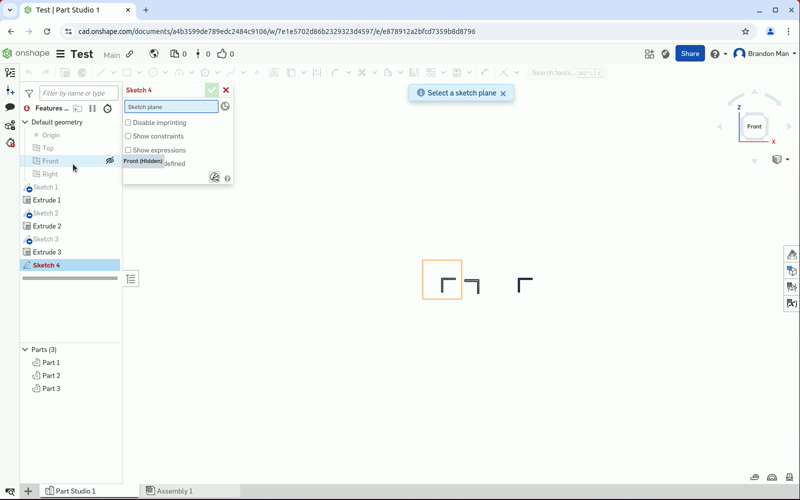
click(73, 163)
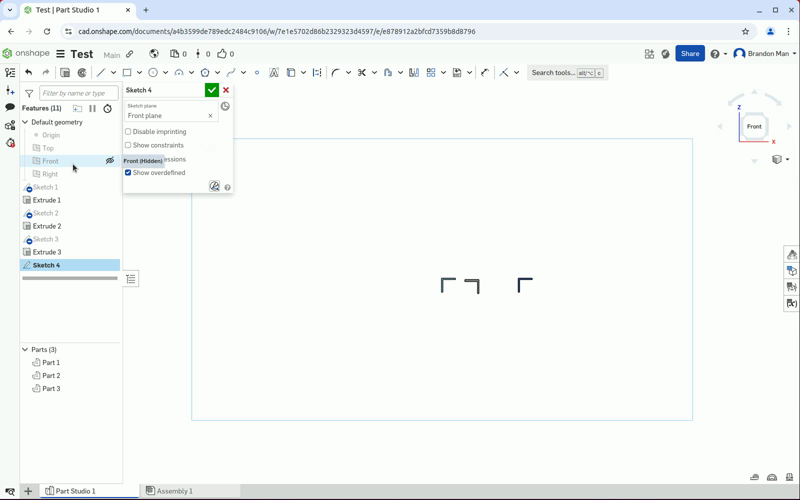
mouse_move(73, 352)
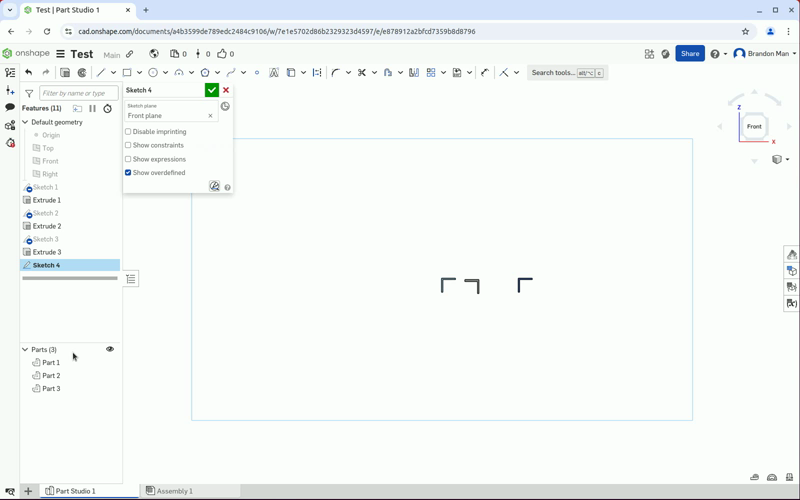
key(y)
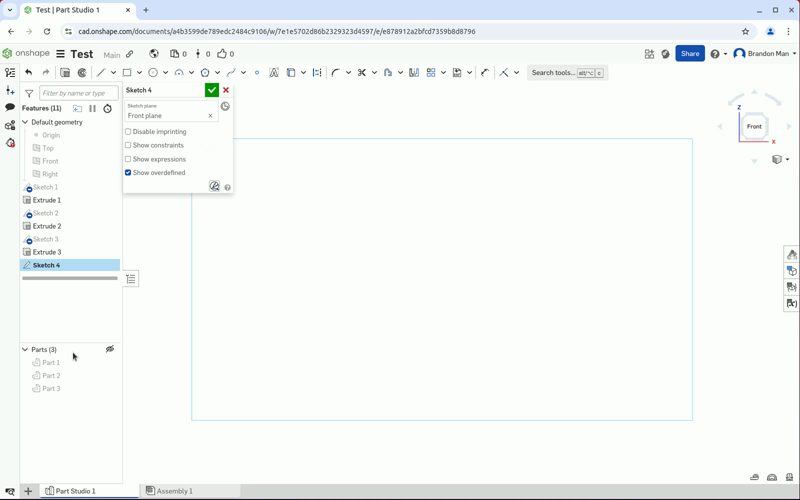
key(l)
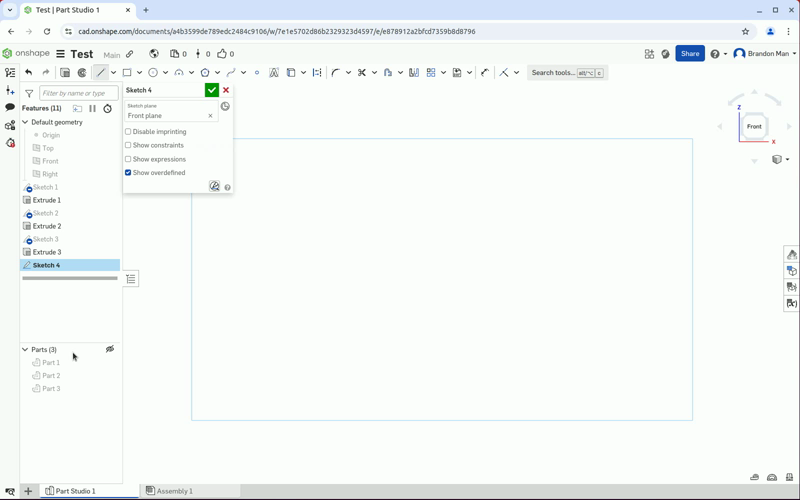
key_down(shift)
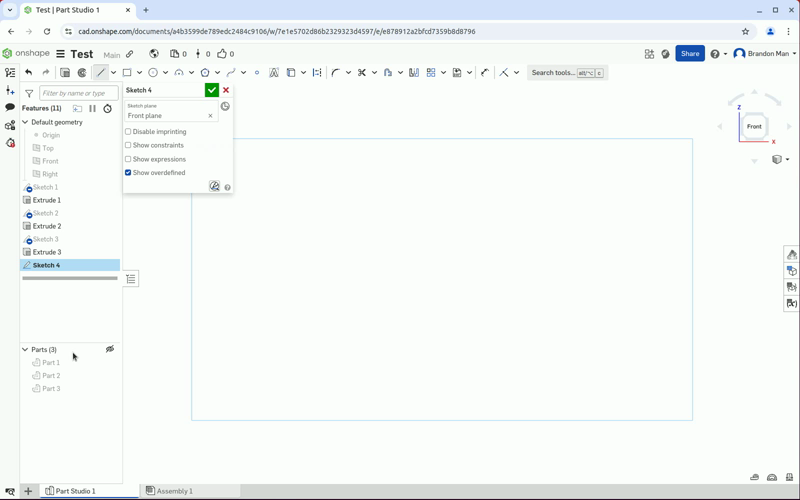
mouse_move(564, 284)
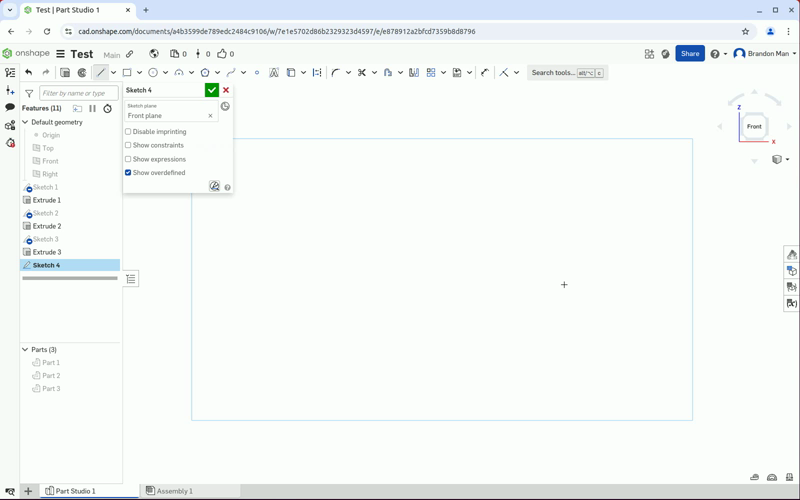
click(564, 284)
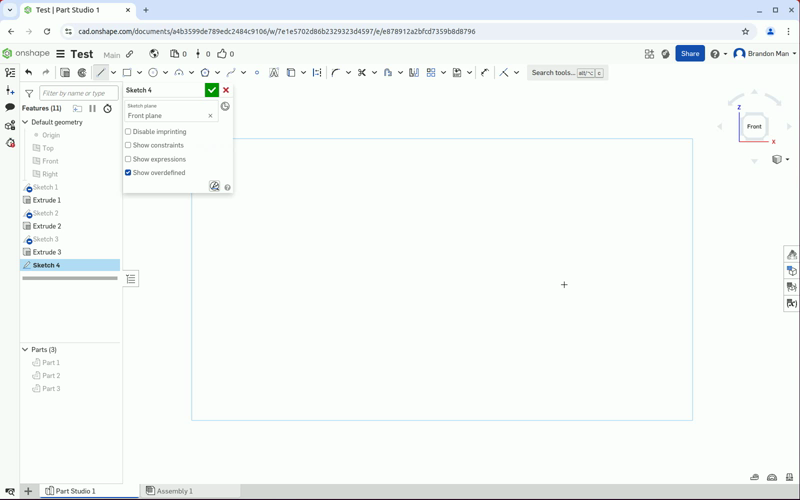
key_up(shift)
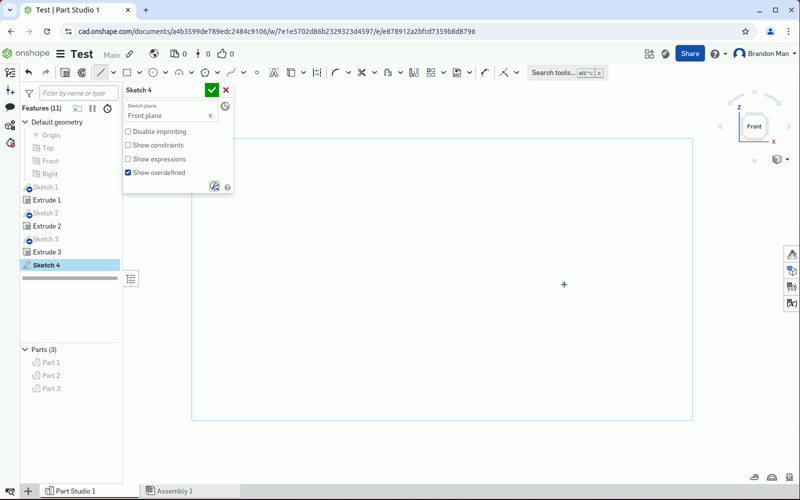
key_down(shift)
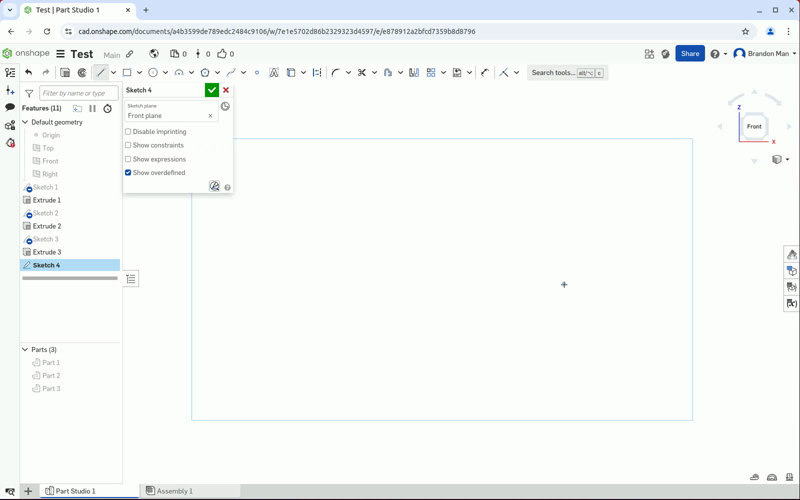
mouse_move(589, 284)
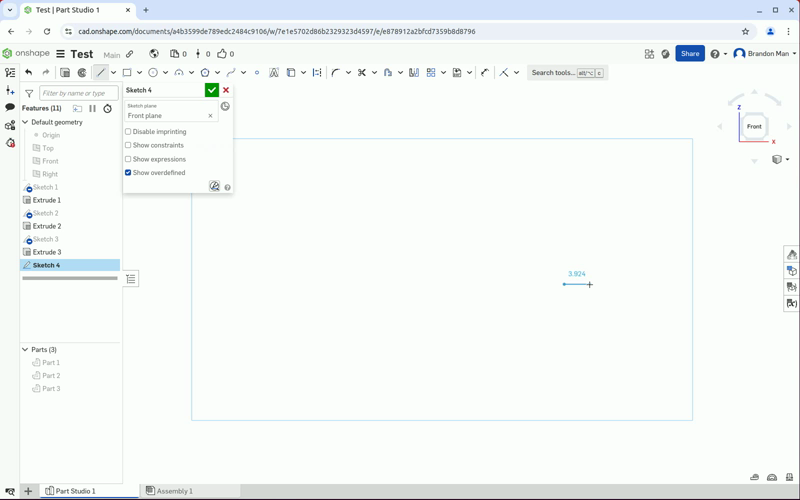
mouse_move(573, 284)
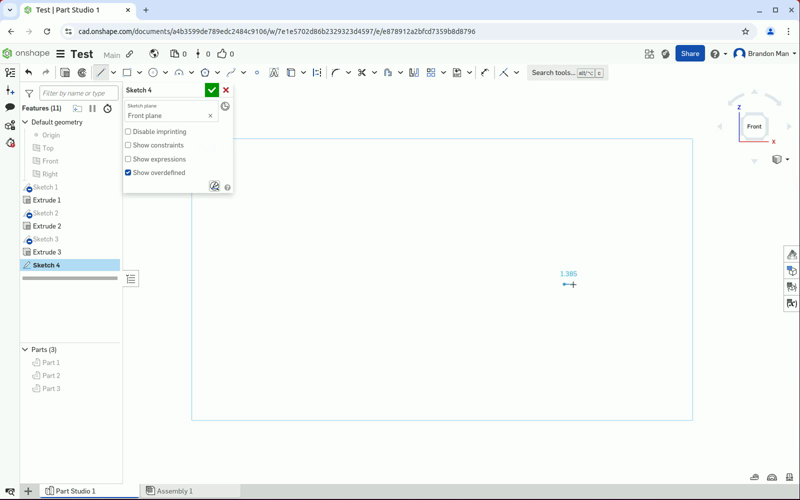
click(573, 284)
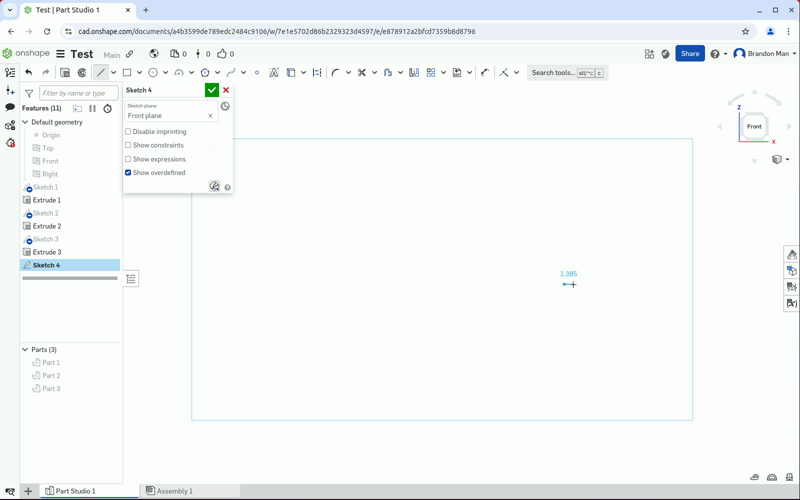
key_up(shift)
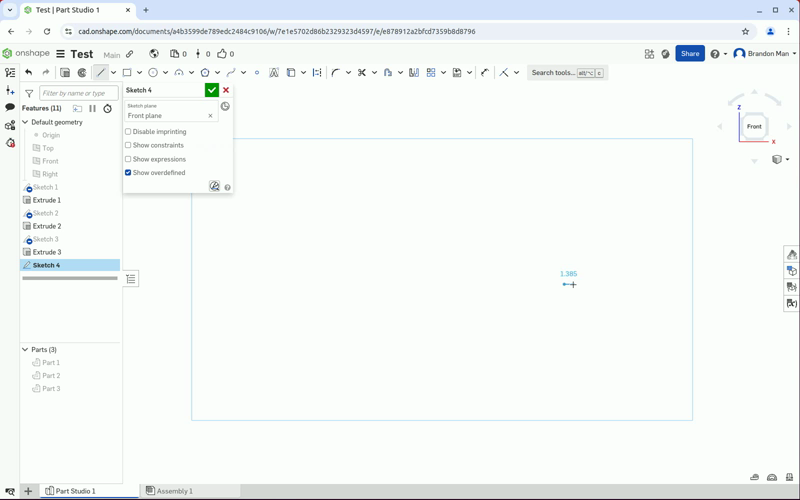
key_down(shift)
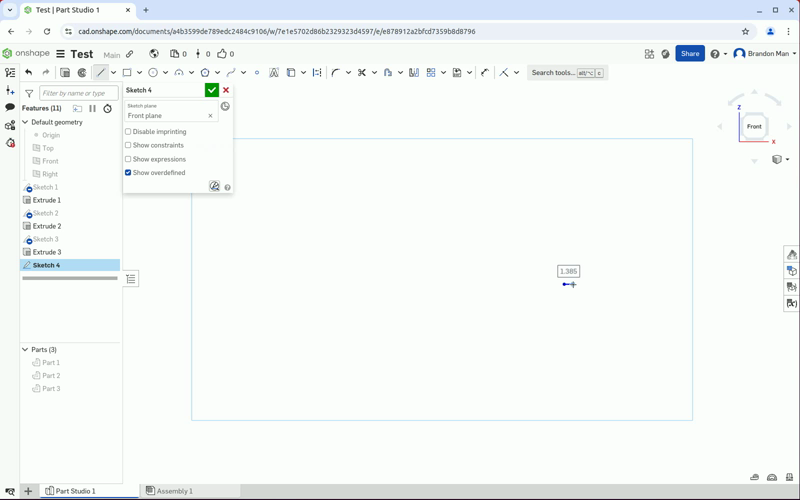
mouse_move(589, 284)
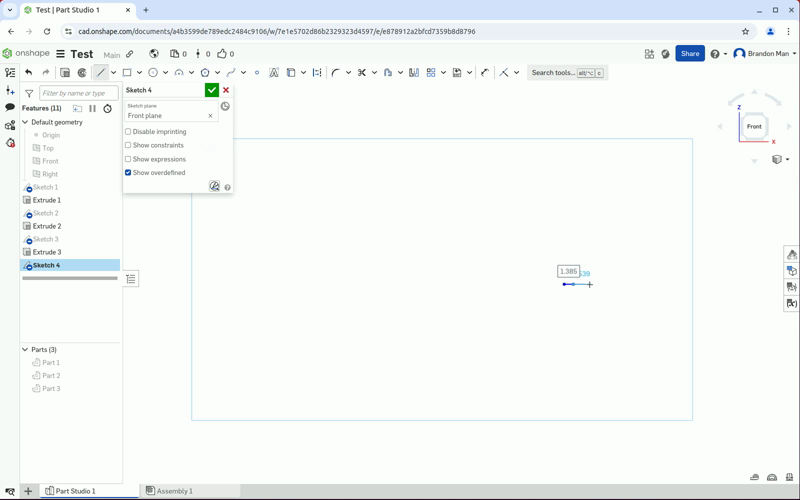
mouse_move(573, 293)
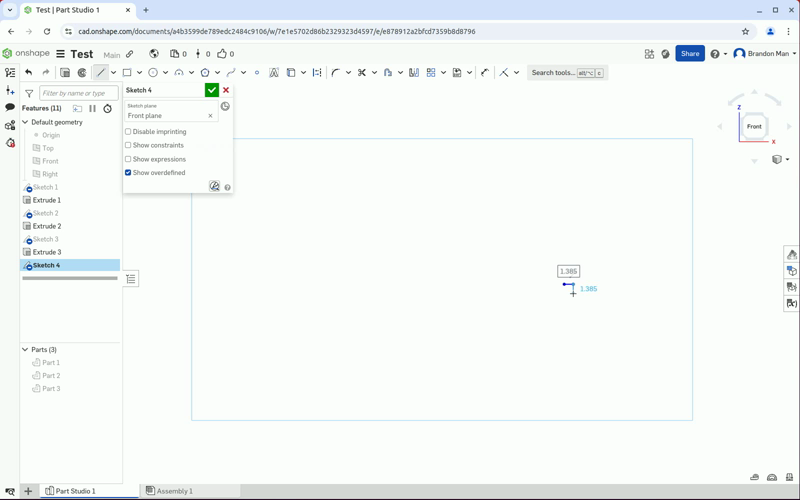
click(573, 293)
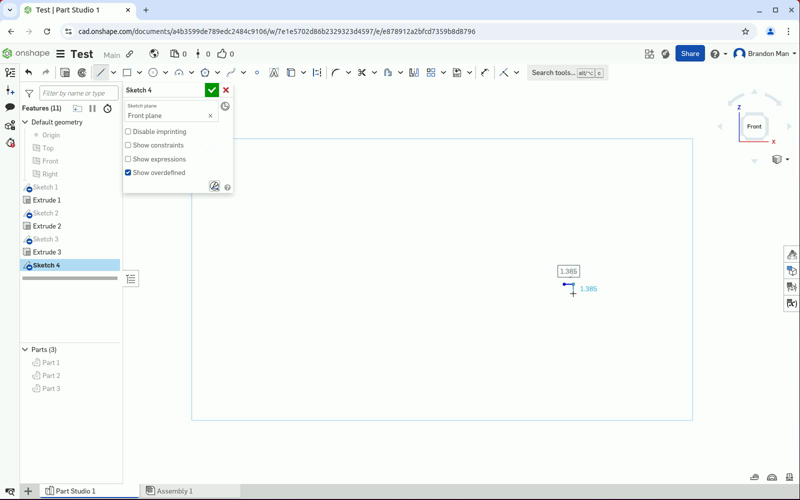
key_up(shift)
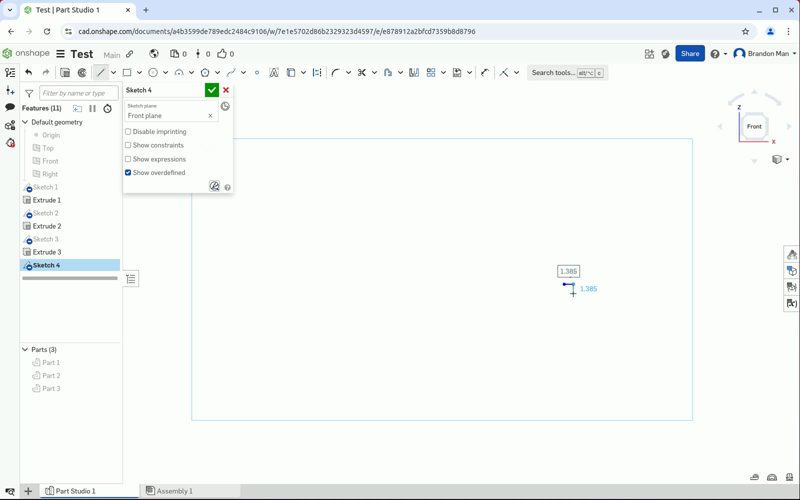
key_down(shift)
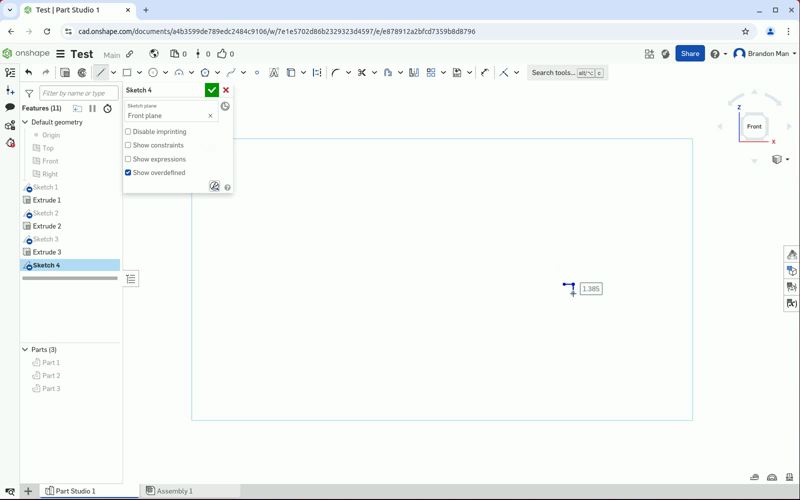
mouse_move(589, 293)
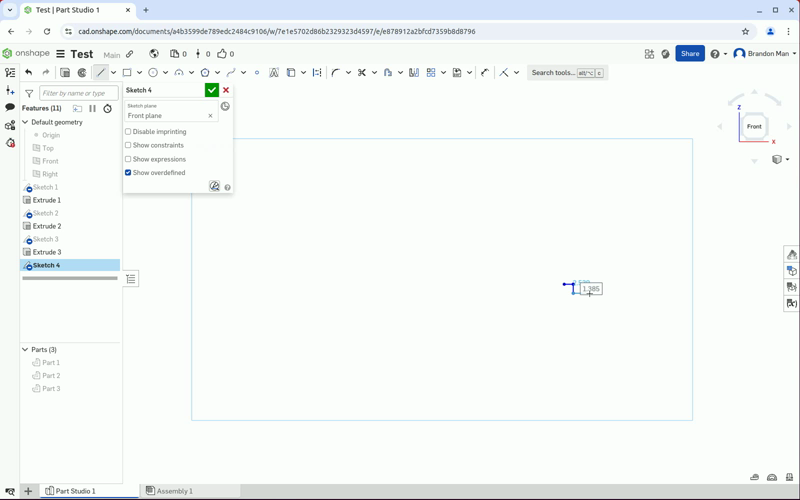
mouse_move(574, 293)
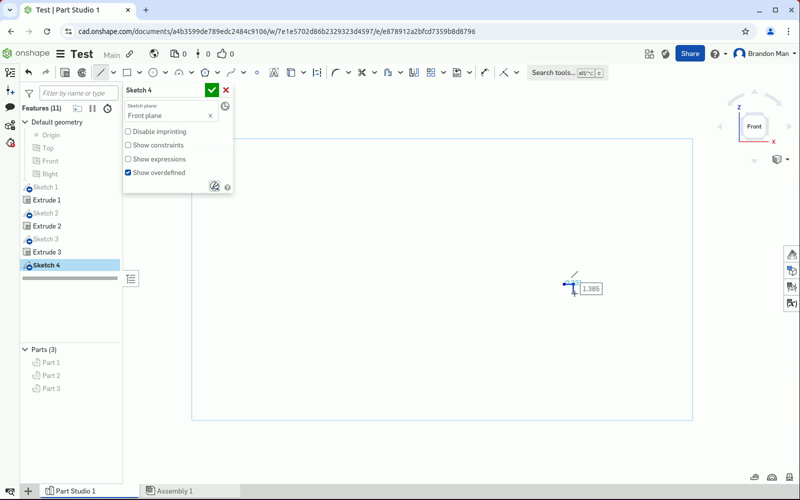
scroll(6)
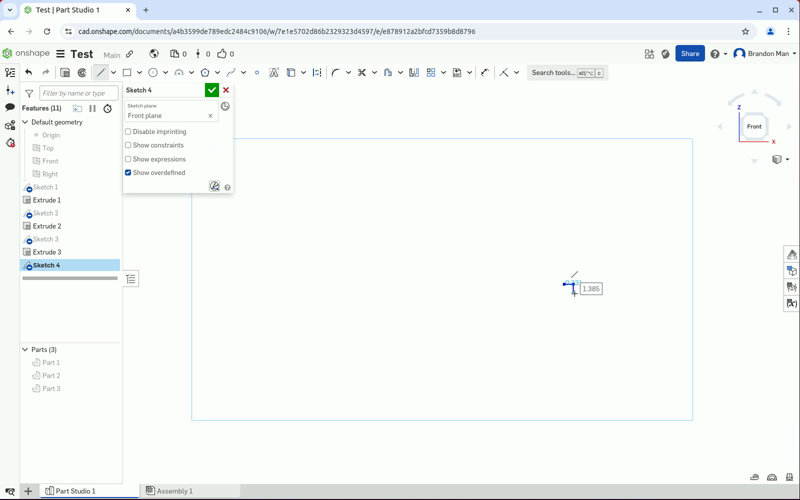
scroll(6)
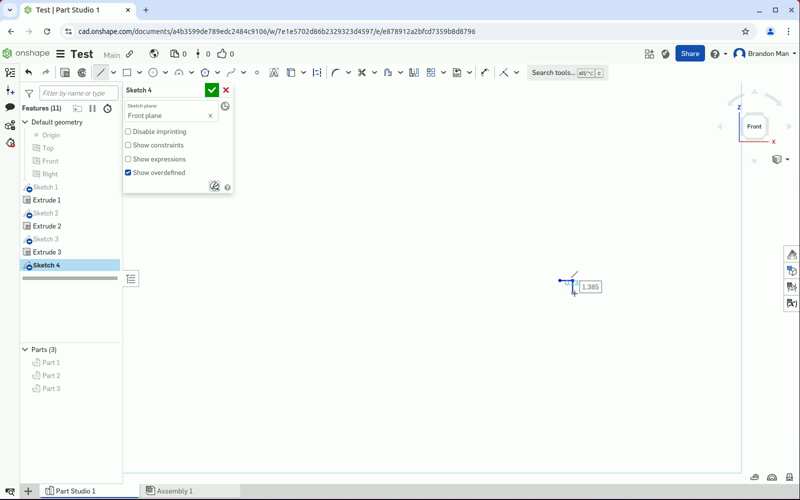
scroll(6)
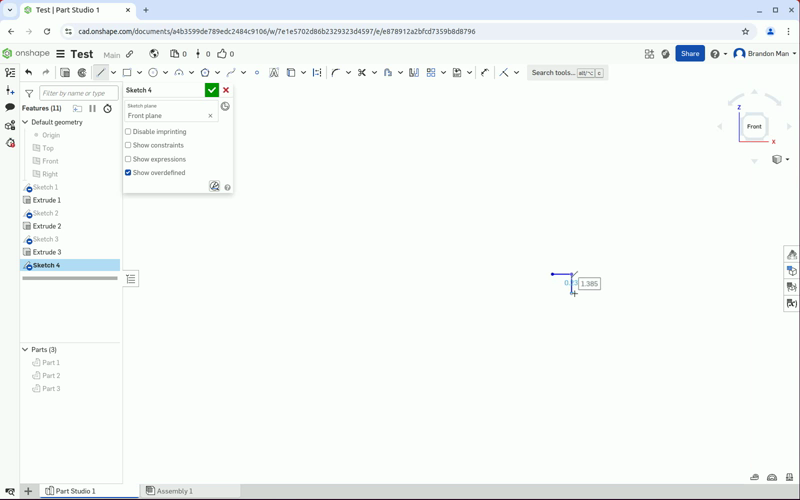
scroll(6)
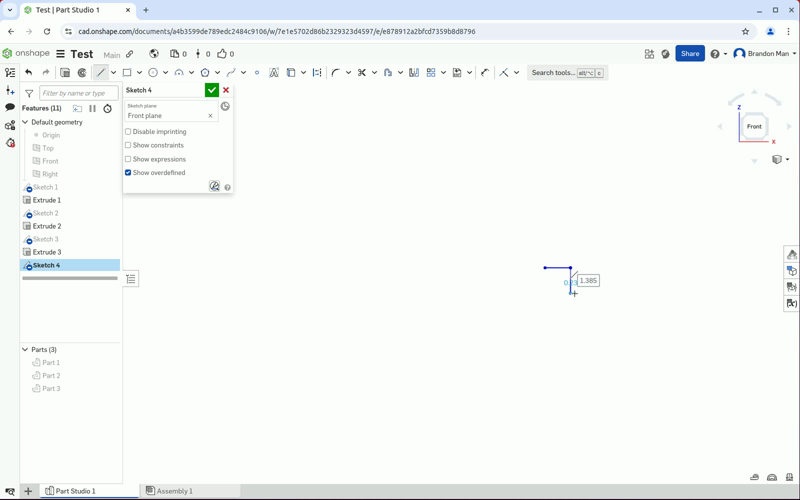
scroll(6)
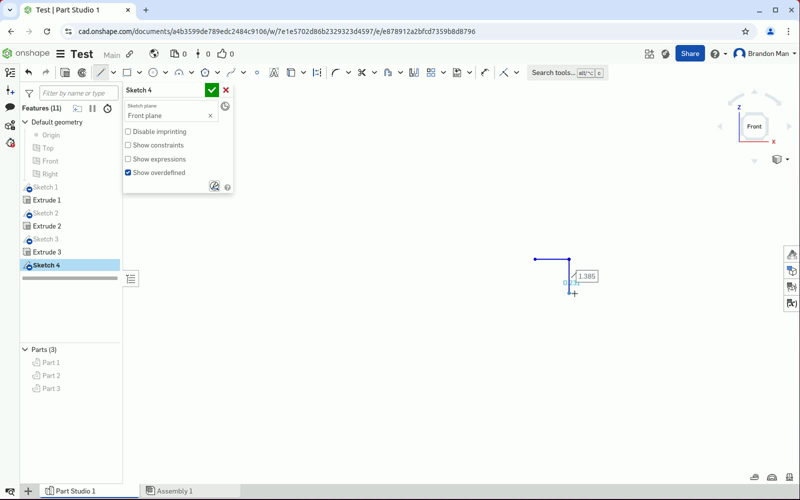
scroll(6)
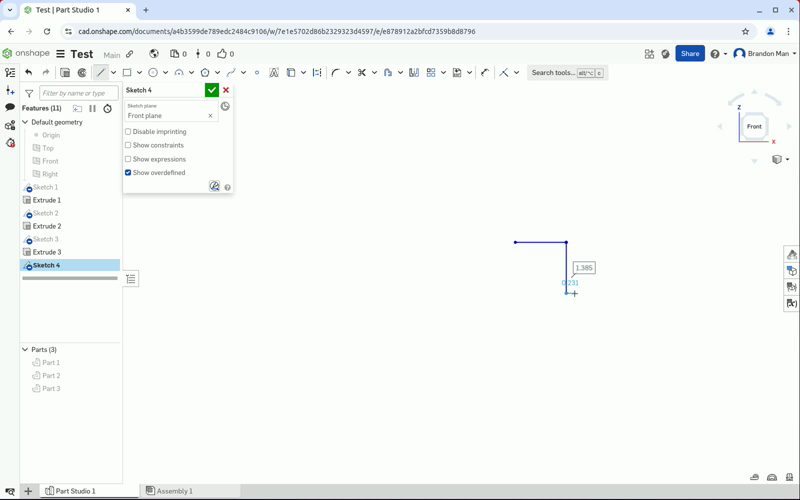
scroll(6)
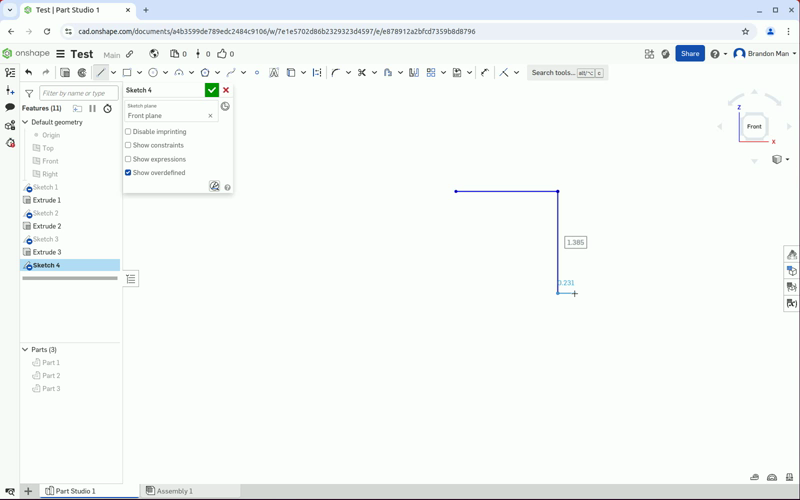
click(574, 293)
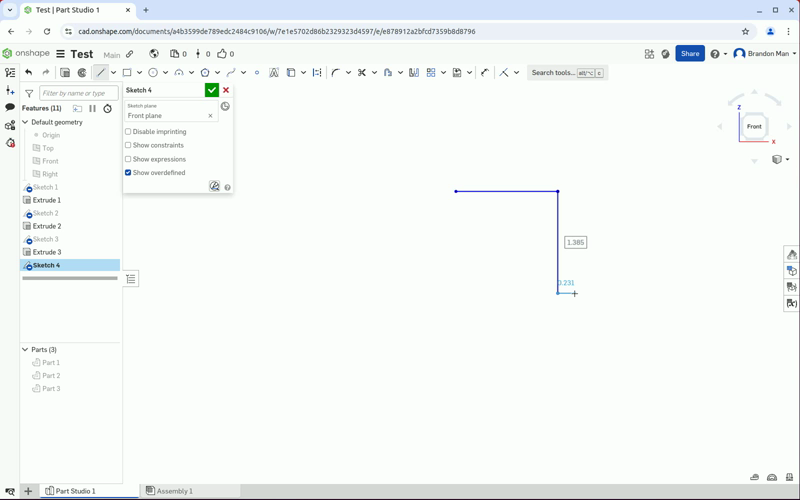
scroll(-6)
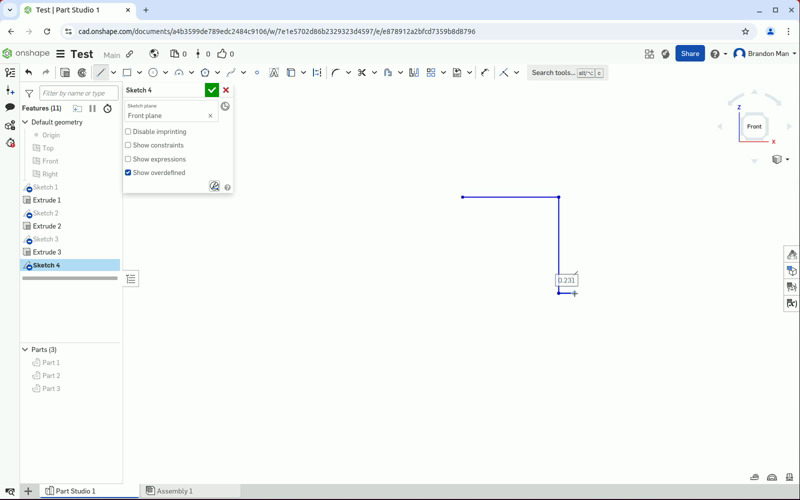
scroll(-6)
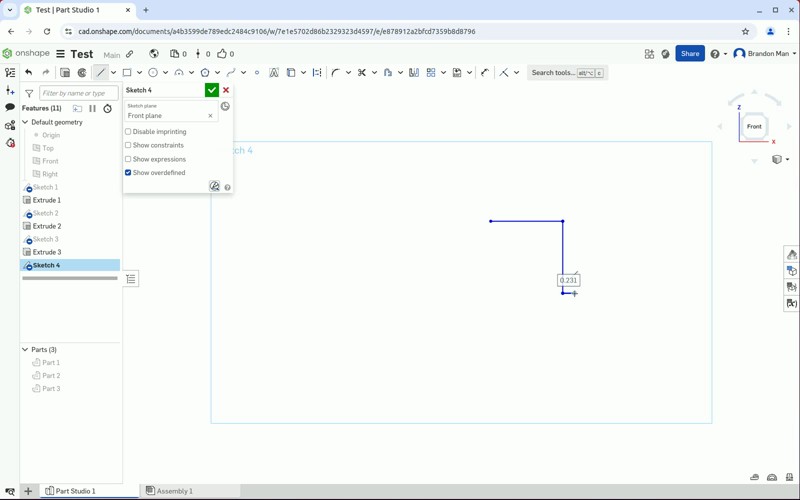
scroll(-6)
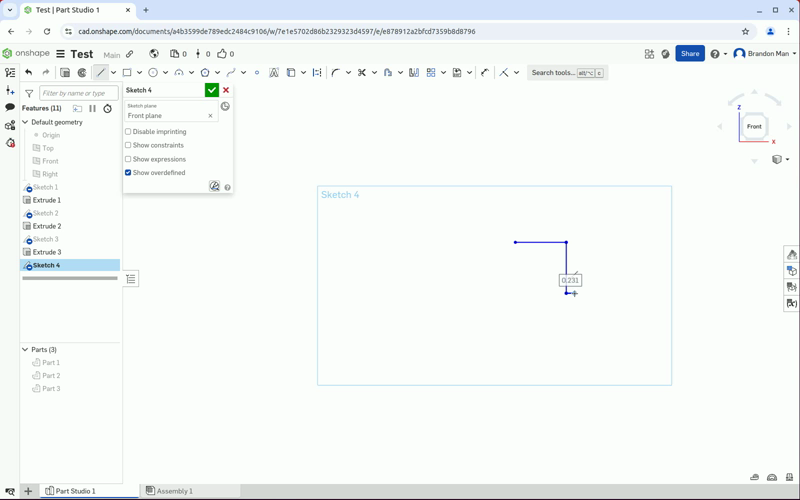
scroll(-6)
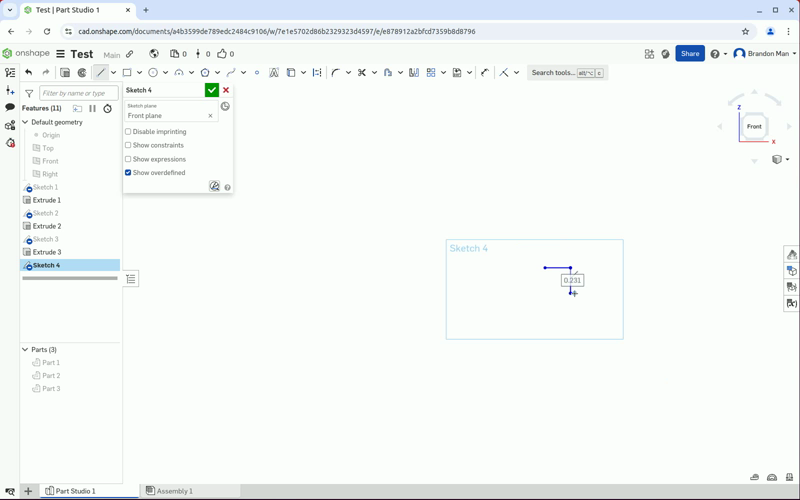
scroll(-6)
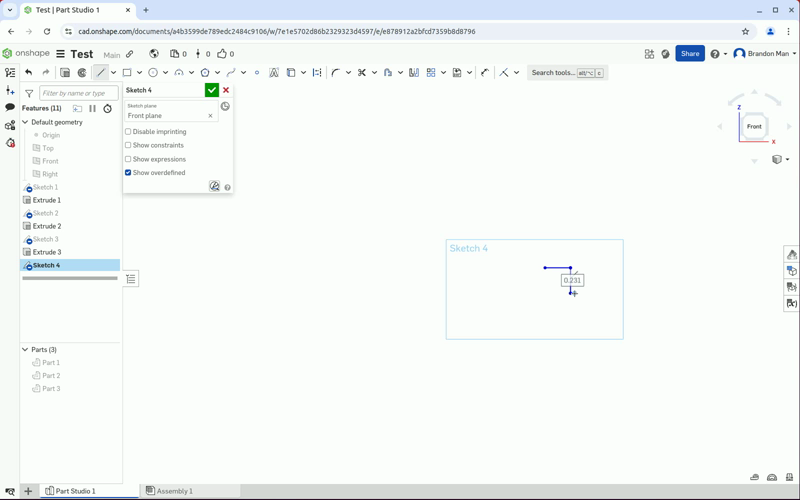
scroll(-6)
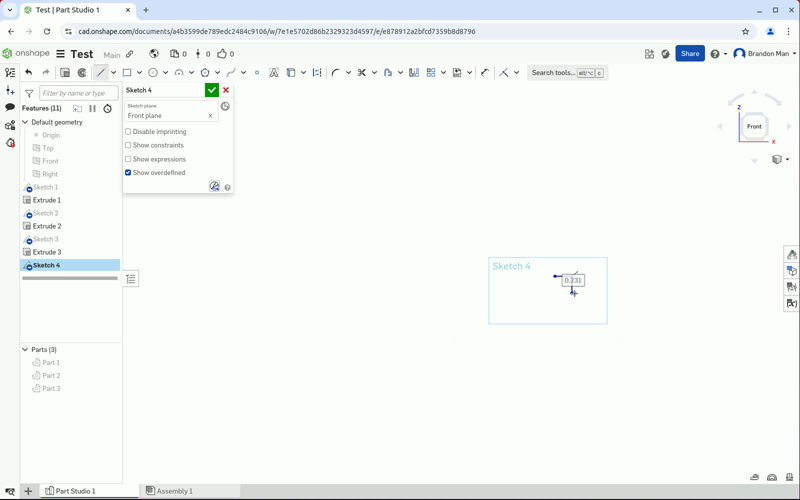
scroll(-6)
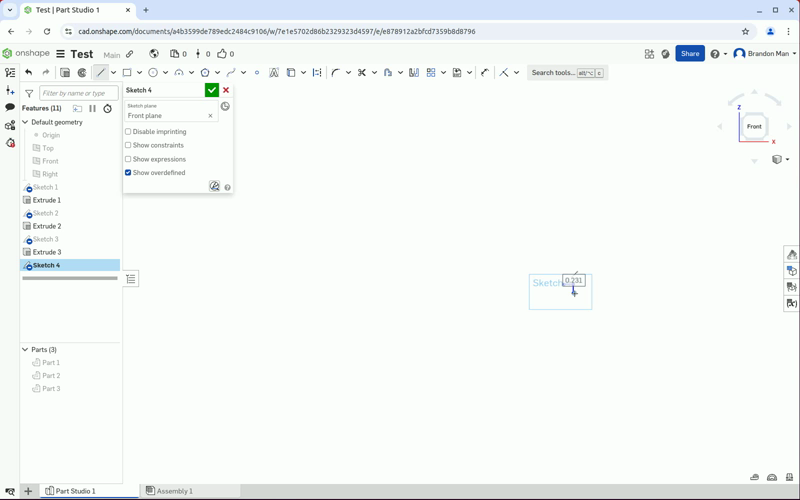
key_up(shift)
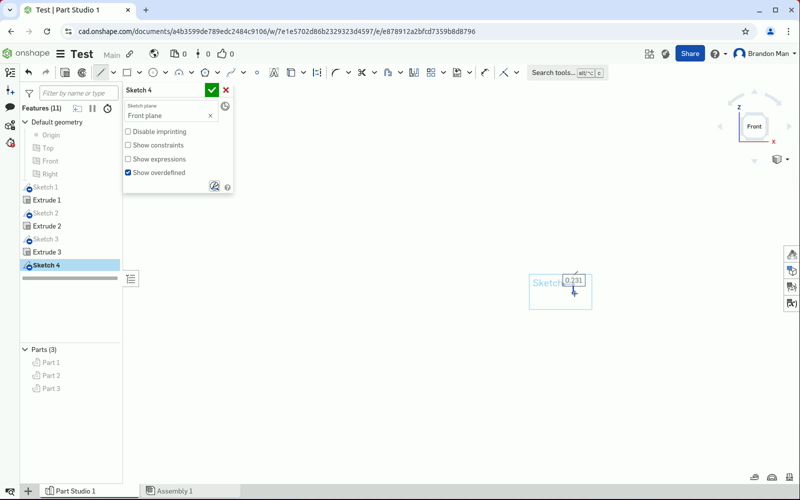
key_down(shift)
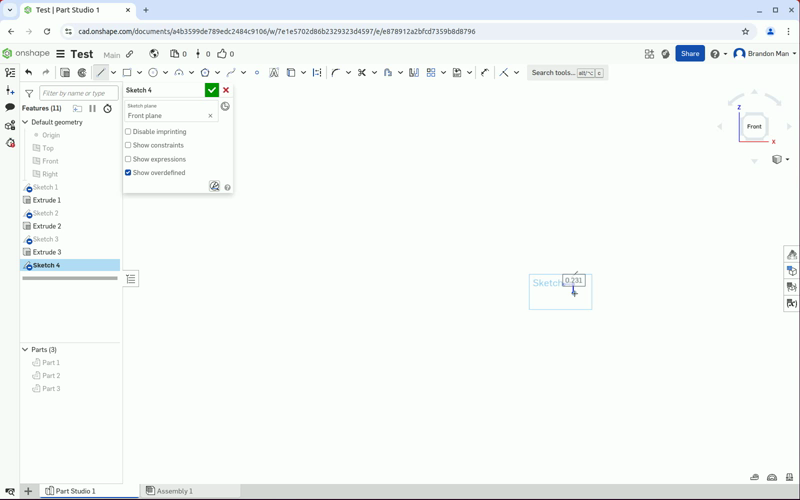
mouse_move(589, 293)
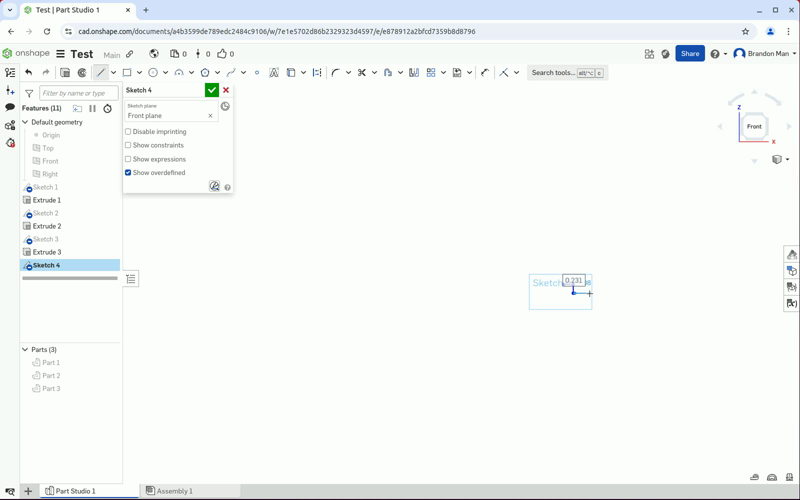
mouse_move(574, 282)
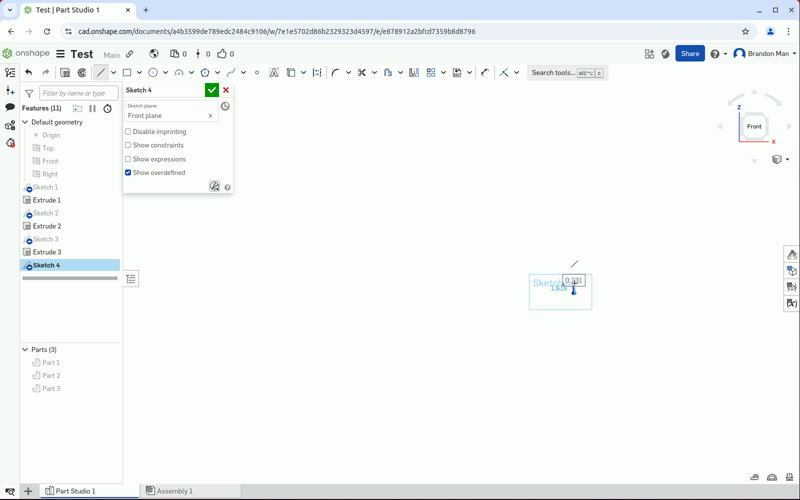
scroll(6)
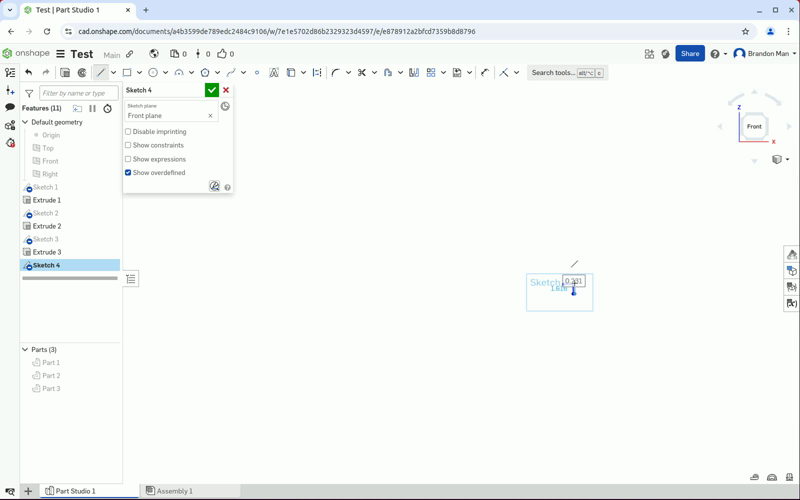
scroll(6)
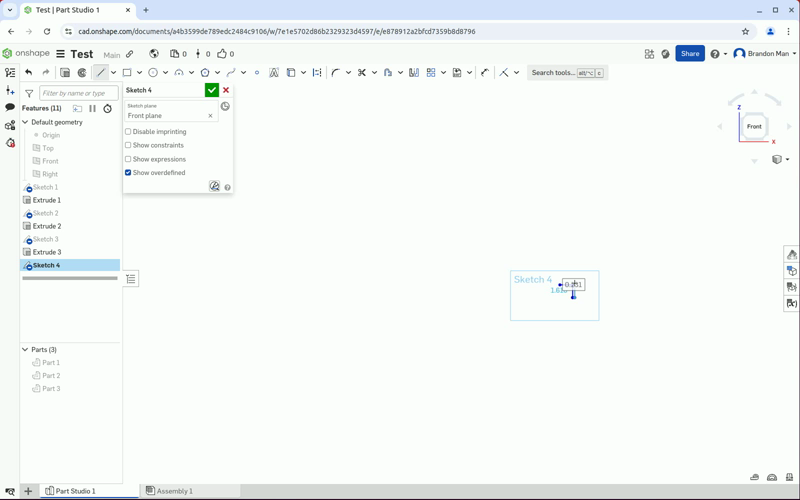
scroll(6)
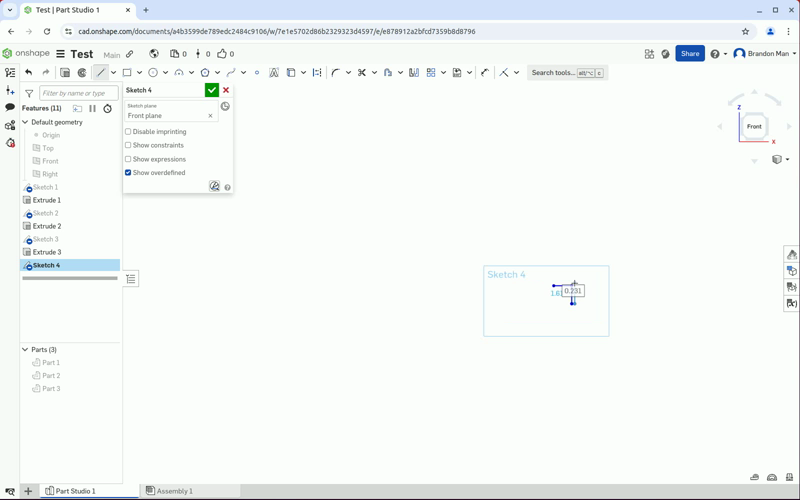
scroll(6)
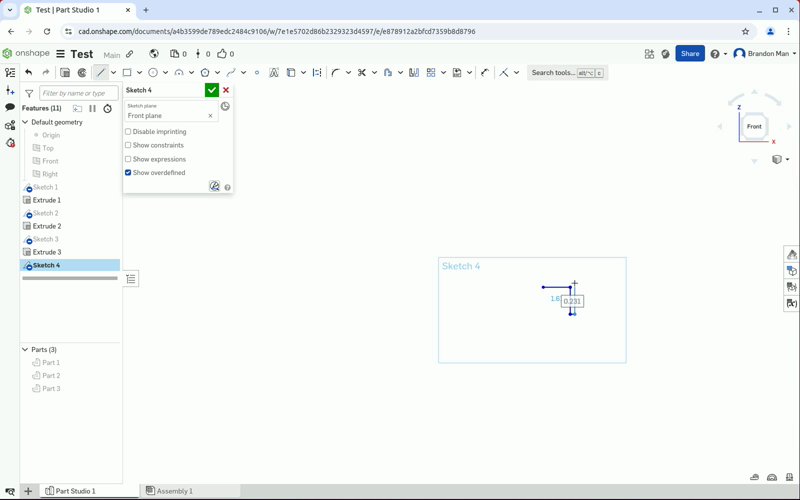
scroll(6)
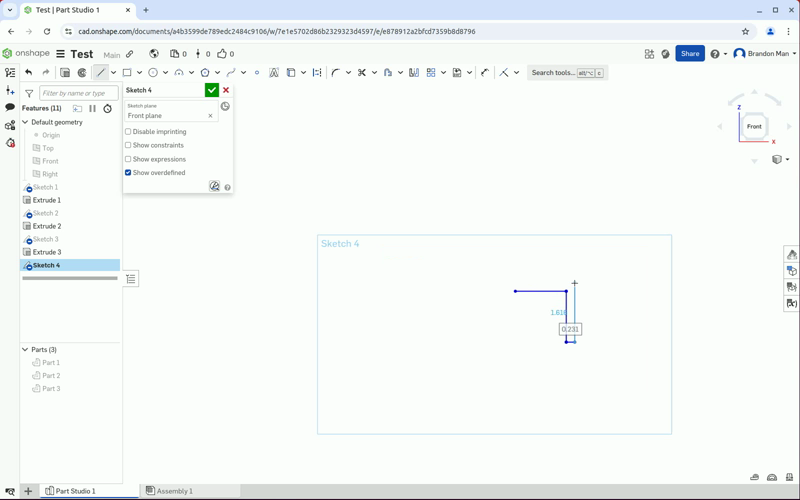
scroll(6)
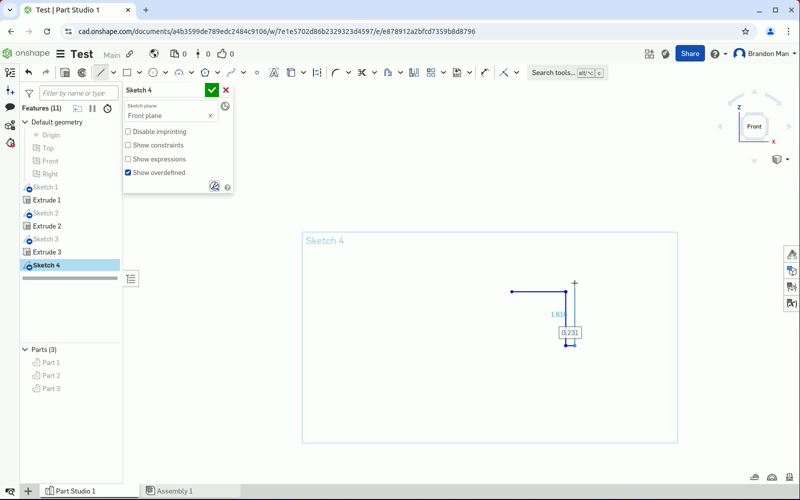
scroll(6)
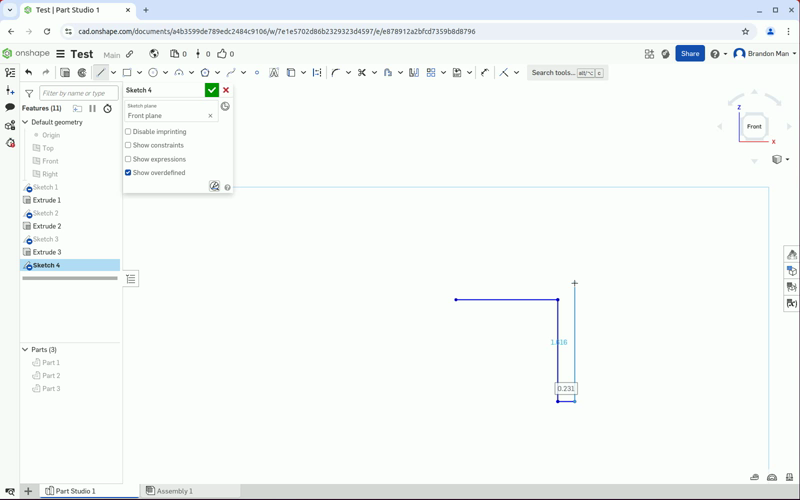
click(574, 282)
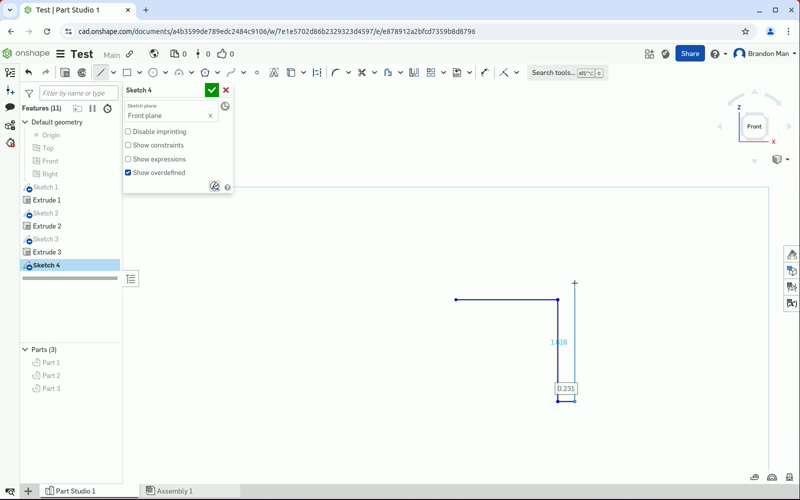
scroll(-6)
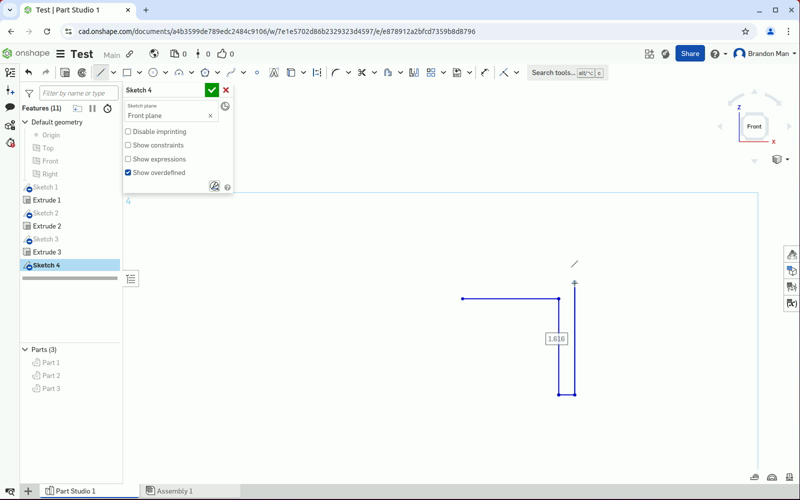
scroll(-6)
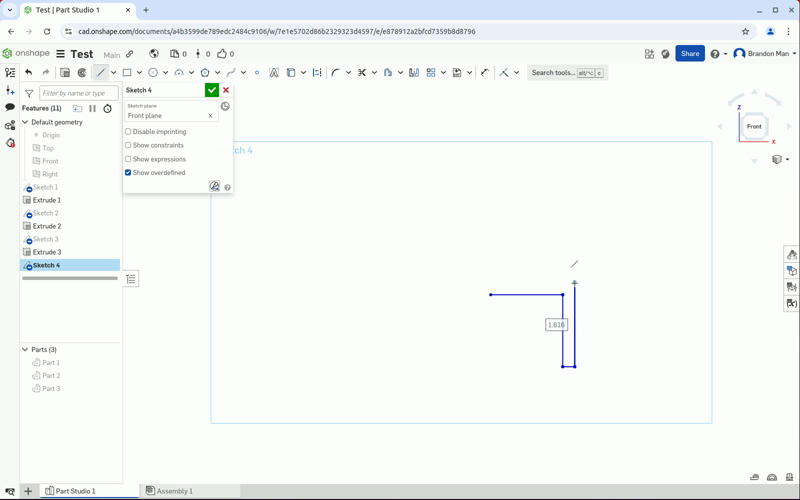
scroll(-6)
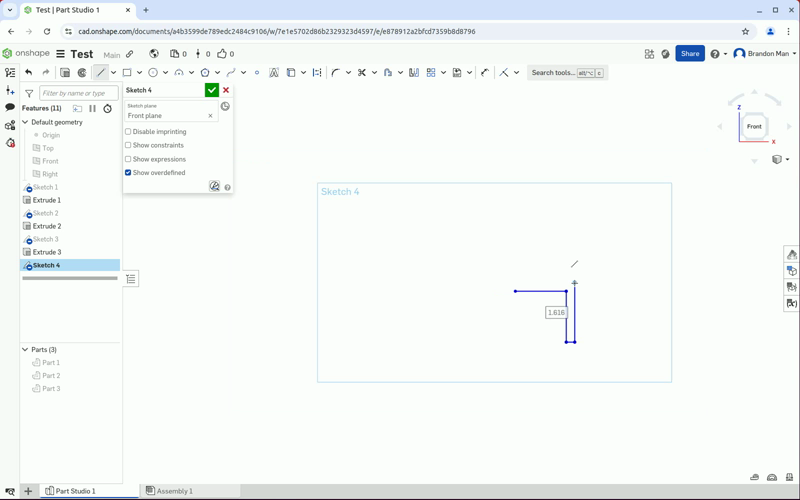
scroll(-6)
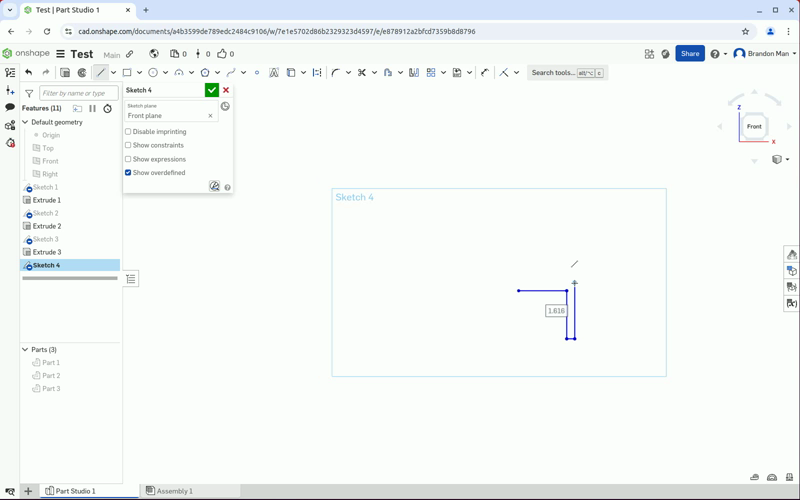
scroll(-6)
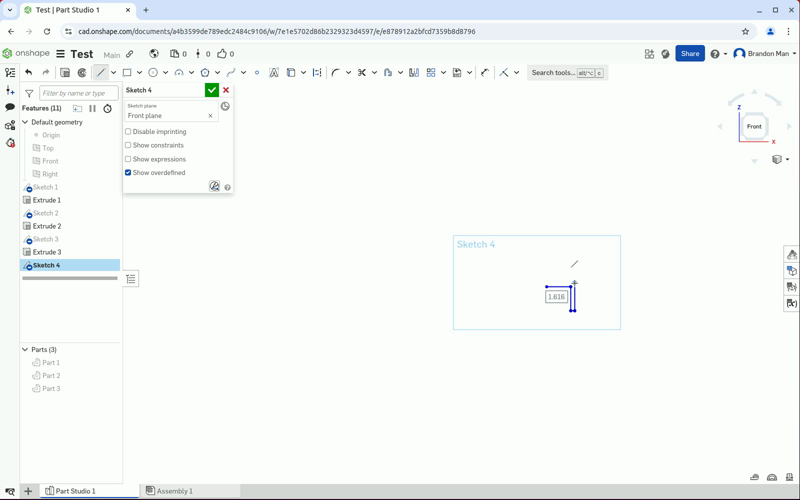
scroll(-6)
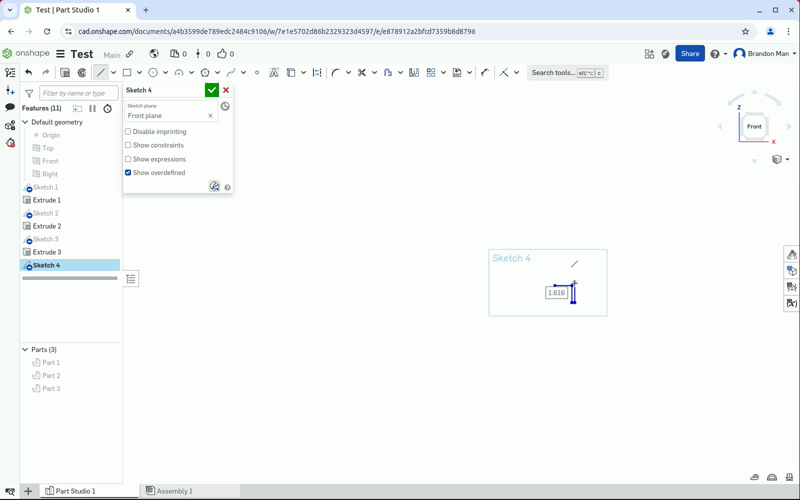
scroll(-6)
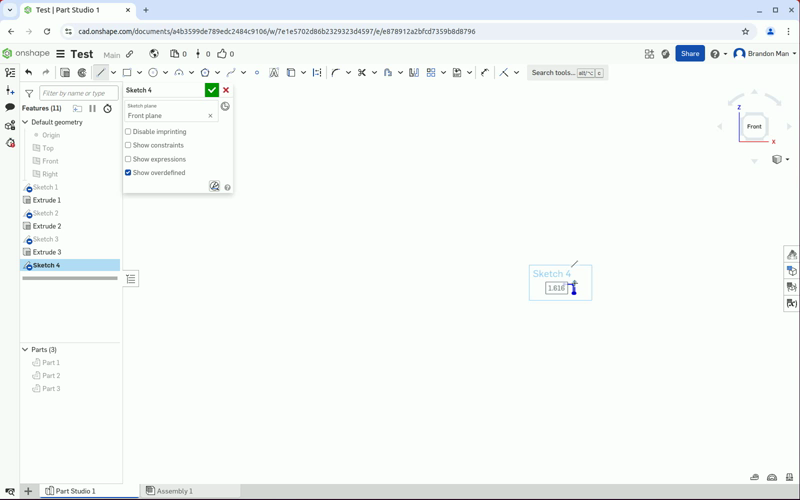
key_up(shift)
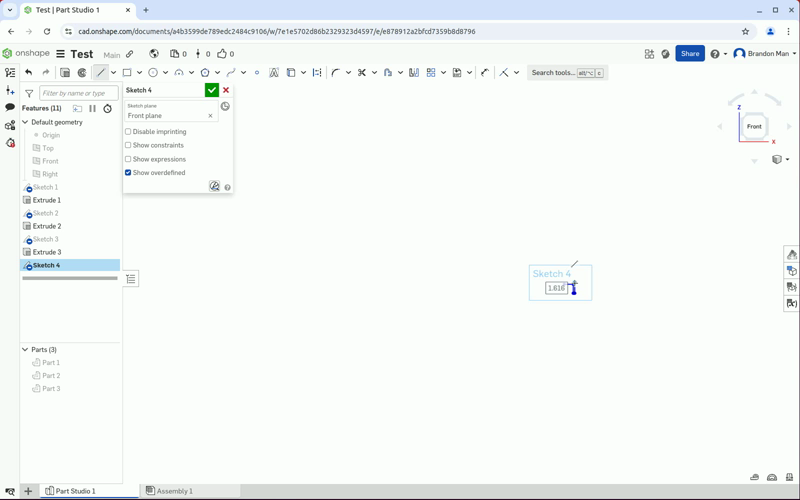
key_down(shift)
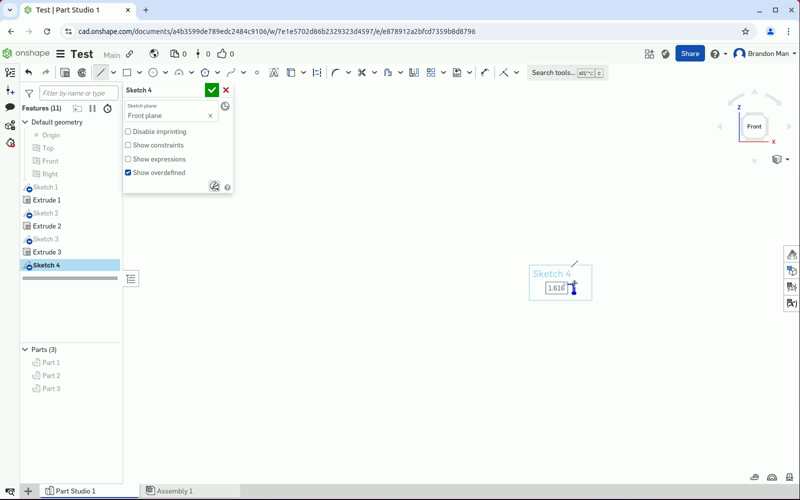
mouse_move(589, 282)
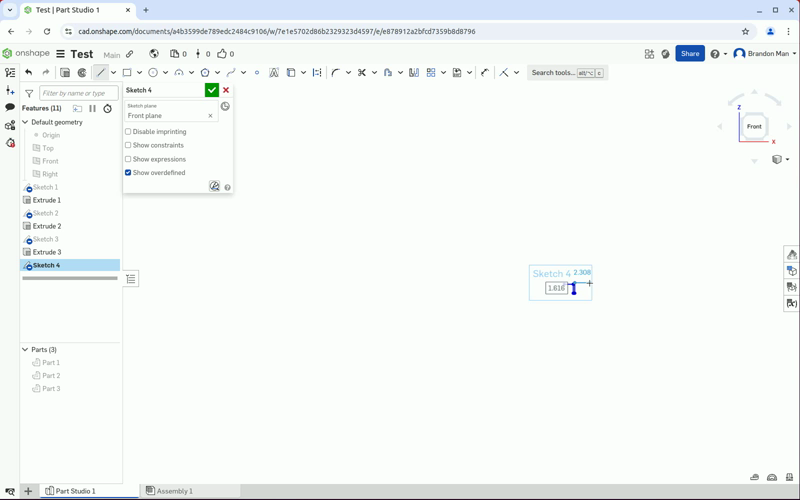
mouse_move(564, 282)
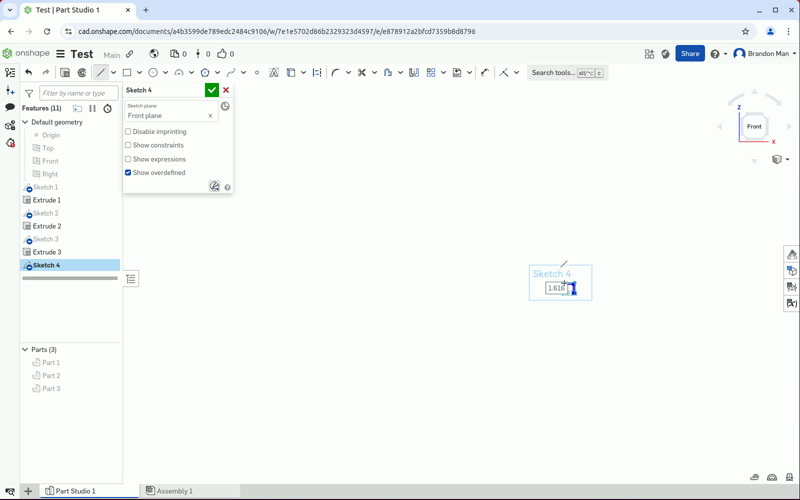
scroll(6)
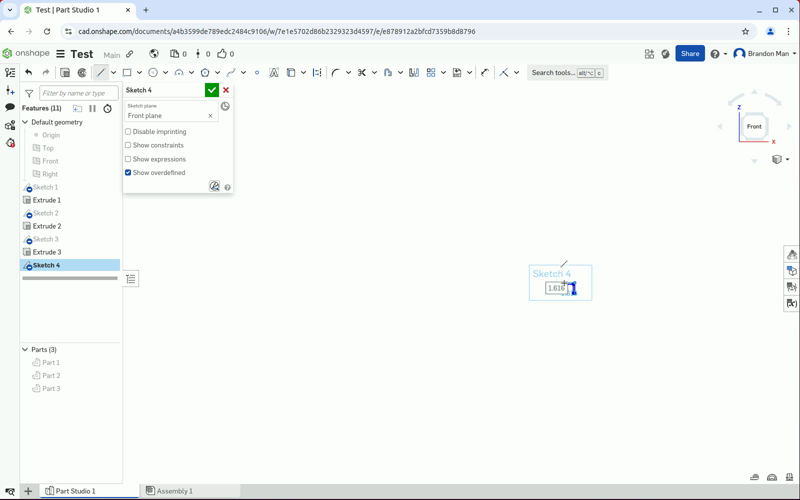
scroll(6)
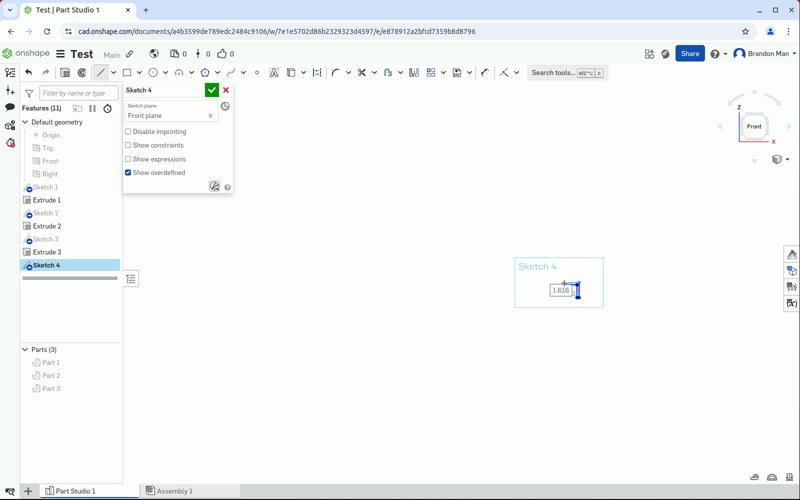
scroll(6)
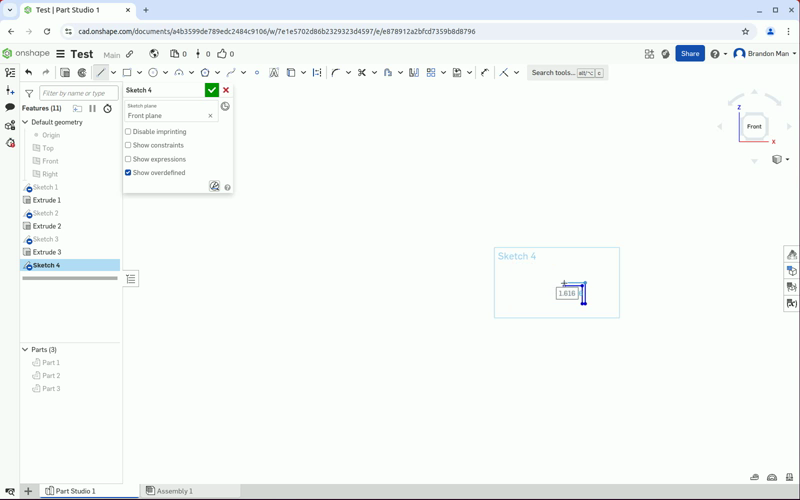
scroll(6)
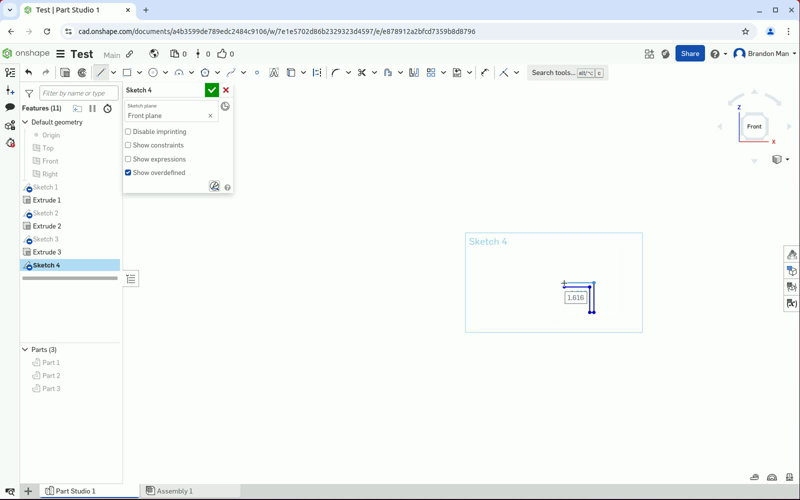
scroll(6)
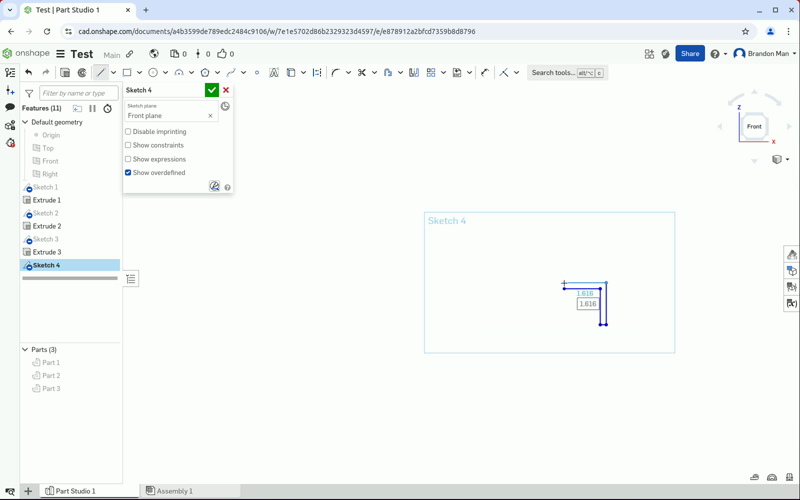
scroll(6)
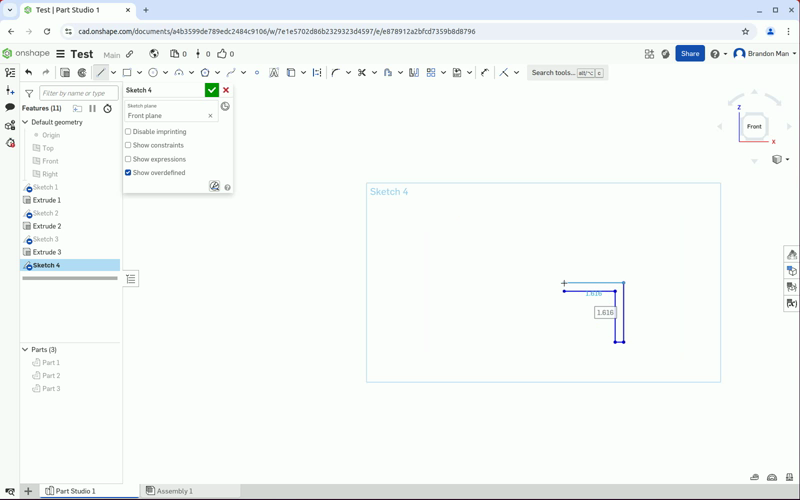
scroll(6)
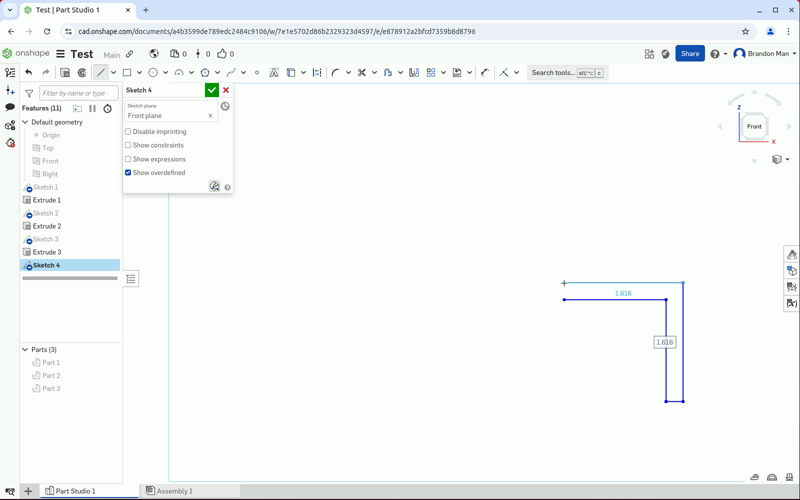
click(564, 282)
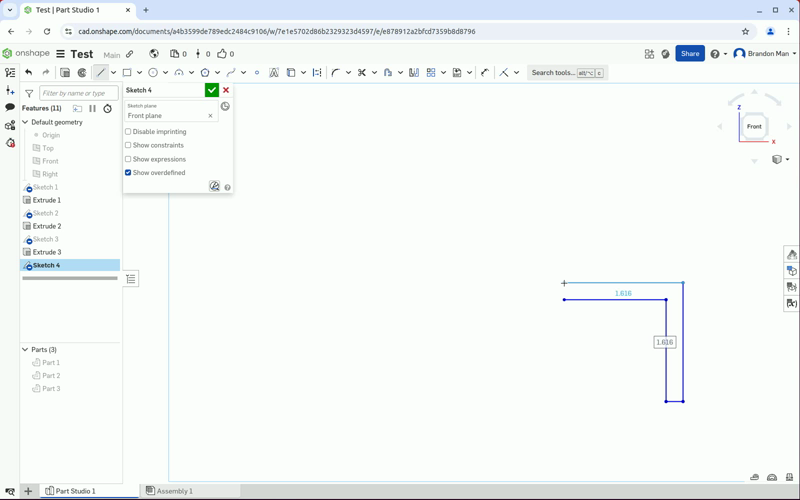
scroll(-6)
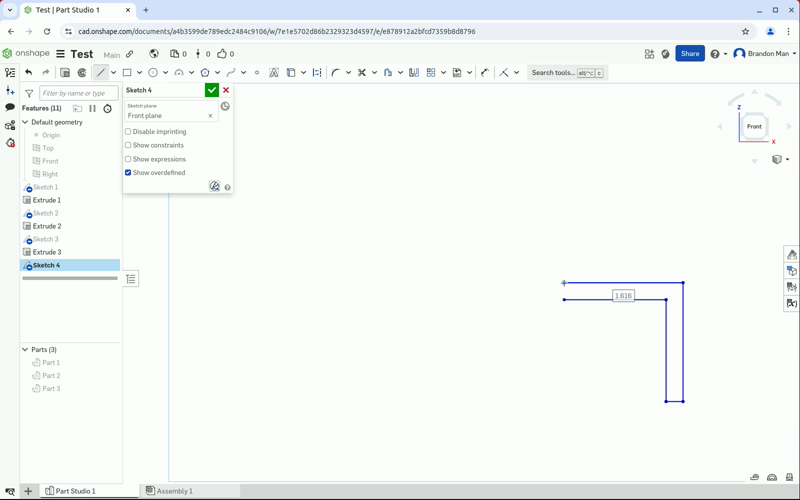
scroll(-6)
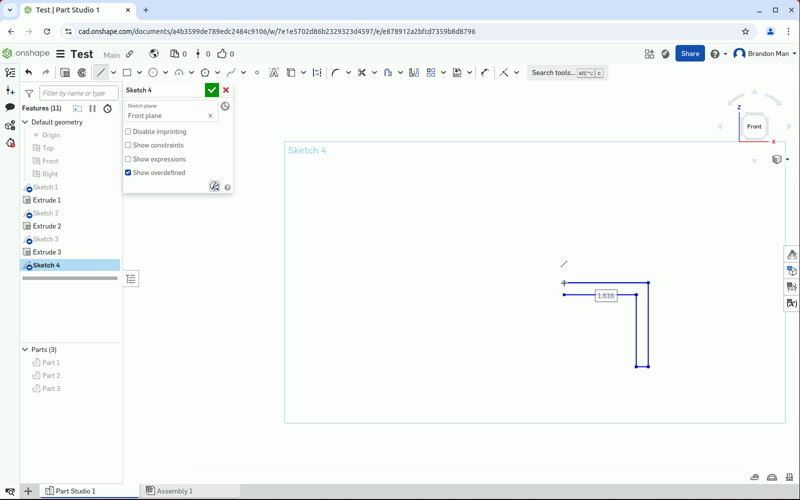
scroll(-6)
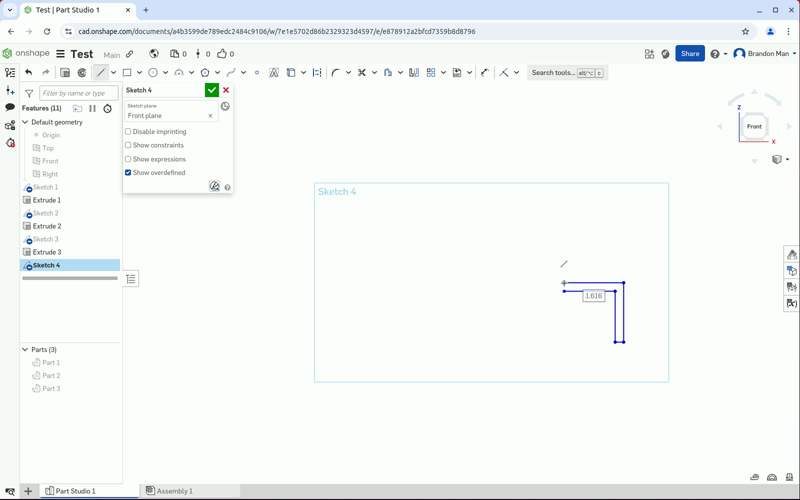
scroll(-6)
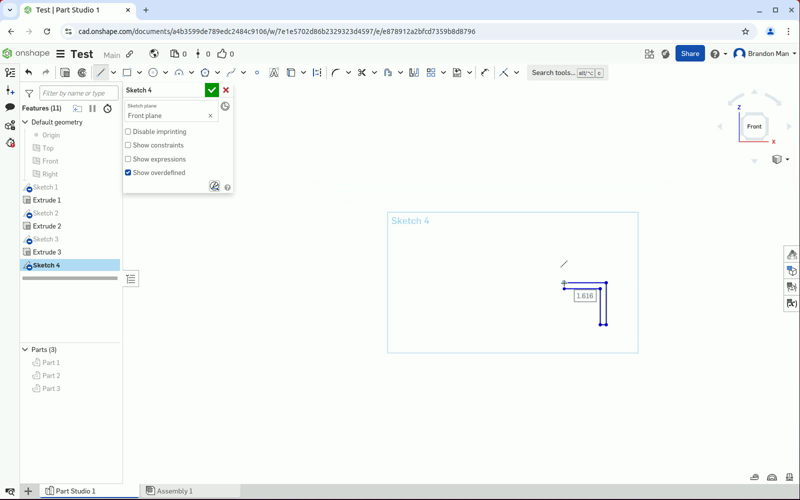
scroll(-6)
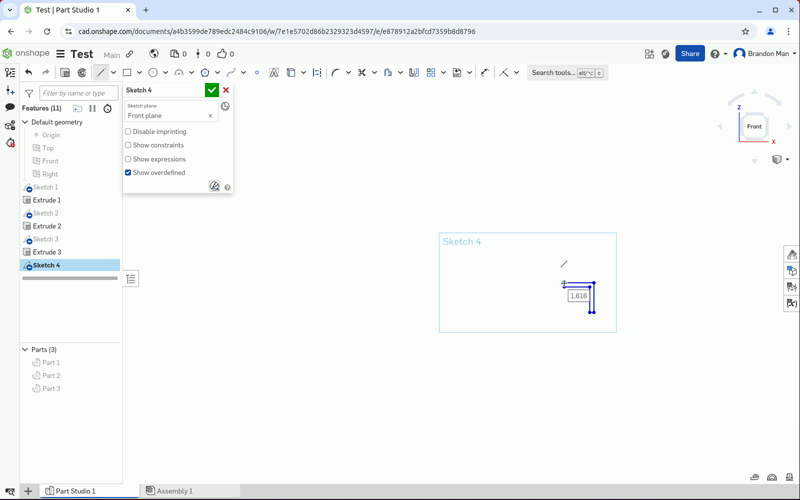
scroll(-6)
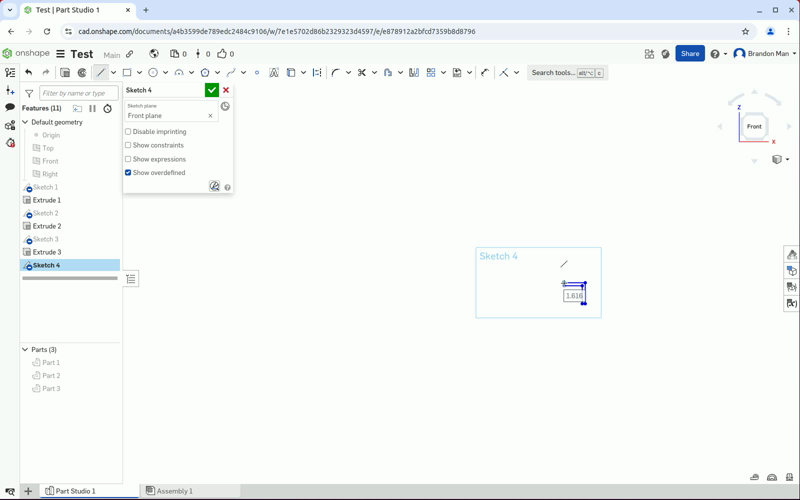
scroll(-6)
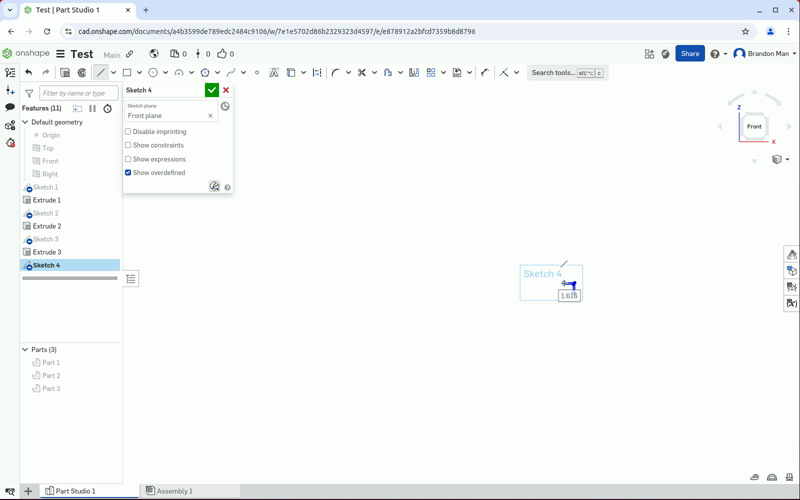
key_up(shift)
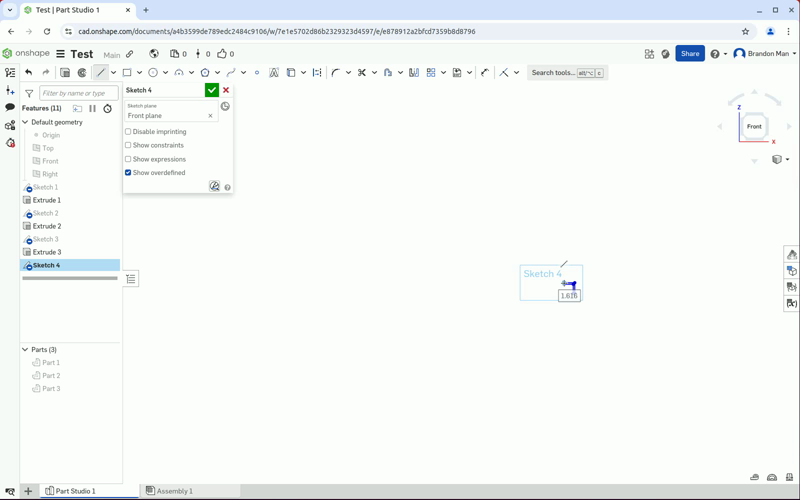
mouse_move(589, 282)
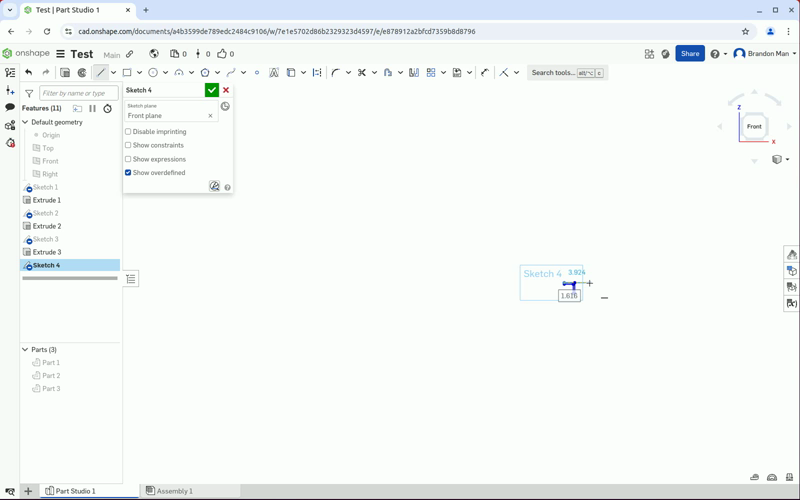
key_down(shift)
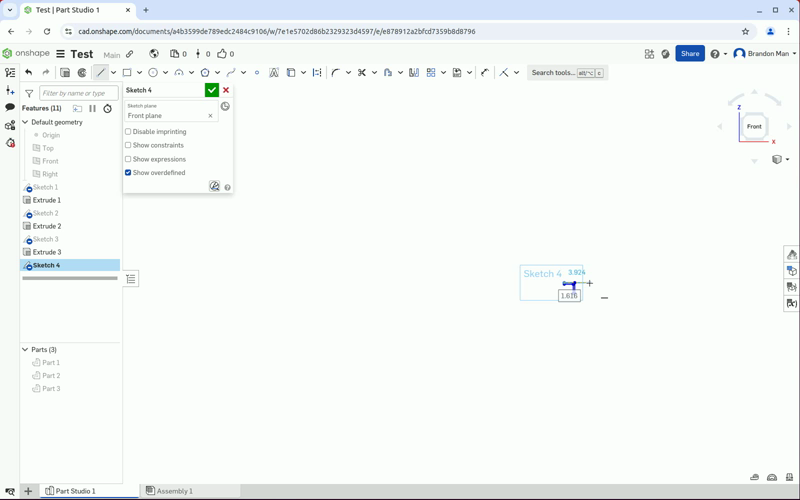
mouse_move(564, 284)
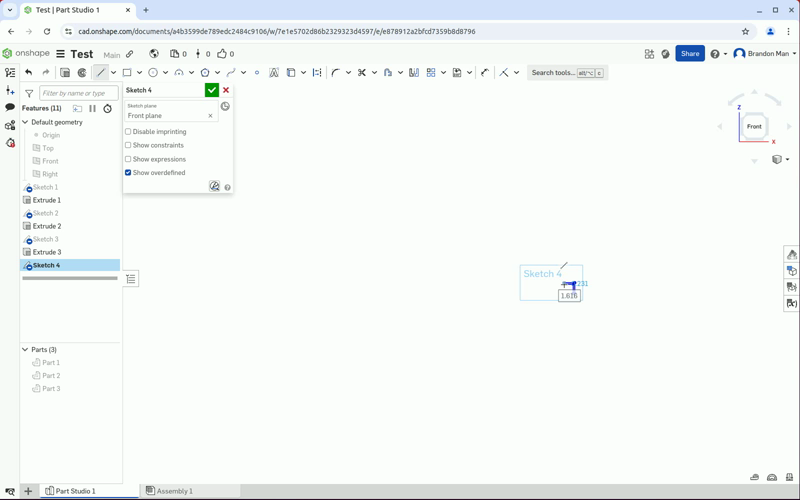
scroll(6)
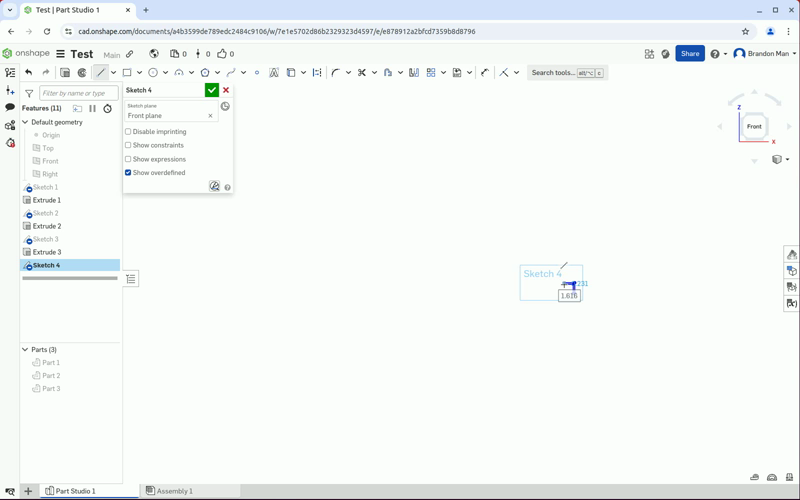
scroll(6)
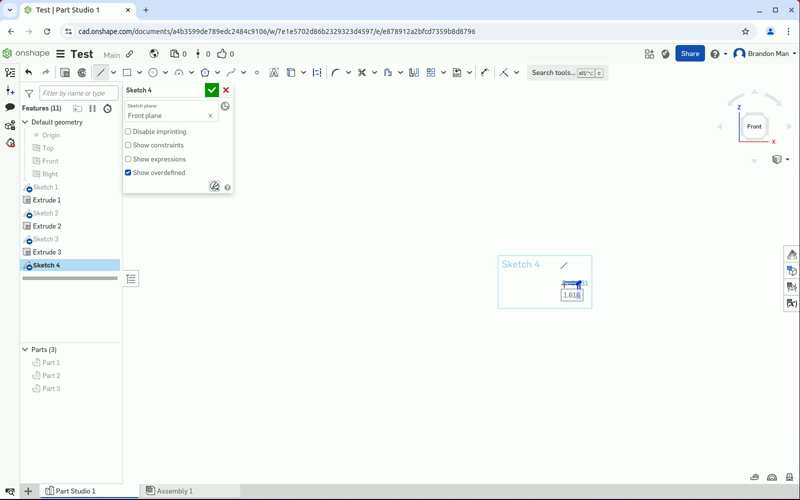
scroll(6)
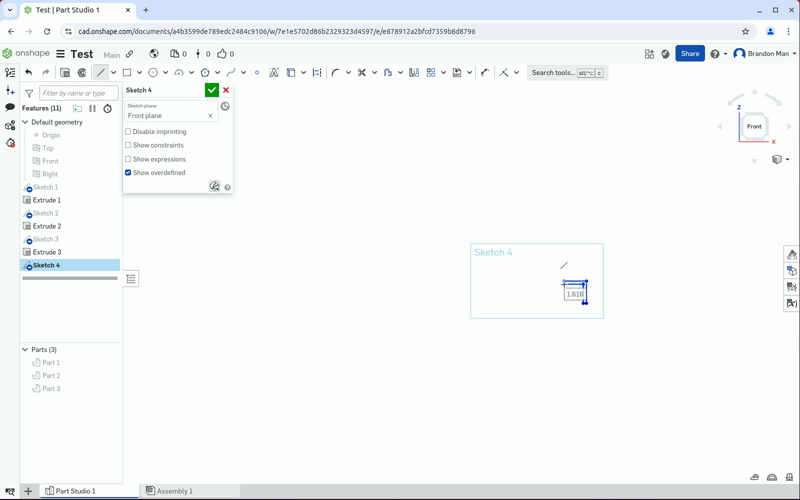
scroll(6)
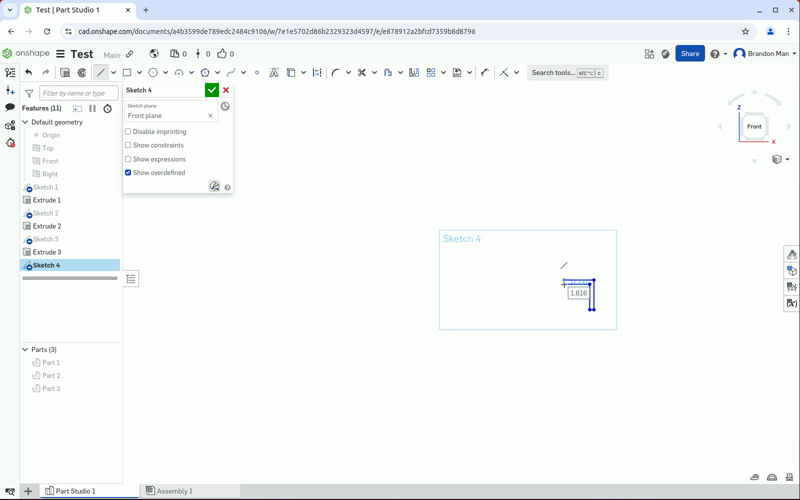
scroll(6)
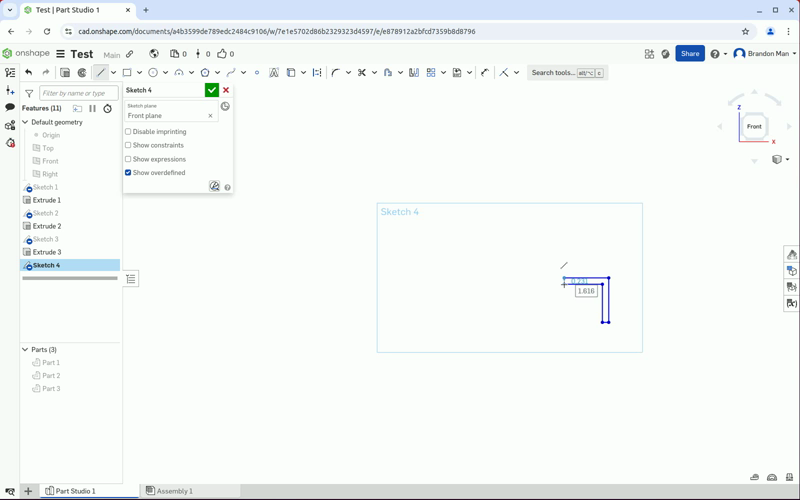
scroll(6)
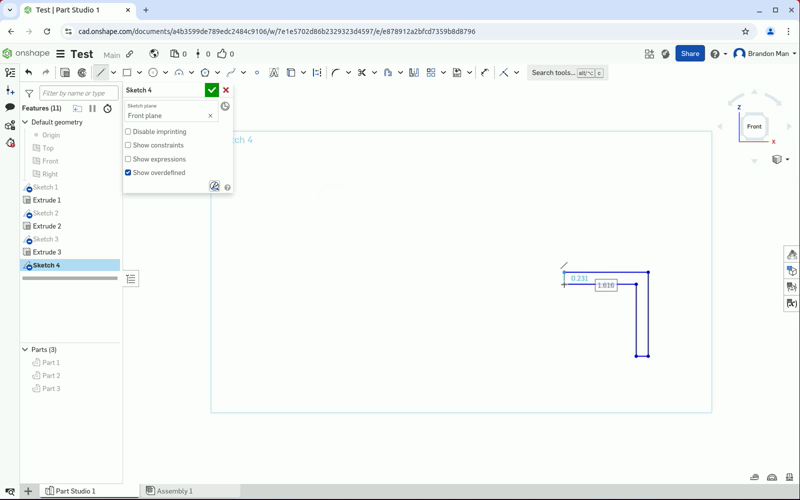
scroll(6)
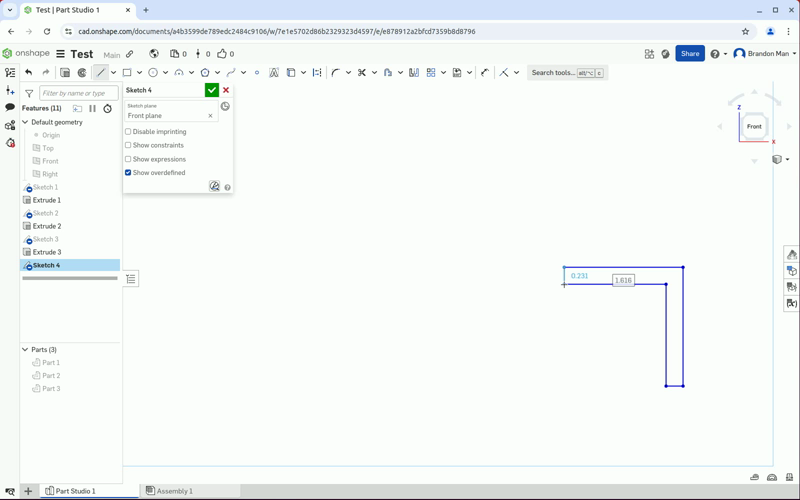
key_up(shift)
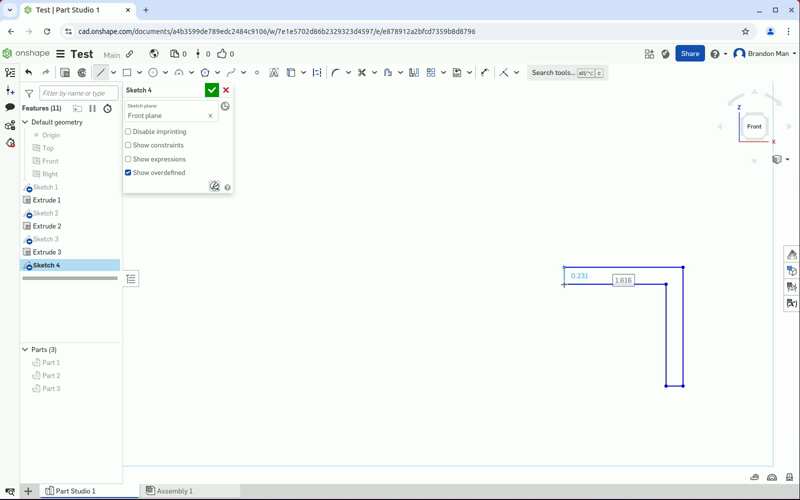
click(564, 284)
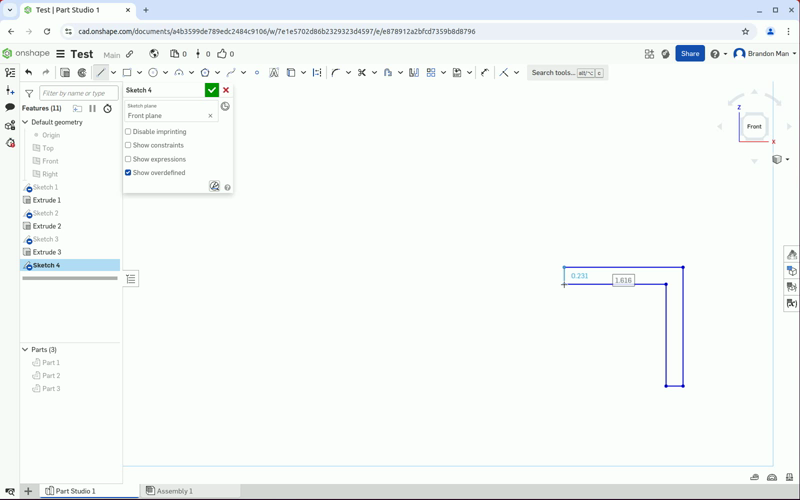
scroll(-6)
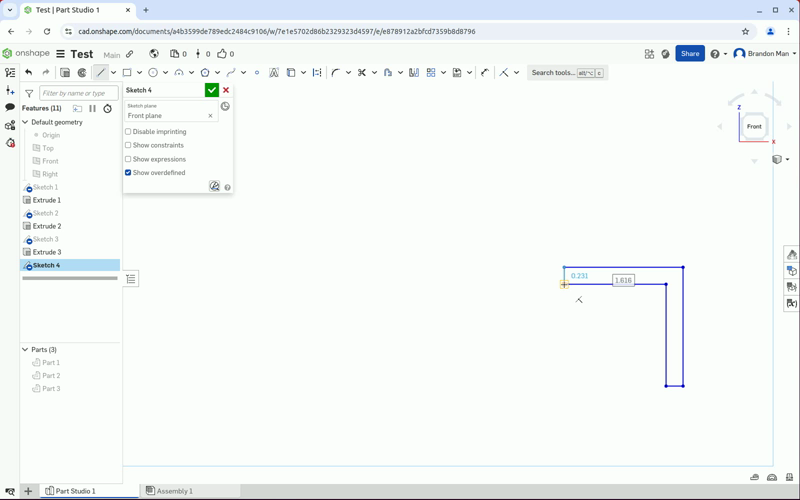
scroll(-6)
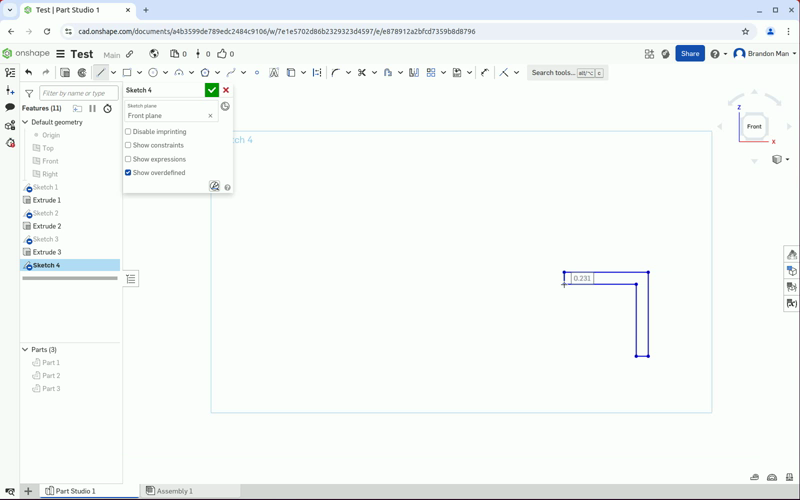
scroll(-6)
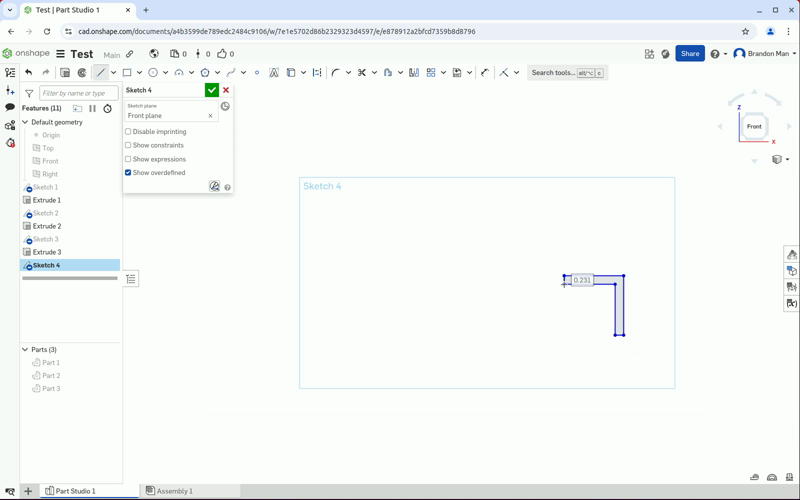
scroll(-6)
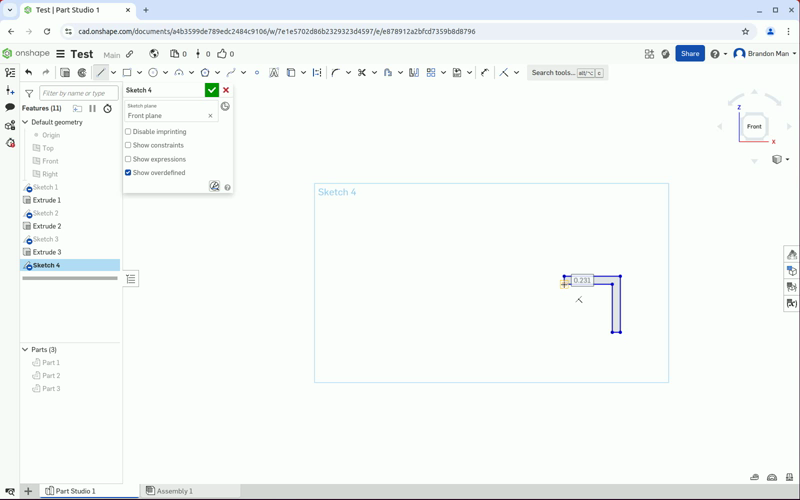
scroll(-6)
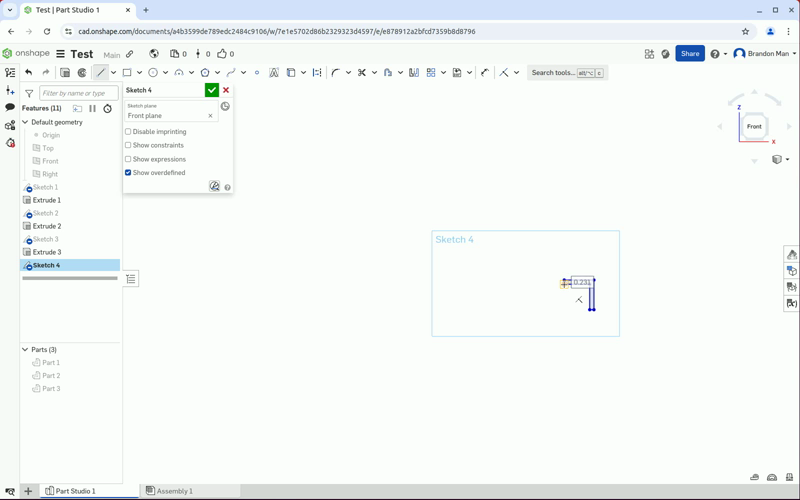
scroll(-6)
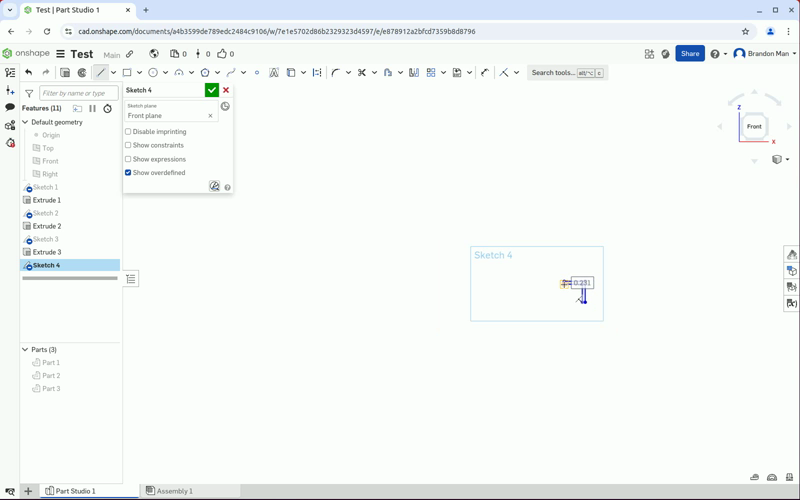
scroll(-6)
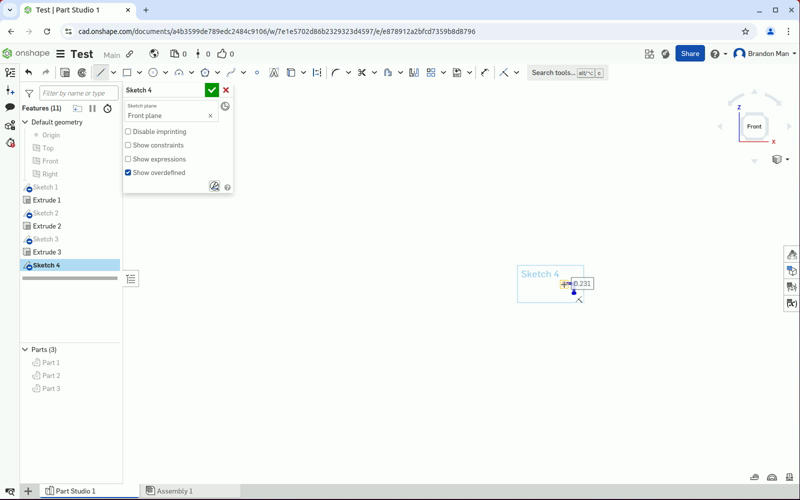
key(esc)
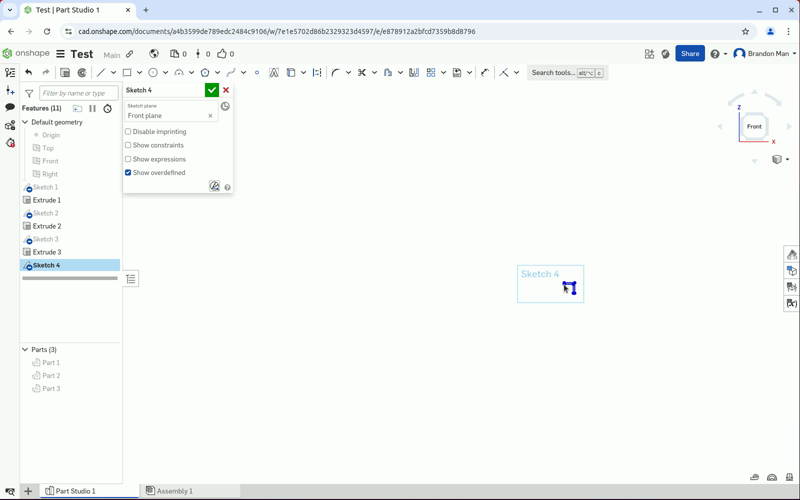
mouse_move(574, 284)
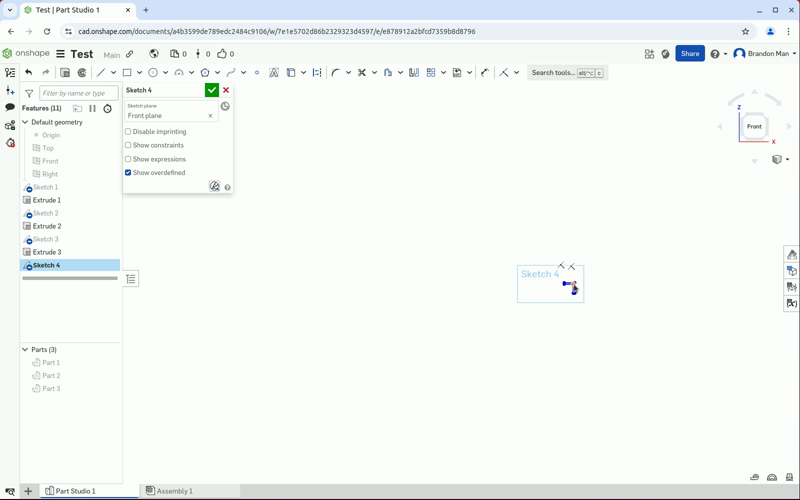
scroll(6)
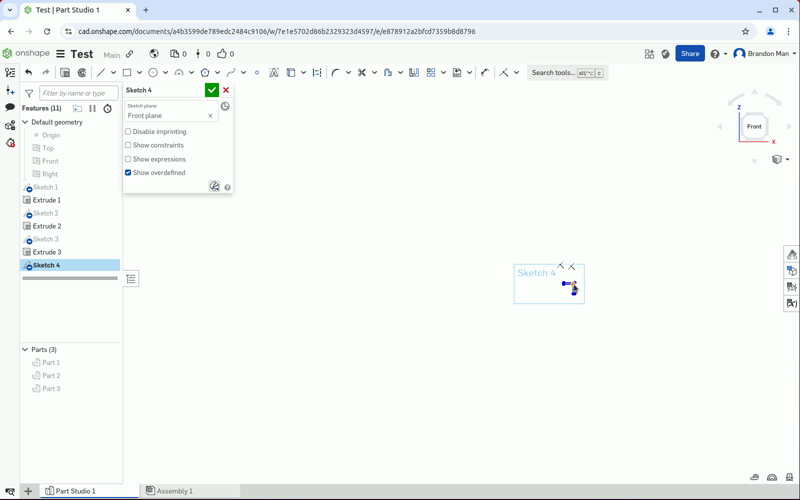
scroll(6)
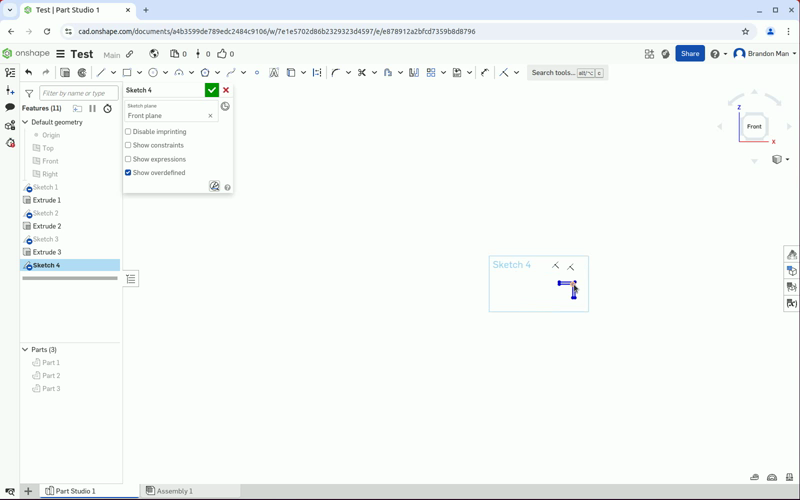
scroll(6)
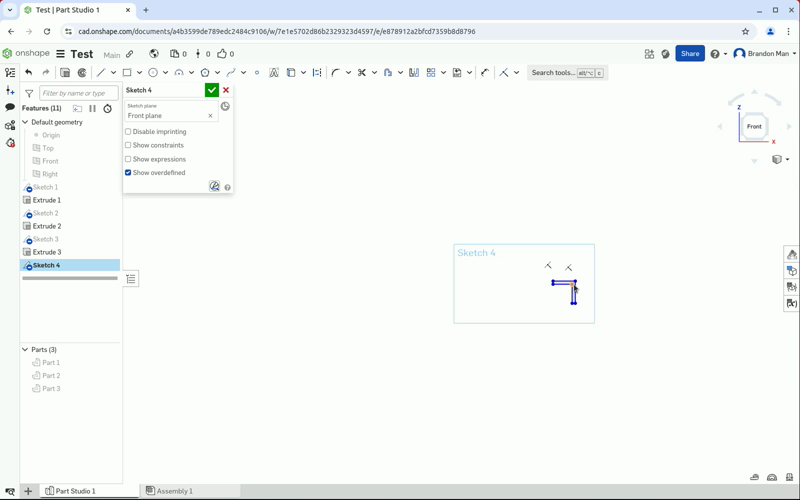
scroll(6)
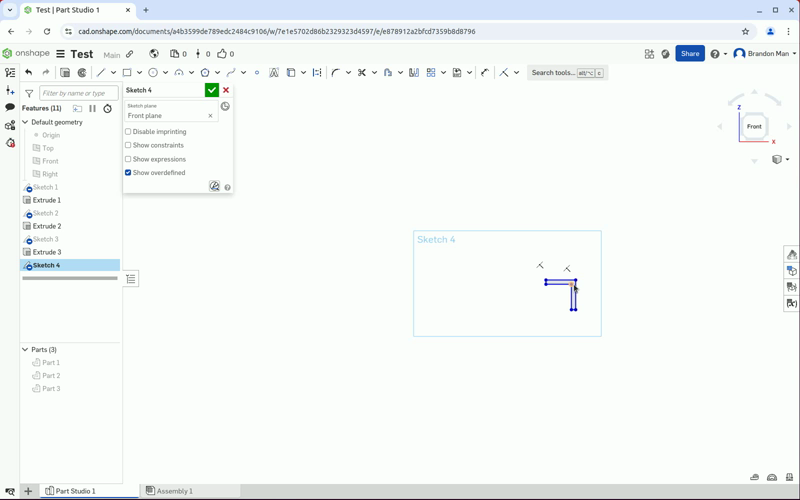
scroll(6)
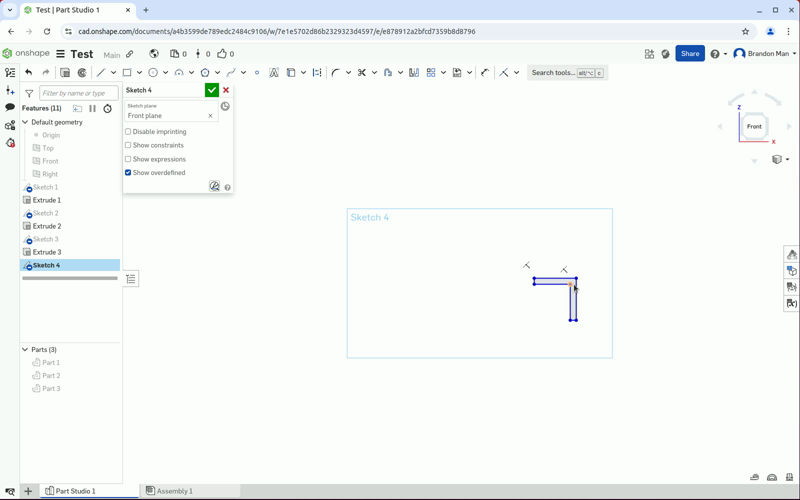
scroll(6)
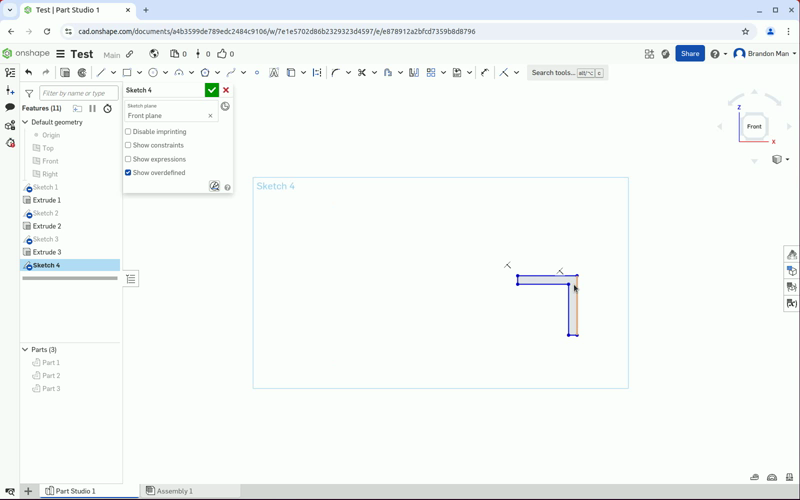
scroll(6)
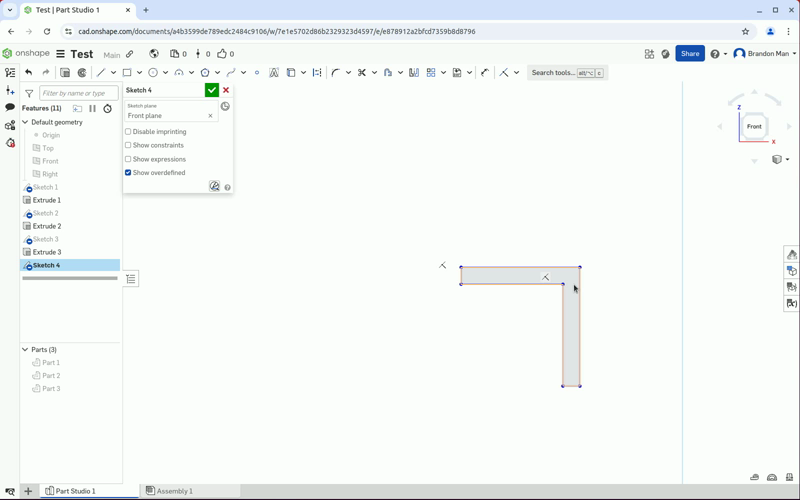
click(574, 284)
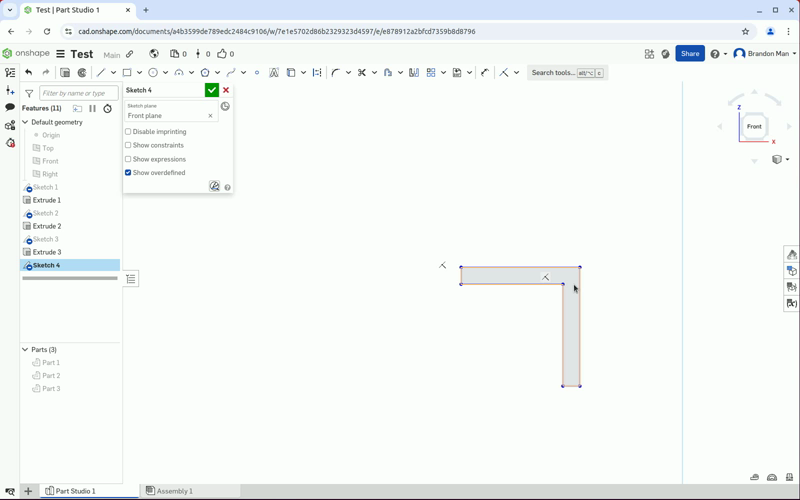
scroll(-6)
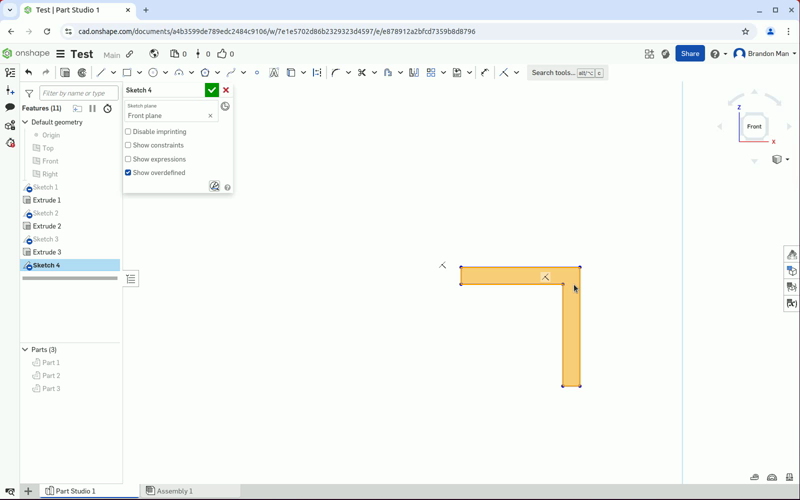
scroll(-6)
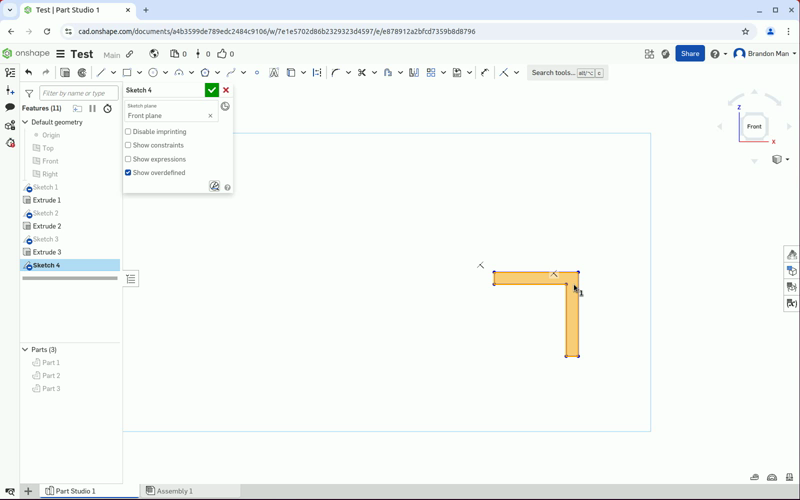
scroll(-6)
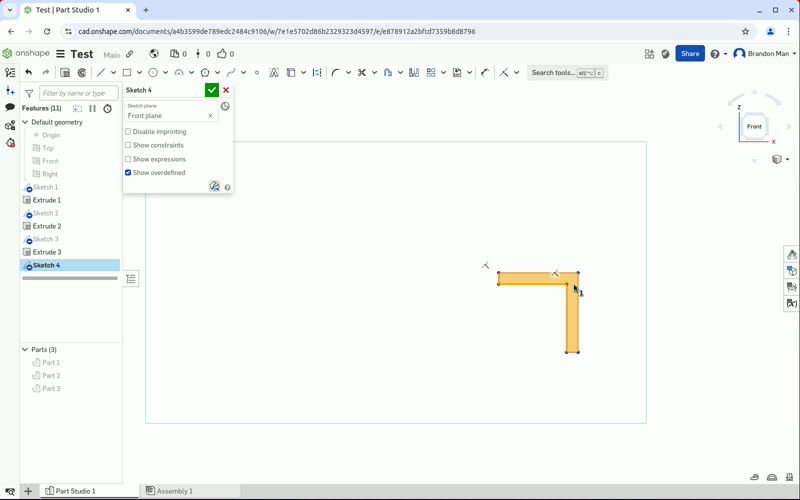
scroll(-6)
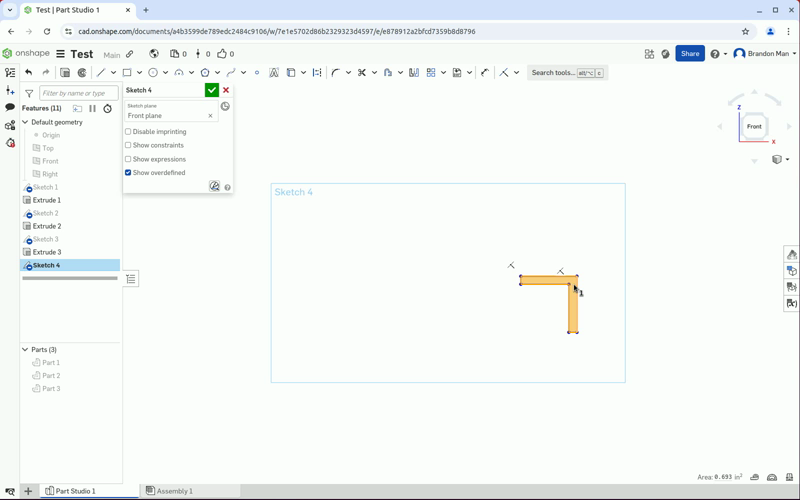
scroll(-6)
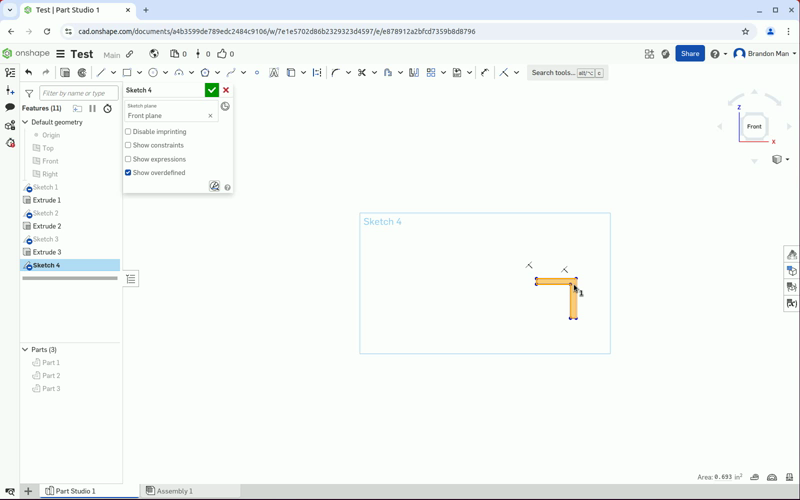
scroll(-6)
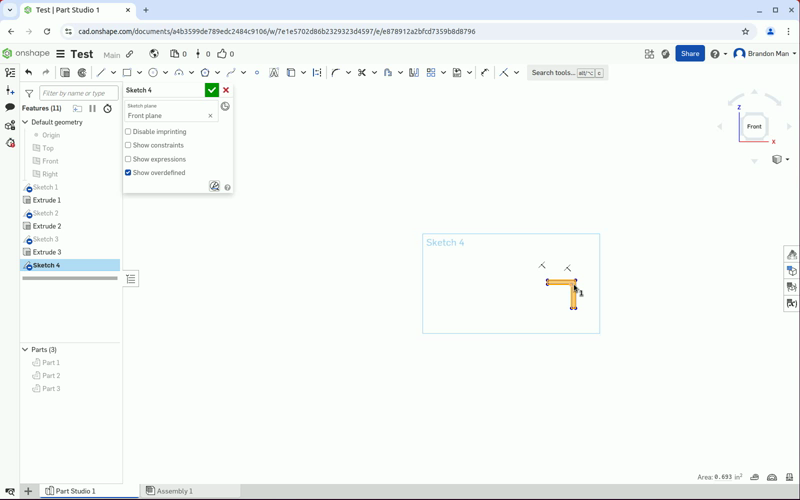
scroll(-6)
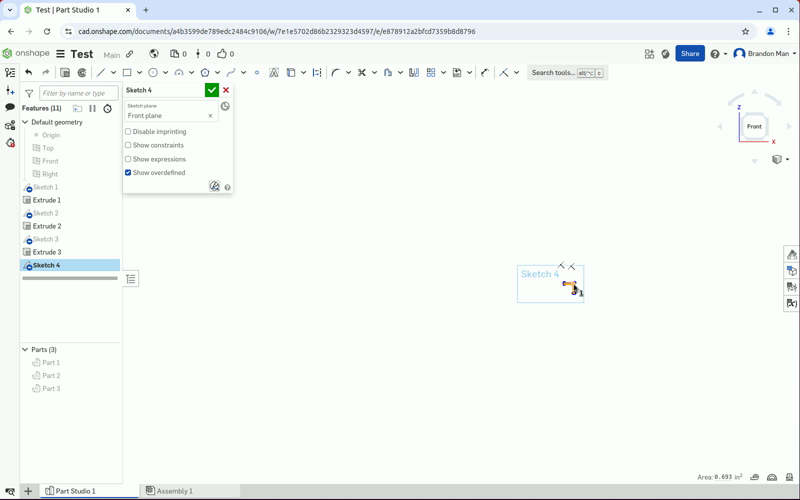
mouse_move(73, 352)
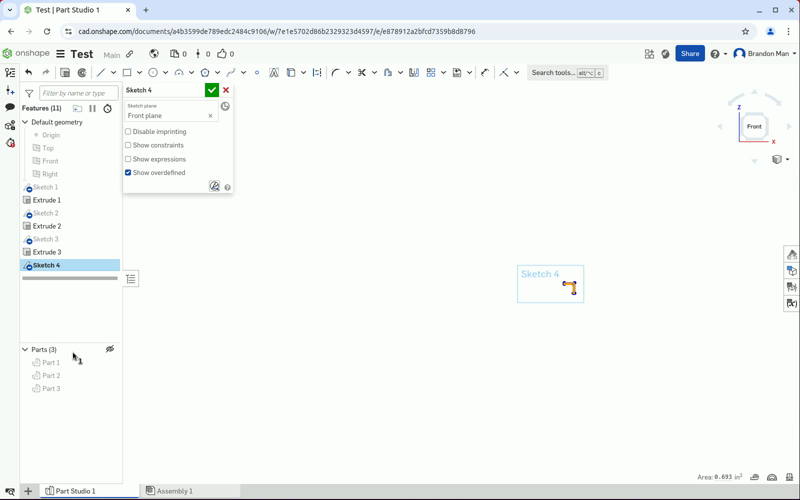
key(shift+y)
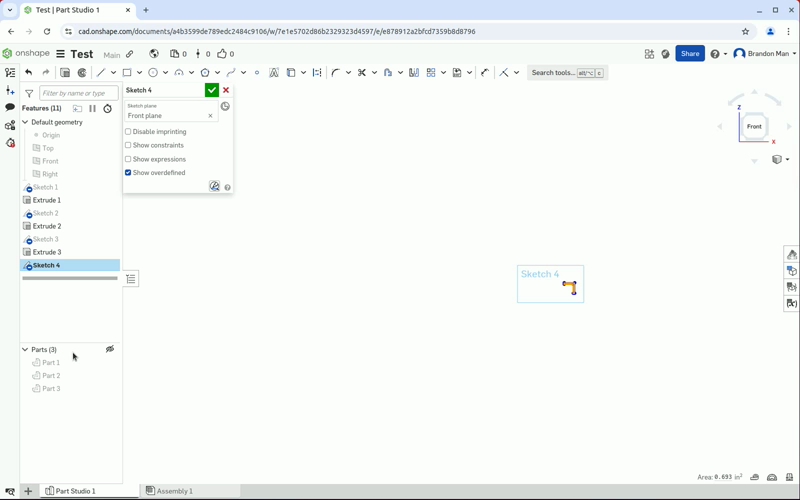
key(shift+e)
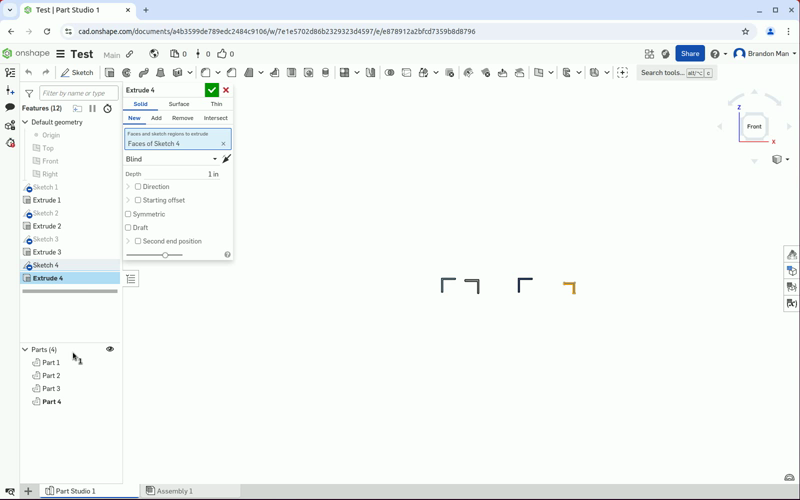
mouse_move(143, 106)
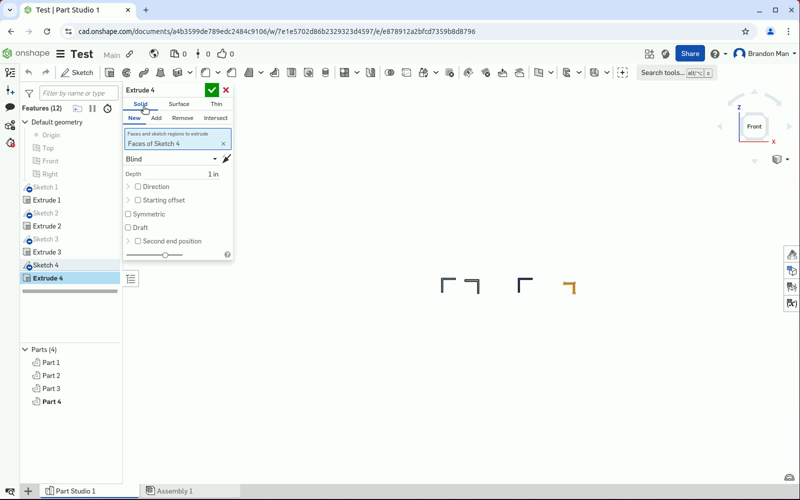
click(143, 106)
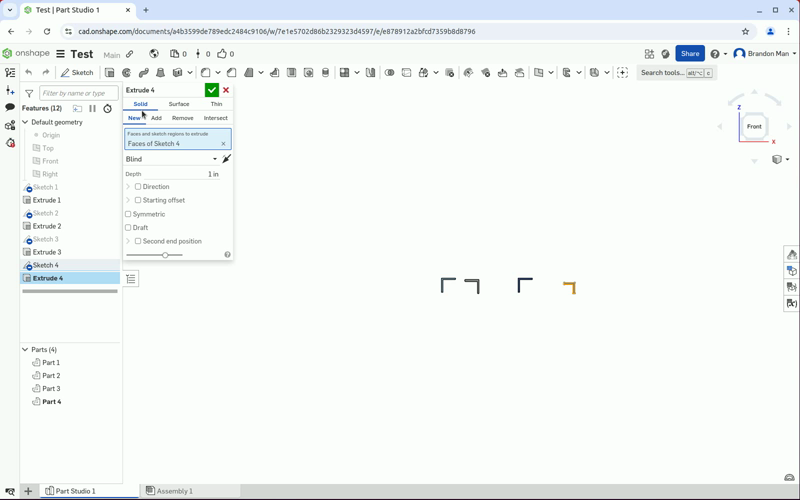
mouse_move(137, 120)
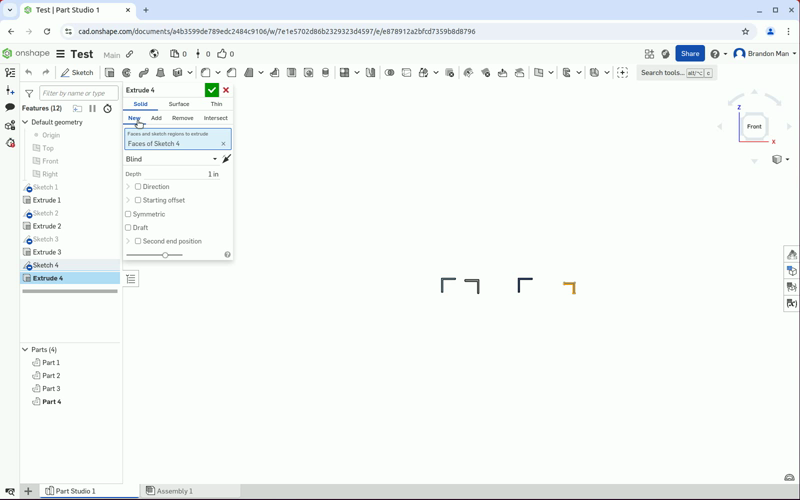
click(137, 120)
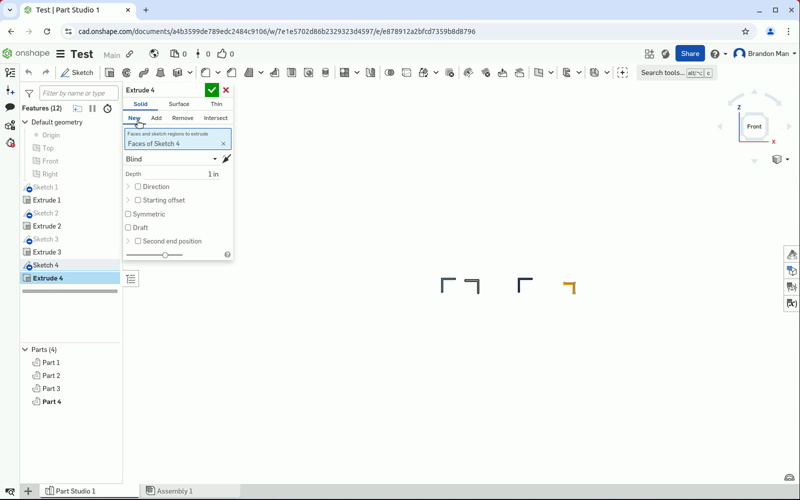
key(tab, 4)
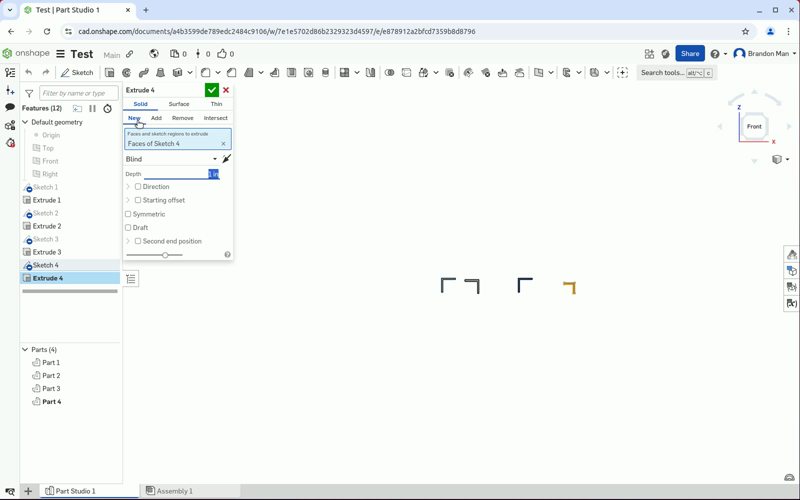
text(12.036)
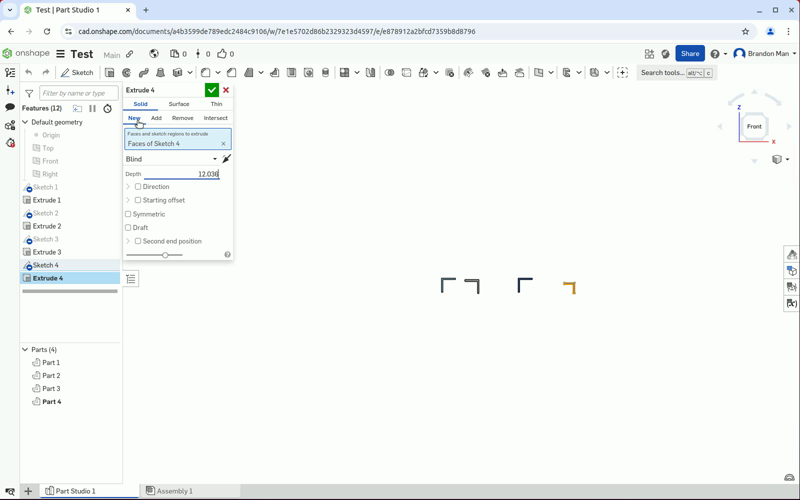
key(enter)
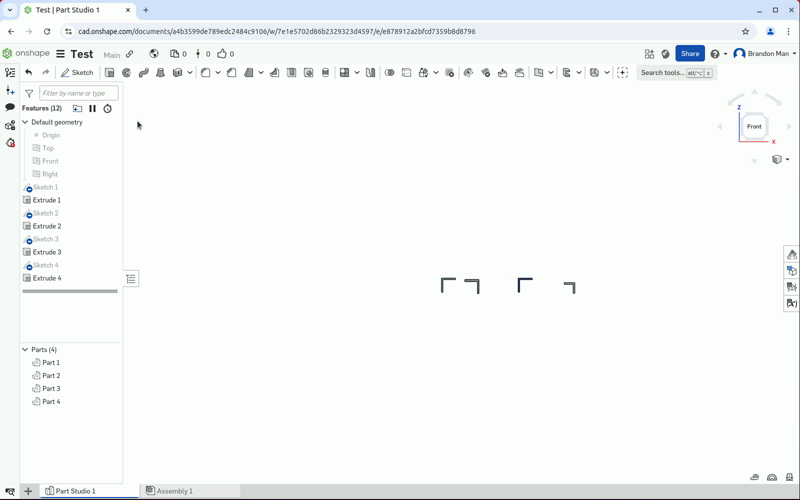
key(shift+h)
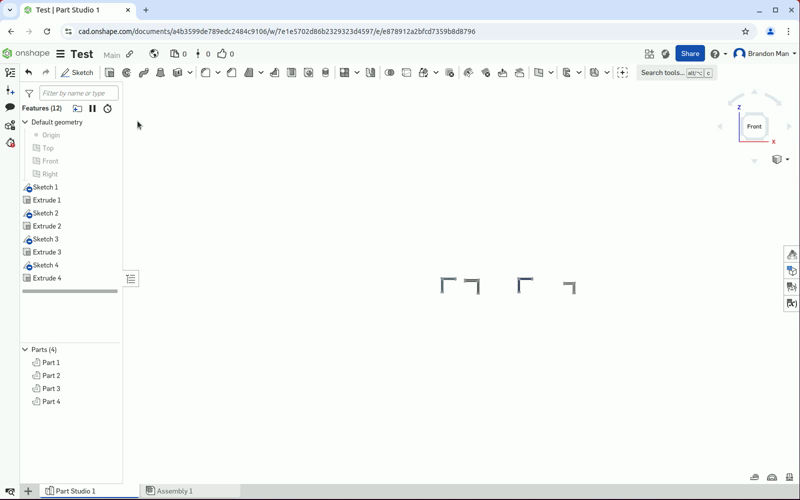
key(shift+h)
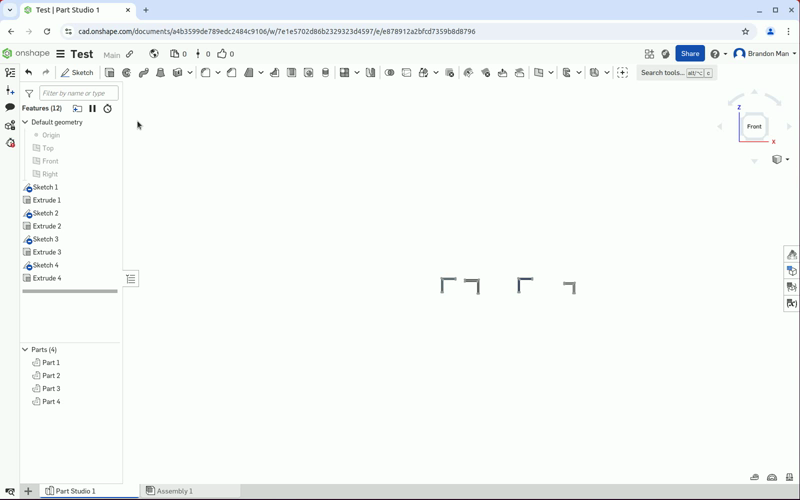
key(shift+7)
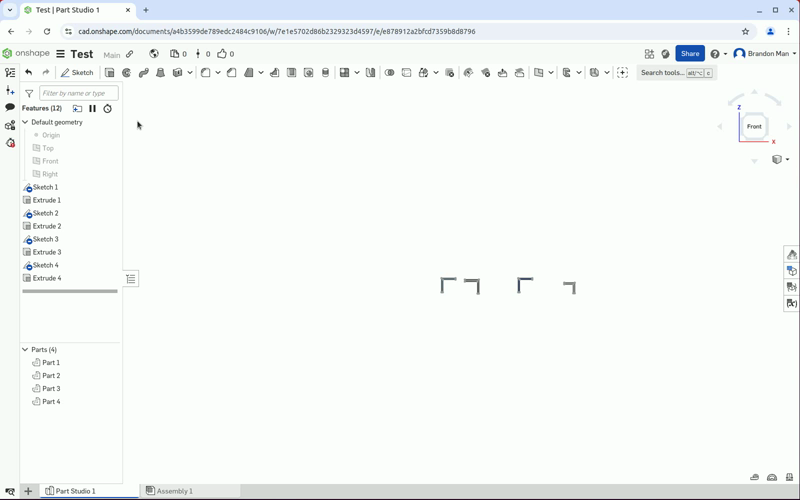
key(left, 2)
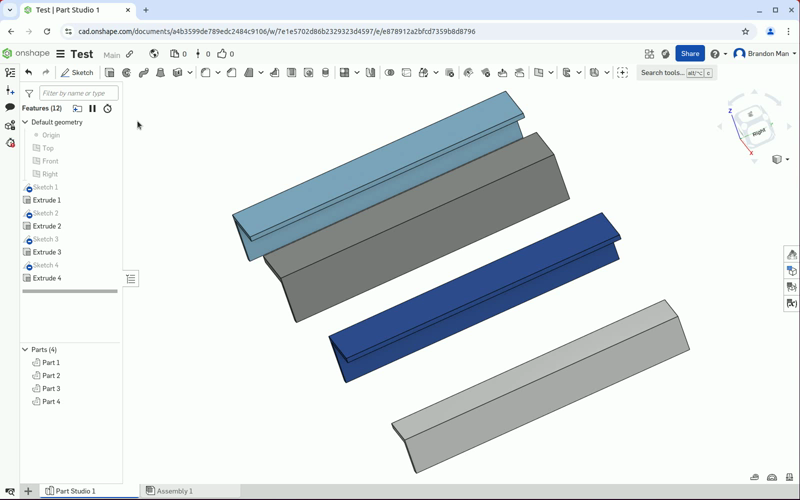
key(down, 2)
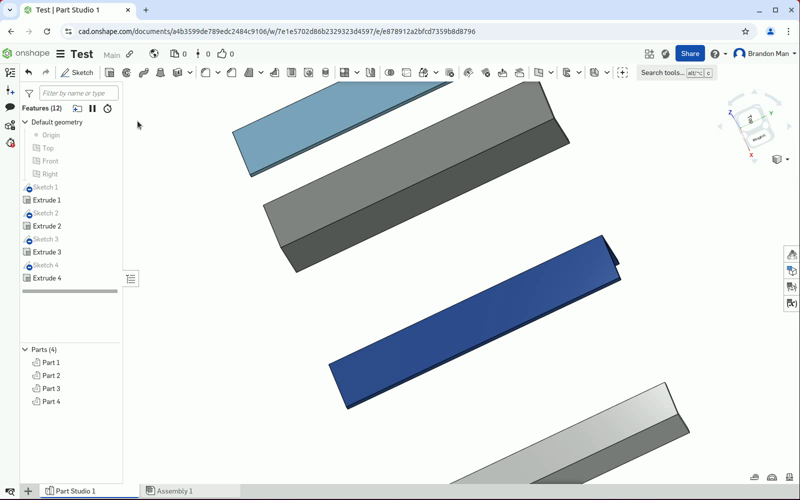
key(up, 2)
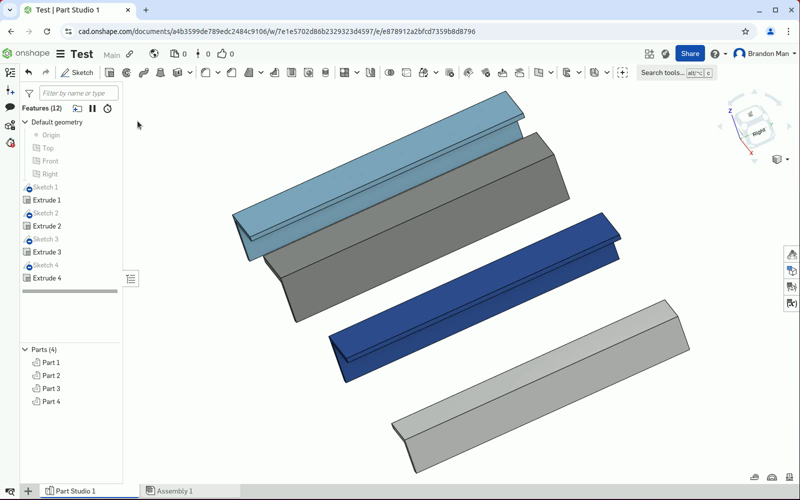
key(right, 2)
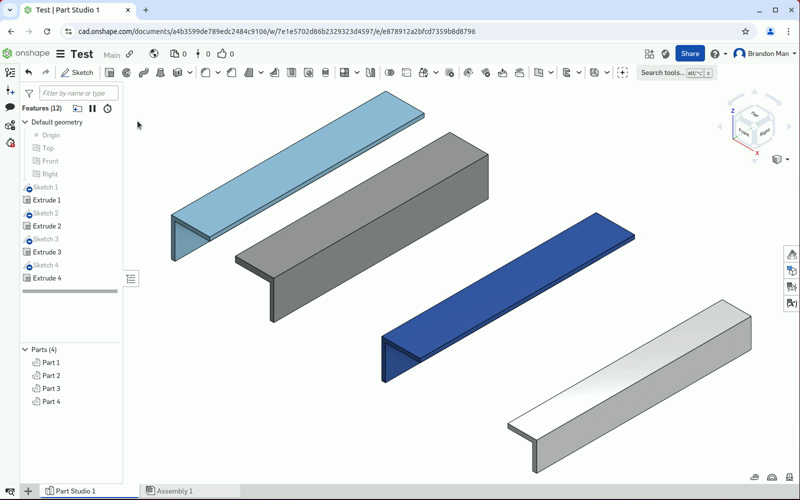
mouse_move(73, 189)
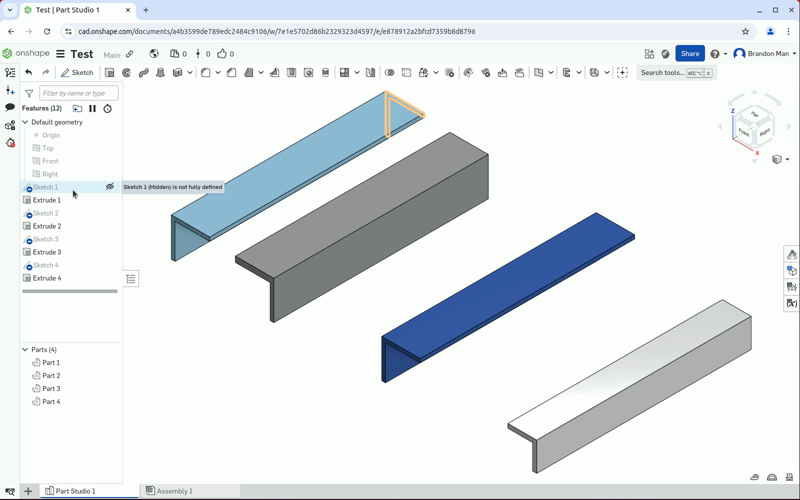
click(73, 189)